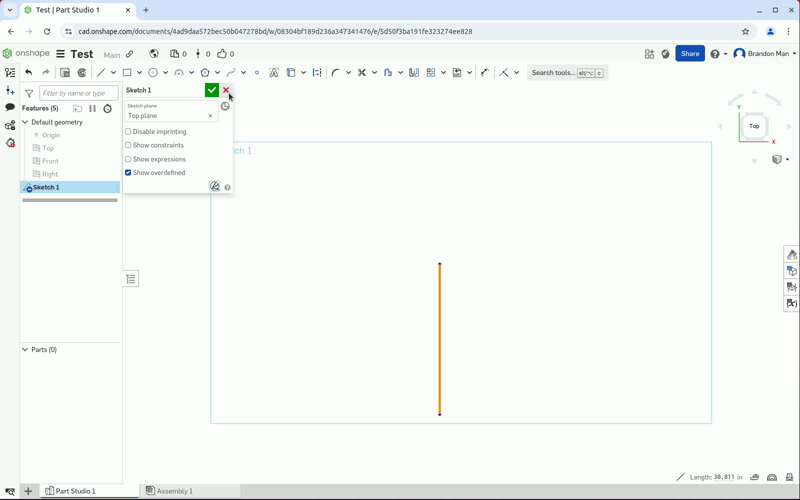
key(shift+h)
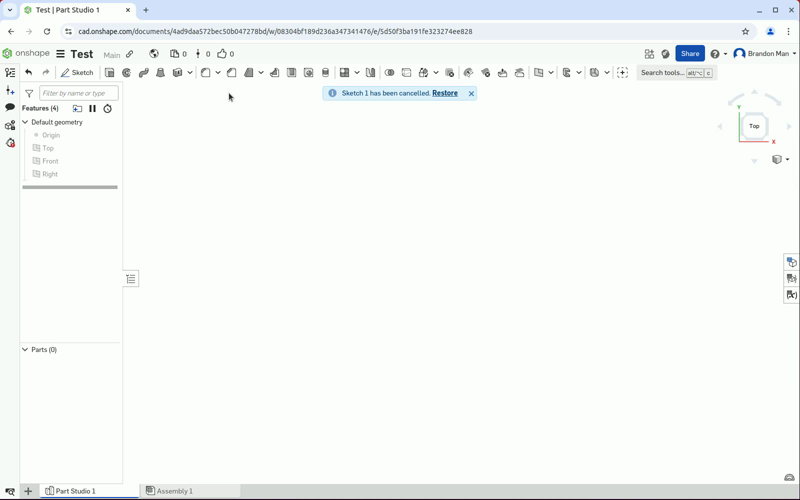
mouse_move(73, 352)
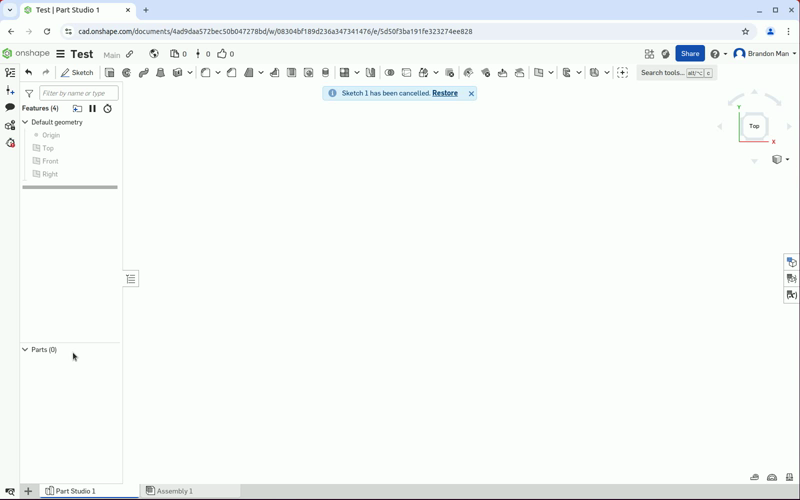
key(y)
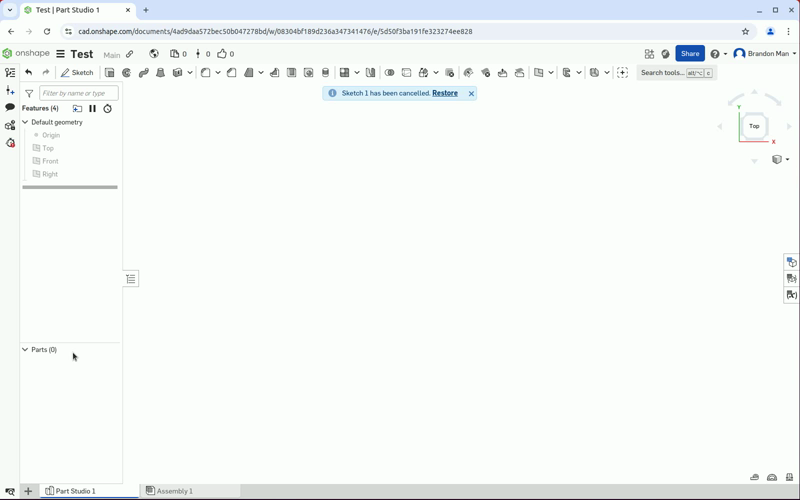
key(shift+p)
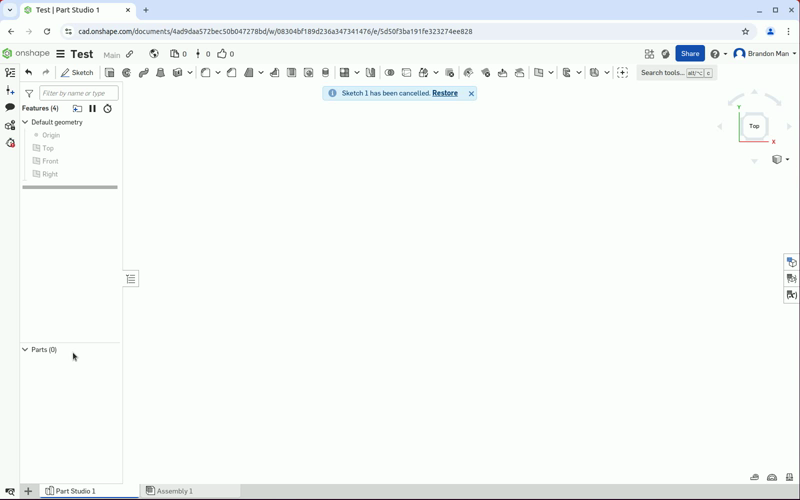
key(space)
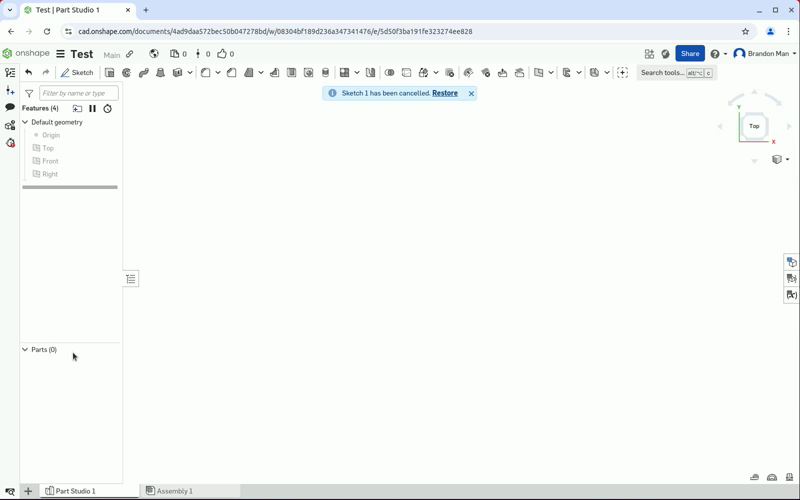
key_down(shift)
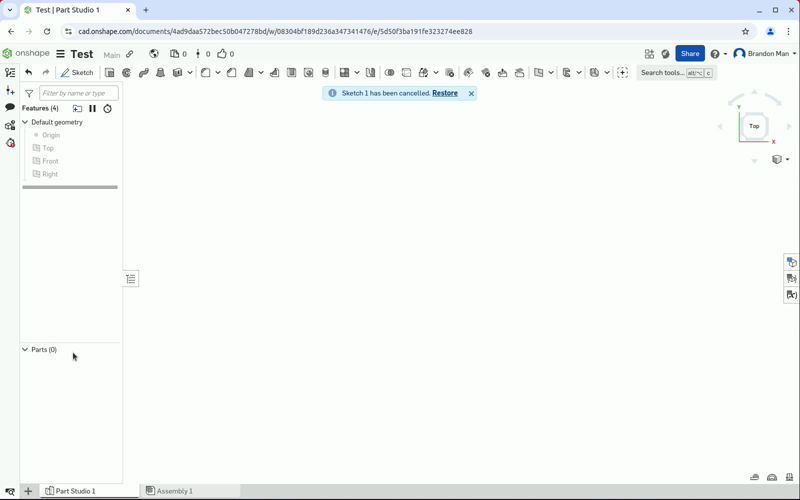
key(up)
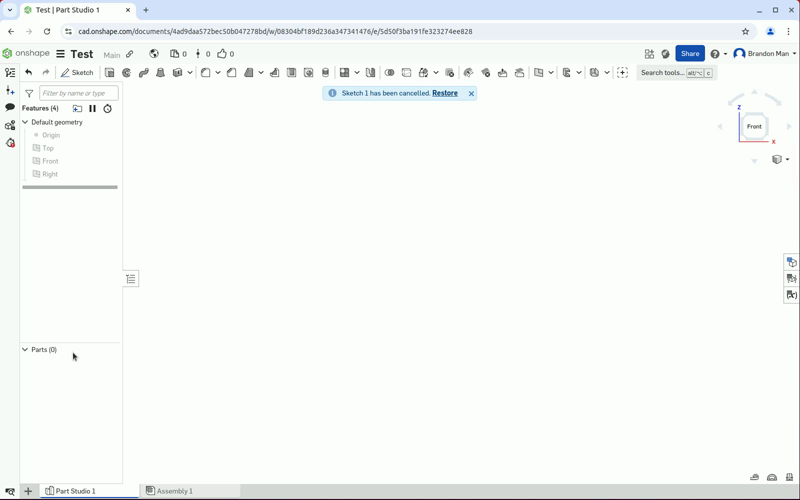
key_up(shift)
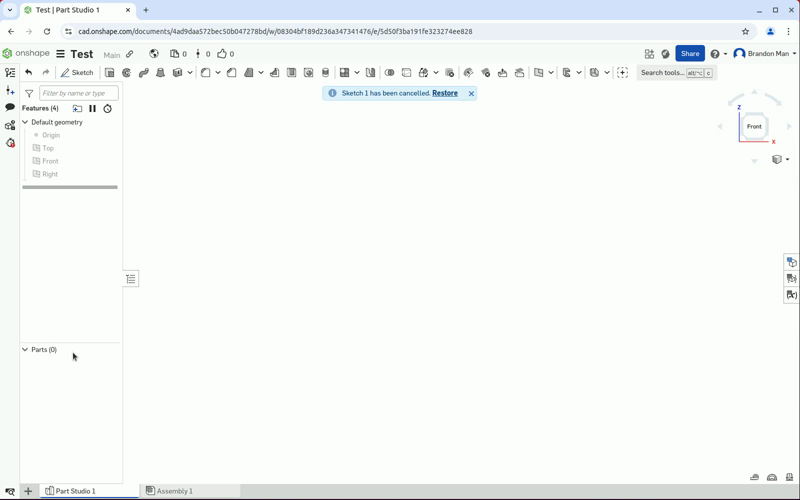
mouse_move(73, 352)
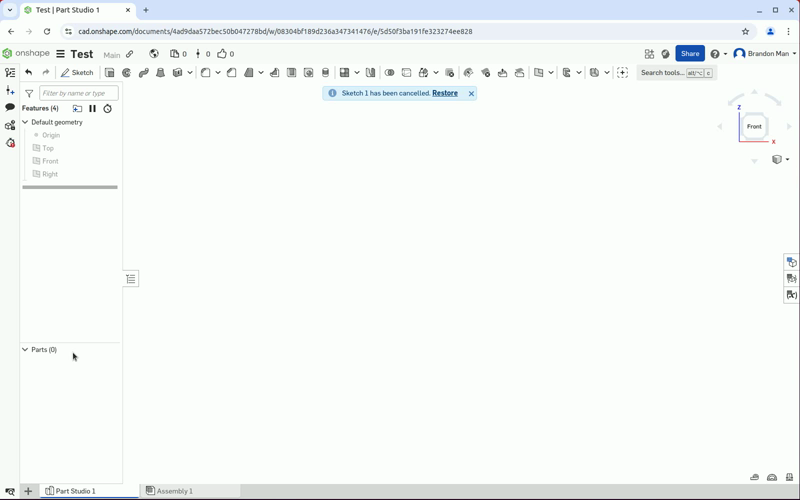
key(shift+y)
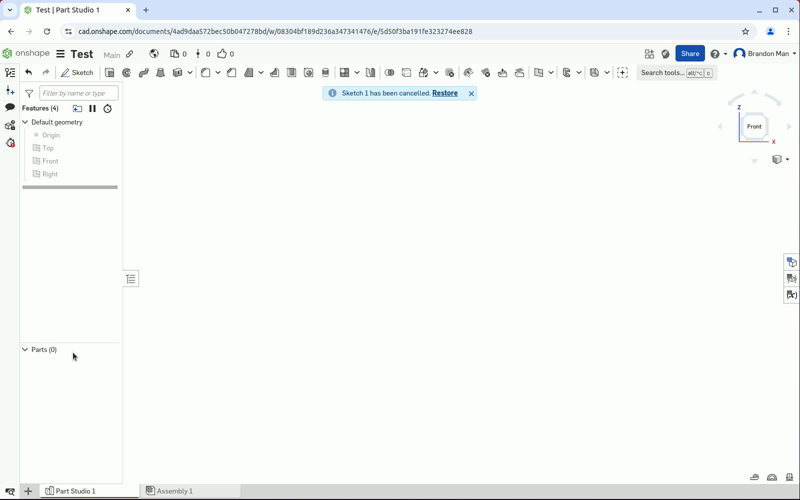
key(shift+s)
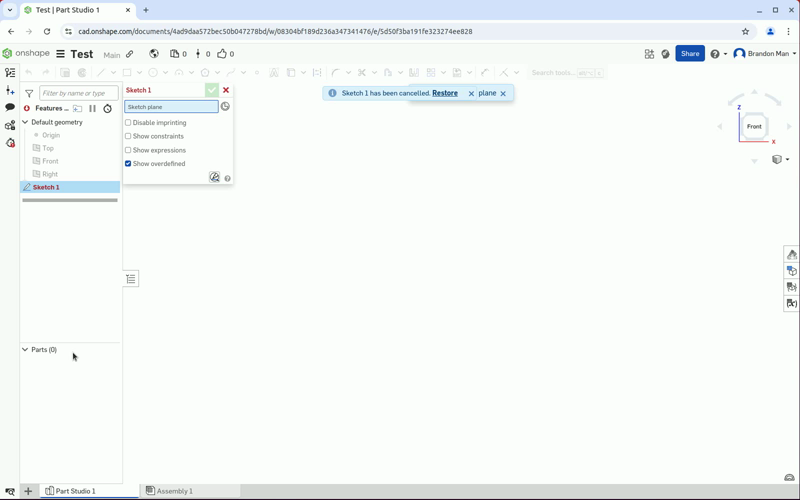
mouse_move(73, 163)
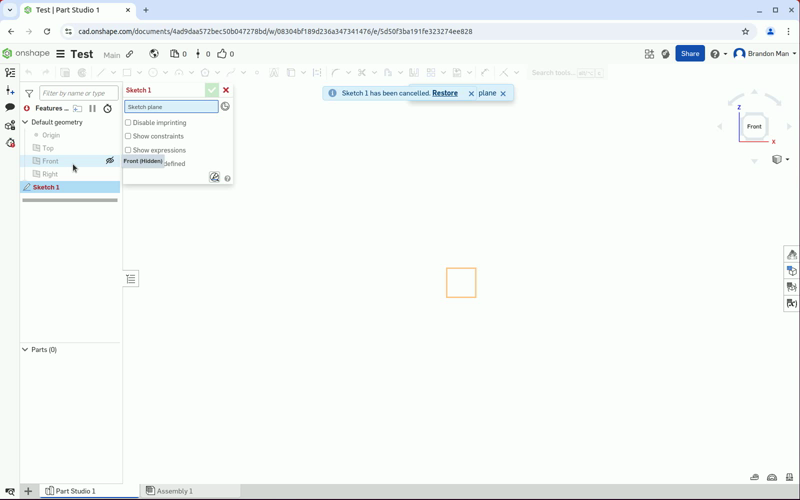
click(73, 163)
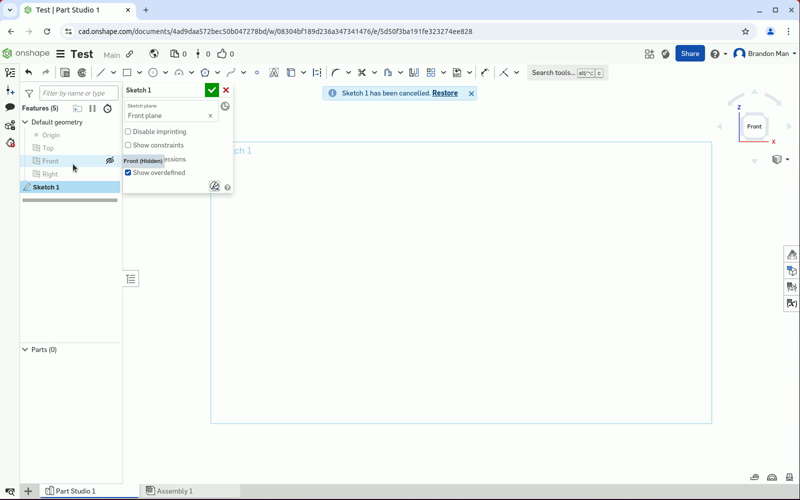
mouse_move(73, 352)
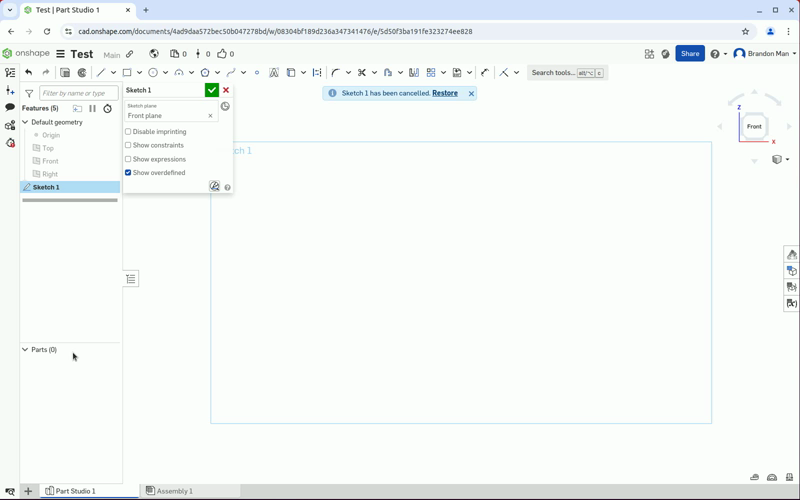
key(y)
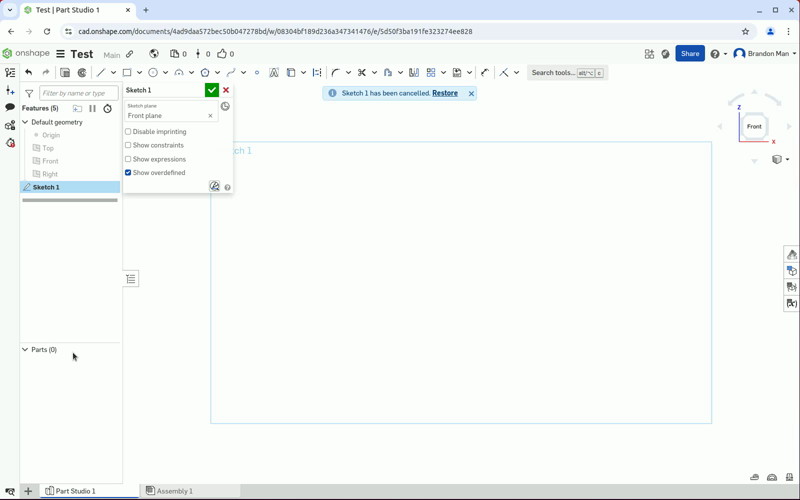
key(c)
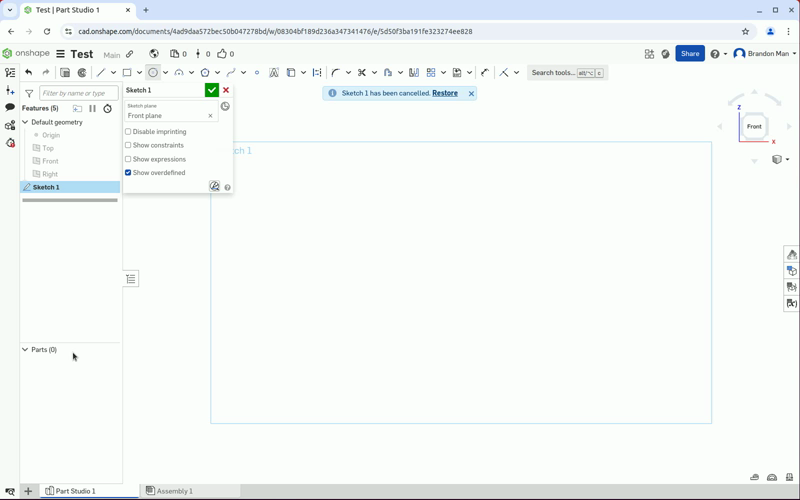
key_down(shift)
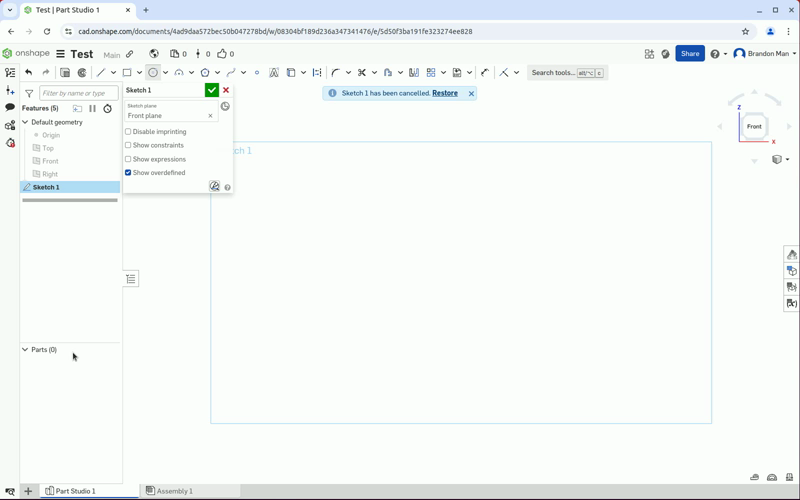
mouse_move(467, 261)
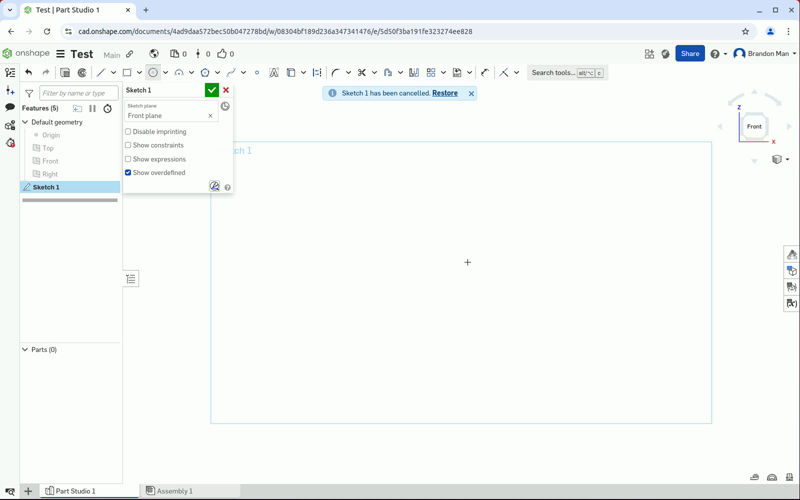
click(467, 261)
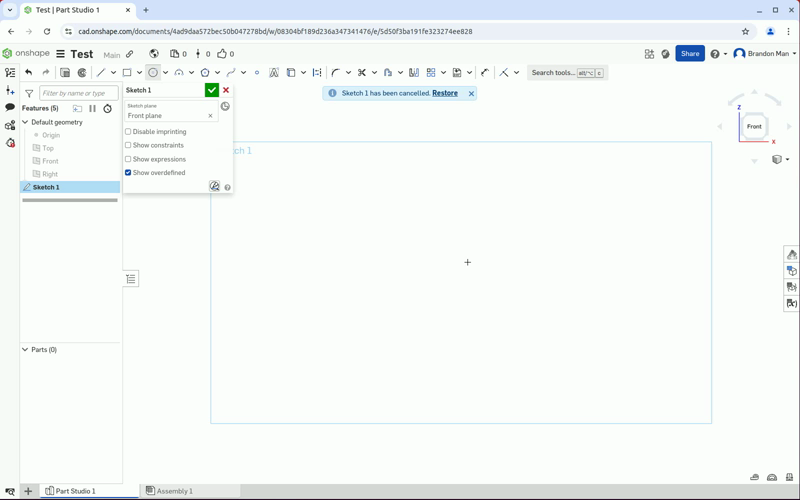
key_up(shift)
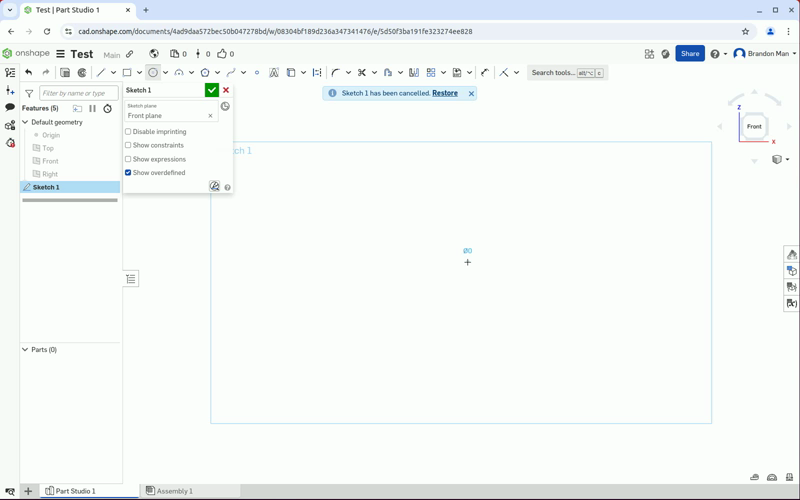
mouse_move(484, 261)
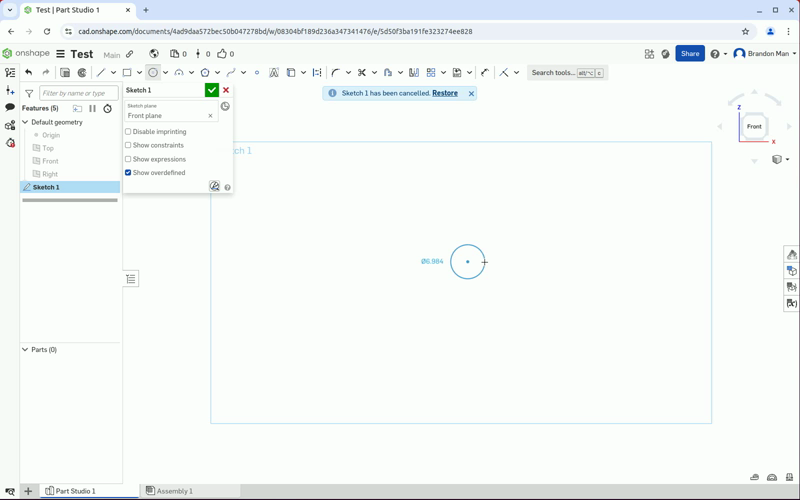
click(484, 261)
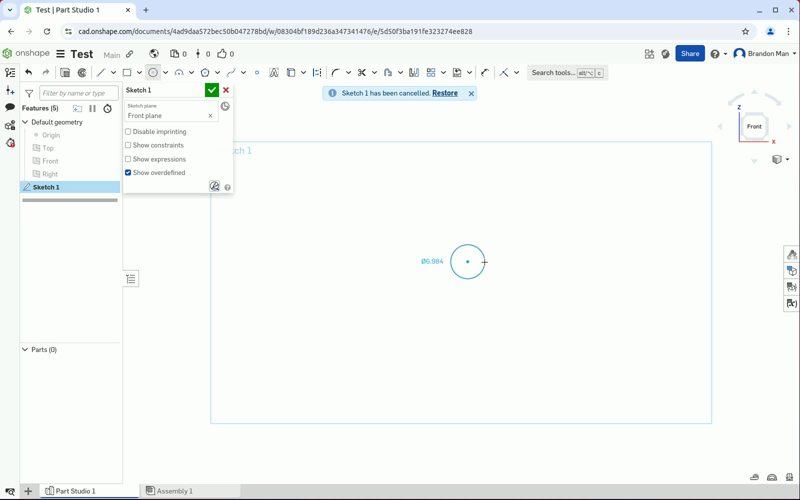
key(esc)
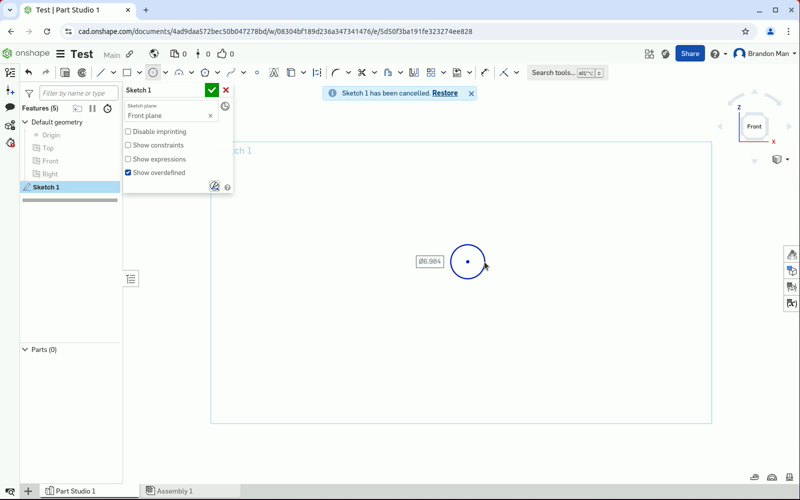
mouse_move(478, 253)
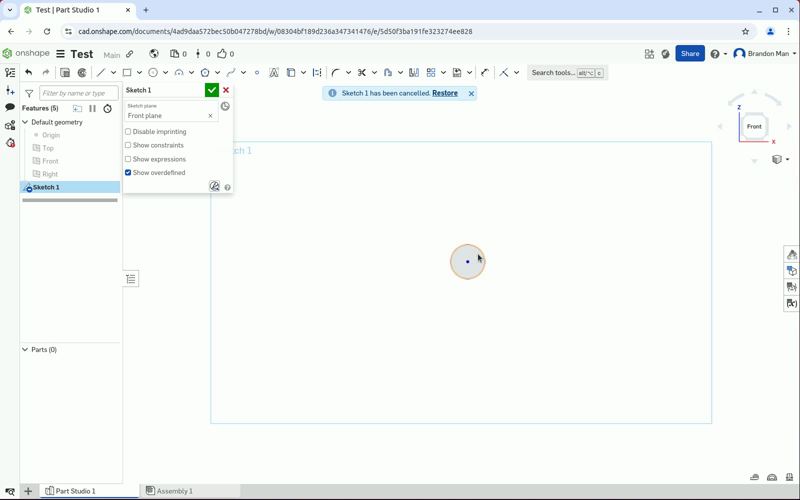
scroll(6)
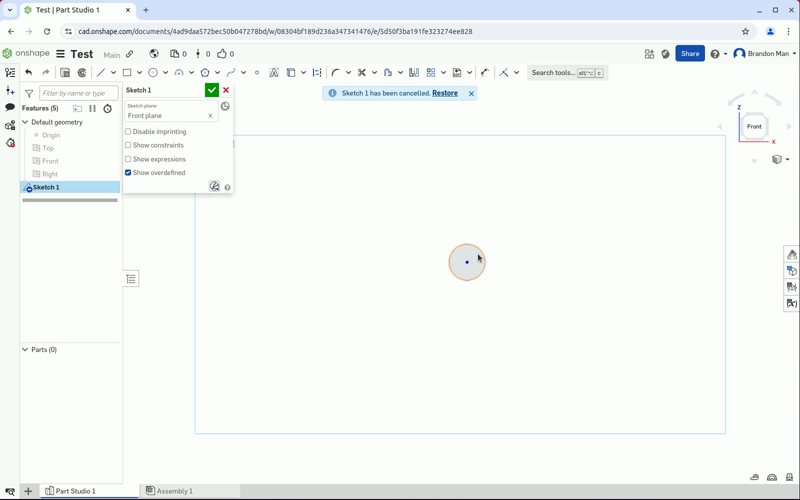
scroll(6)
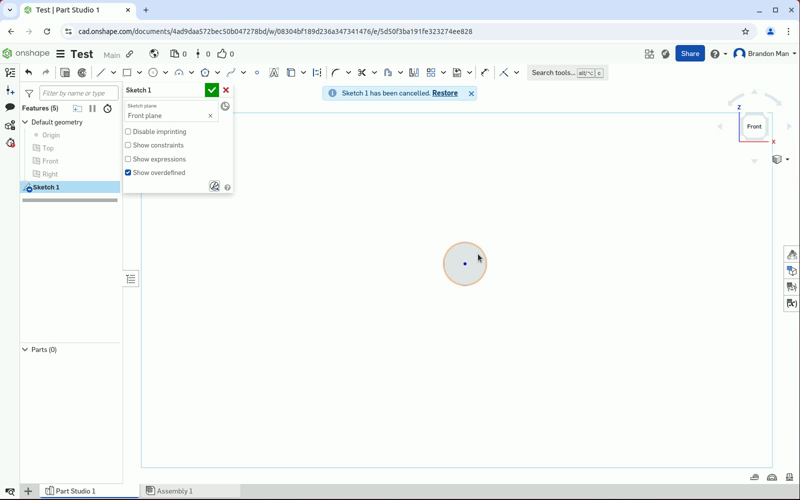
scroll(6)
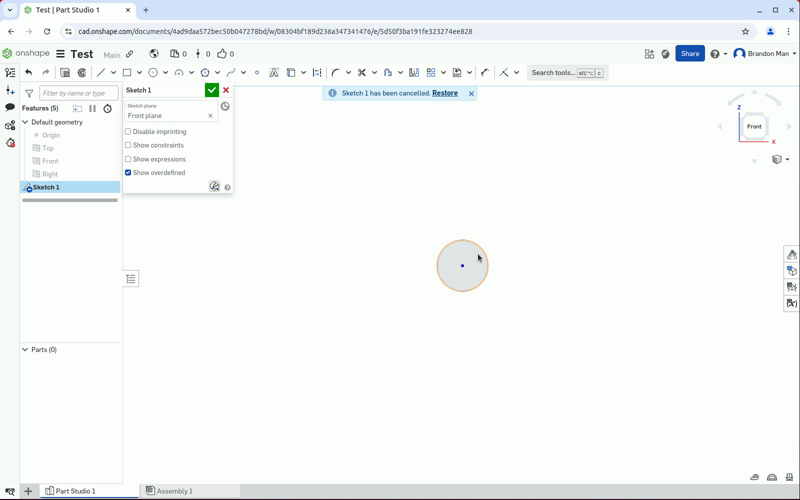
scroll(6)
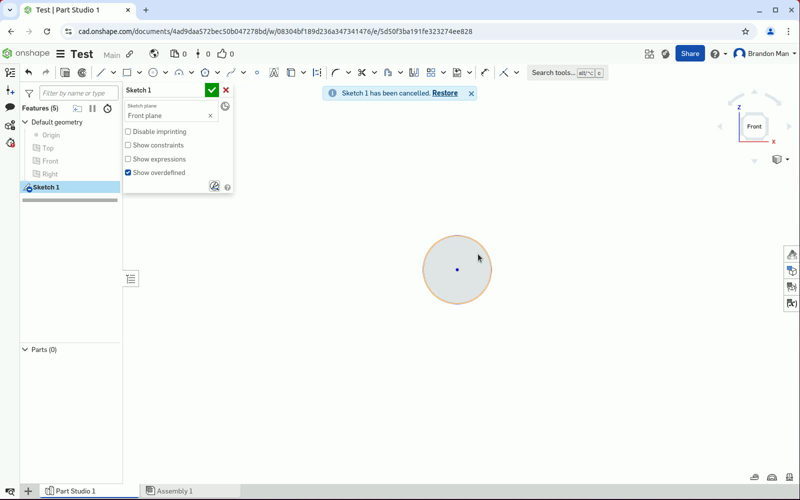
scroll(6)
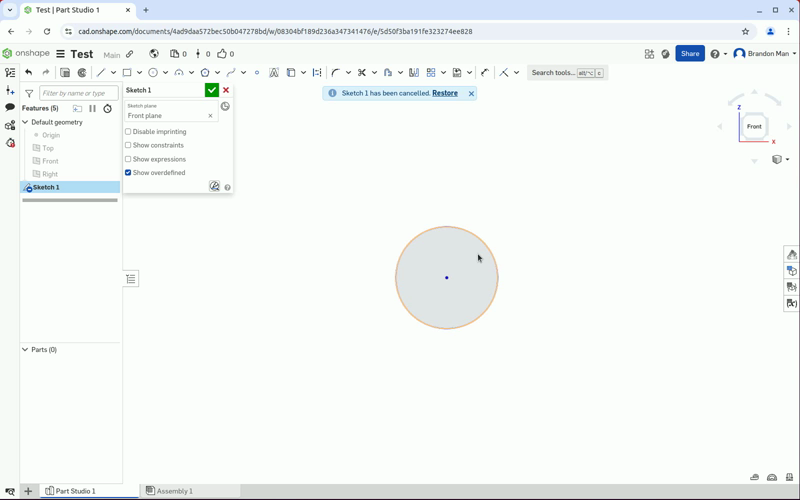
scroll(6)
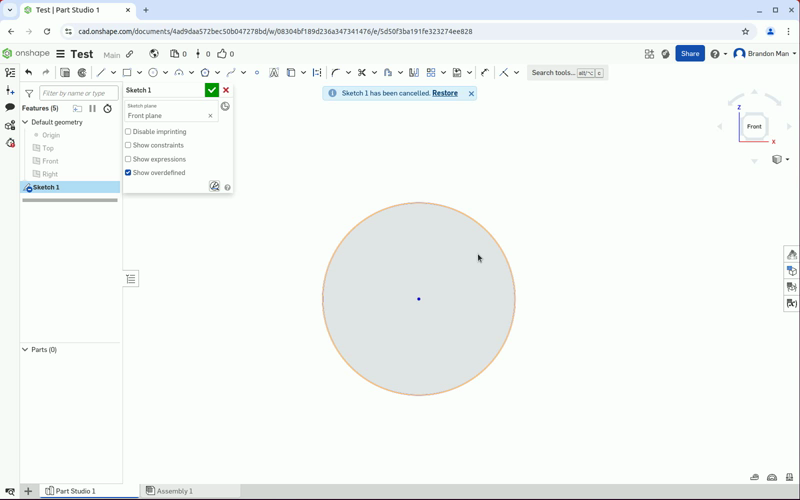
scroll(6)
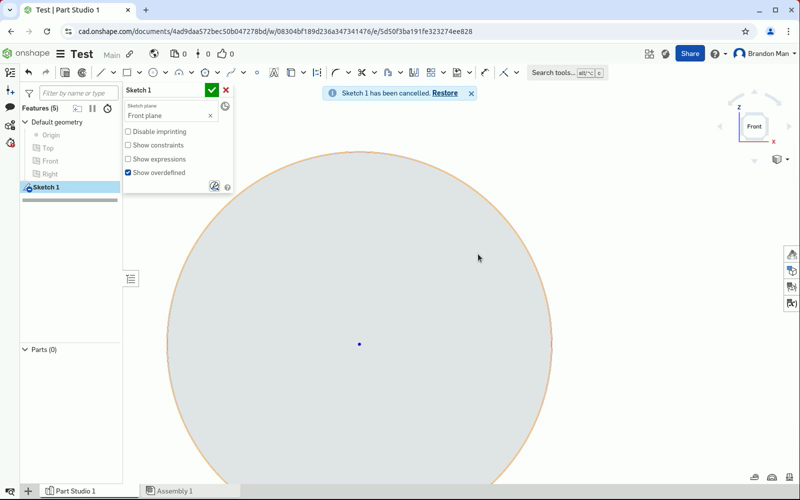
click(478, 253)
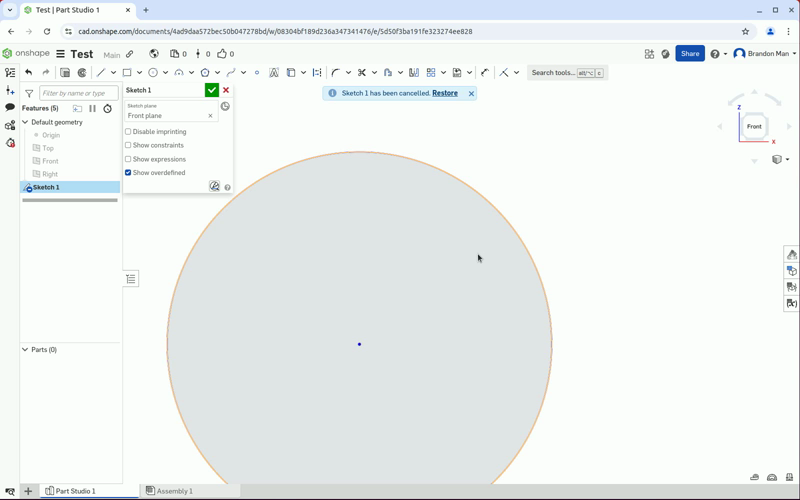
scroll(-6)
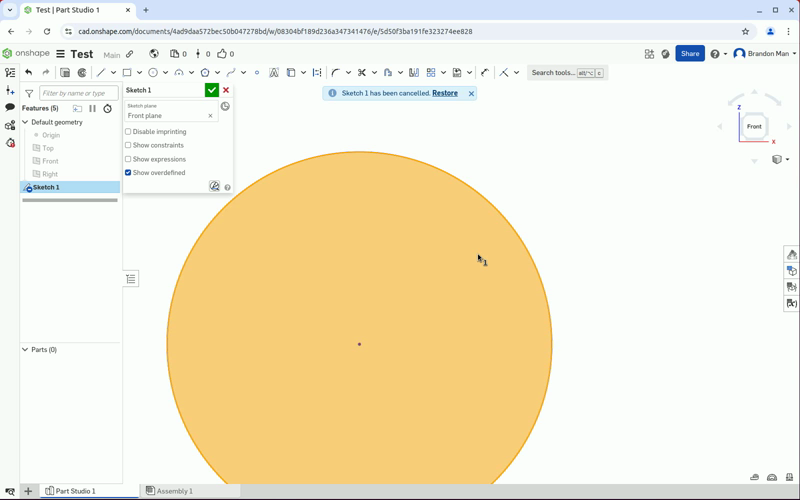
scroll(-6)
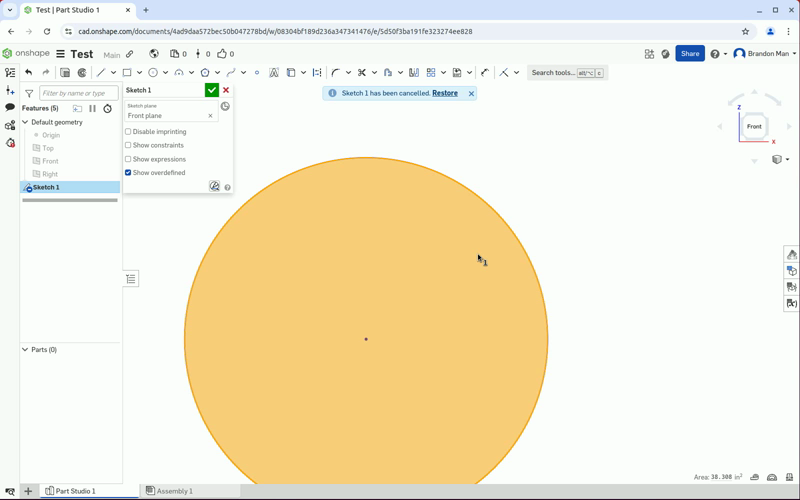
scroll(-6)
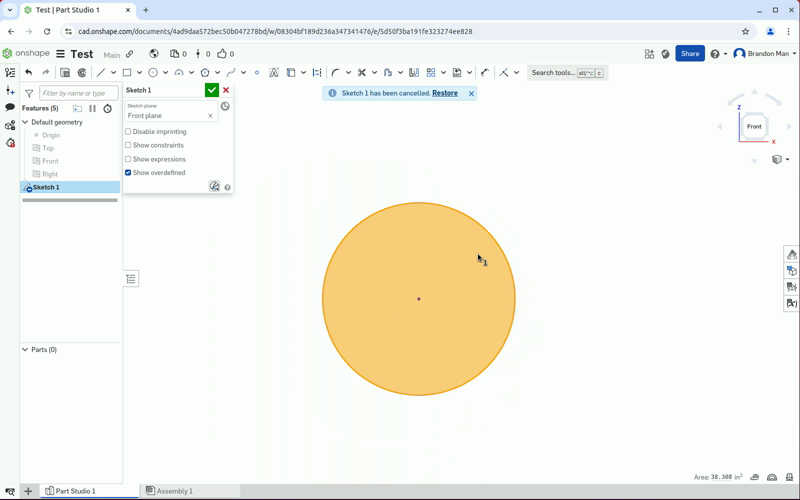
scroll(-6)
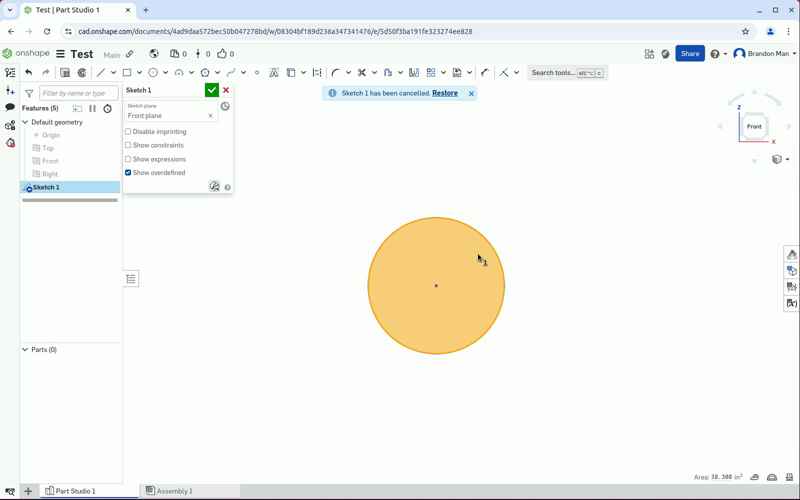
scroll(-6)
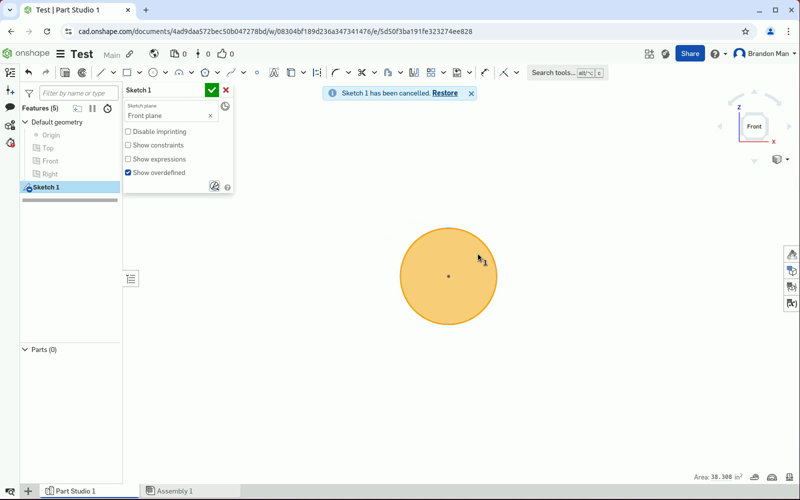
scroll(-6)
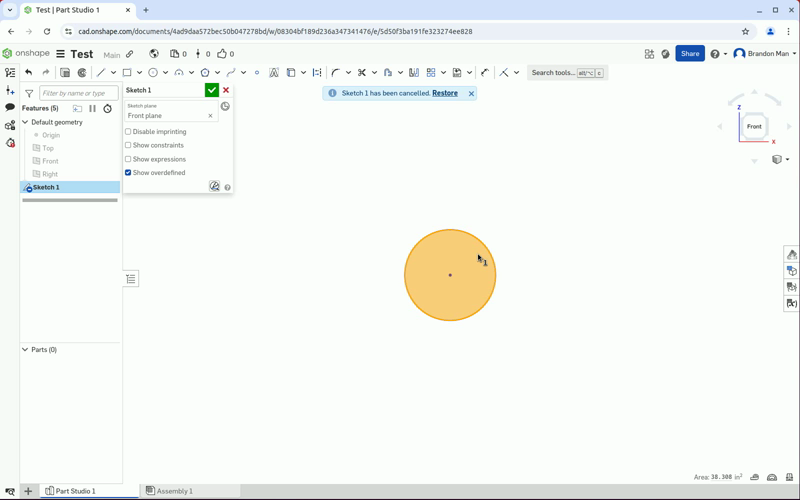
scroll(-6)
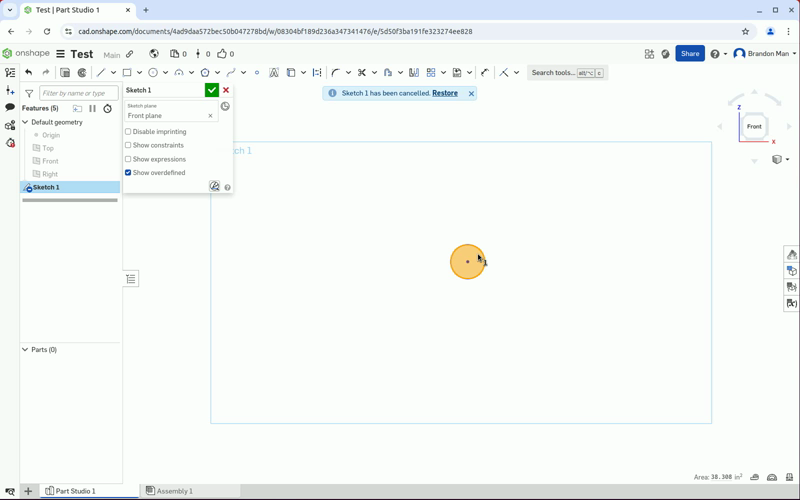
mouse_move(73, 352)
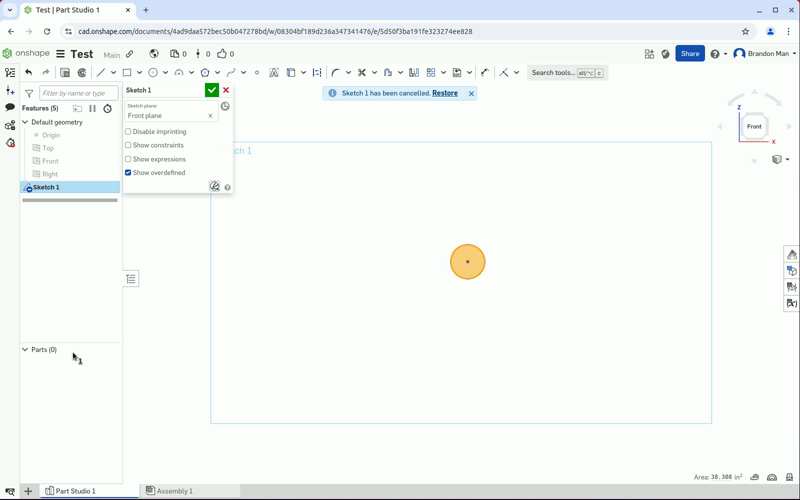
key(shift+y)
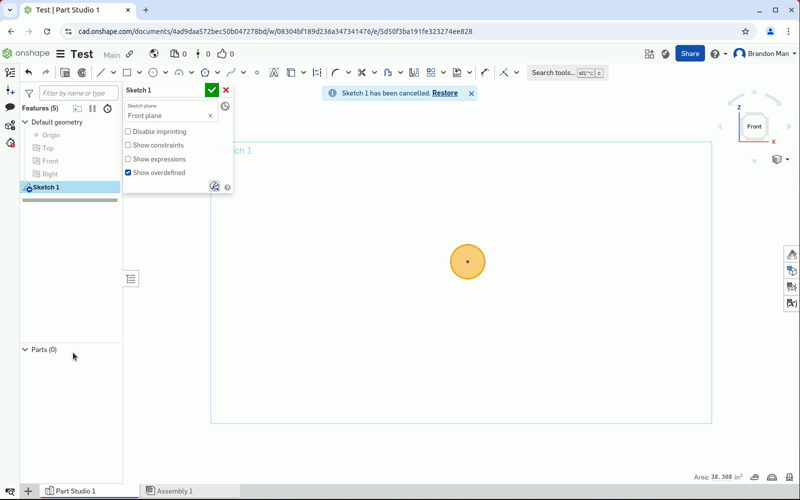
key(shift+e)
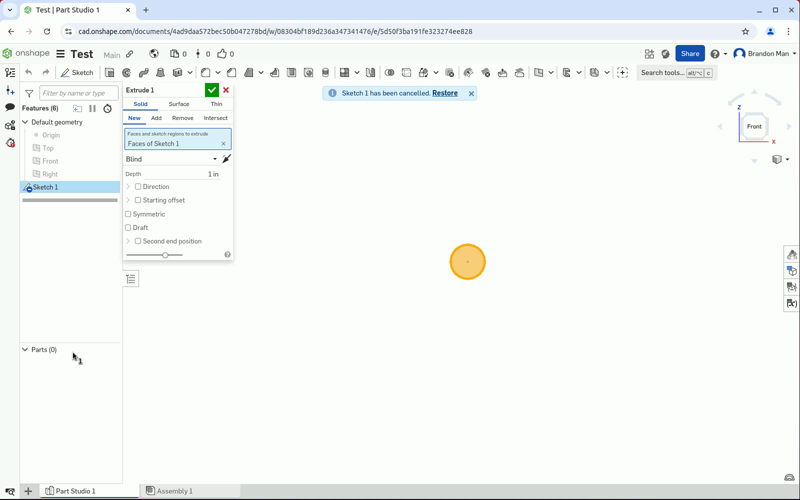
mouse_move(143, 106)
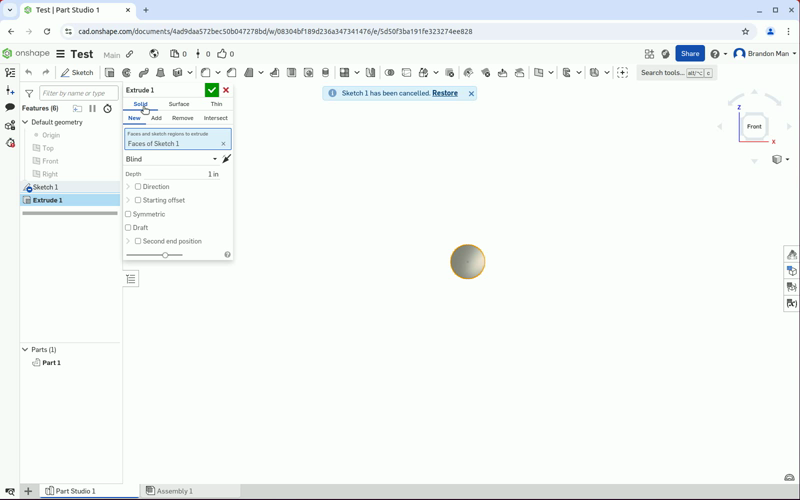
click(143, 106)
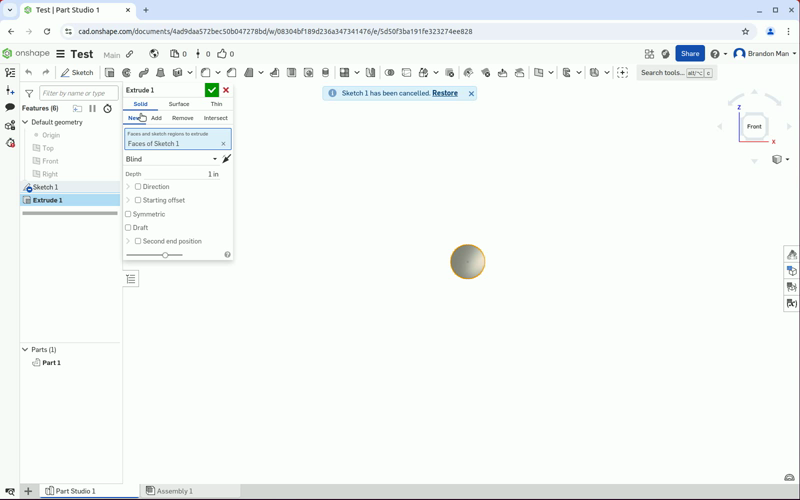
mouse_move(137, 120)
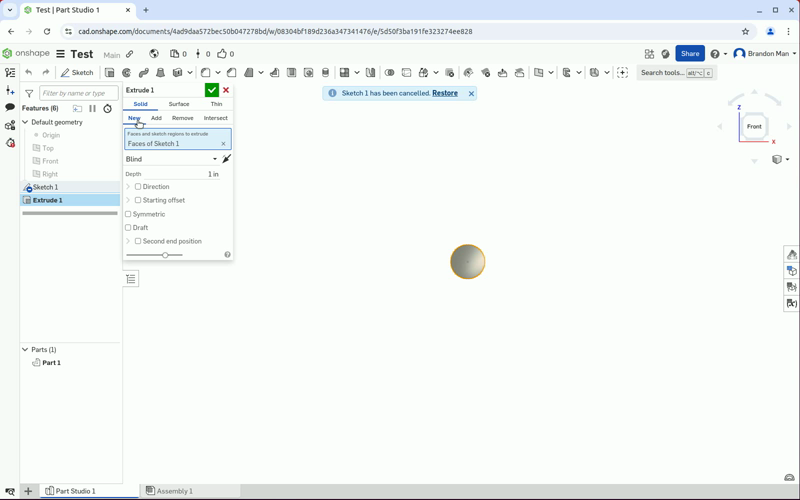
click(137, 120)
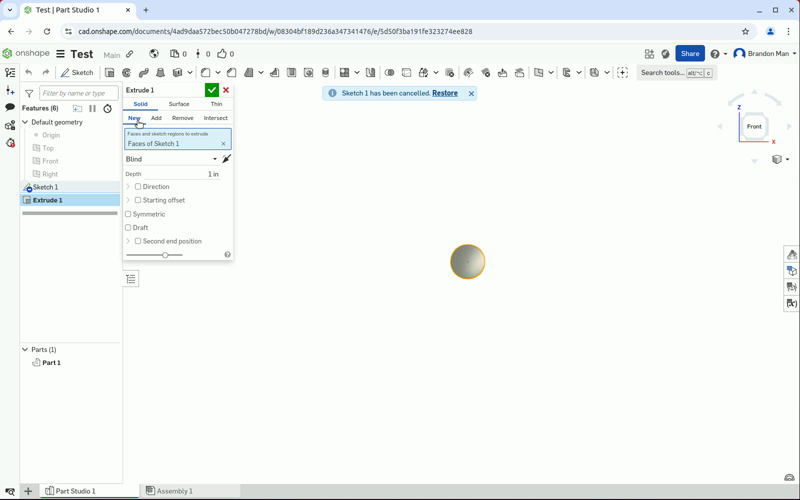
key(tab, 4)
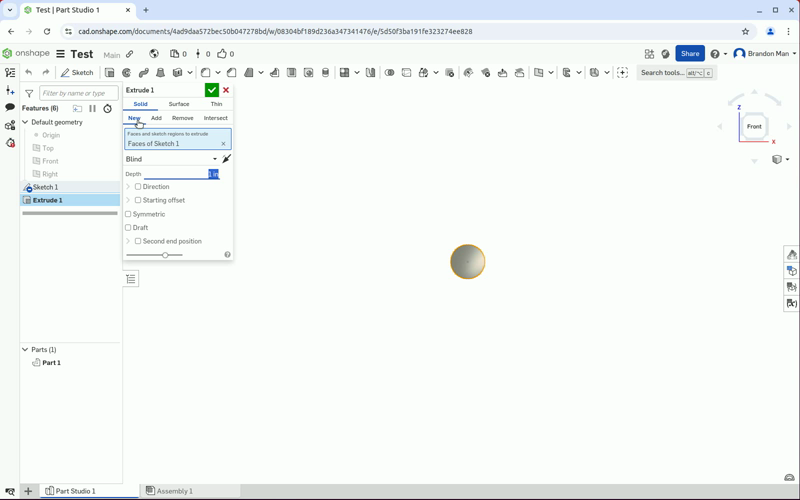
text(19.738)
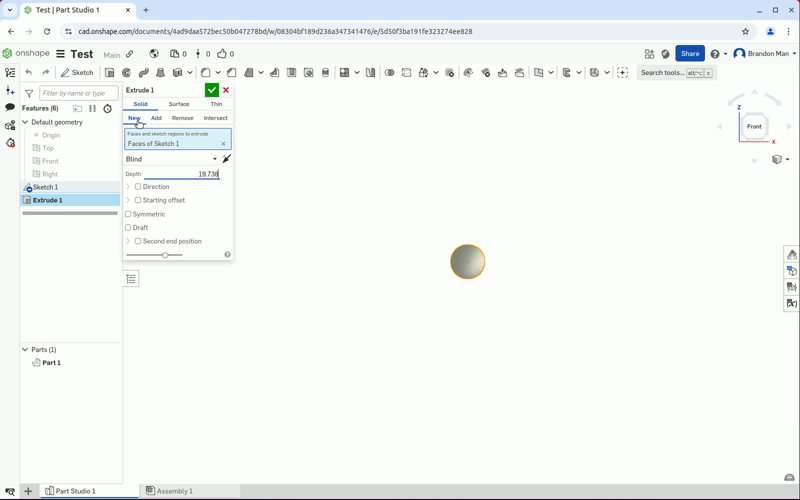
key(enter)
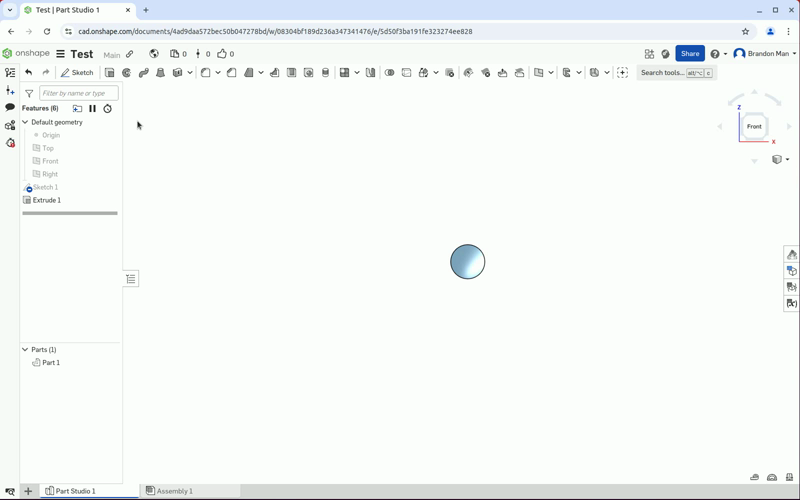
key(shift+h)
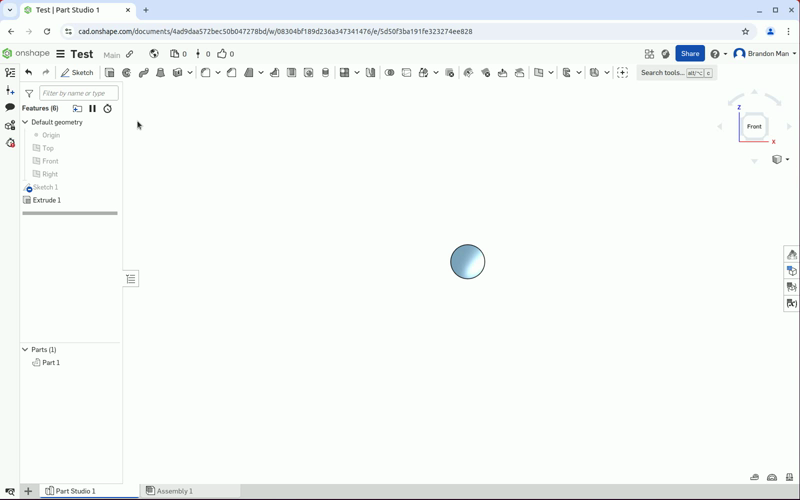
key(shift+h)
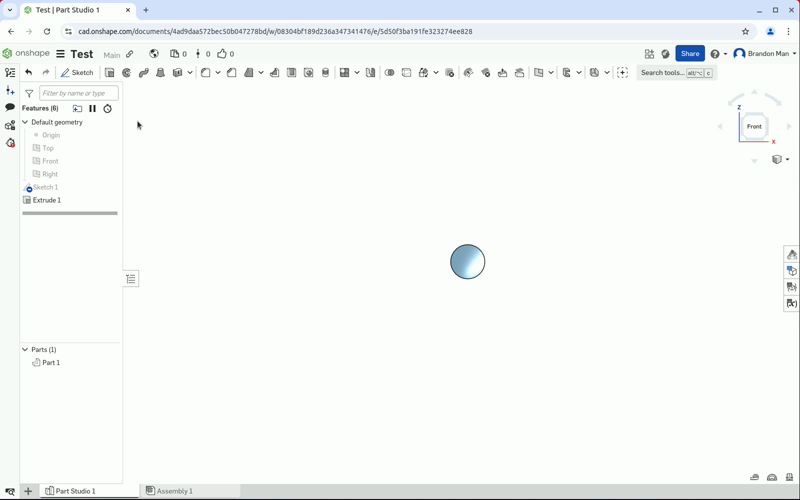
mouse_move(73, 189)
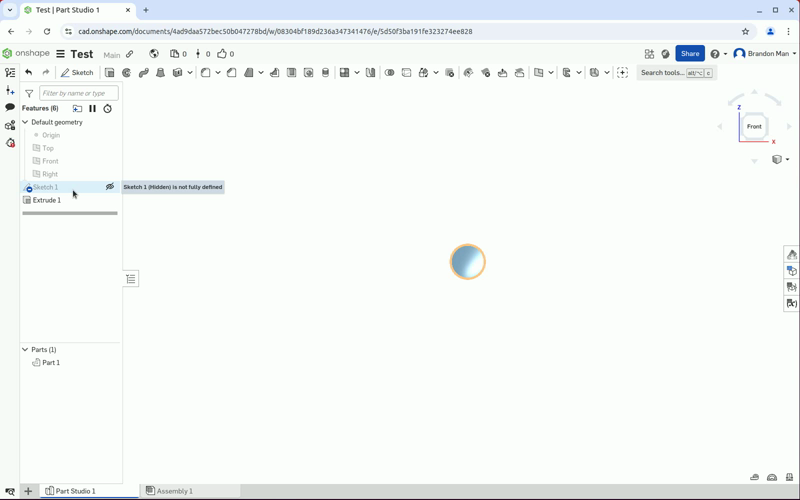
click(73, 189)
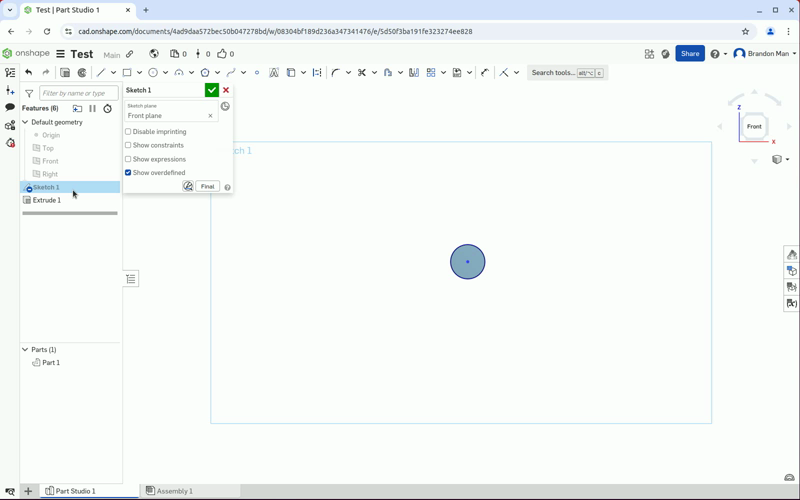
mouse_move(229, 92)
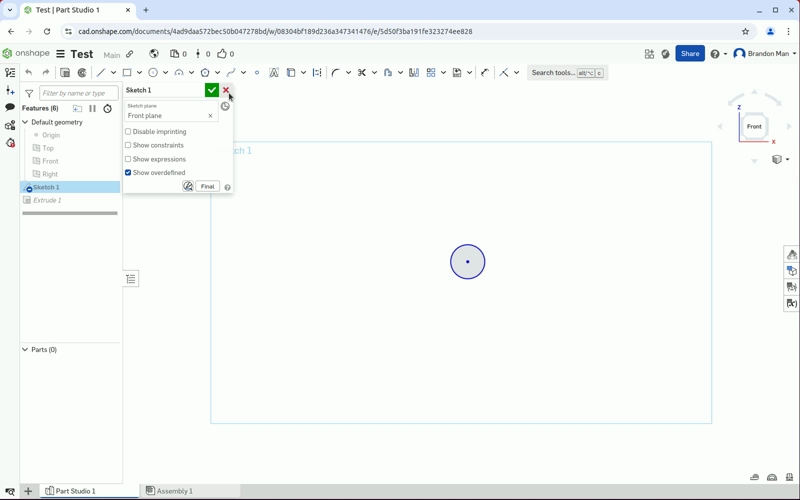
click(229, 92)
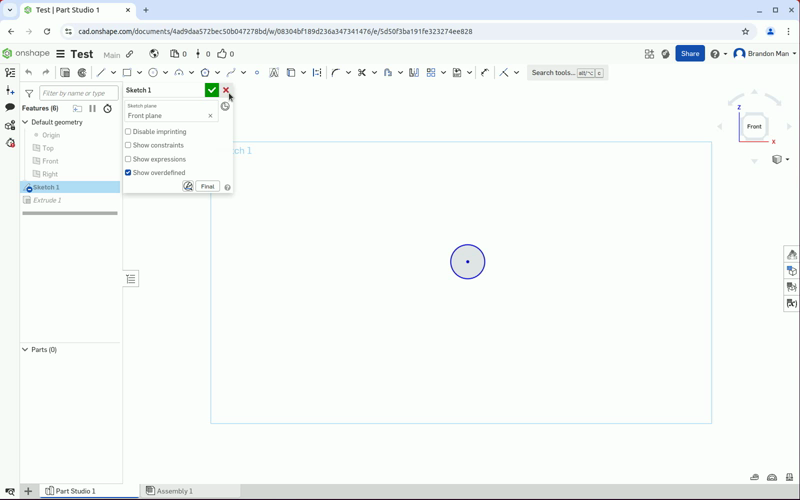
key(shift+s)
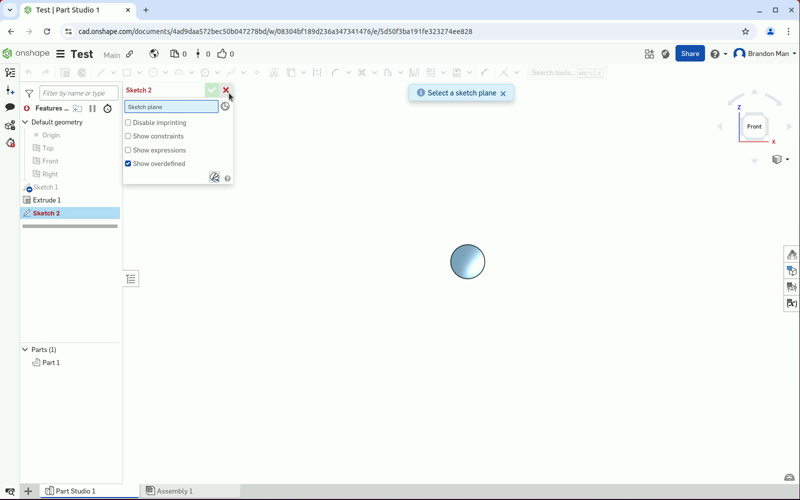
mouse_move(73, 163)
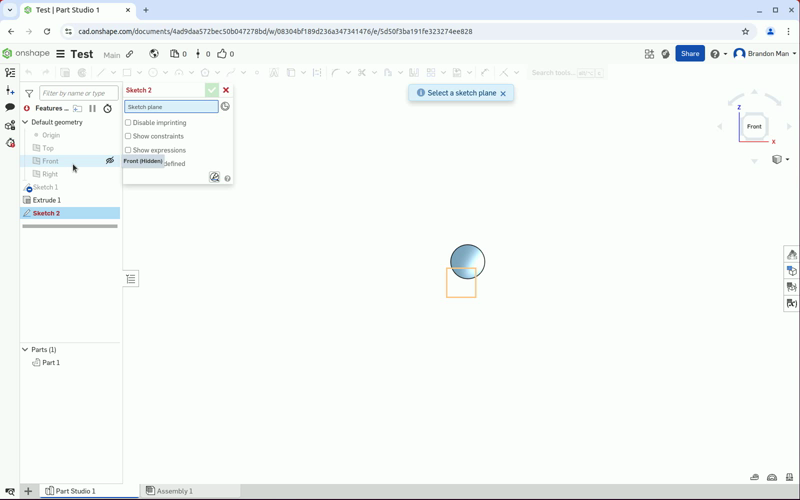
click(73, 163)
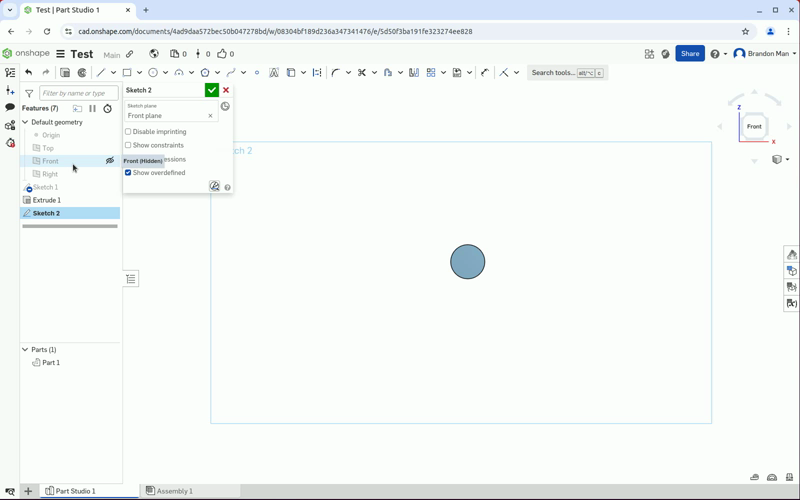
mouse_move(73, 352)
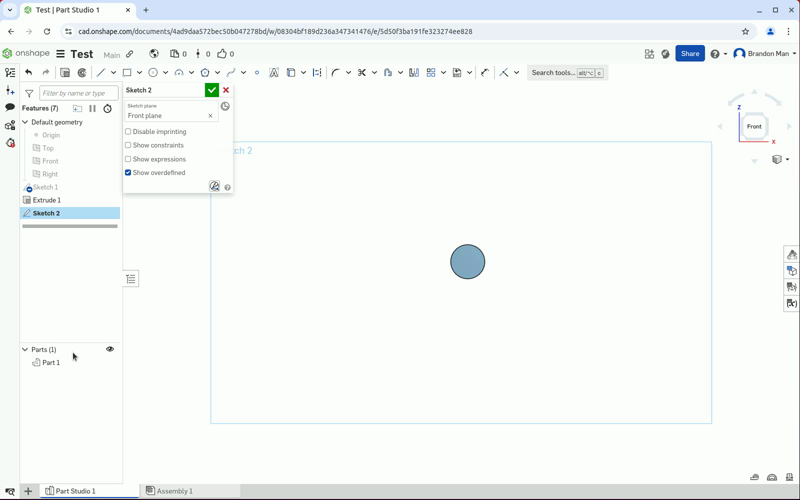
key(y)
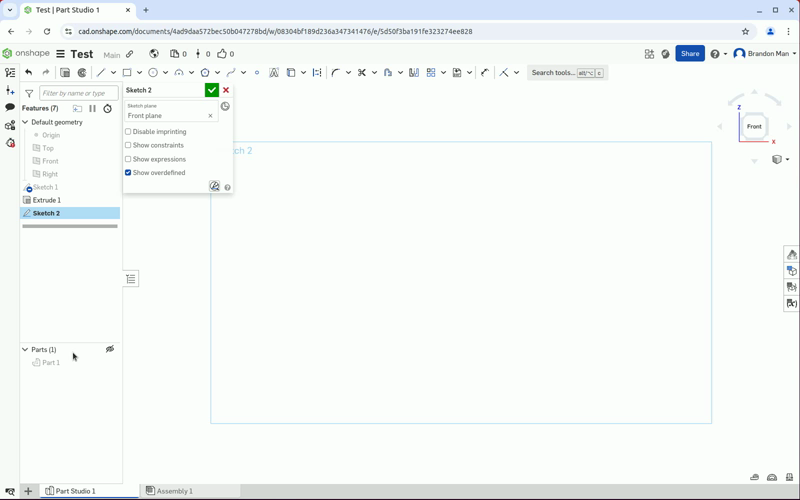
key(c)
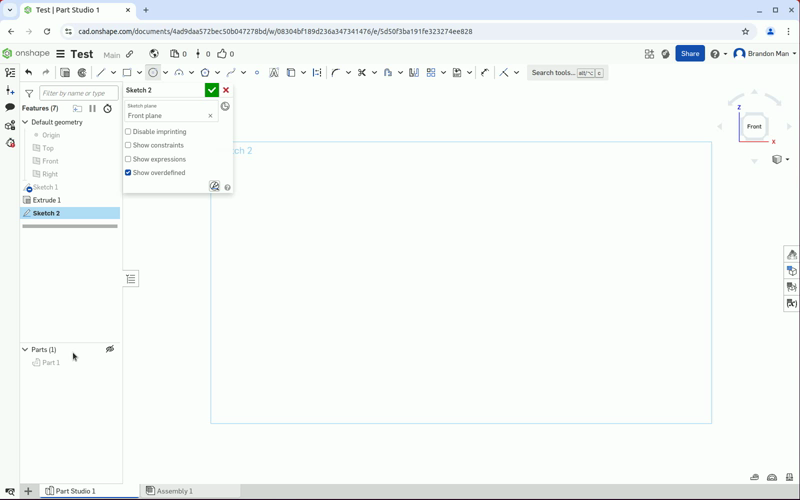
key_down(shift)
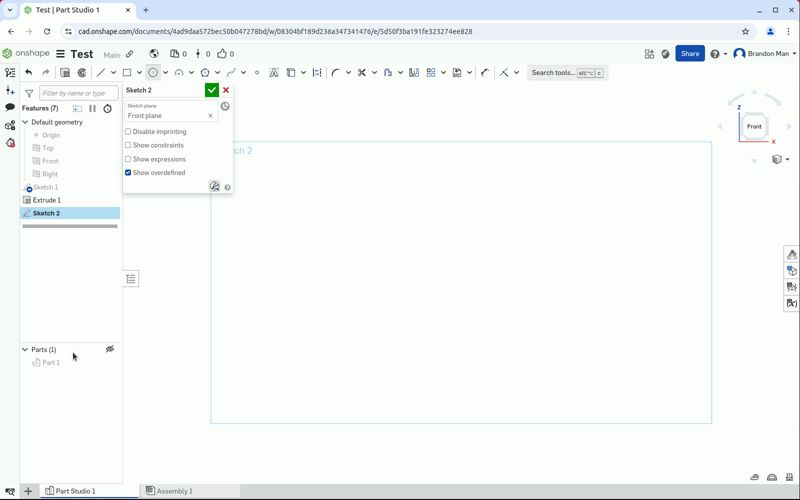
mouse_move(485, 299)
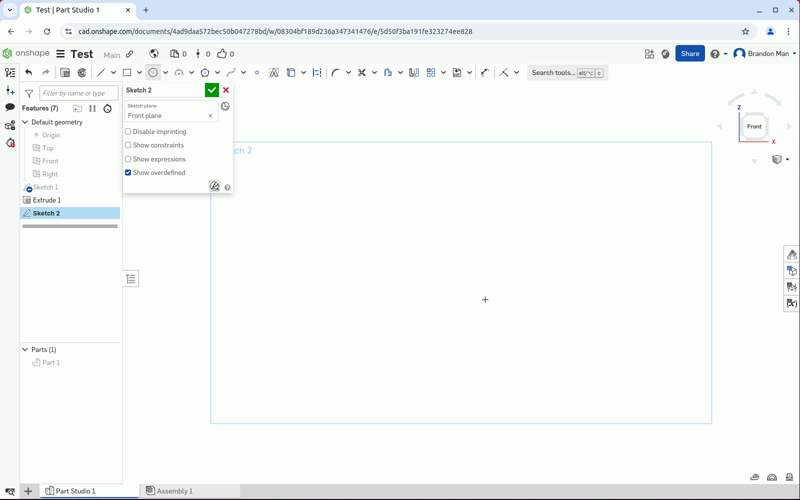
click(485, 299)
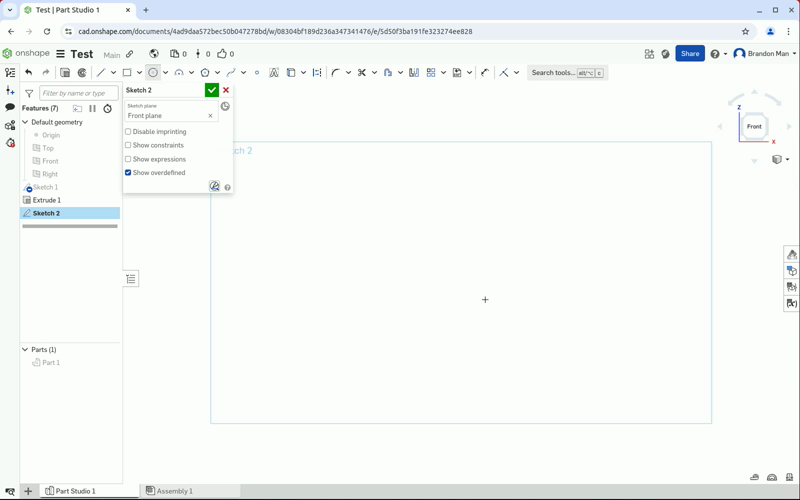
key_up(shift)
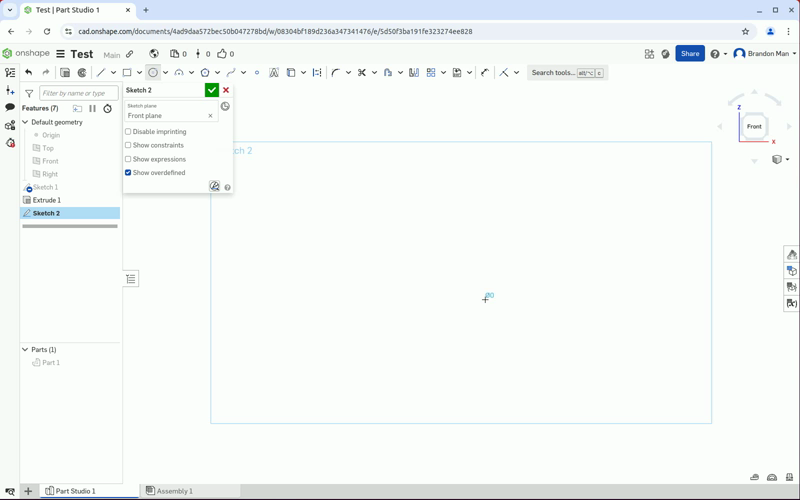
mouse_move(503, 299)
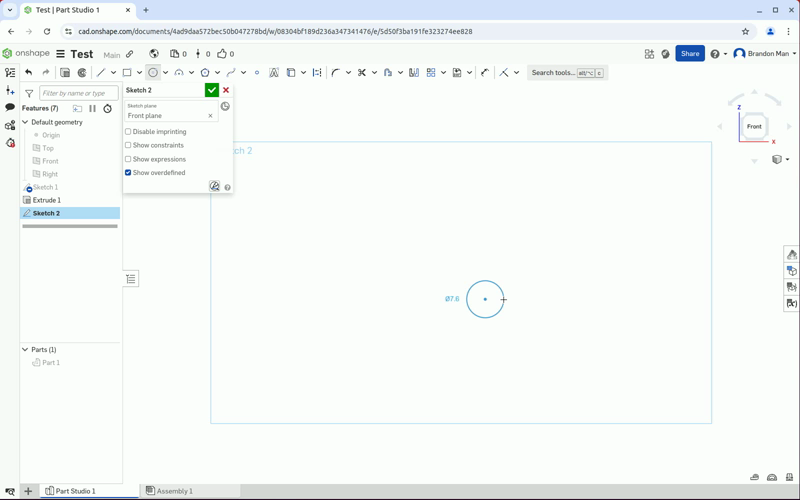
click(503, 299)
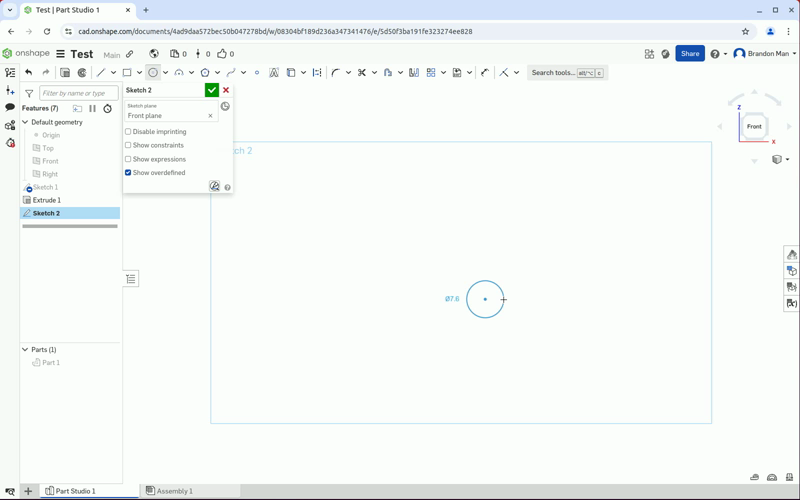
key(esc)
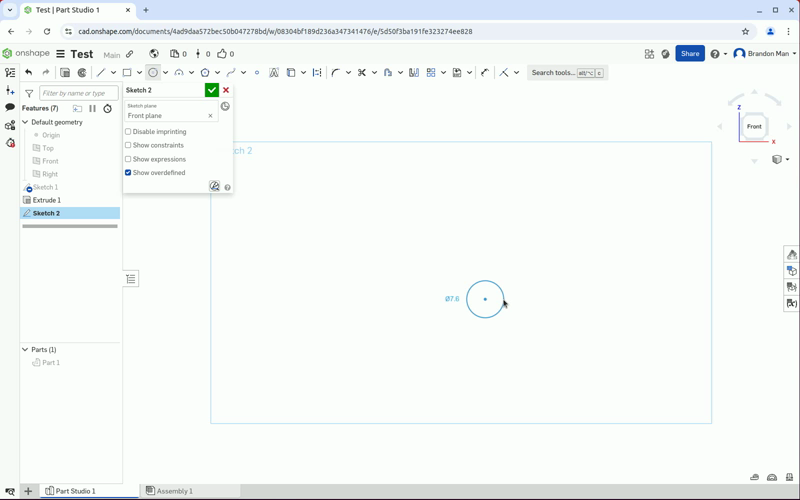
mouse_move(472, 303)
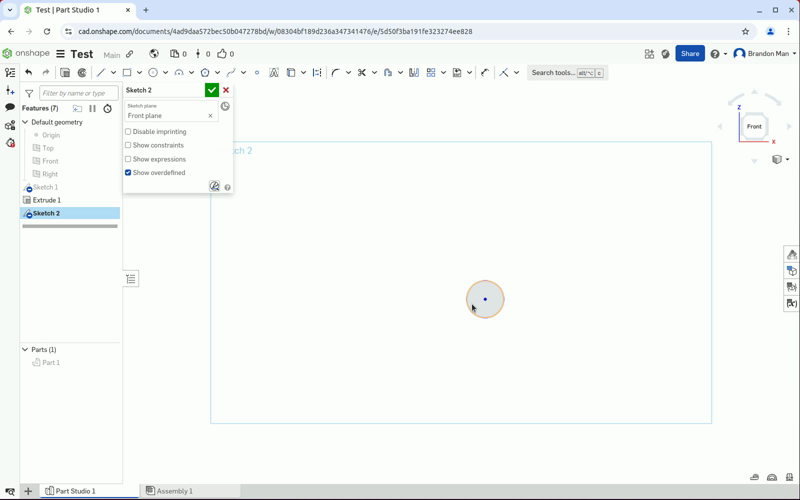
scroll(6)
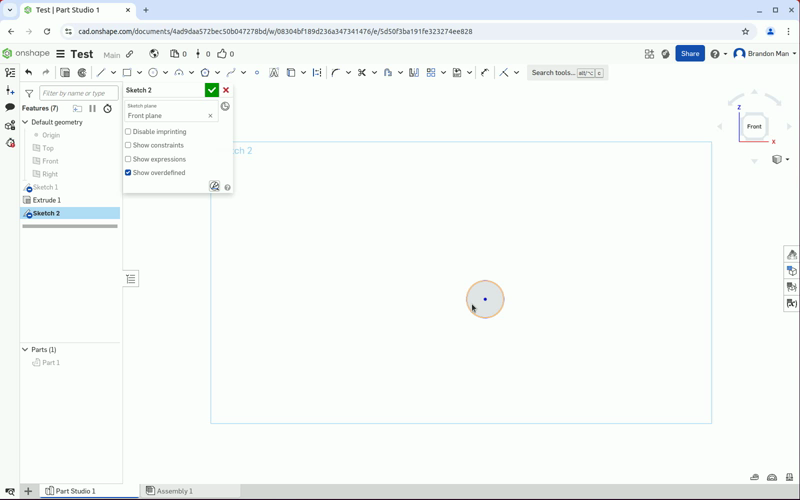
scroll(6)
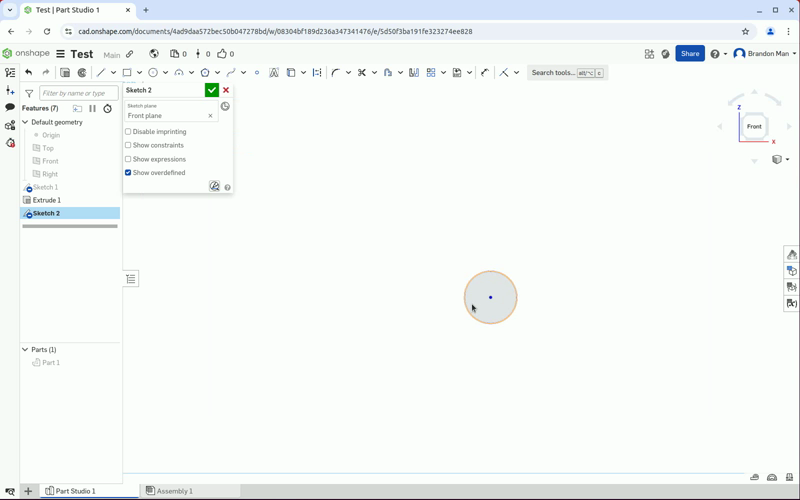
scroll(6)
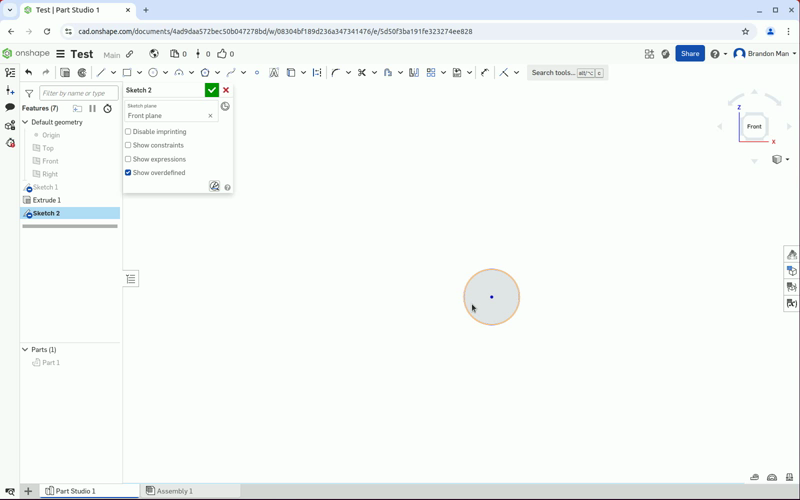
scroll(6)
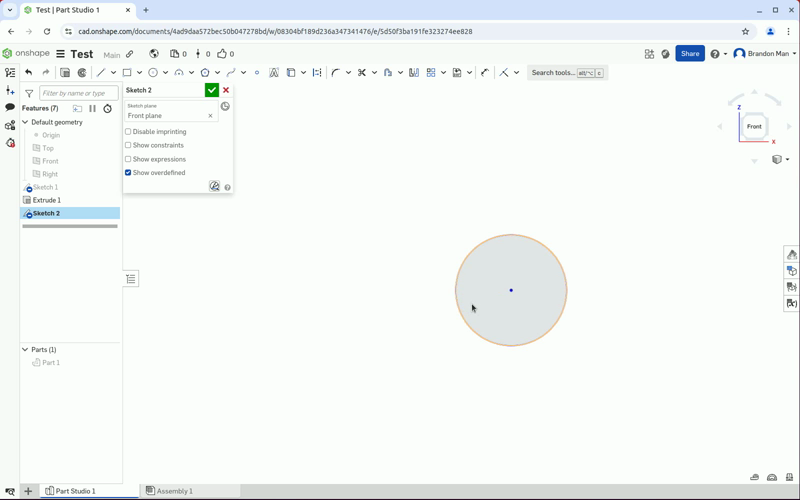
scroll(6)
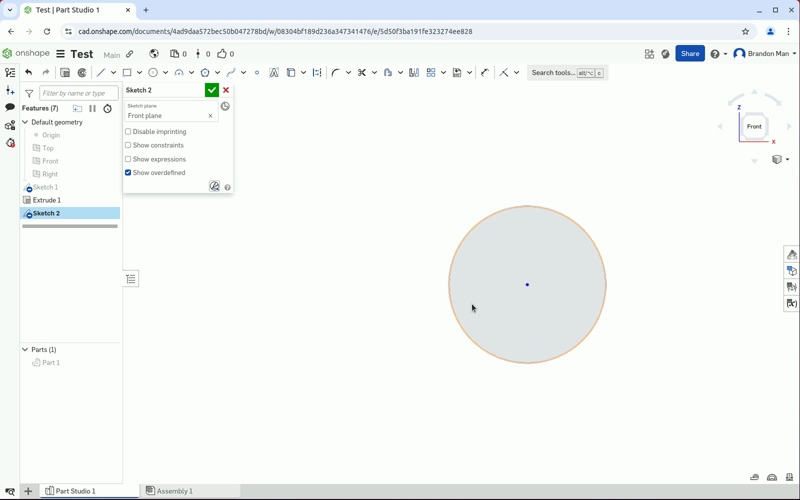
scroll(6)
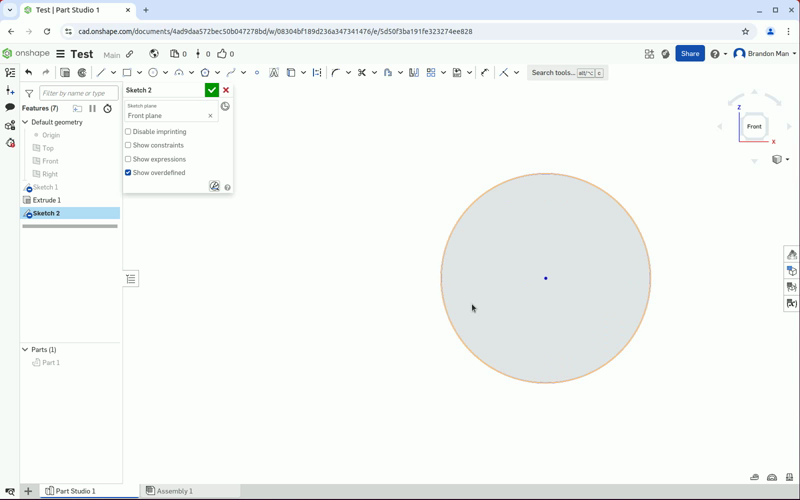
scroll(6)
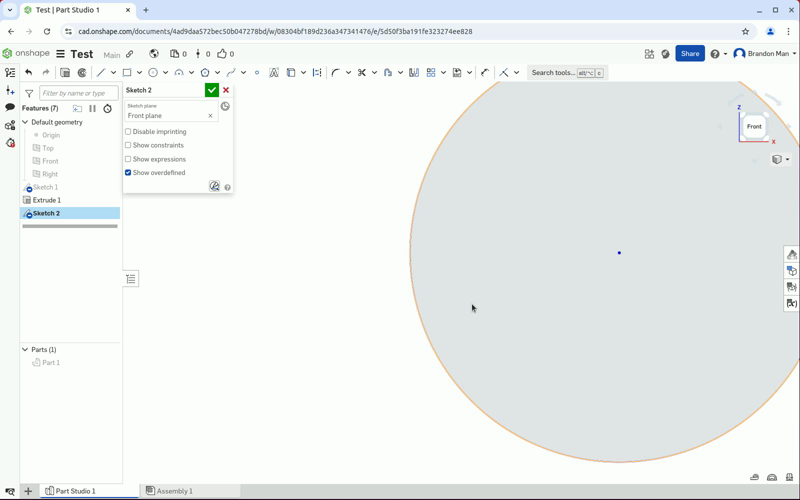
click(472, 303)
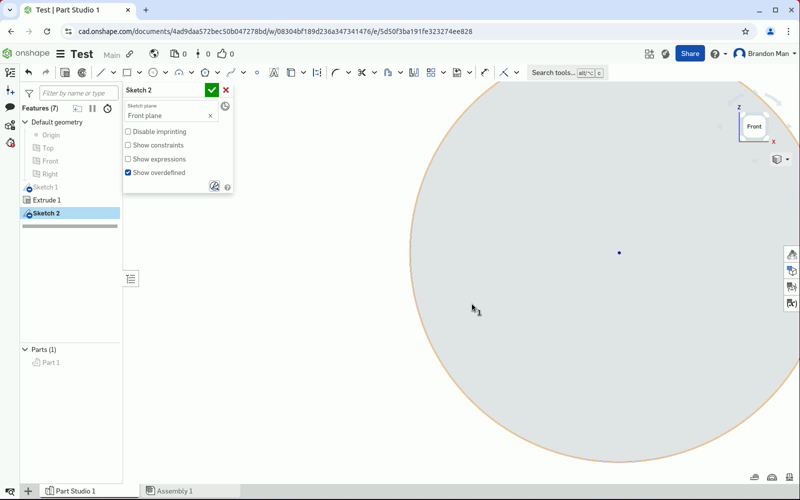
scroll(-6)
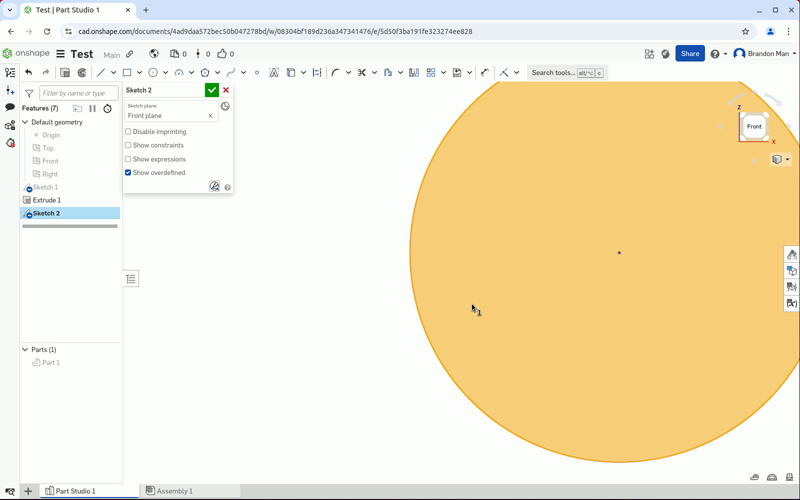
scroll(-6)
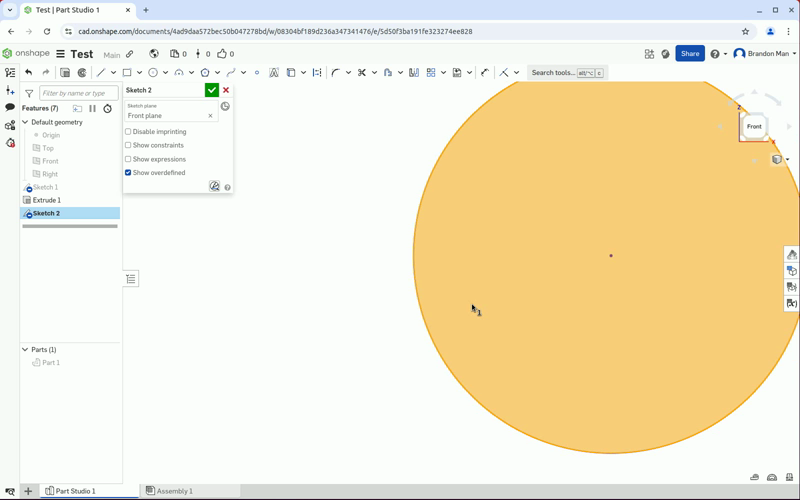
scroll(-6)
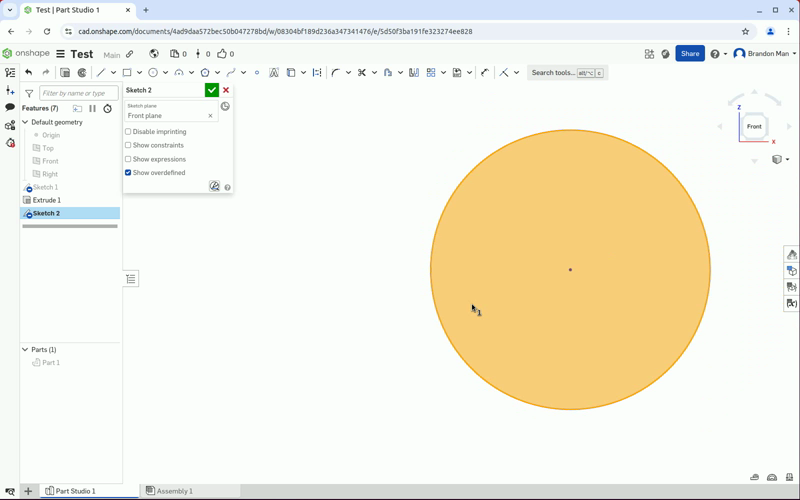
scroll(-6)
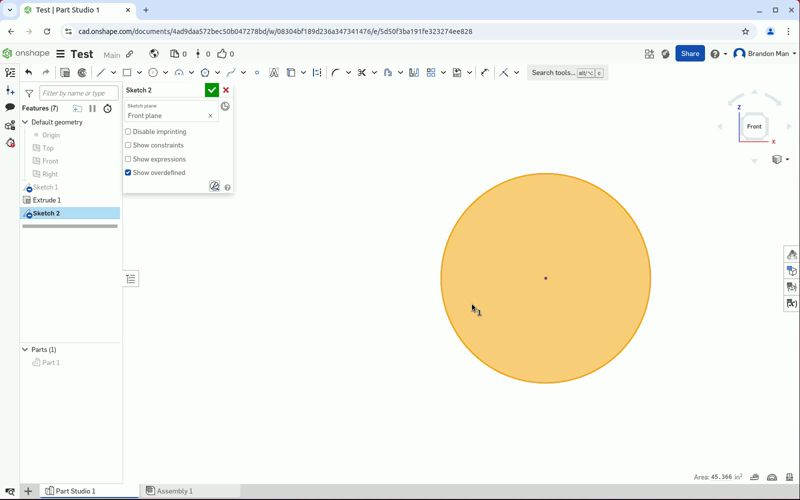
scroll(-6)
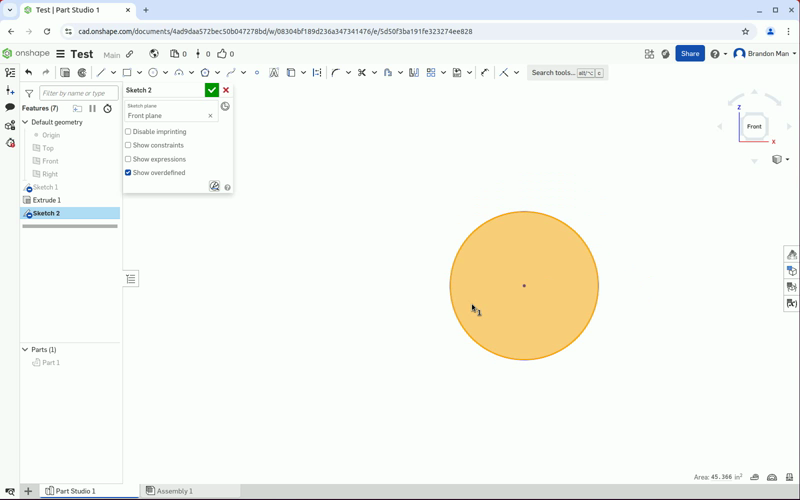
scroll(-6)
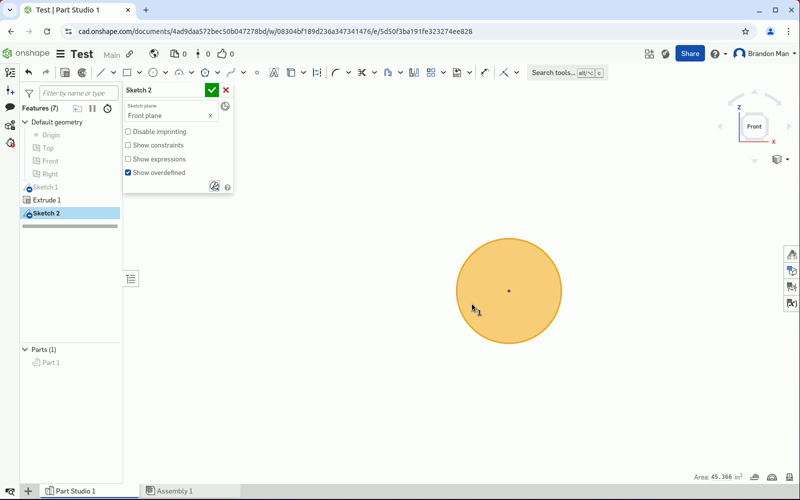
scroll(-6)
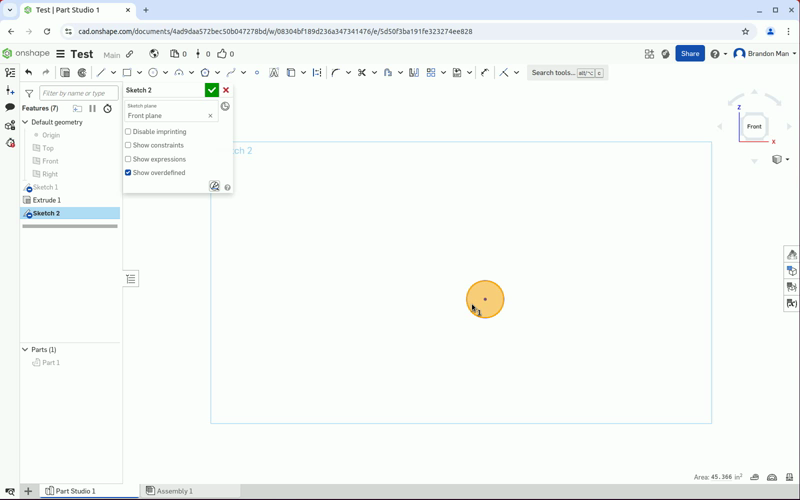
mouse_move(73, 352)
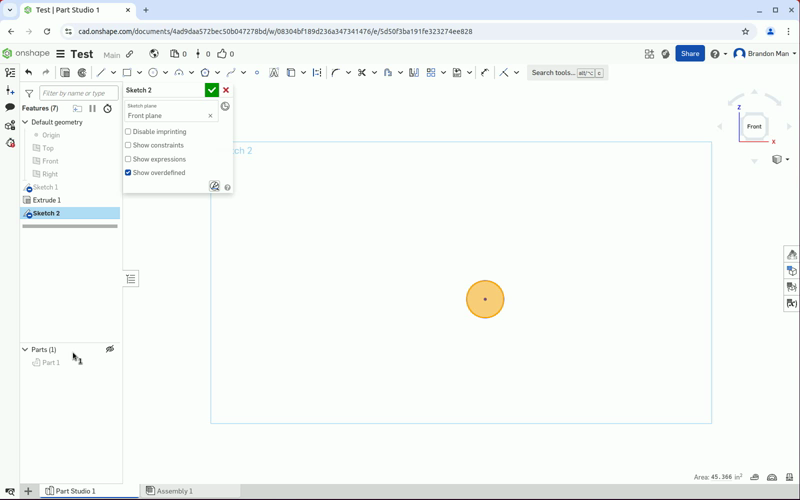
key(shift+y)
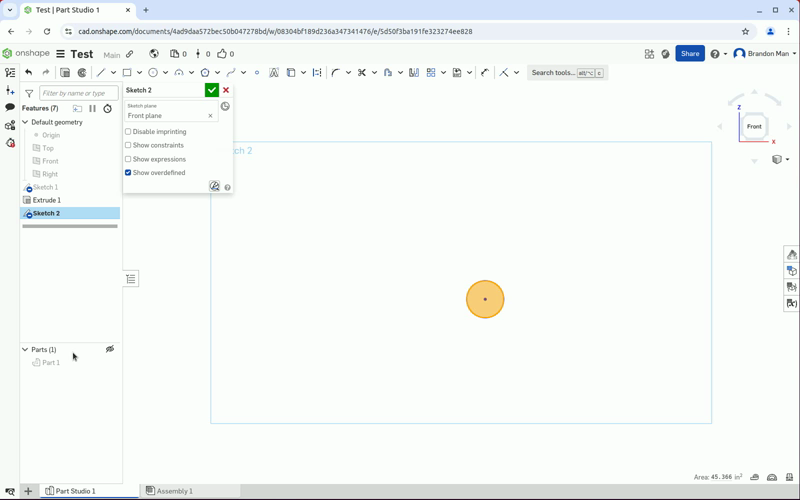
key(shift+e)
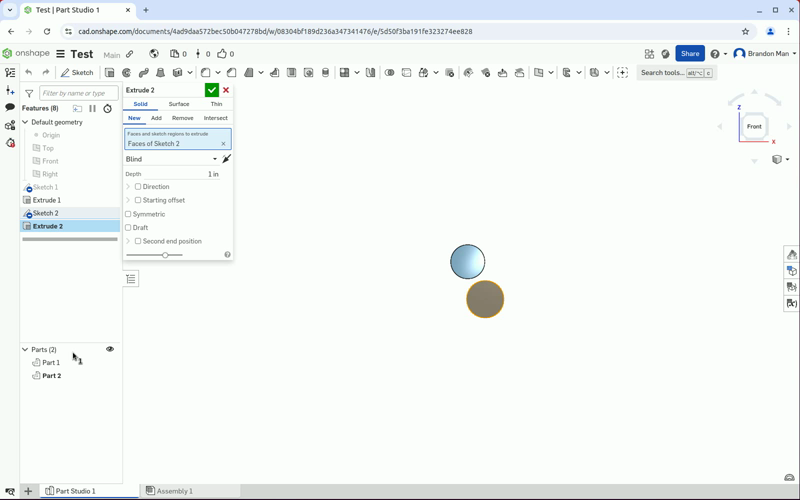
mouse_move(143, 106)
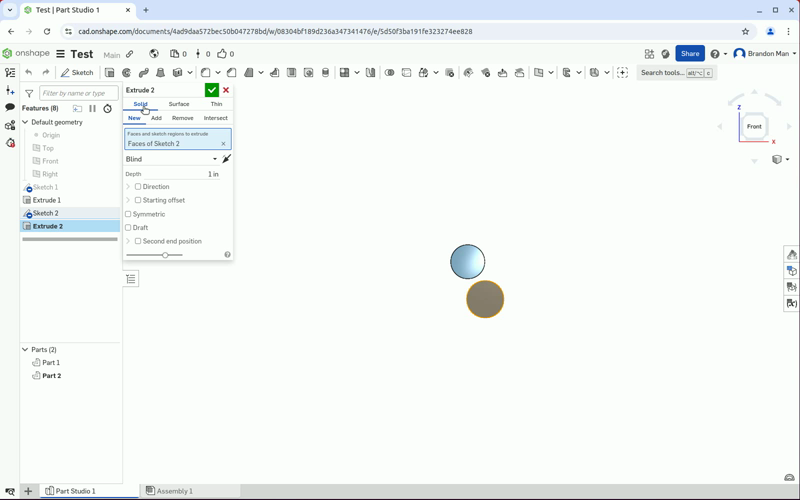
click(143, 106)
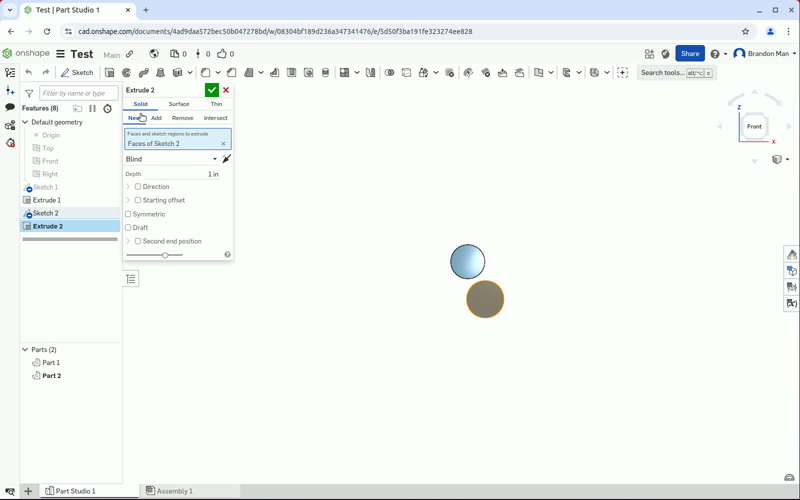
mouse_move(137, 120)
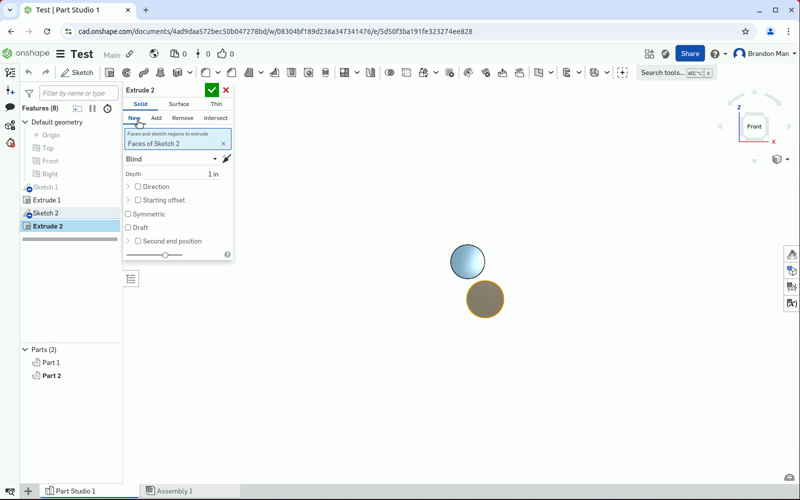
click(137, 120)
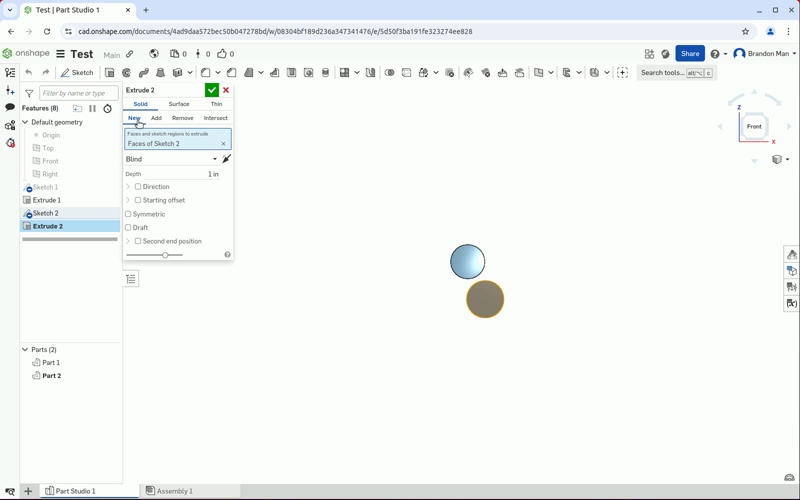
key(tab, 4)
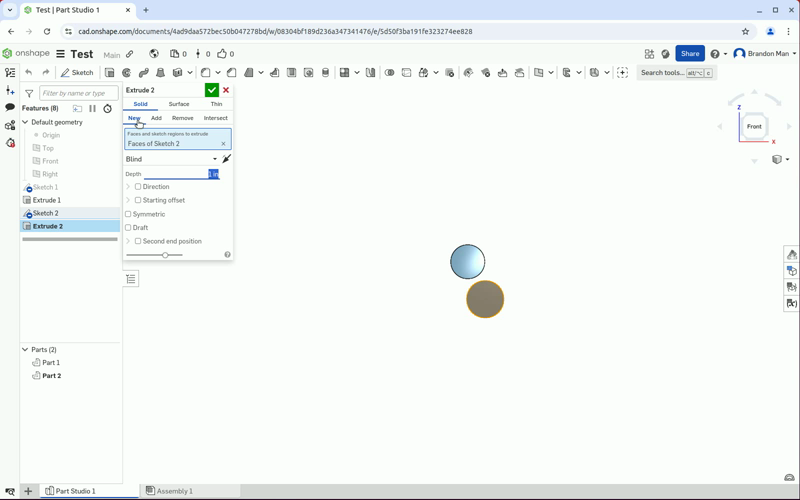
text(1.685)
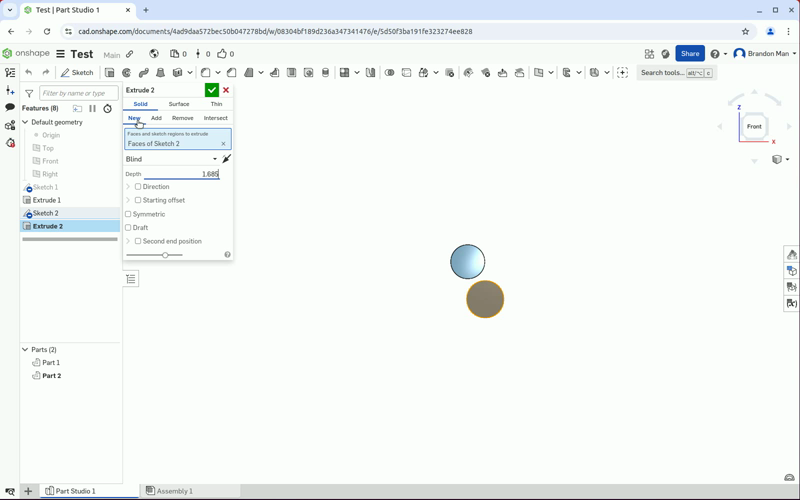
key(enter)
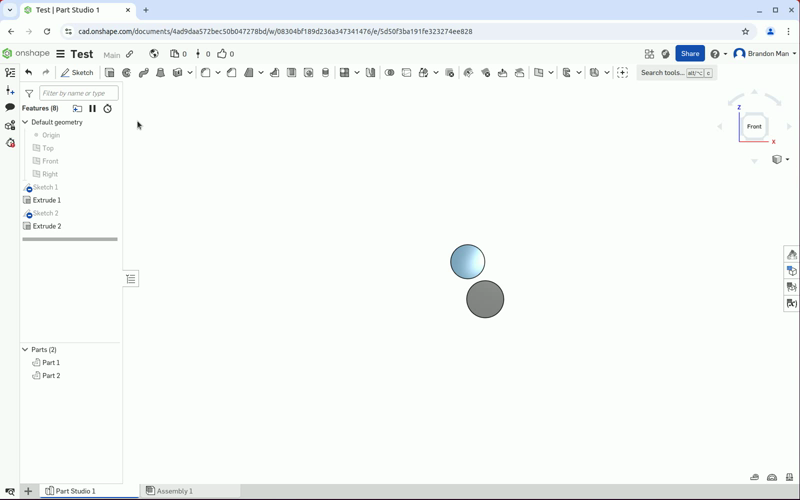
key(shift+h)
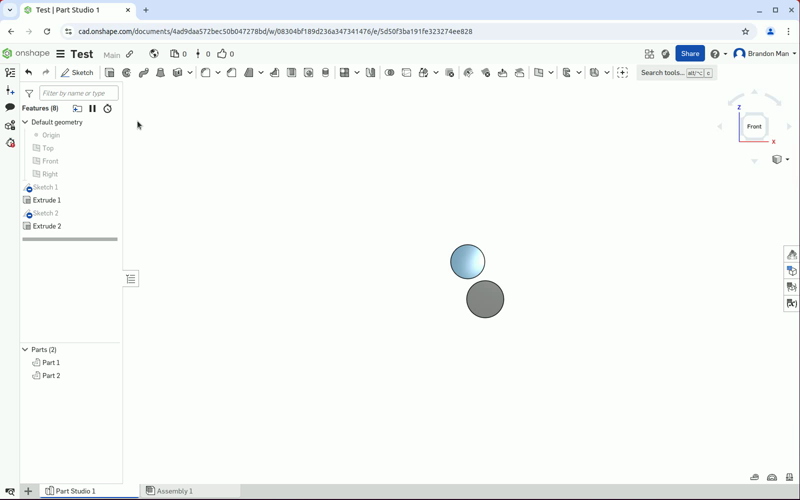
key(shift+h)
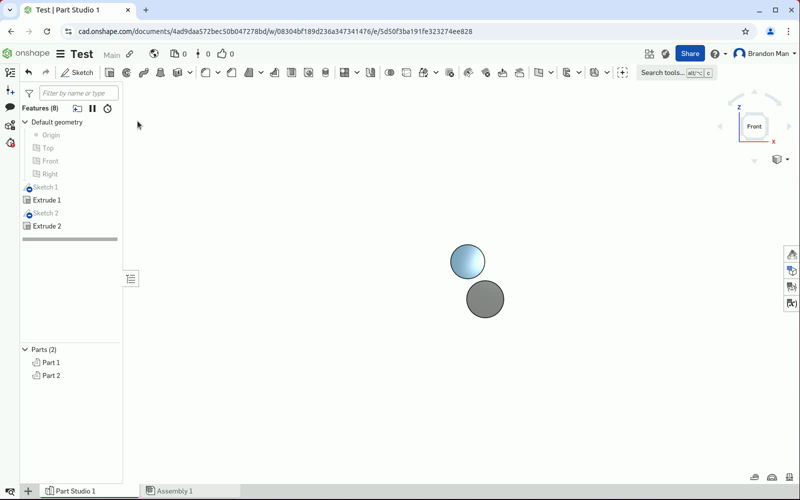
mouse_move(73, 189)
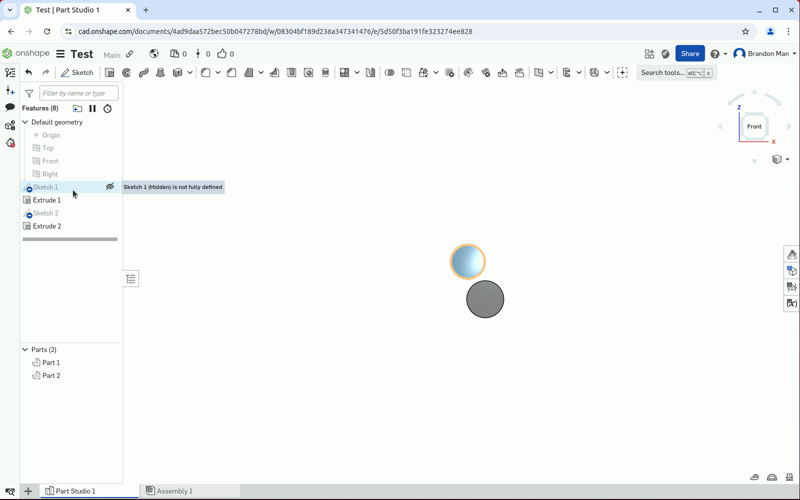
click(73, 189)
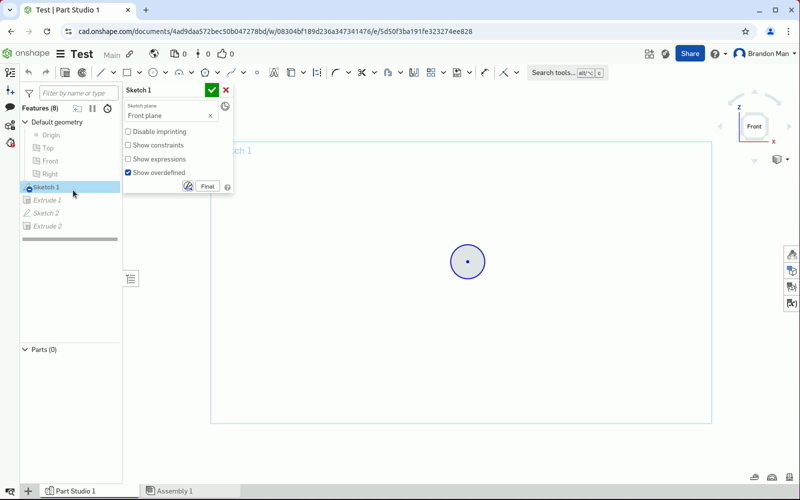
mouse_move(229, 92)
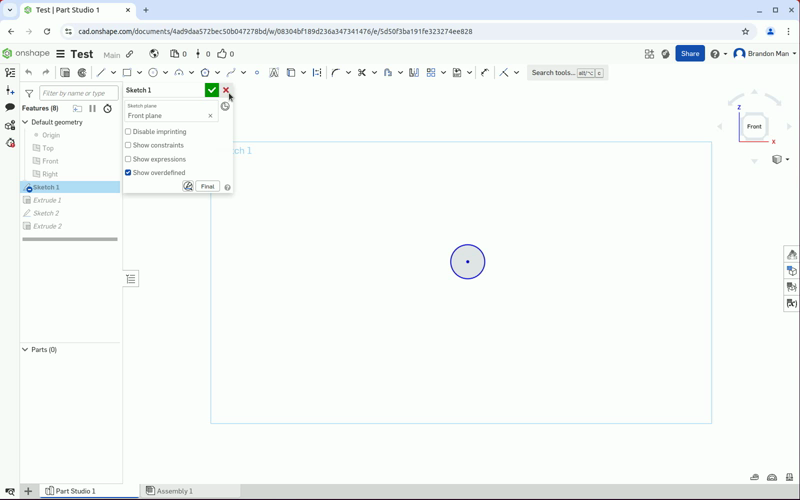
click(229, 92)
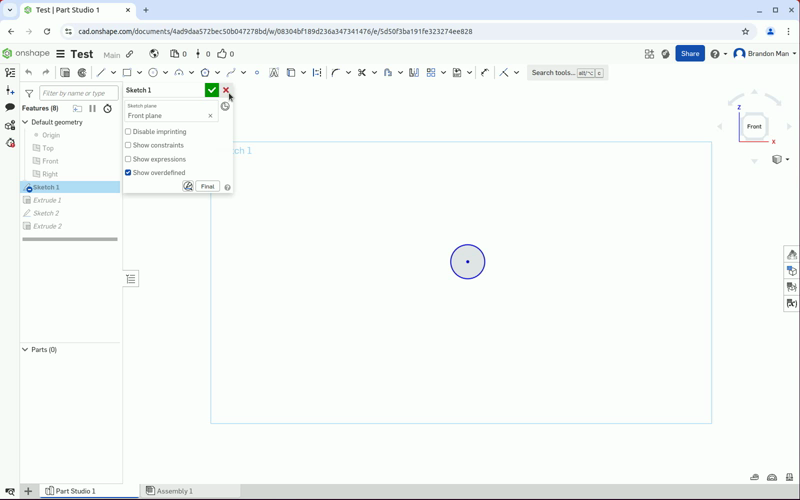
key(shift+s)
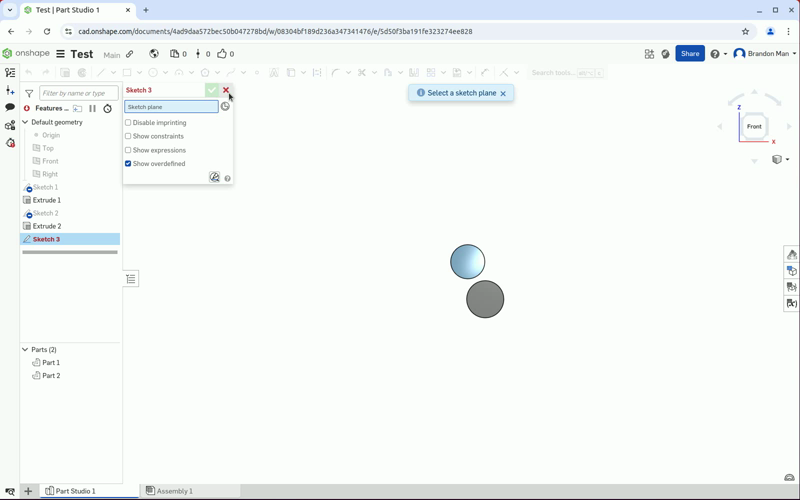
mouse_move(73, 163)
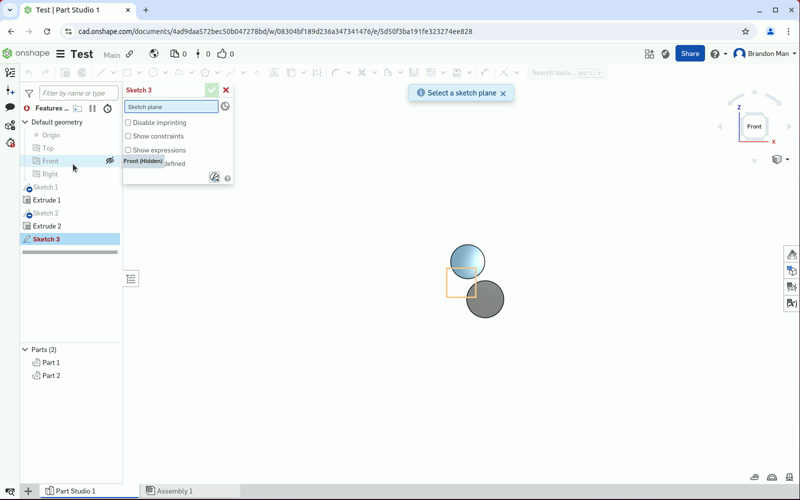
click(73, 163)
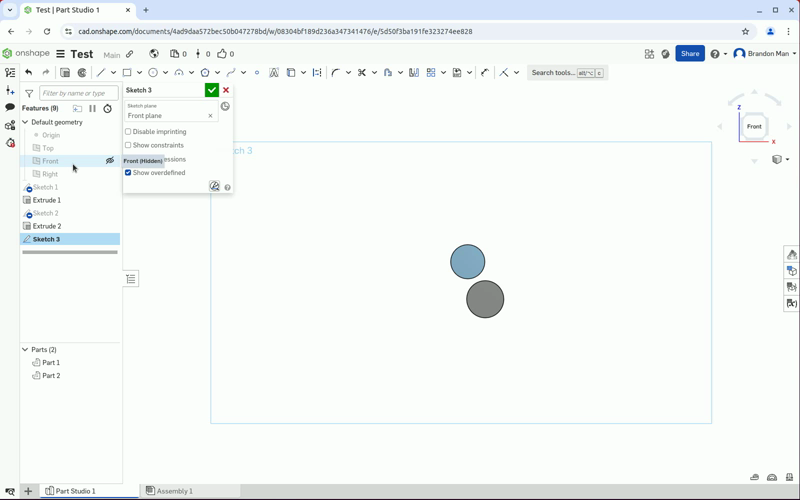
mouse_move(73, 352)
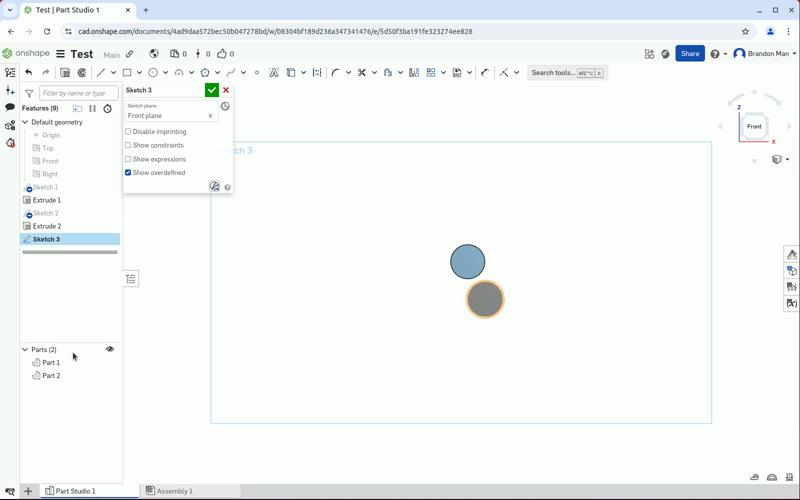
key(y)
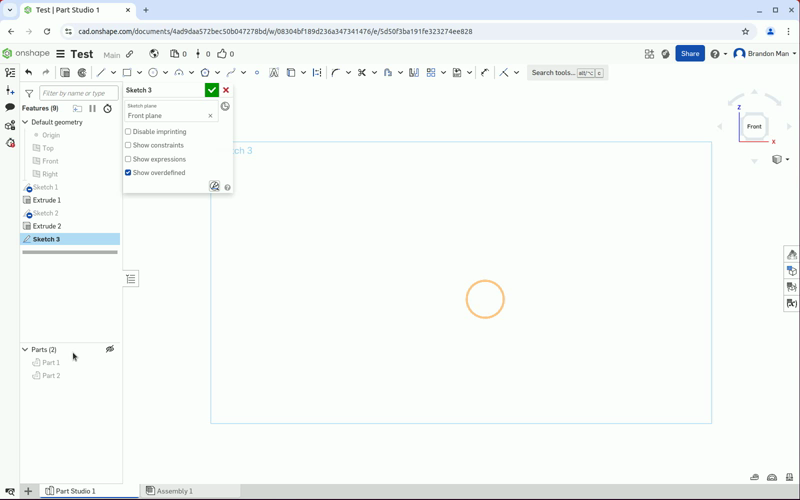
key(l)
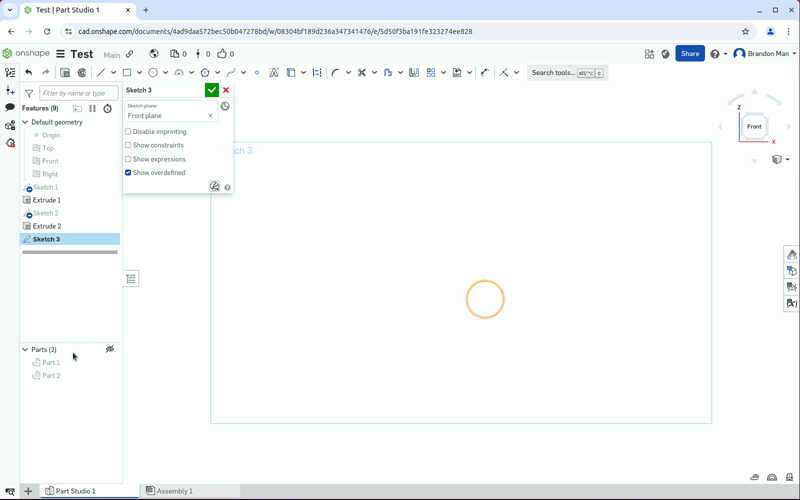
key_down(shift)
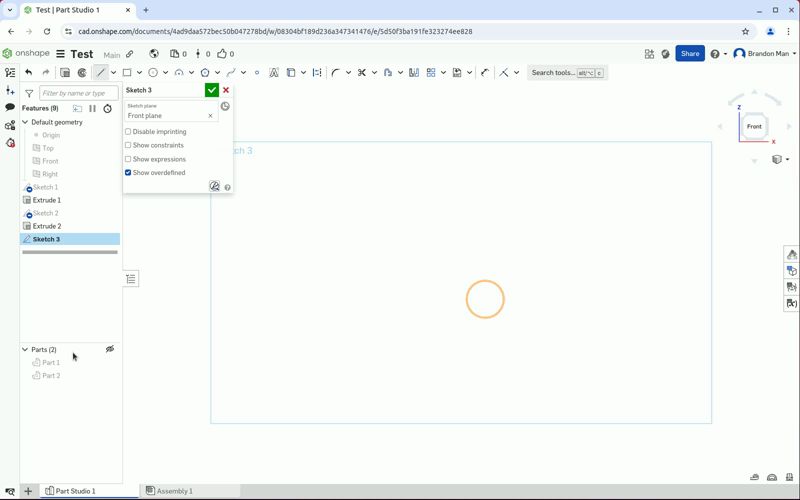
mouse_move(419, 319)
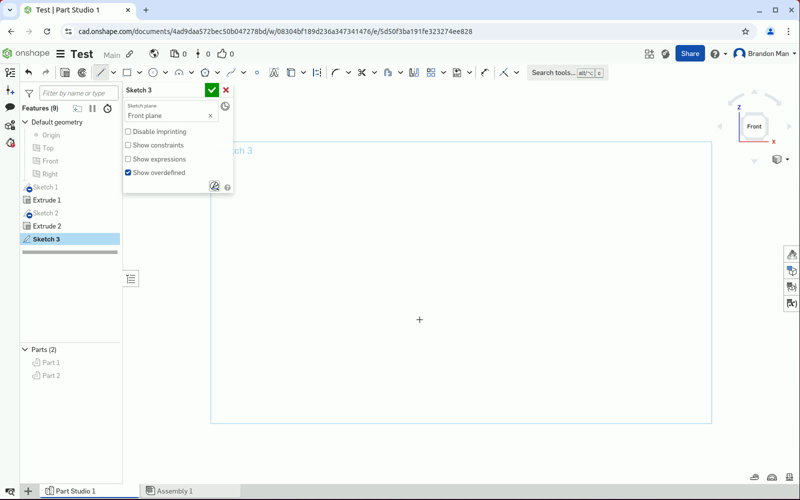
click(419, 319)
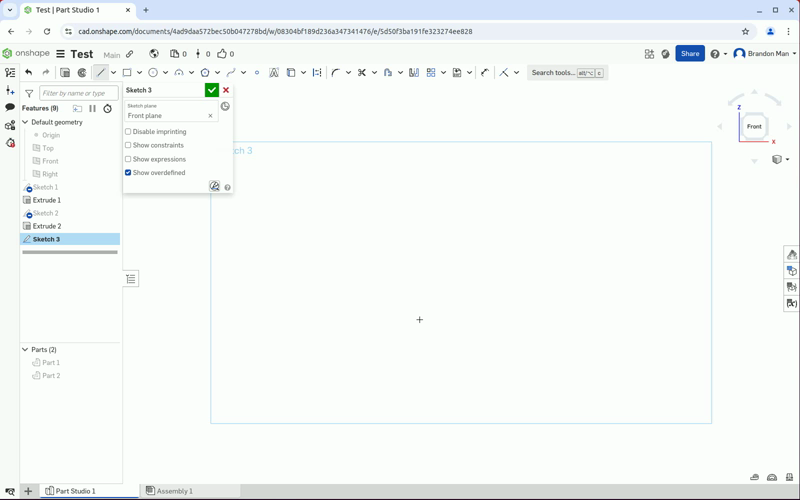
key_up(shift)
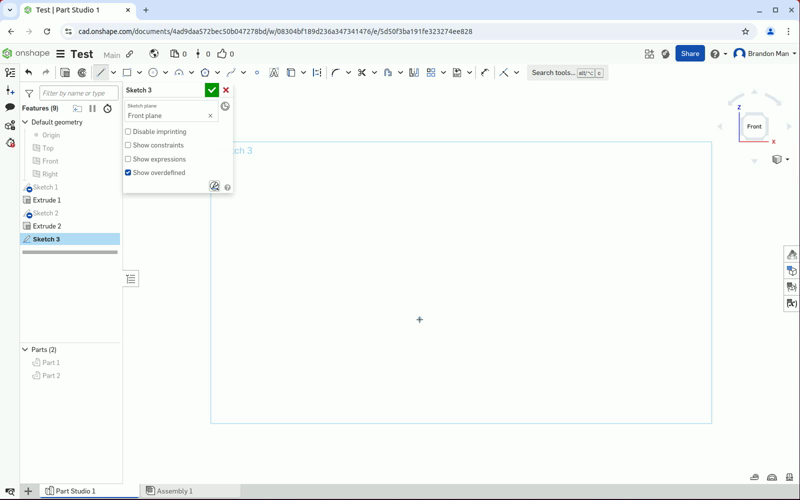
key_down(shift)
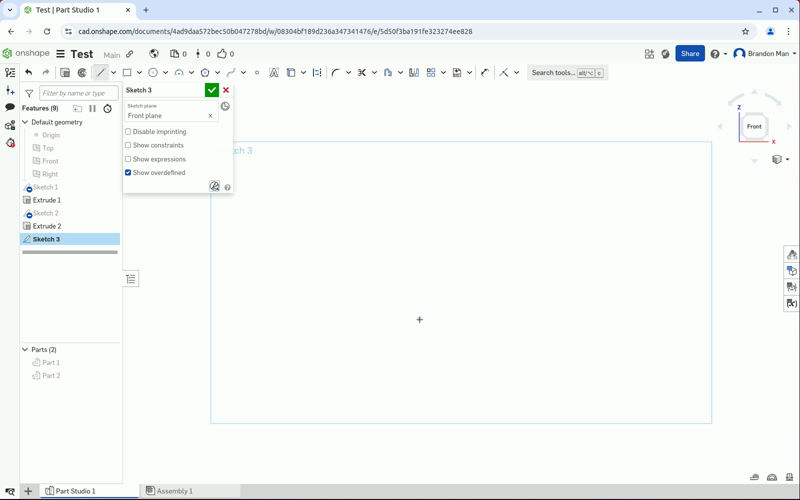
mouse_move(449, 319)
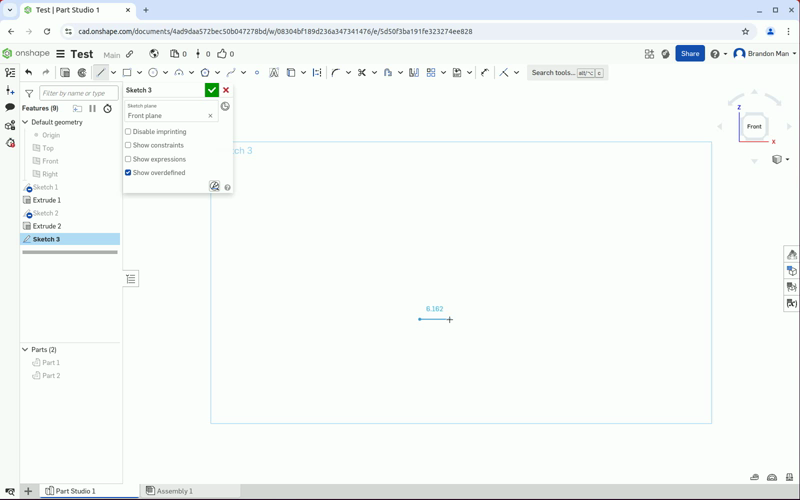
mouse_move(456, 319)
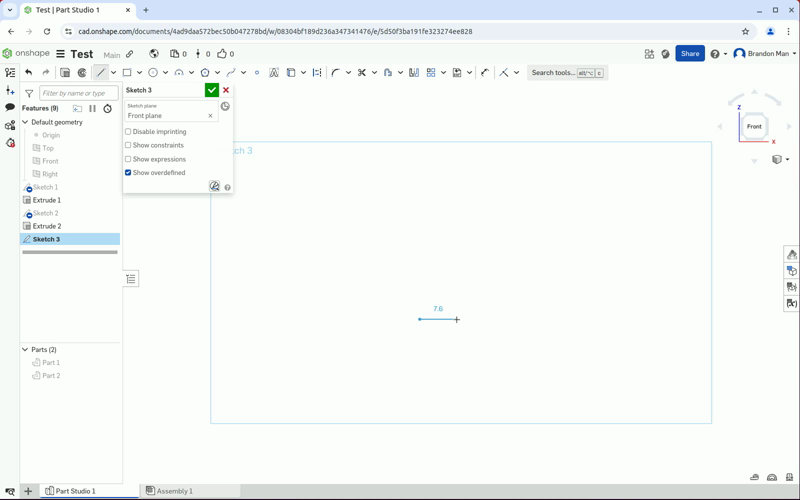
click(456, 319)
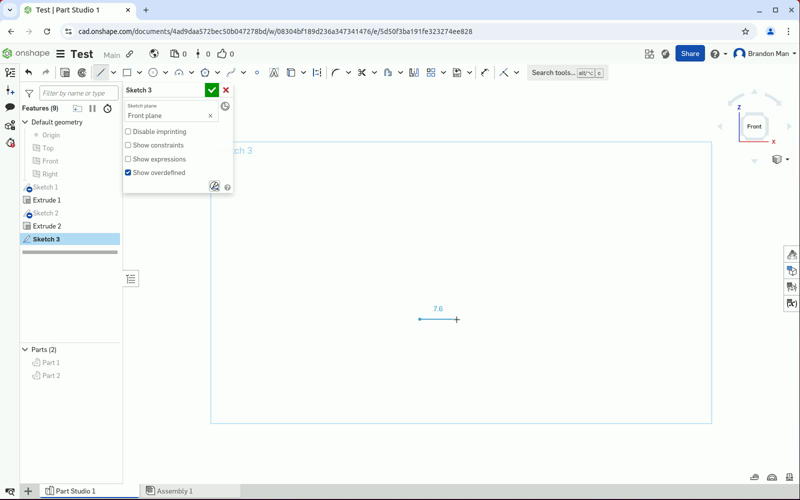
key_up(shift)
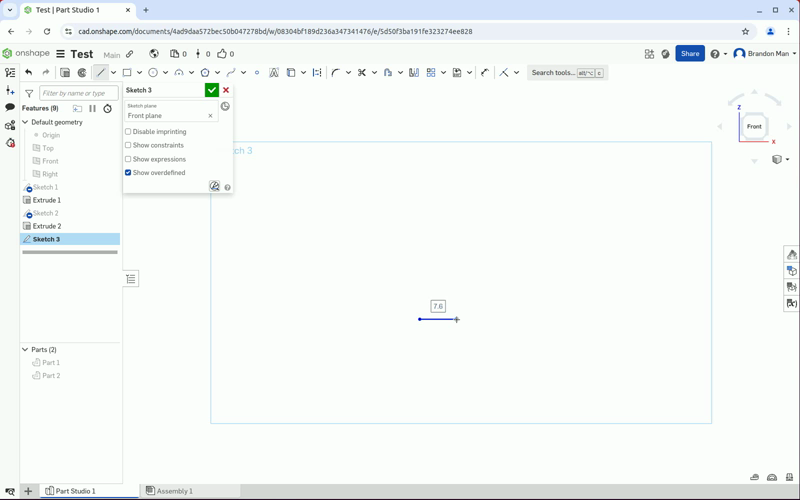
key_down(shift)
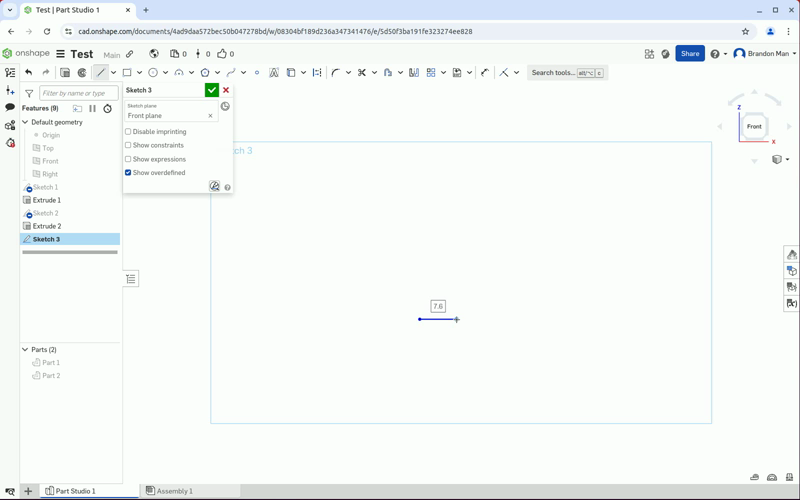
mouse_move(486, 319)
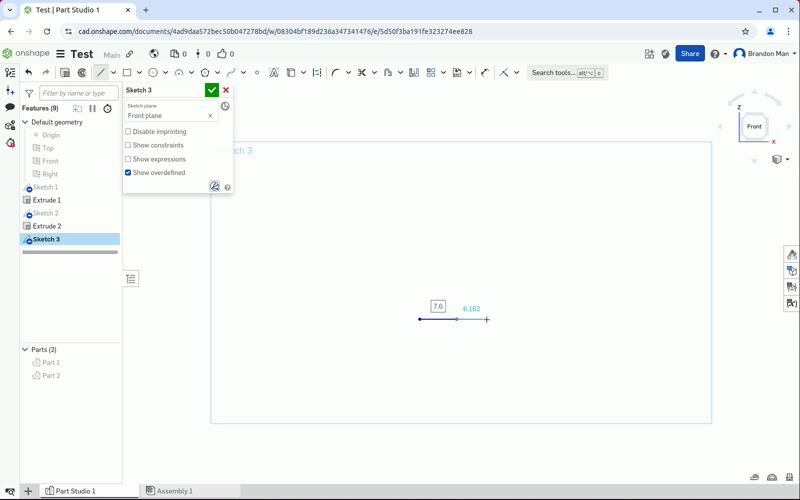
mouse_move(456, 282)
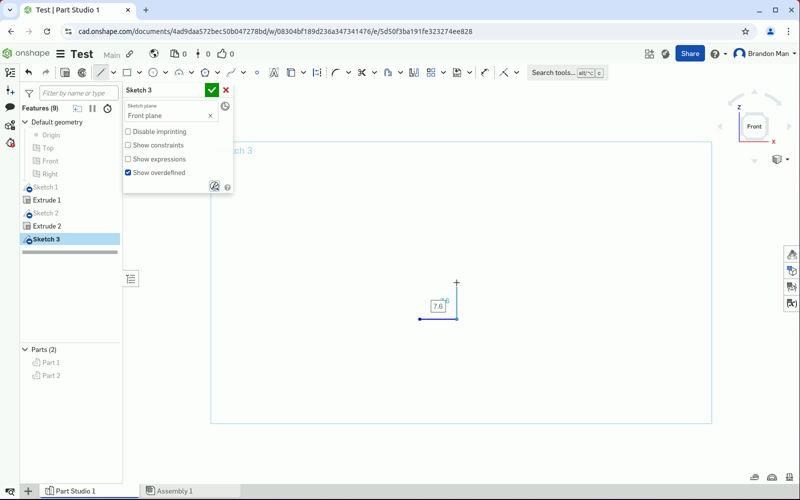
click(456, 282)
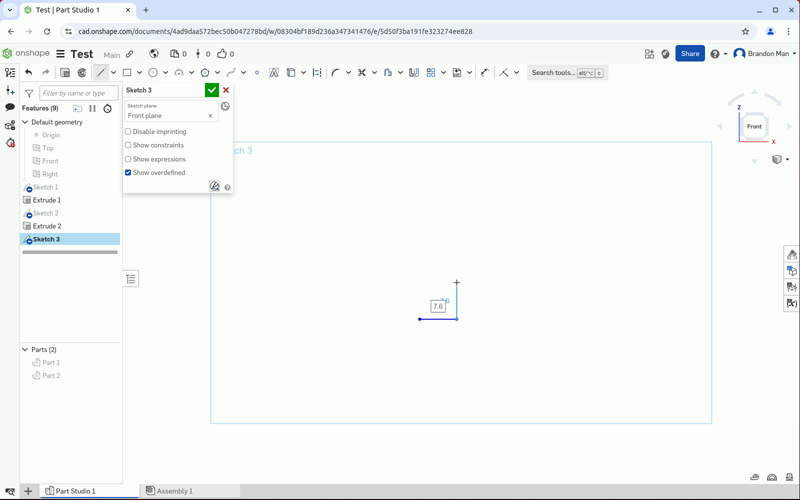
key_up(shift)
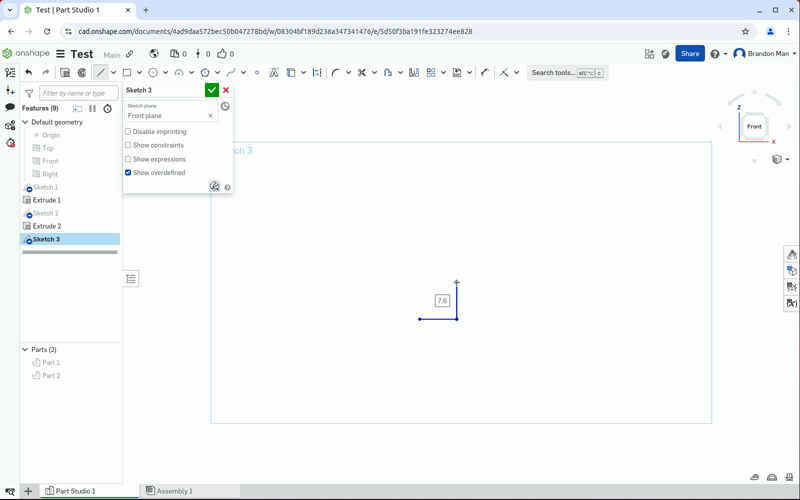
key_down(shift)
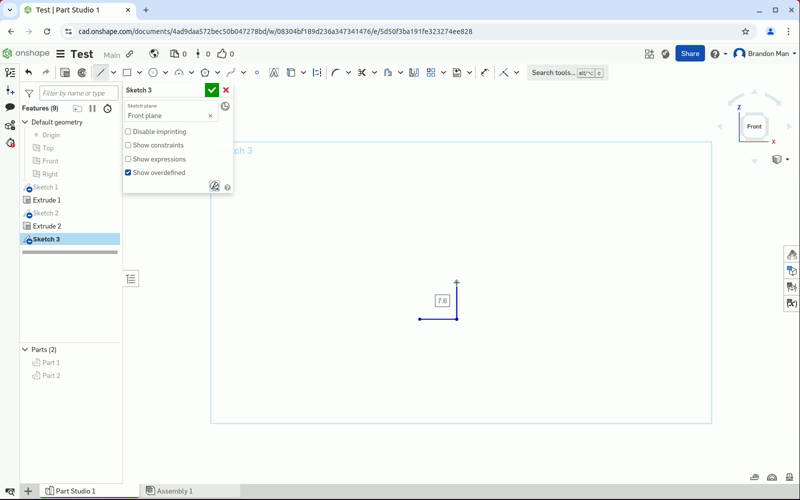
mouse_move(486, 282)
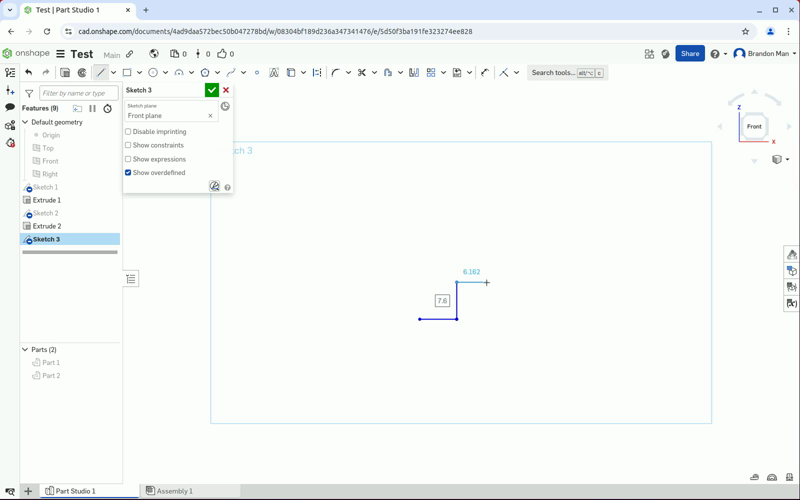
mouse_move(419, 282)
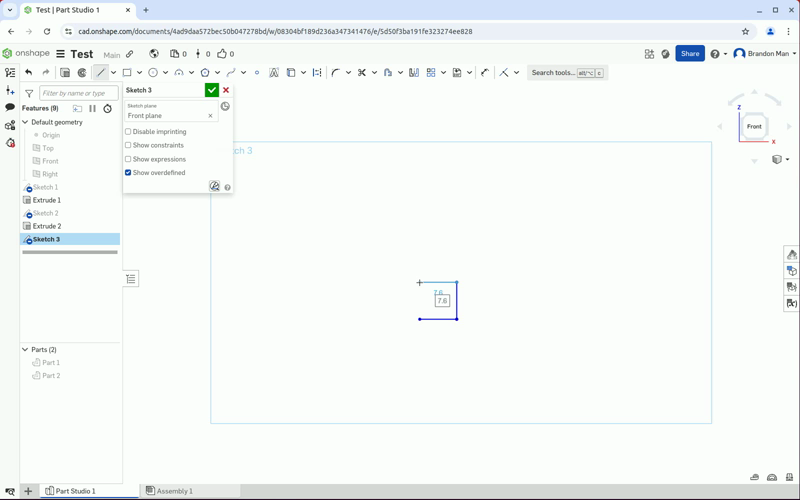
click(419, 282)
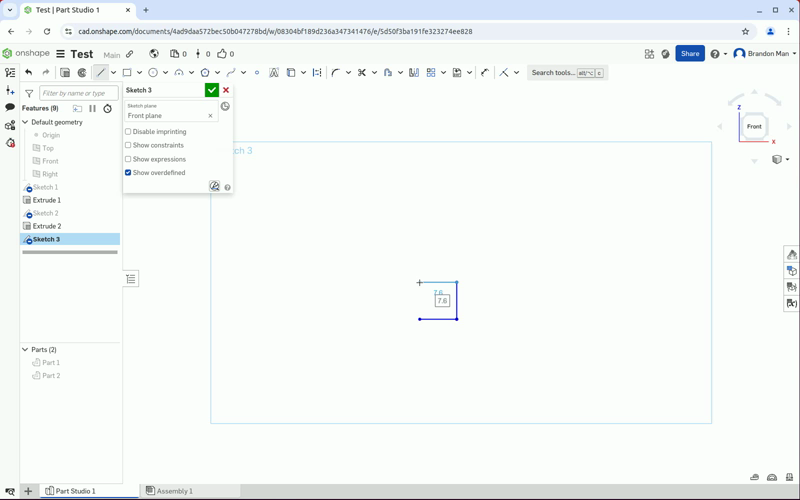
key_up(shift)
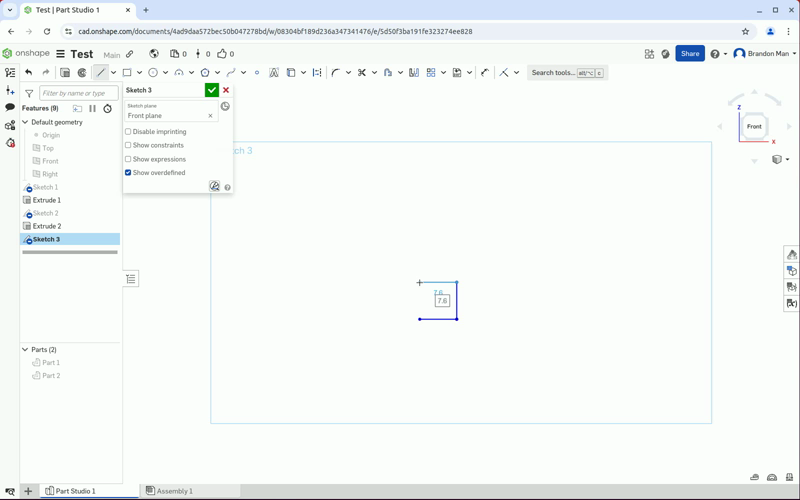
mouse_move(449, 282)
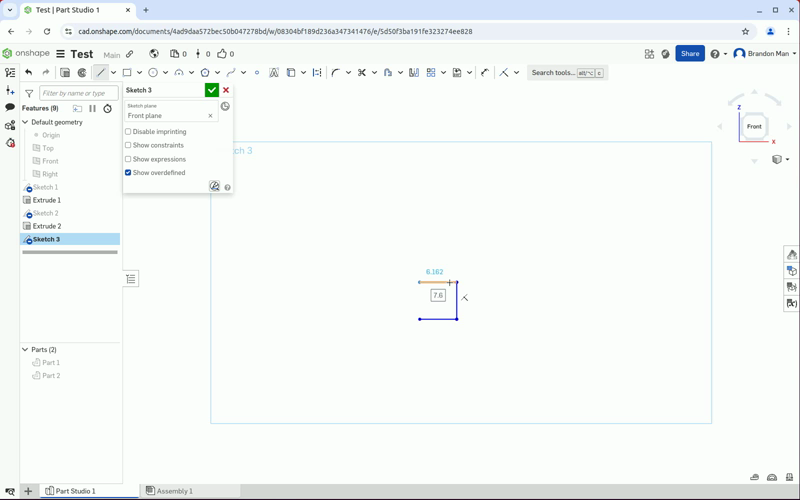
key_down(shift)
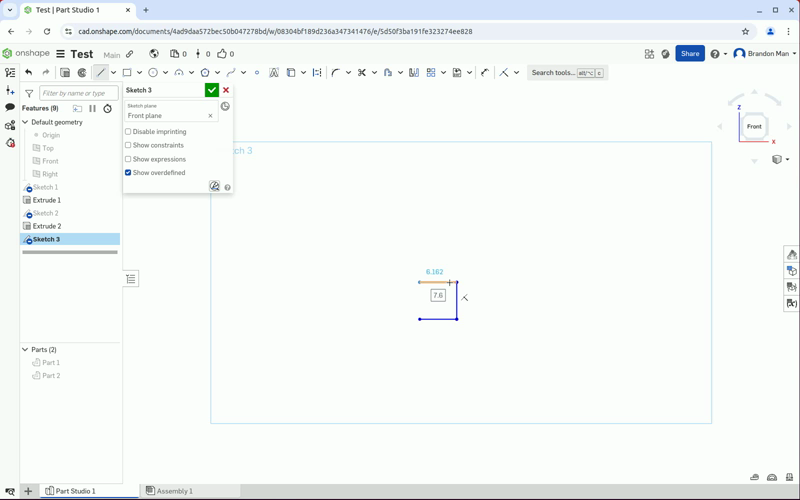
mouse_move(419, 319)
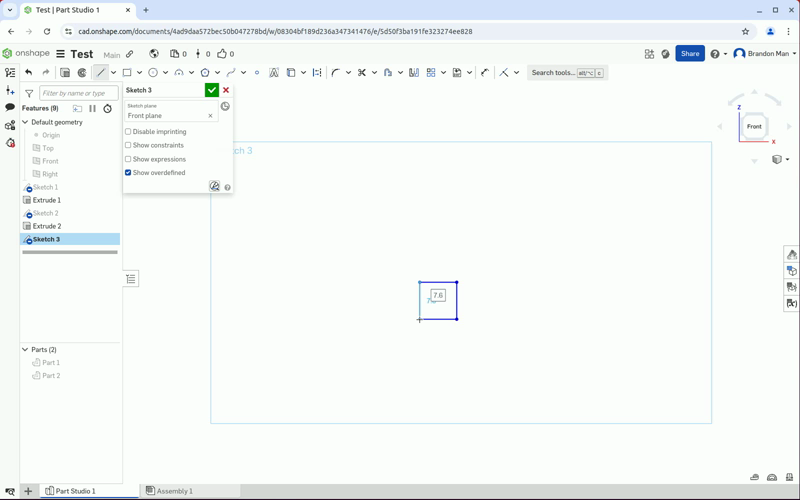
key_up(shift)
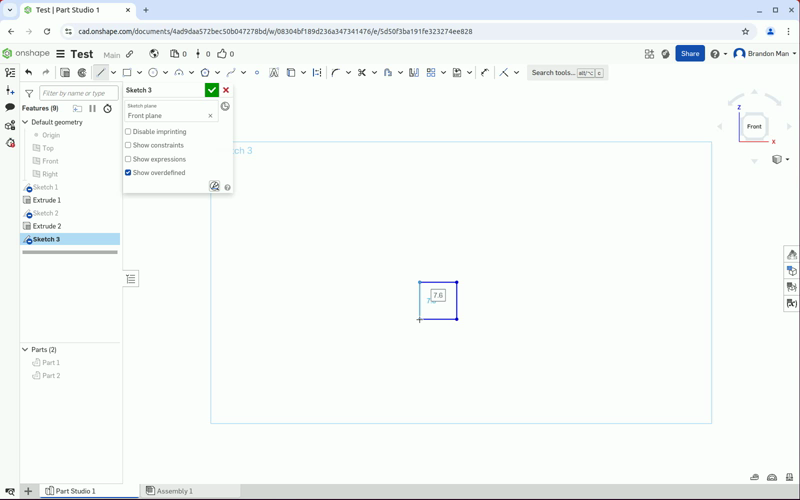
click(419, 319)
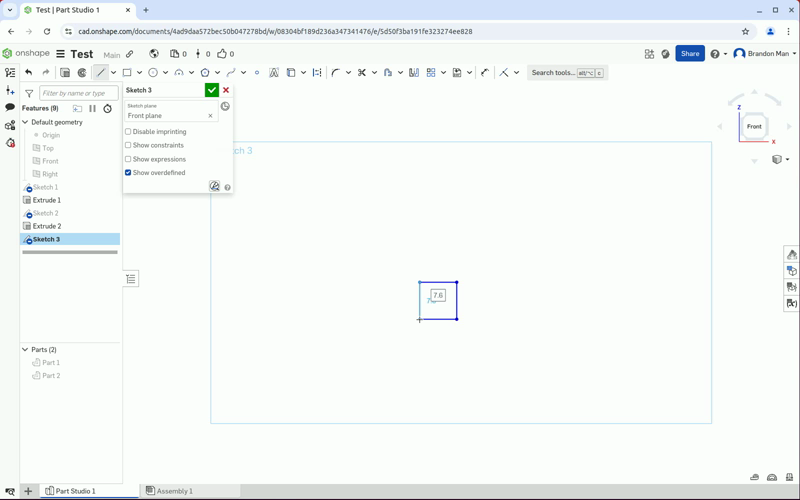
key(esc)
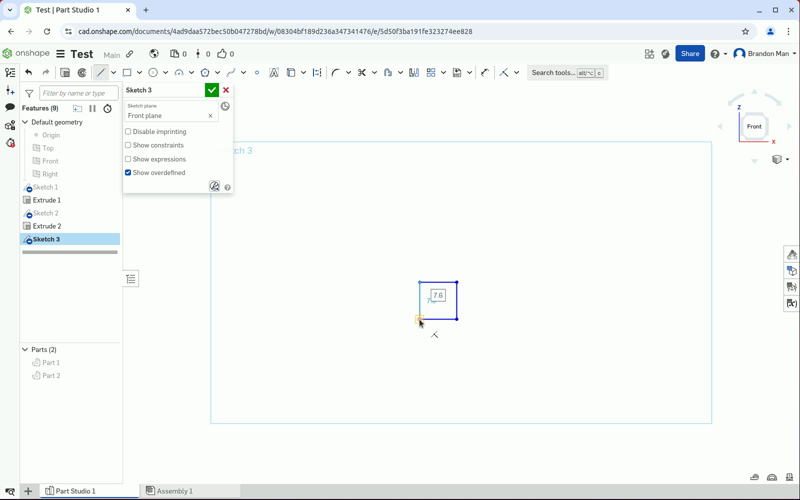
mouse_move(442, 297)
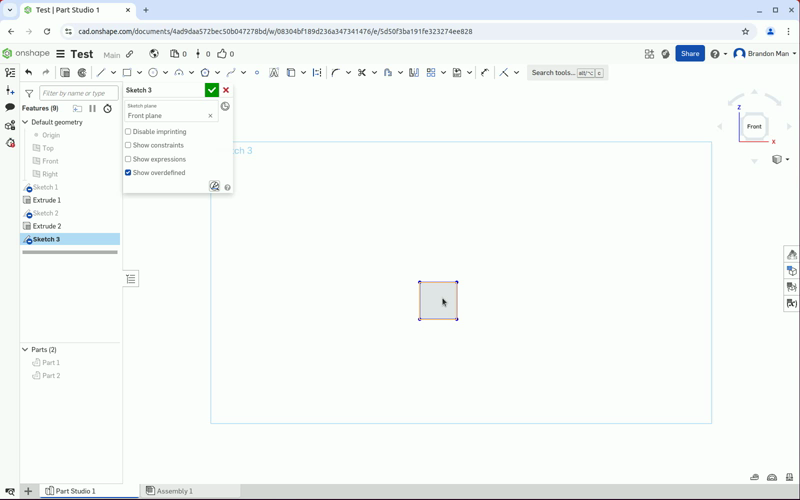
scroll(6)
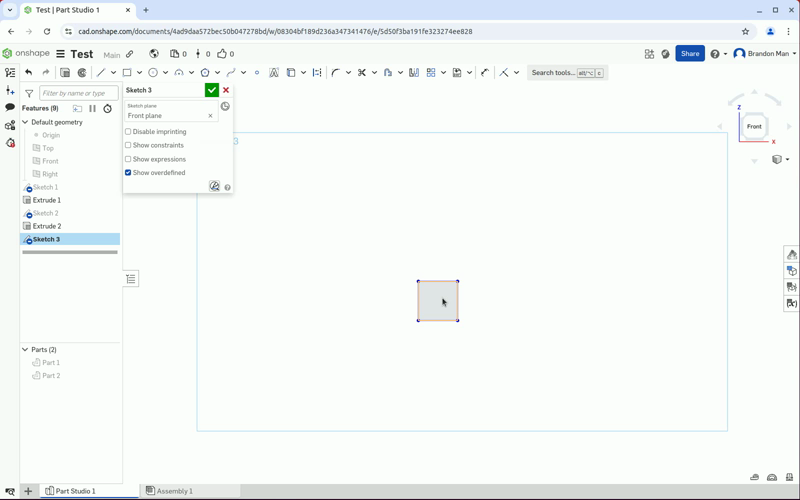
scroll(6)
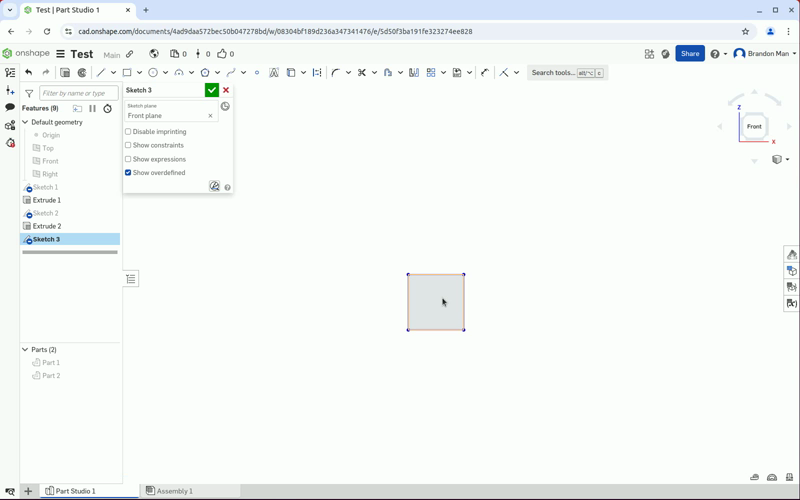
scroll(6)
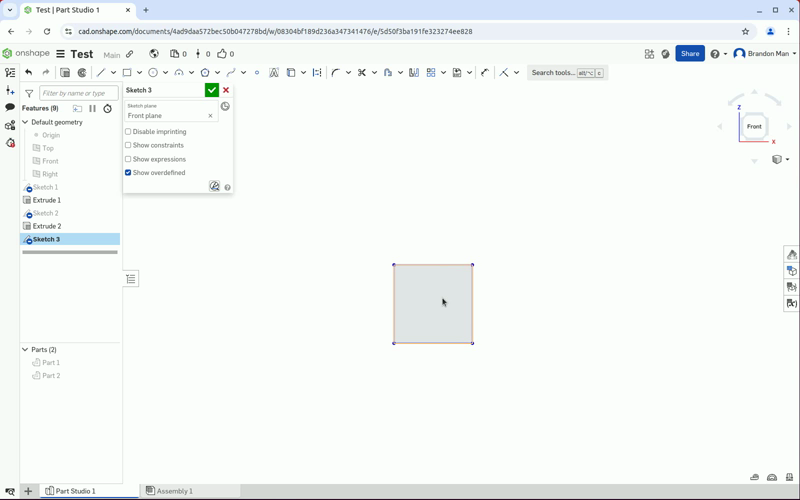
scroll(6)
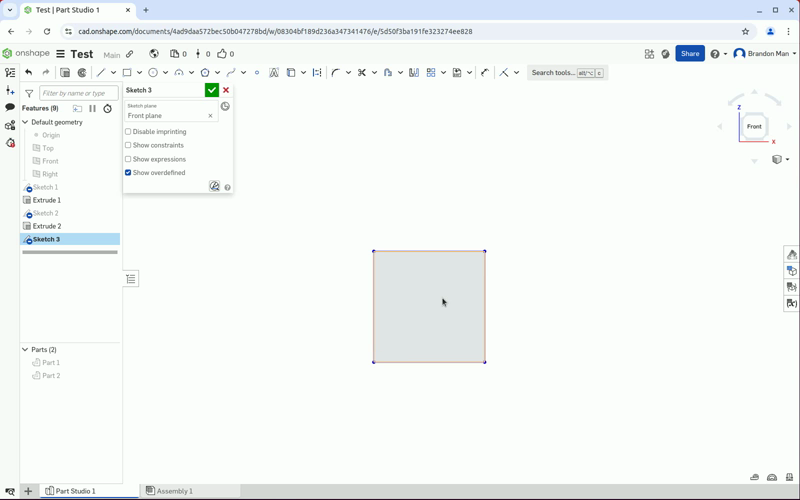
scroll(6)
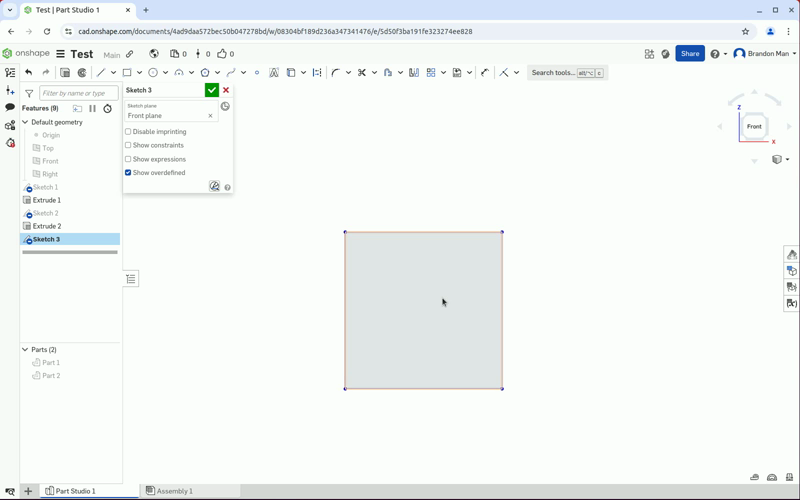
scroll(6)
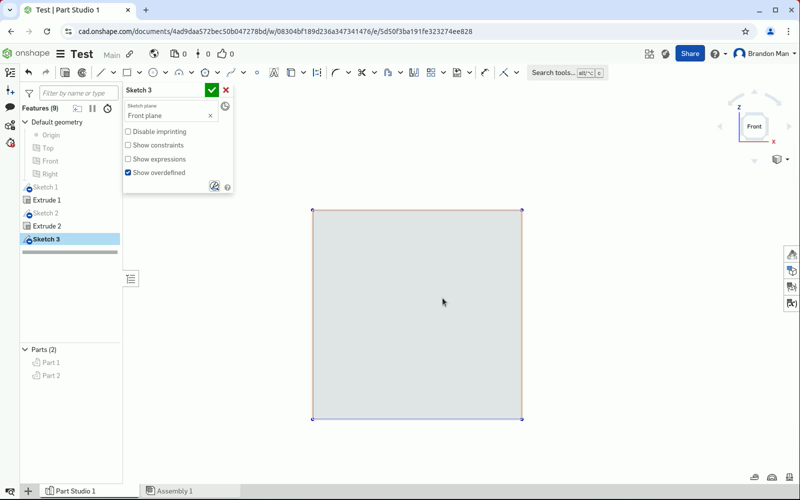
scroll(6)
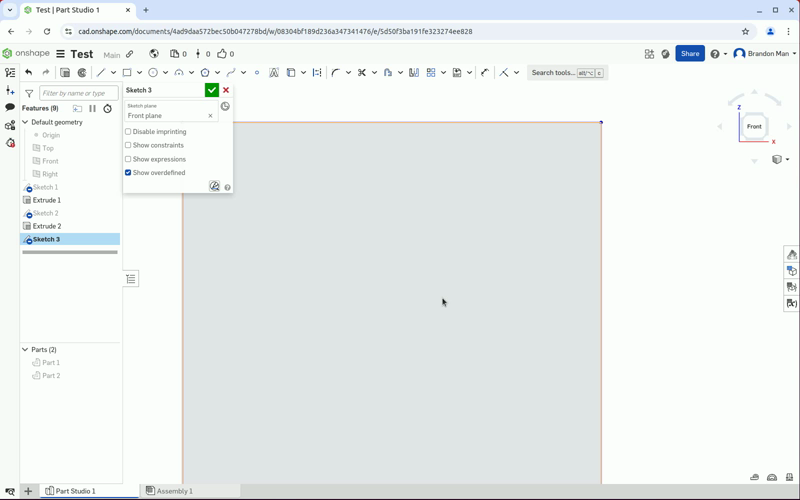
click(442, 297)
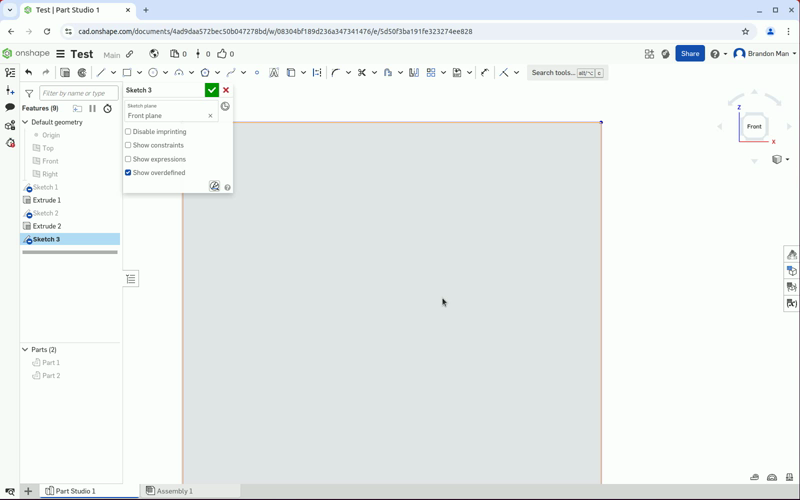
scroll(-6)
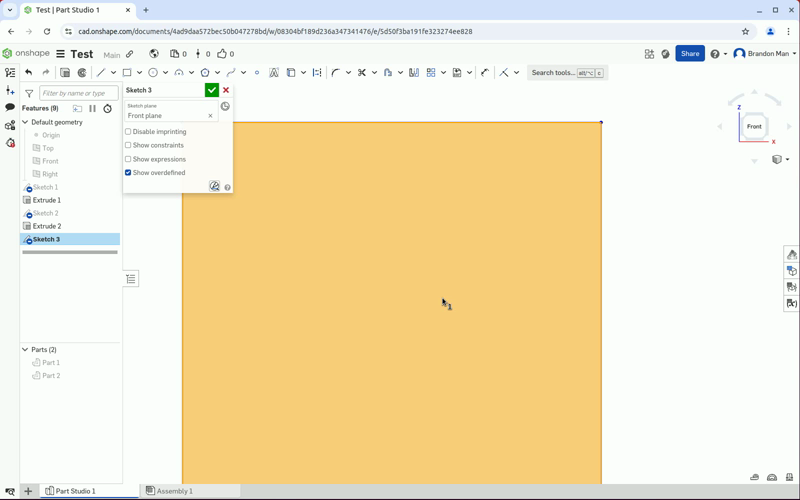
scroll(-6)
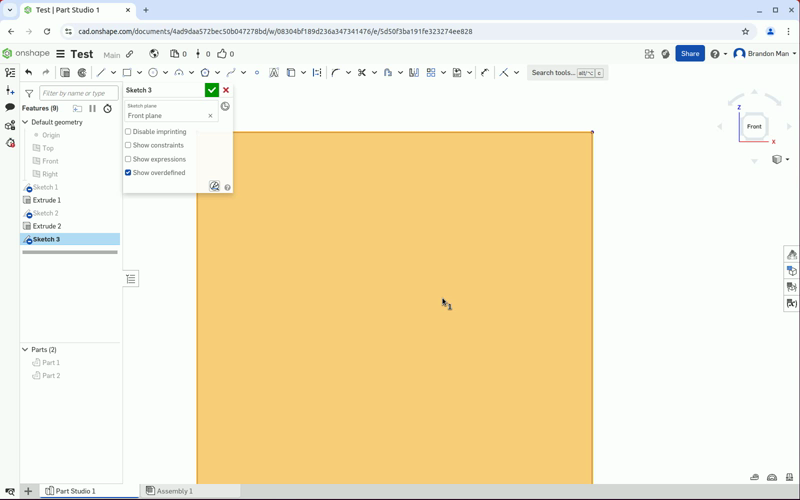
scroll(-6)
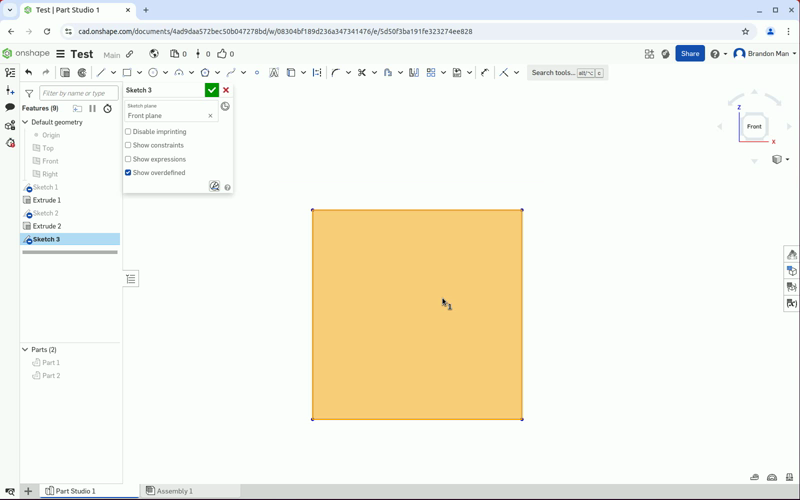
scroll(-6)
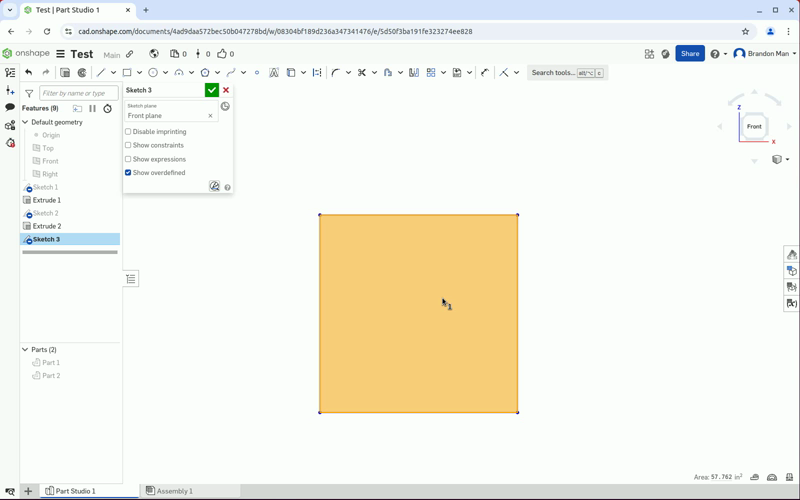
scroll(-6)
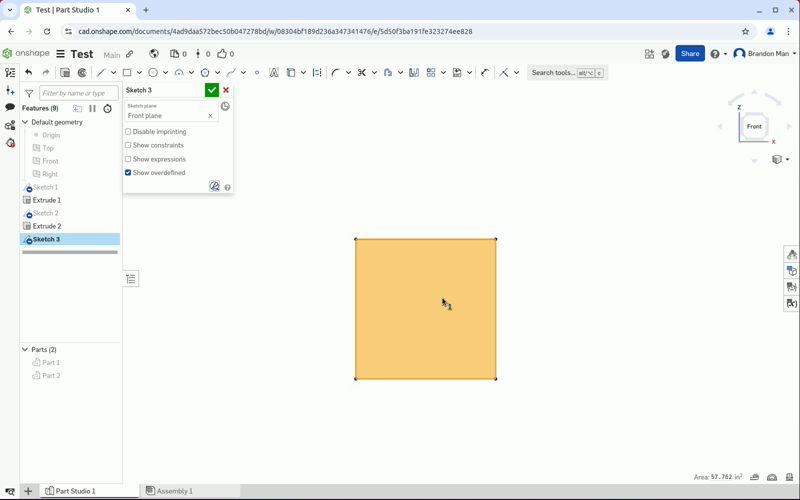
scroll(-6)
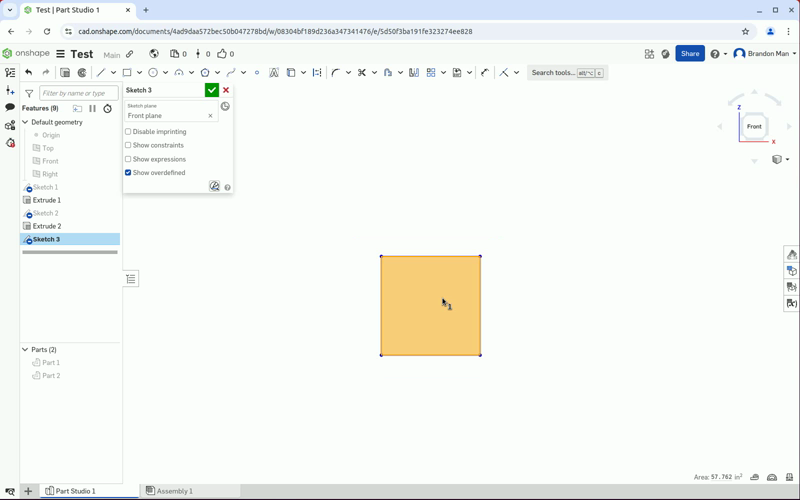
scroll(-6)
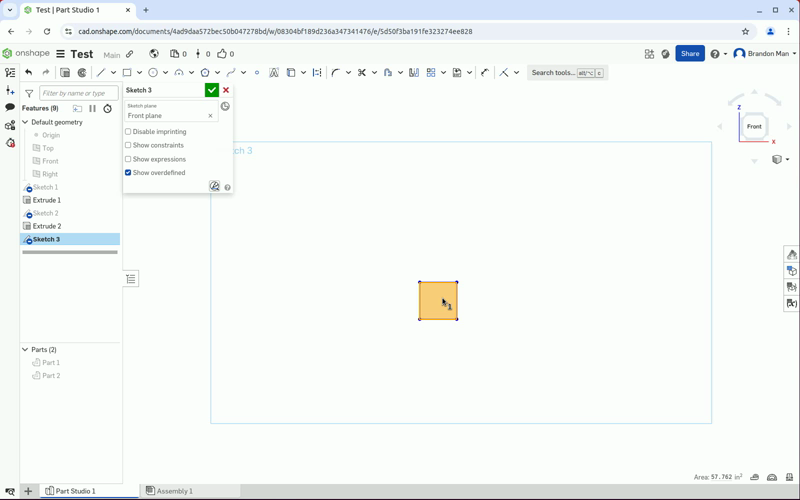
mouse_move(73, 352)
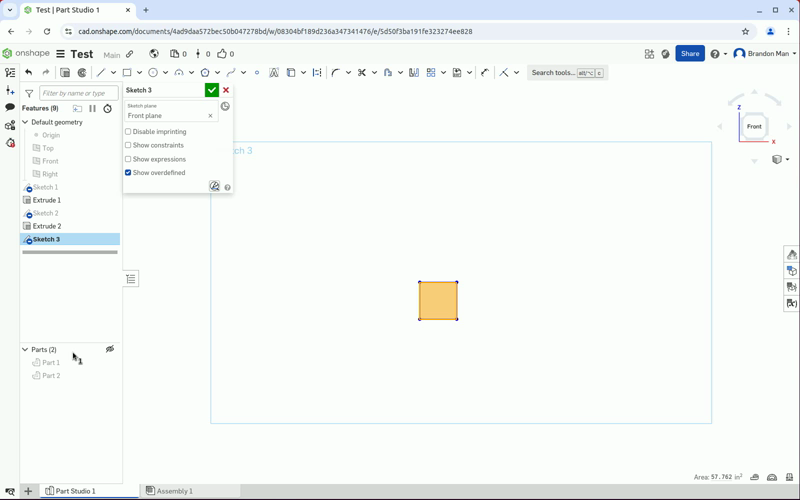
key(shift+y)
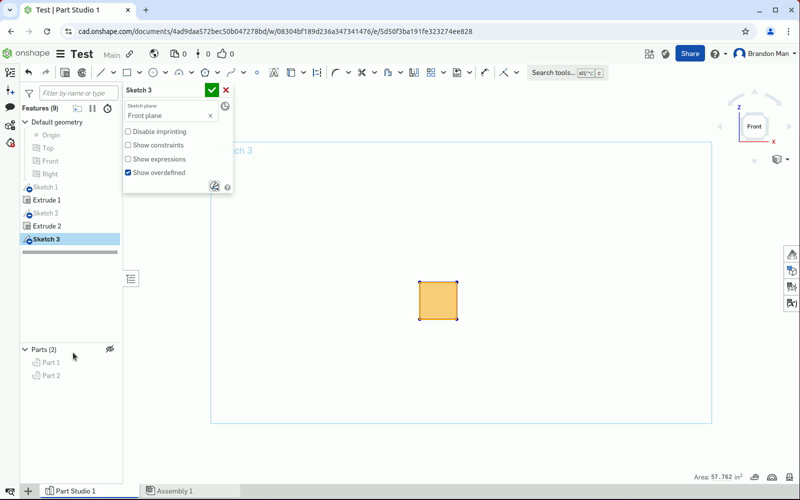
key(shift+e)
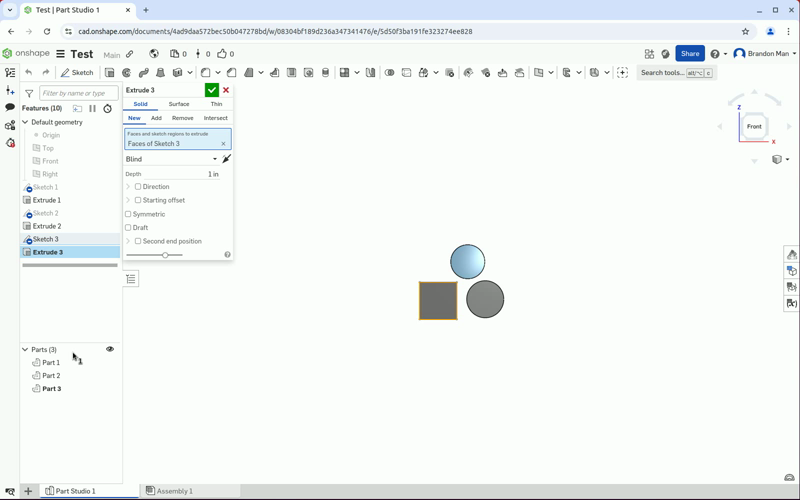
mouse_move(143, 106)
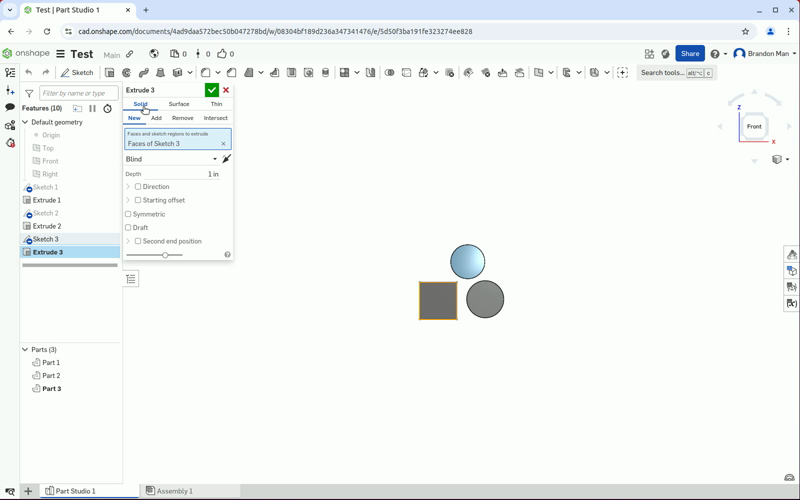
click(143, 106)
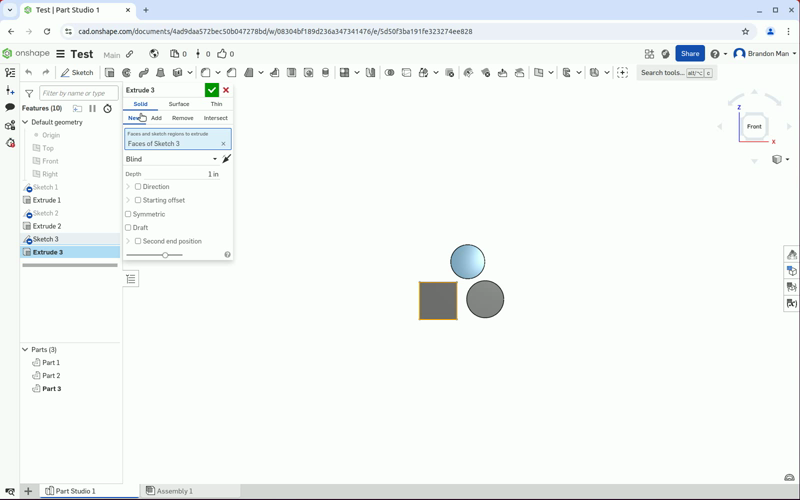
mouse_move(137, 120)
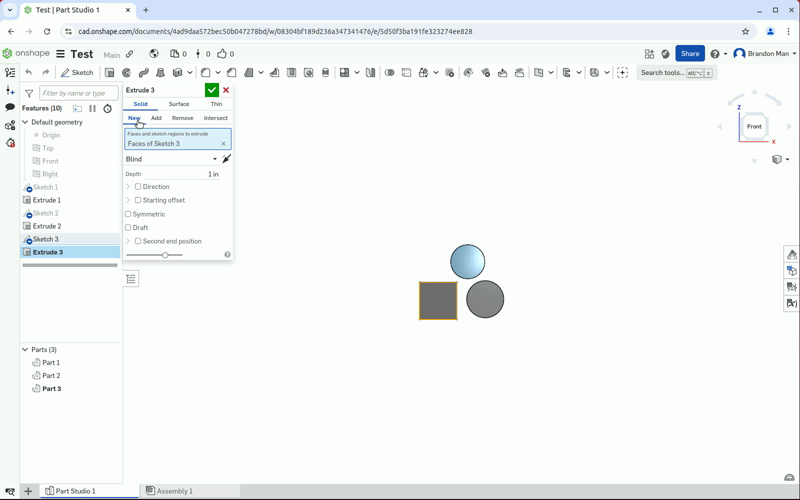
click(137, 120)
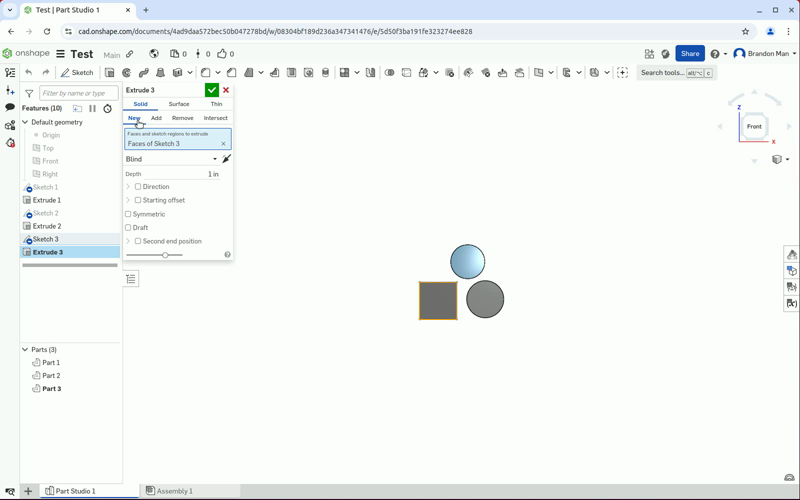
key(tab, 4)
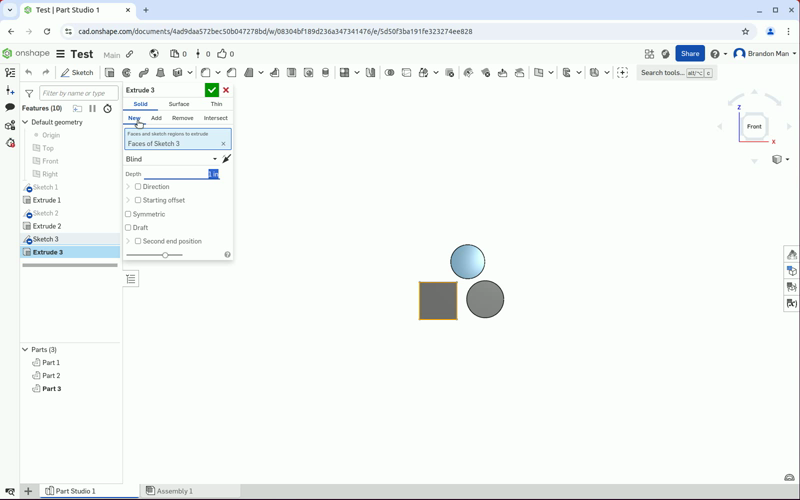
text(8.184)
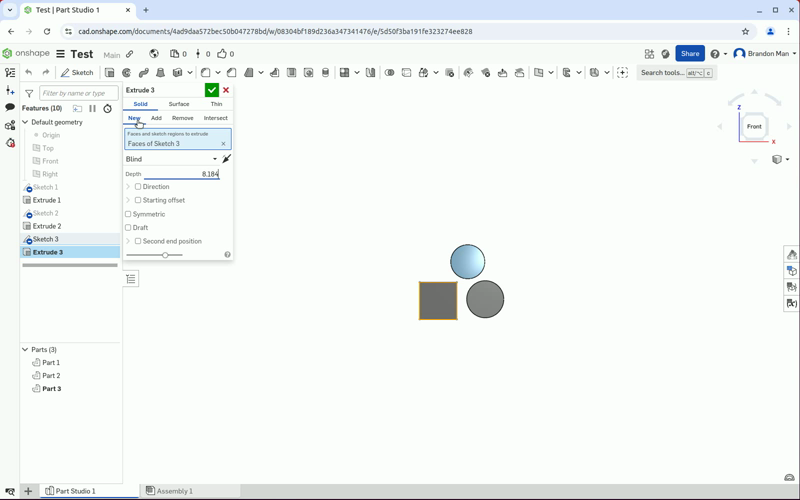
key(enter)
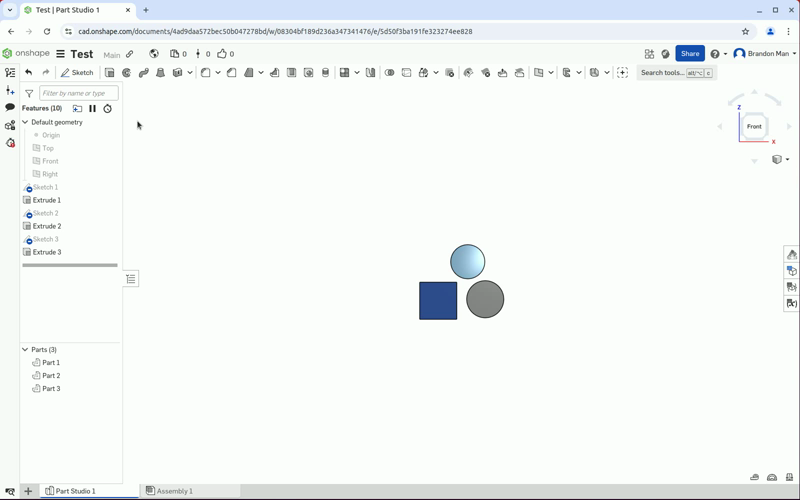
key(shift+h)
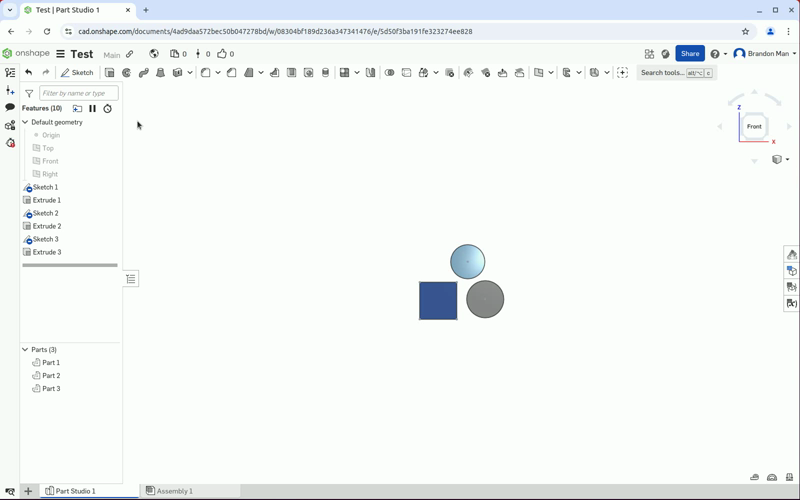
key(shift+h)
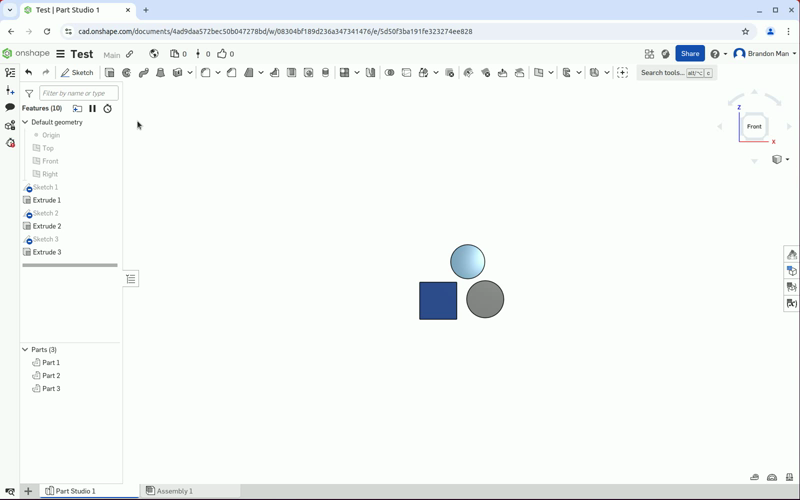
mouse_move(73, 189)
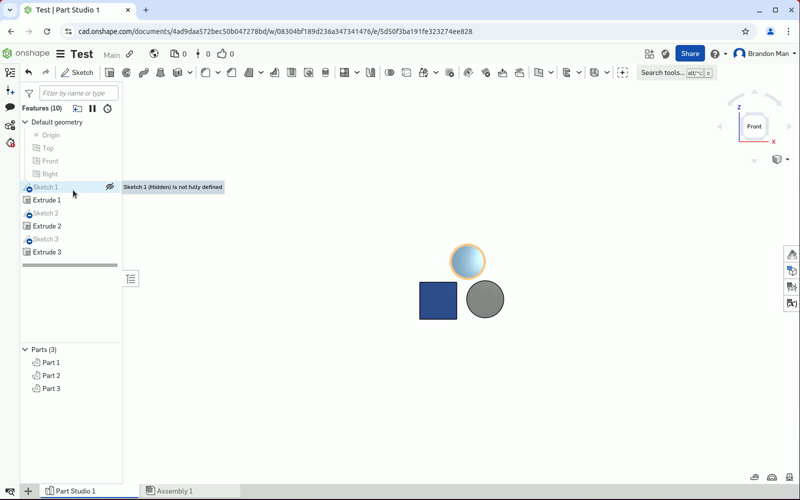
click(73, 189)
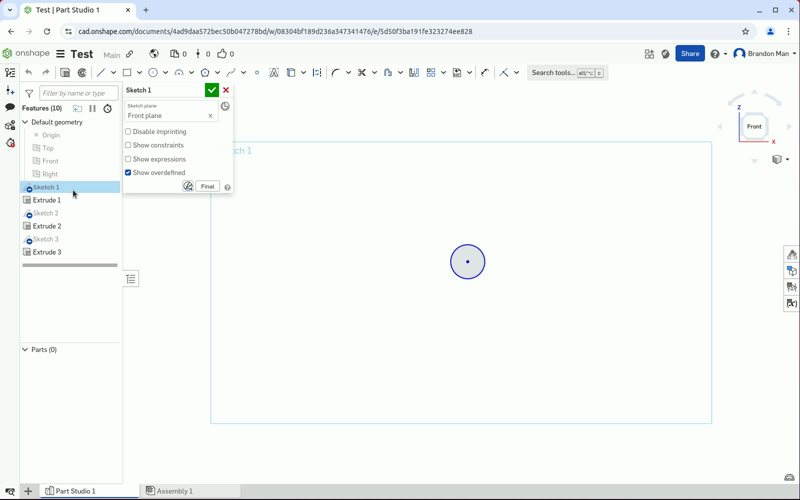
mouse_move(229, 92)
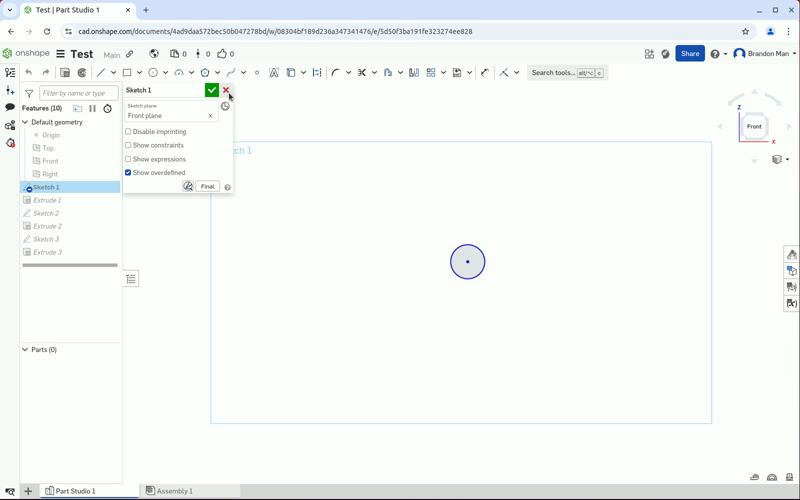
click(229, 92)
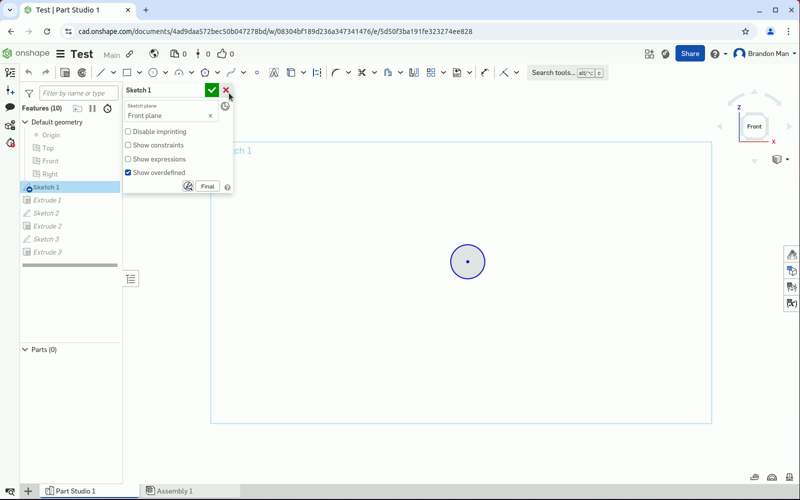
key(shift+s)
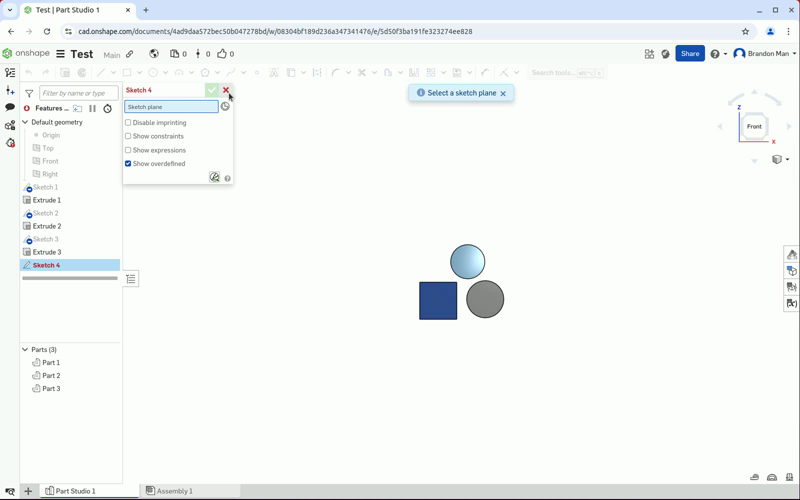
mouse_move(73, 163)
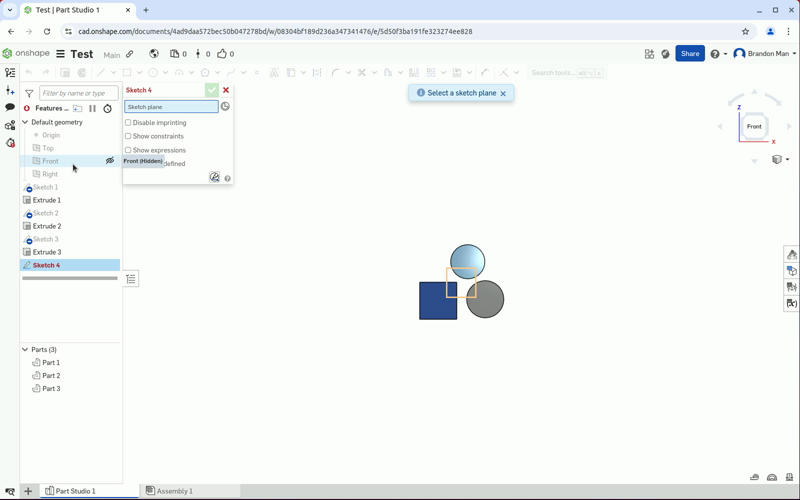
click(73, 163)
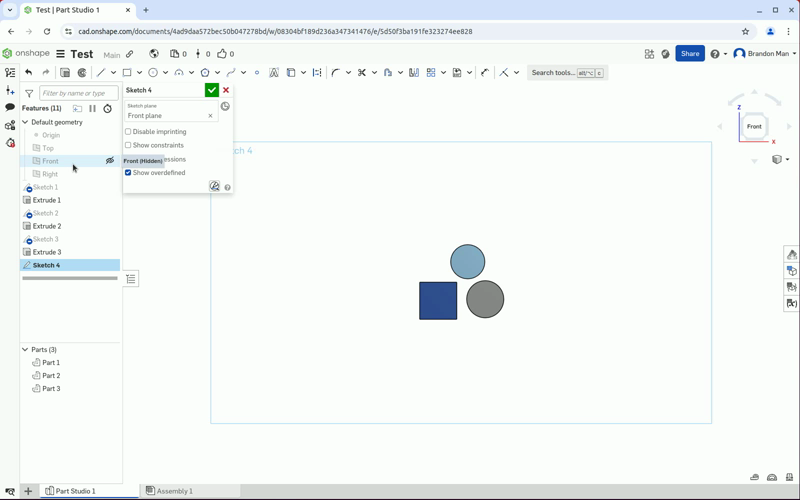
mouse_move(73, 352)
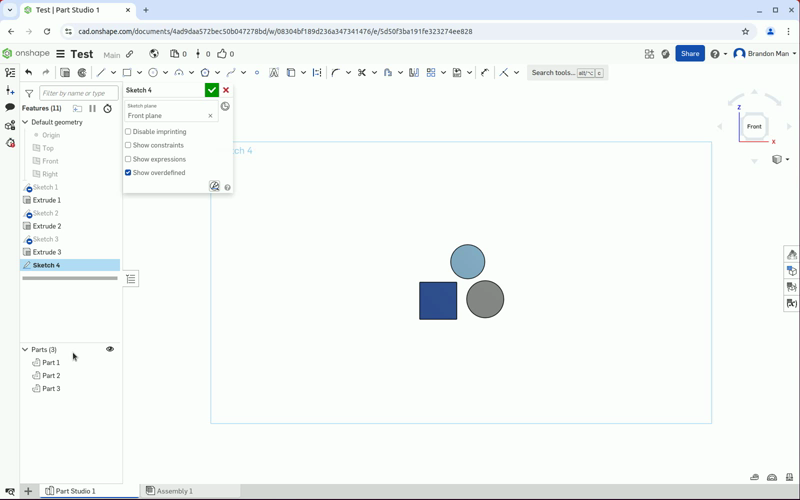
key(y)
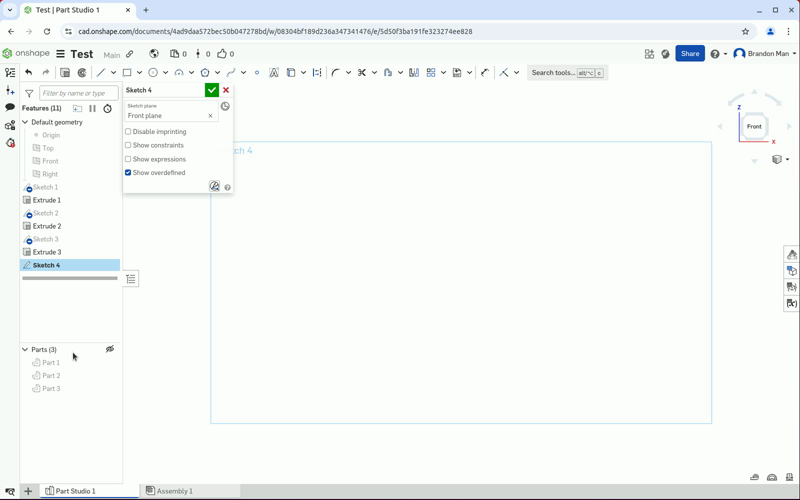
key(l)
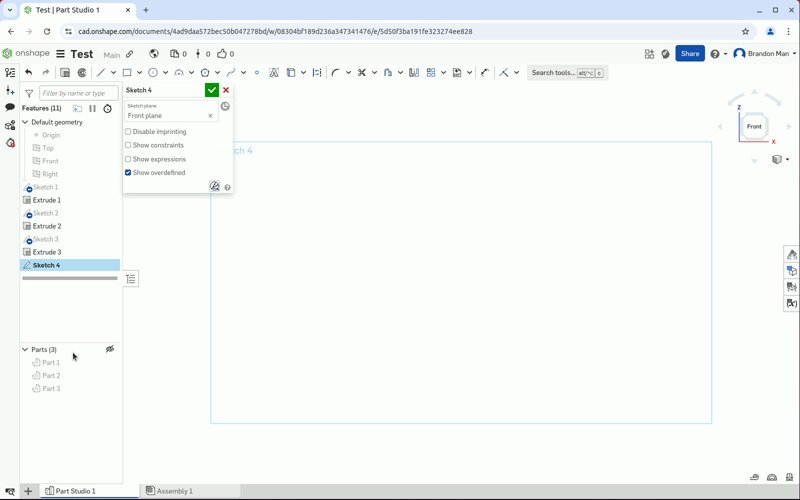
key_down(shift)
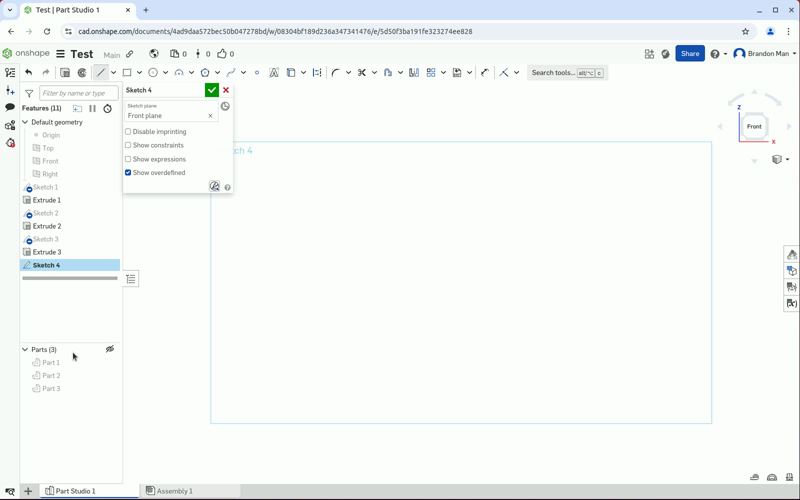
mouse_move(411, 260)
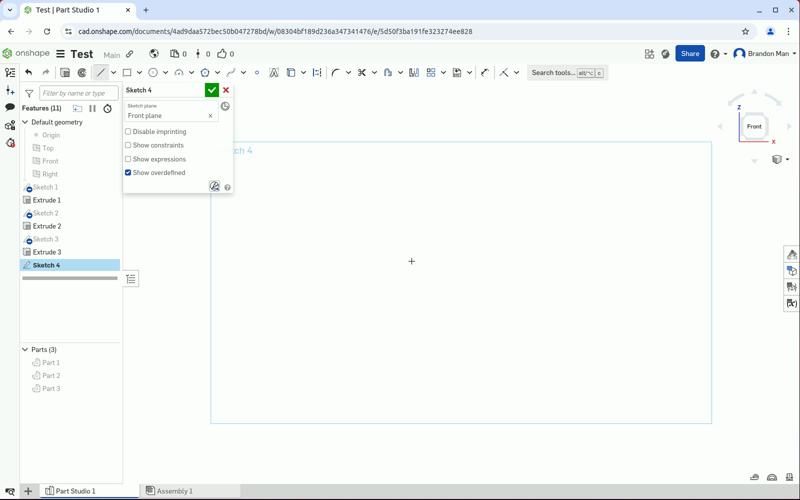
click(411, 260)
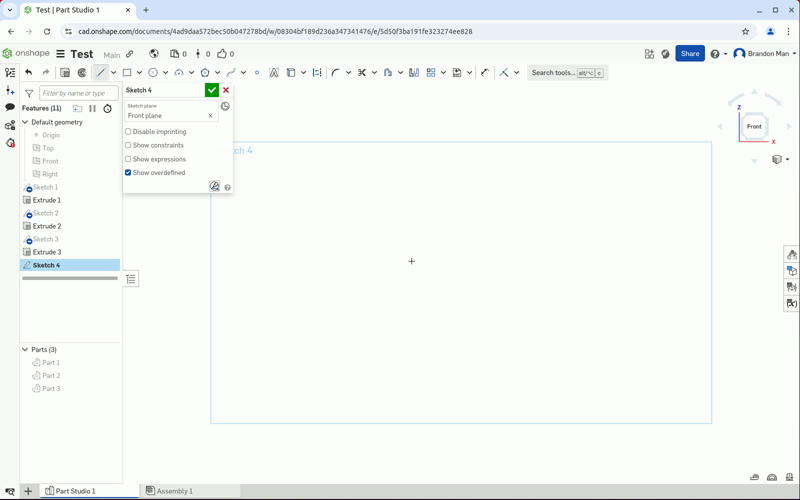
key_up(shift)
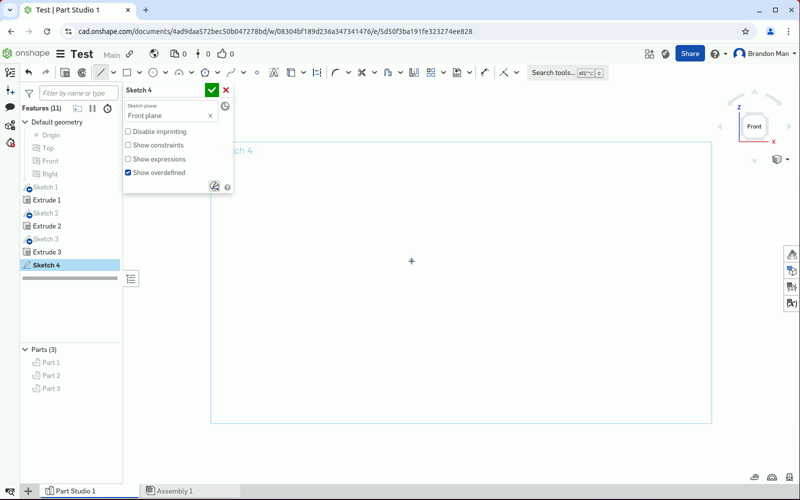
key_down(shift)
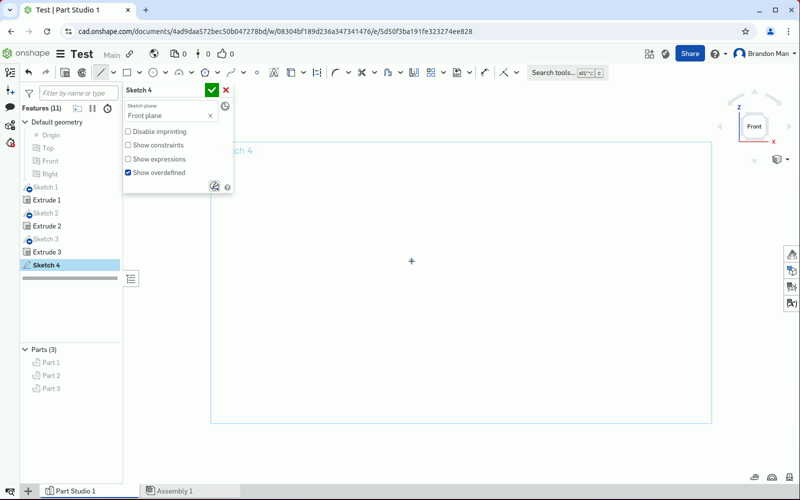
mouse_move(441, 260)
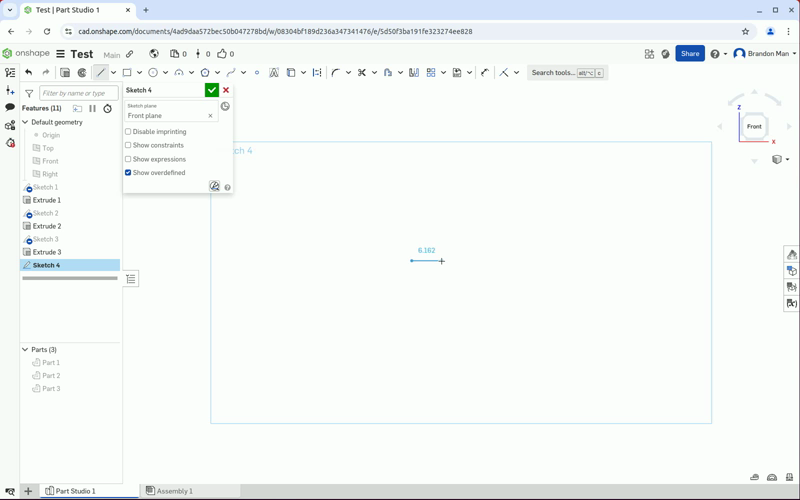
mouse_move(437, 260)
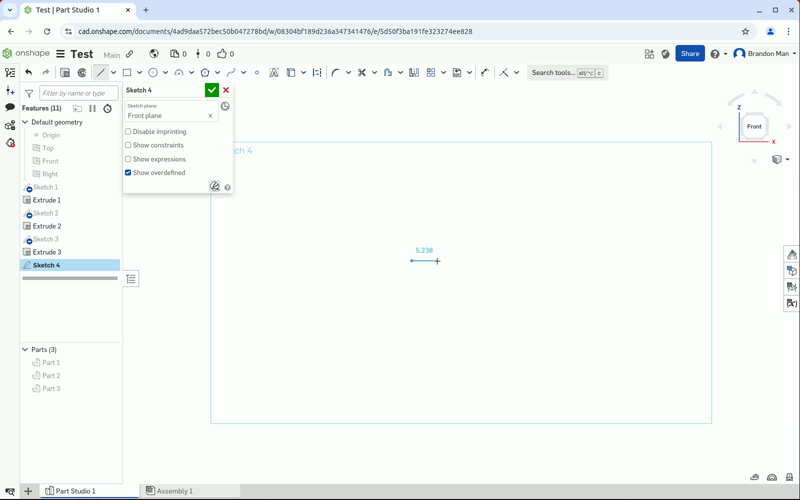
click(437, 260)
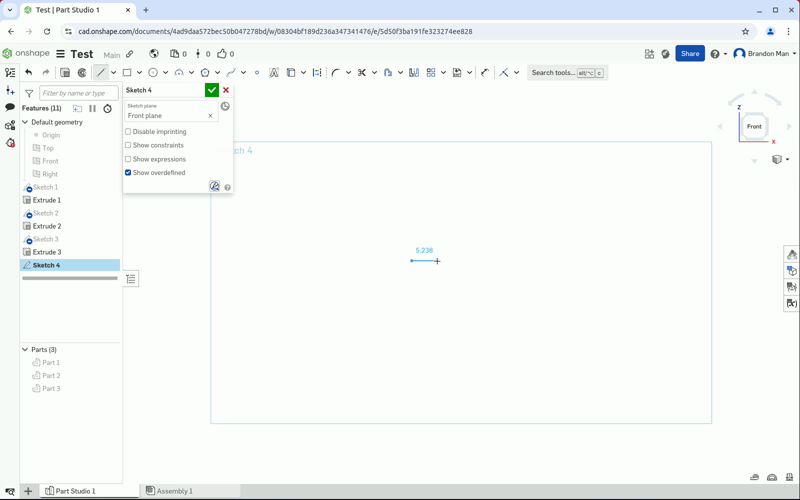
key_up(shift)
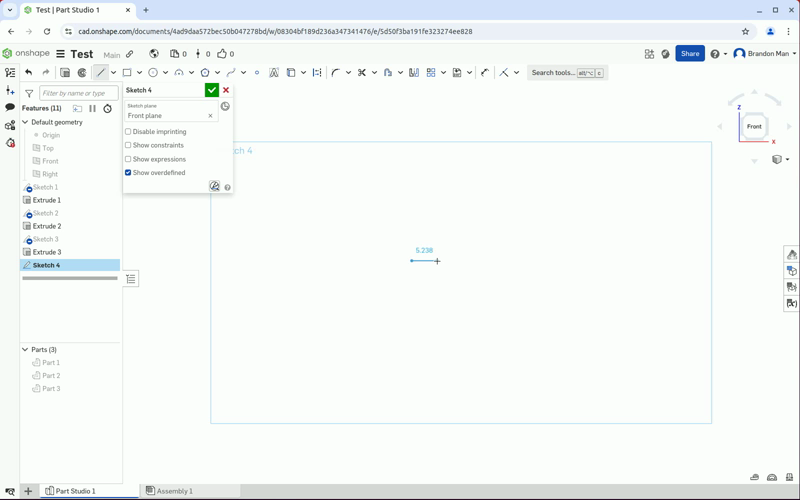
key_down(shift)
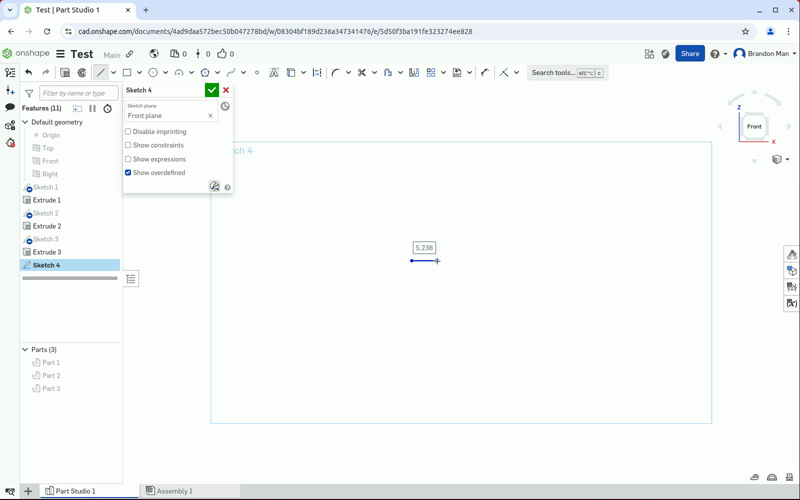
mouse_move(467, 260)
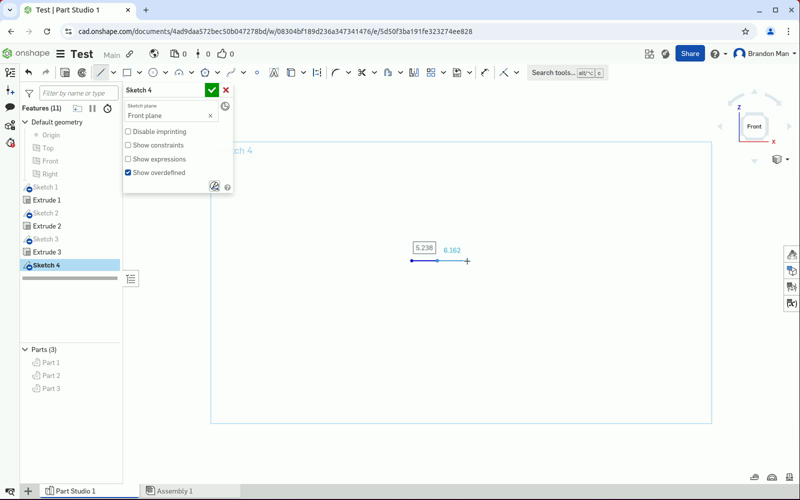
mouse_move(437, 235)
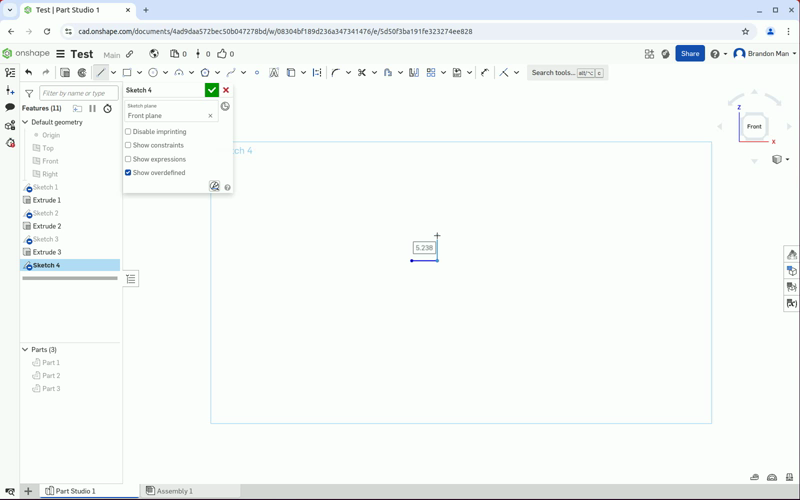
click(437, 235)
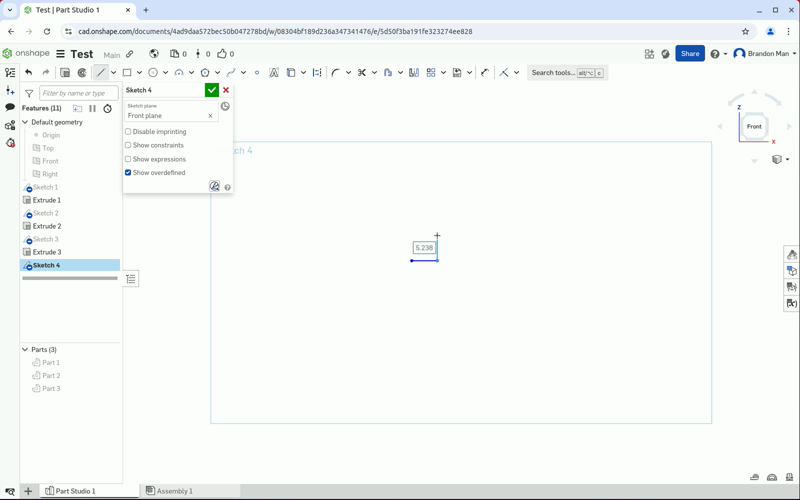
key_up(shift)
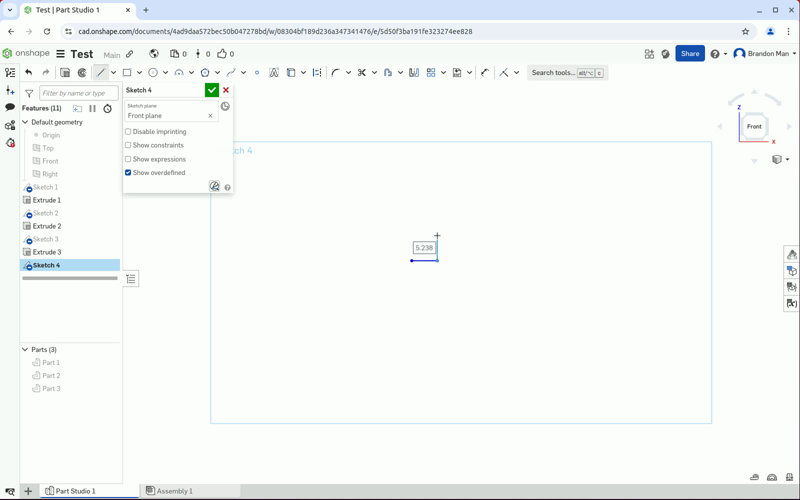
key_down(shift)
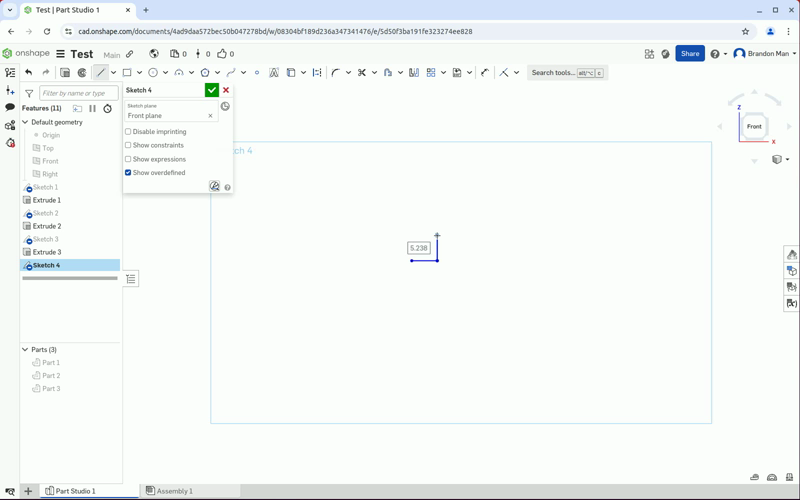
mouse_move(467, 235)
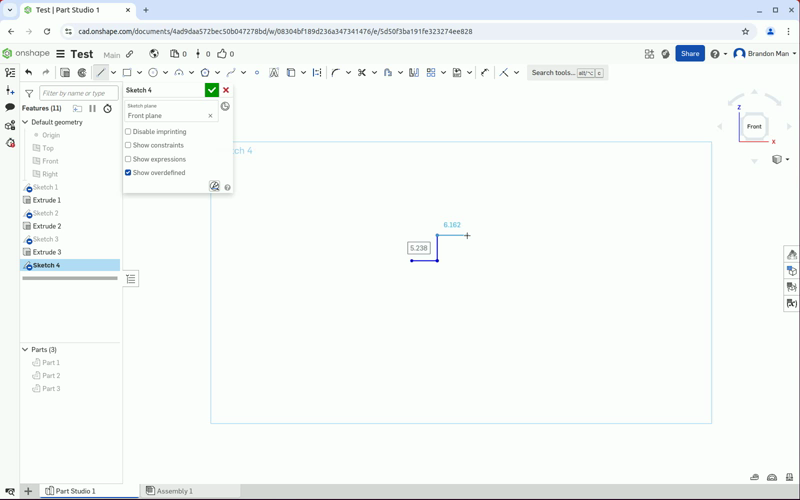
mouse_move(411, 235)
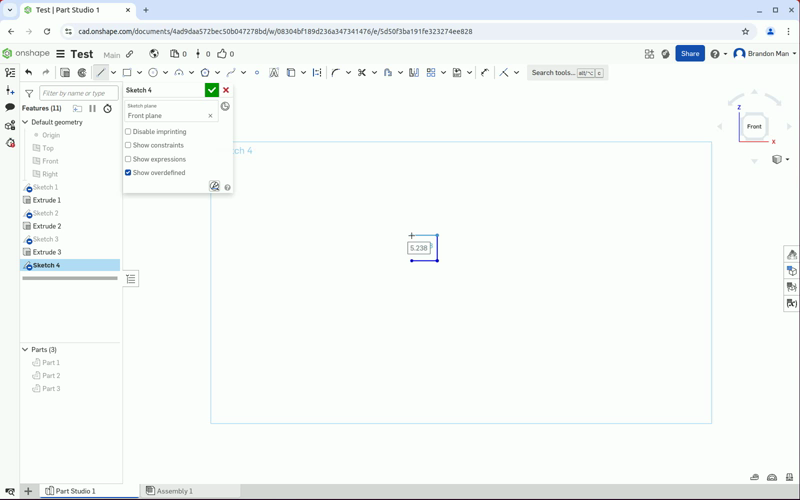
click(411, 235)
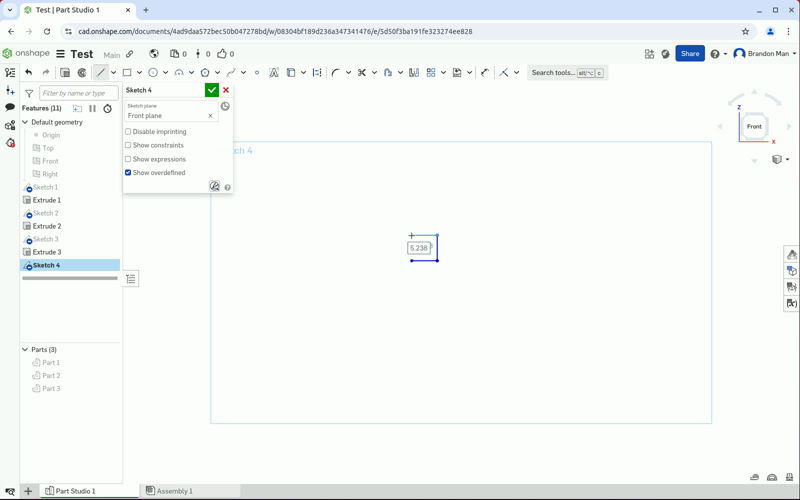
key_up(shift)
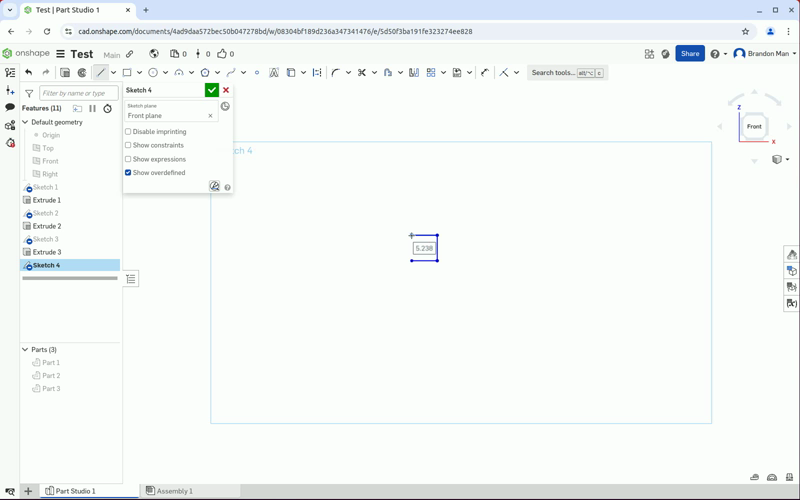
mouse_move(441, 235)
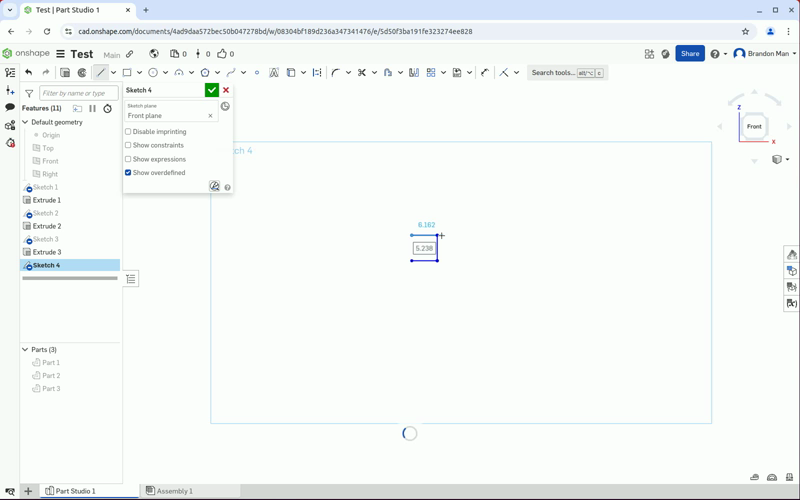
key_down(shift)
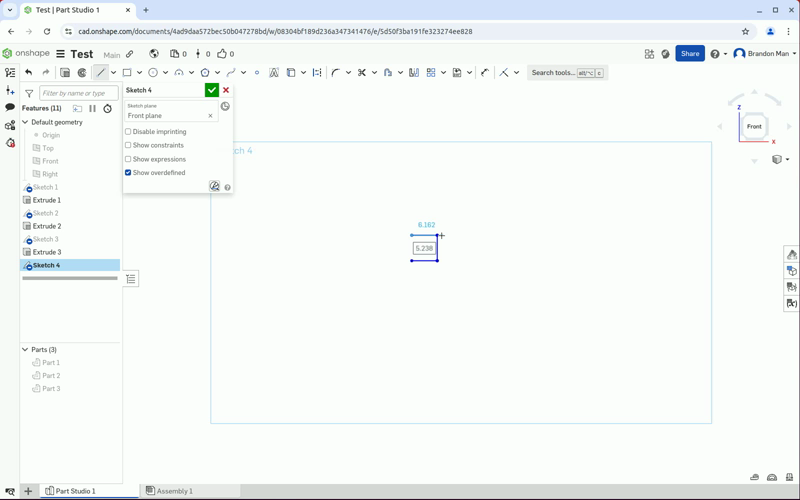
mouse_move(411, 260)
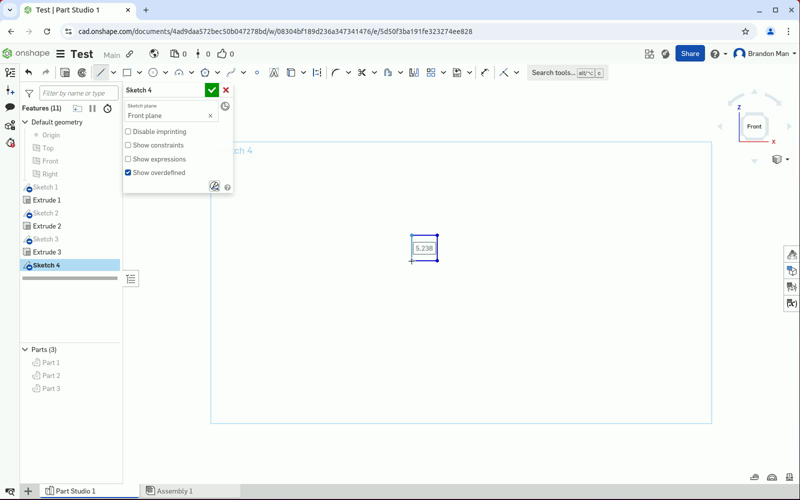
key_up(shift)
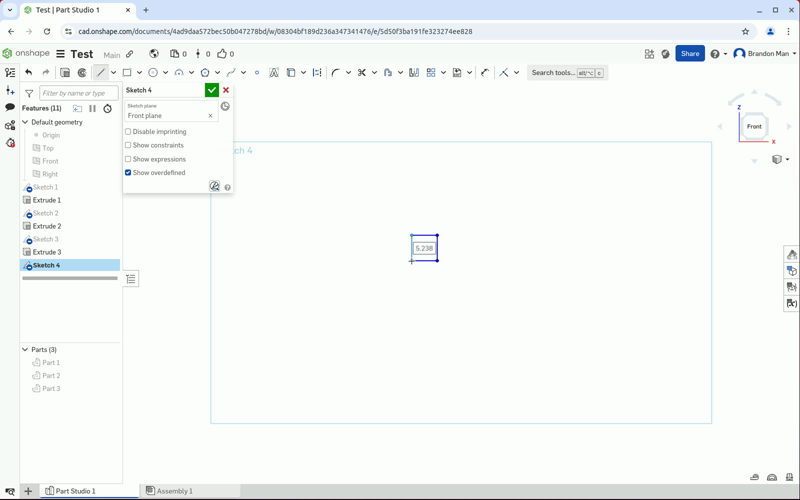
click(411, 260)
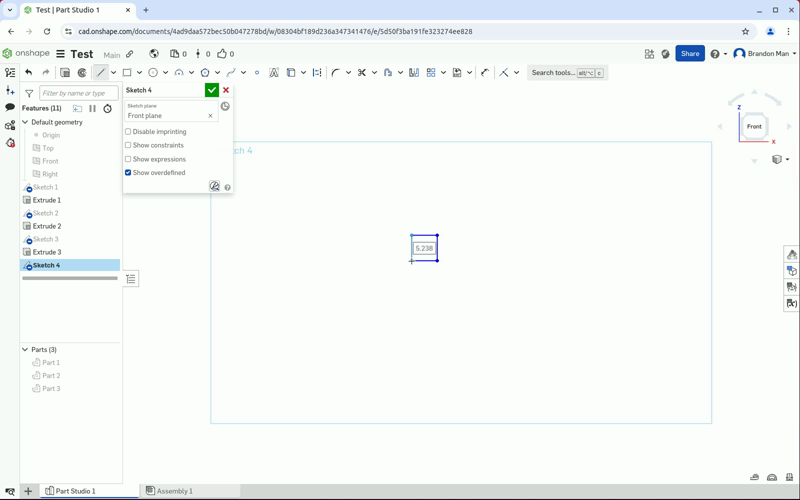
key(esc)
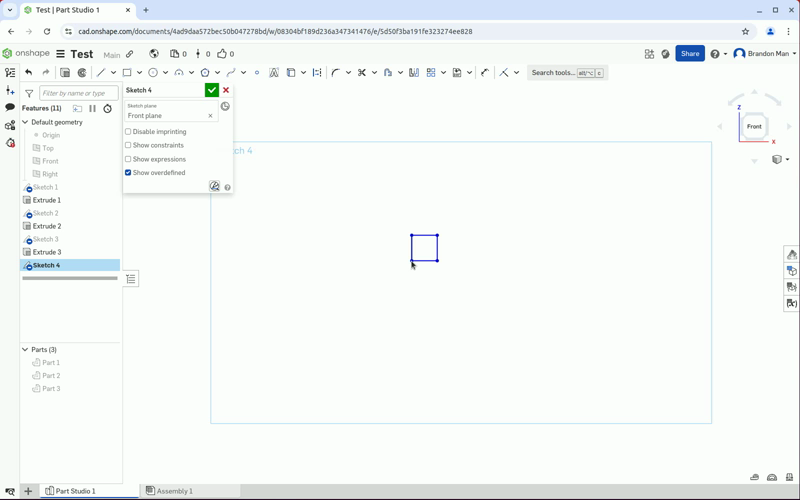
key(c)
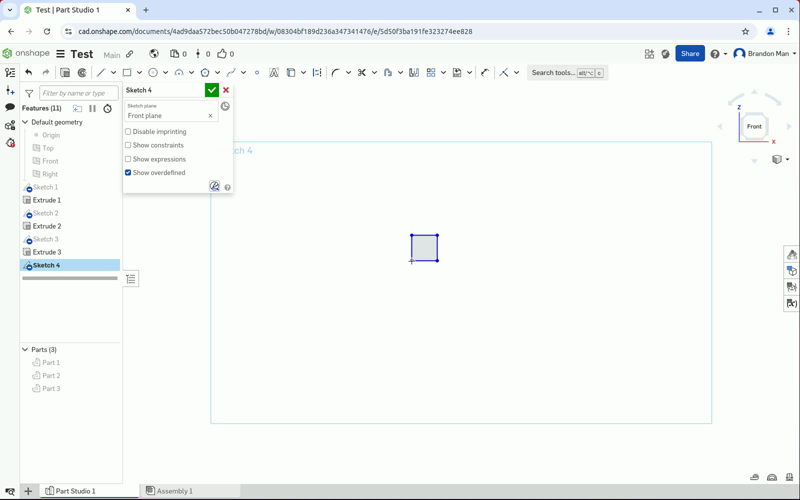
key_down(shift)
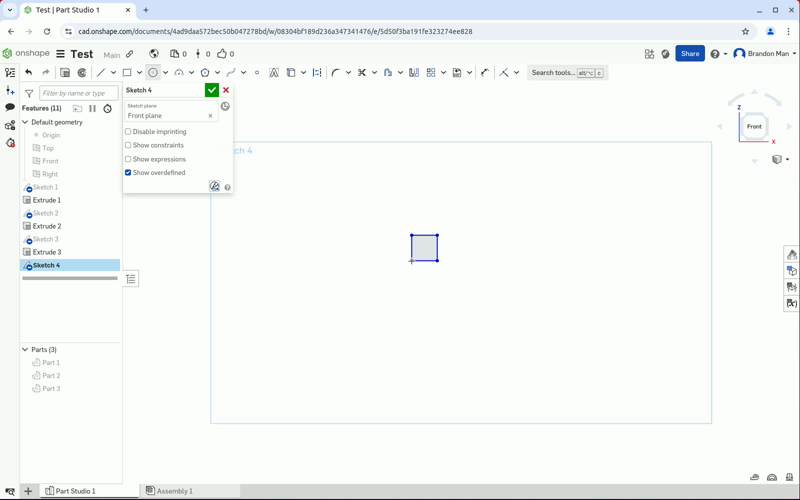
mouse_move(424, 247)
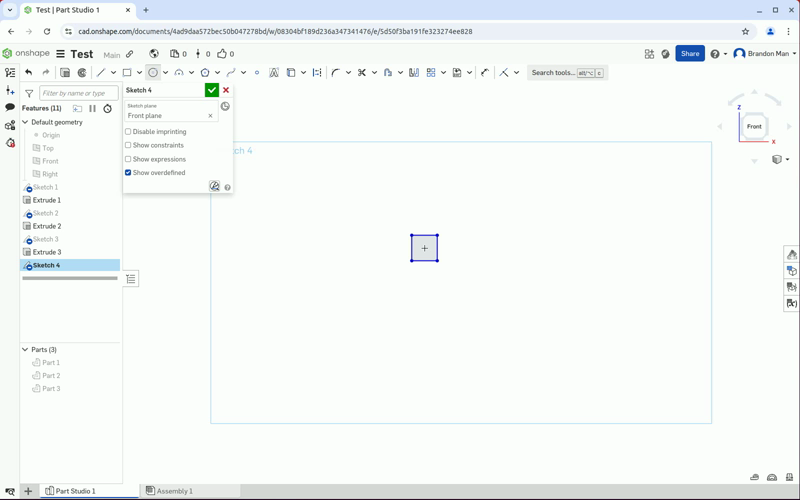
click(424, 247)
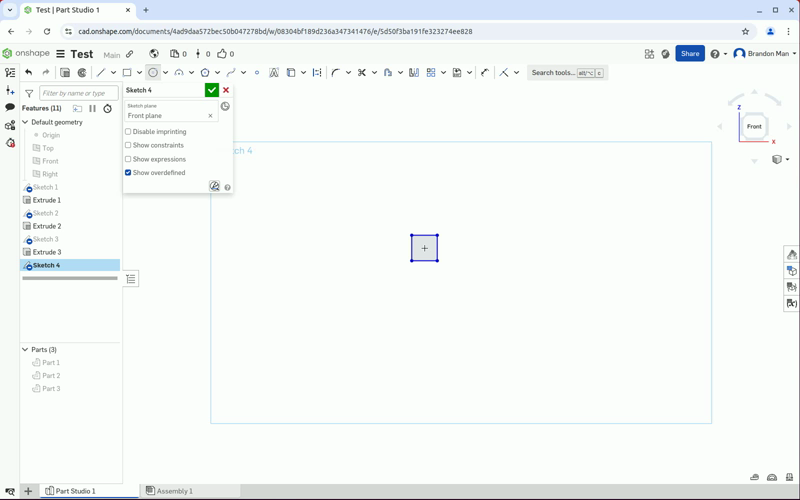
key_up(shift)
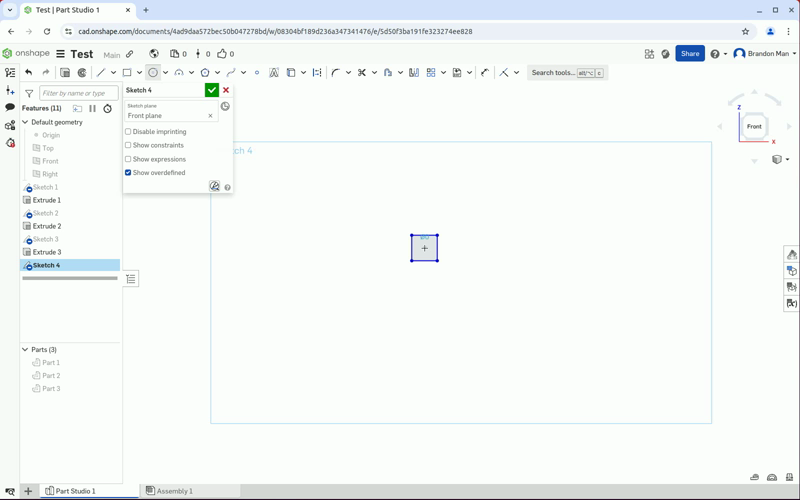
mouse_move(428, 247)
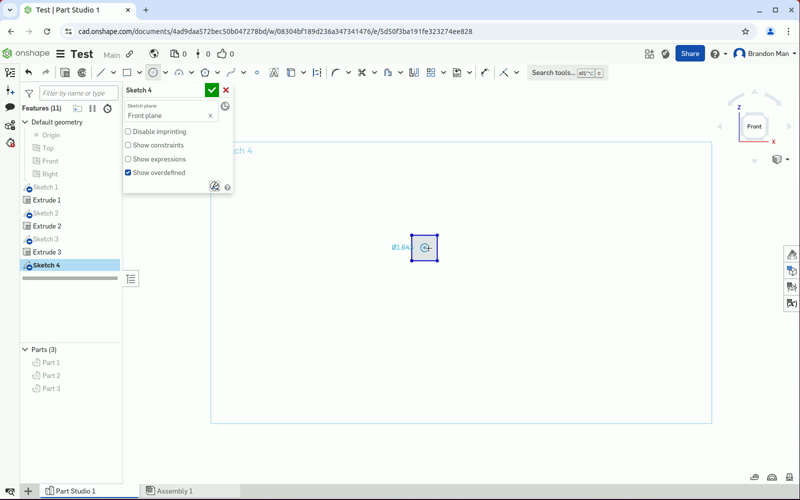
click(428, 247)
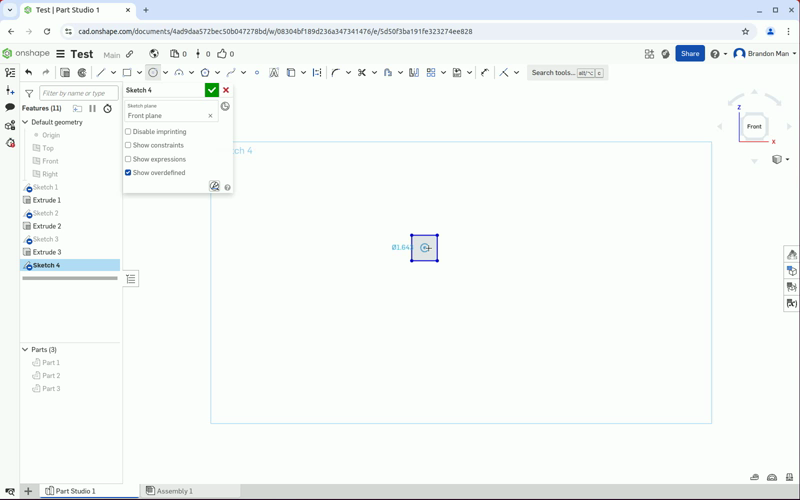
key(esc)
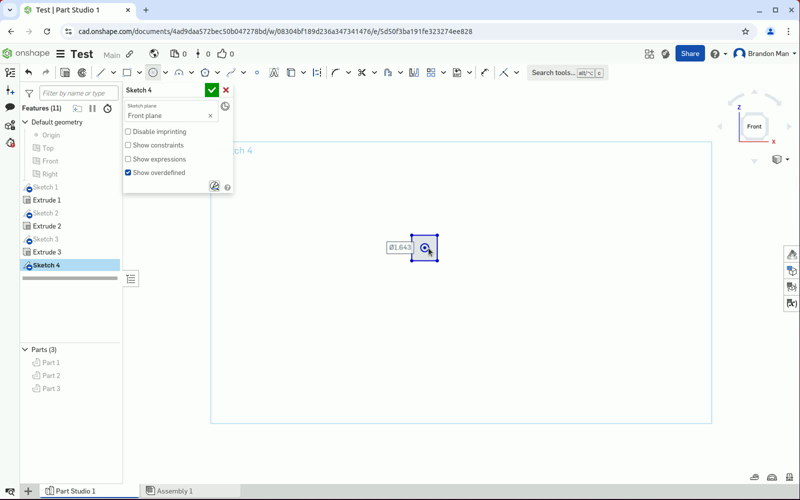
mouse_move(423, 238)
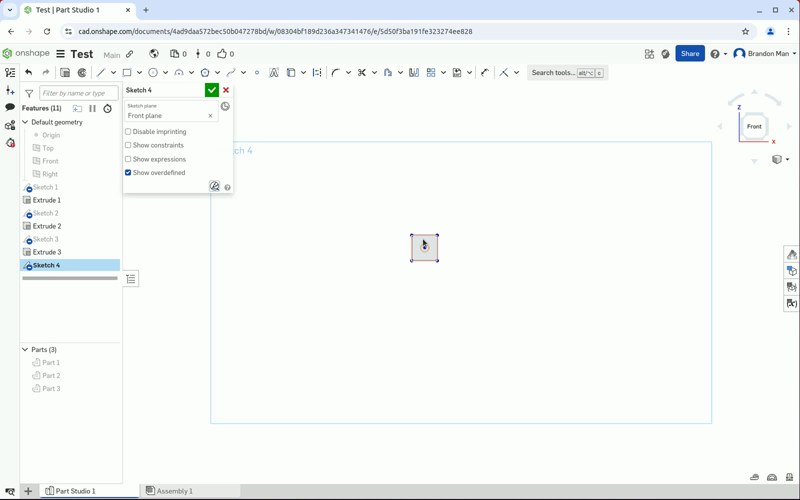
scroll(6)
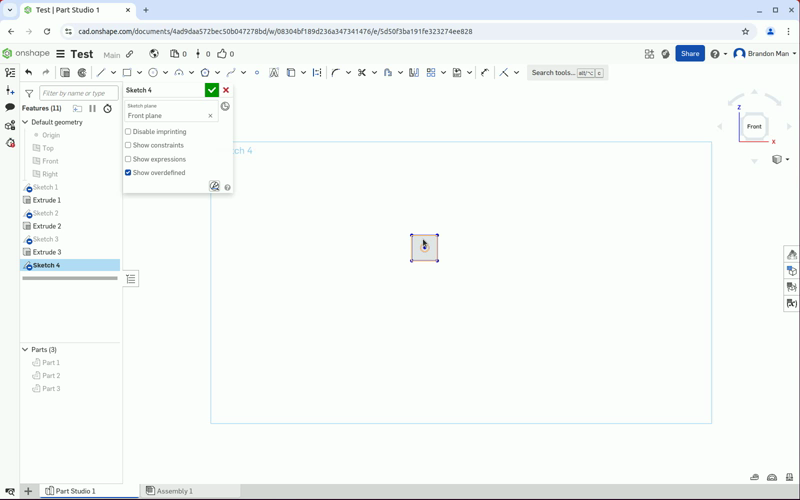
scroll(6)
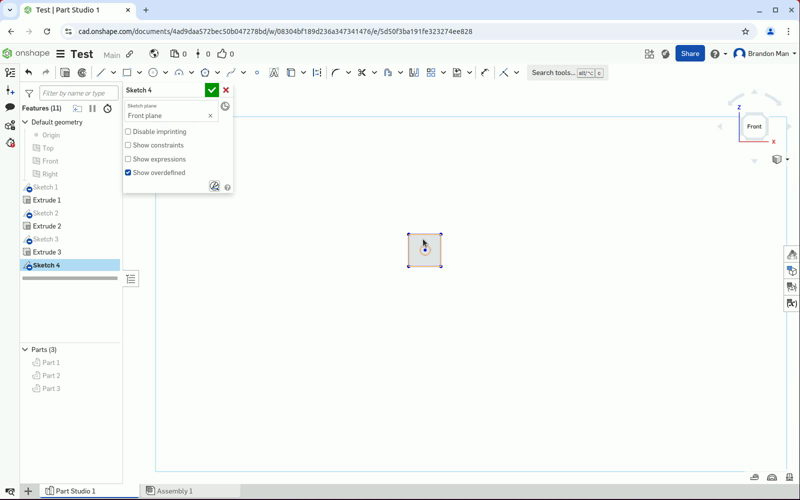
scroll(6)
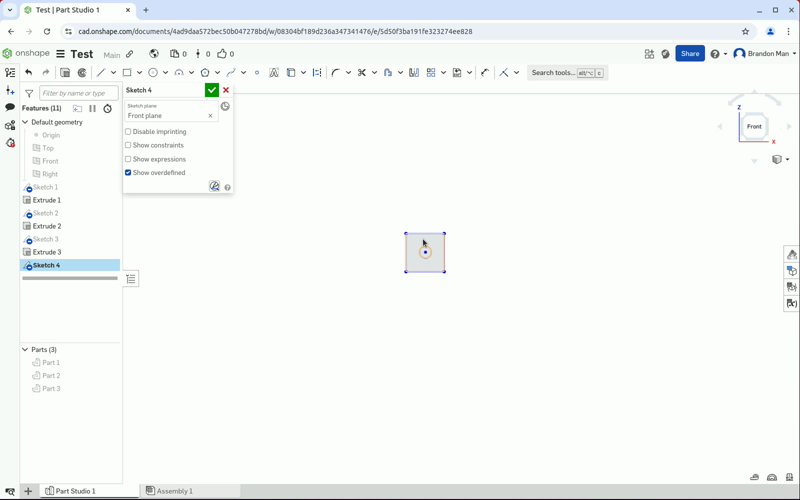
scroll(6)
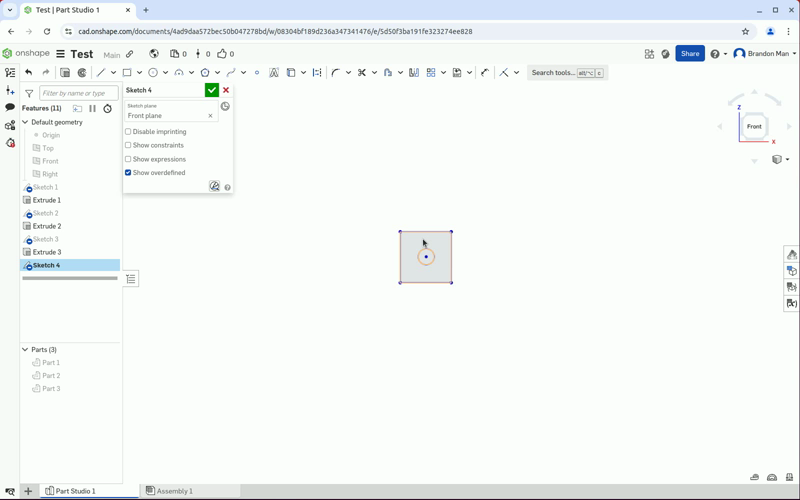
scroll(6)
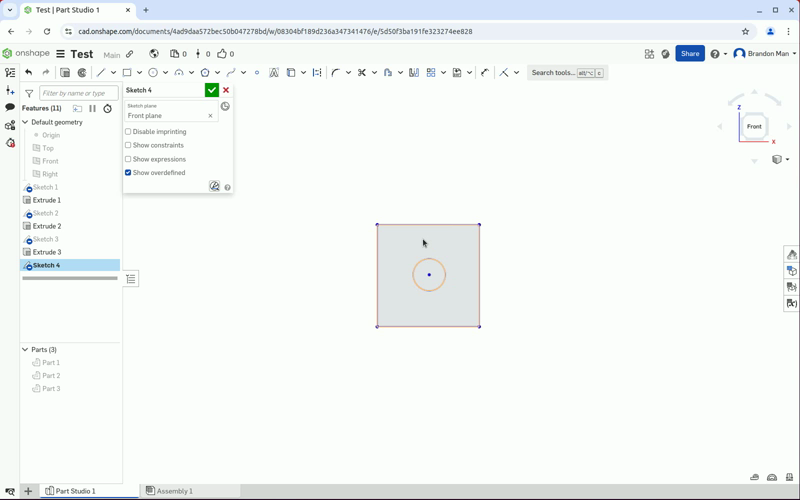
scroll(6)
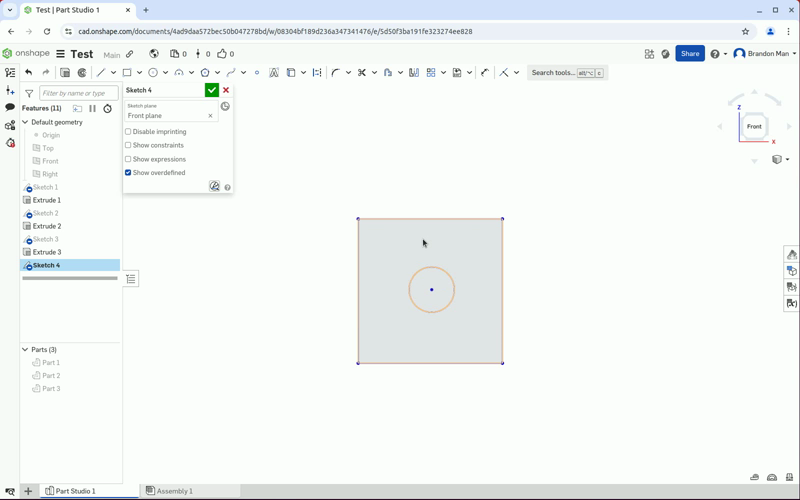
scroll(6)
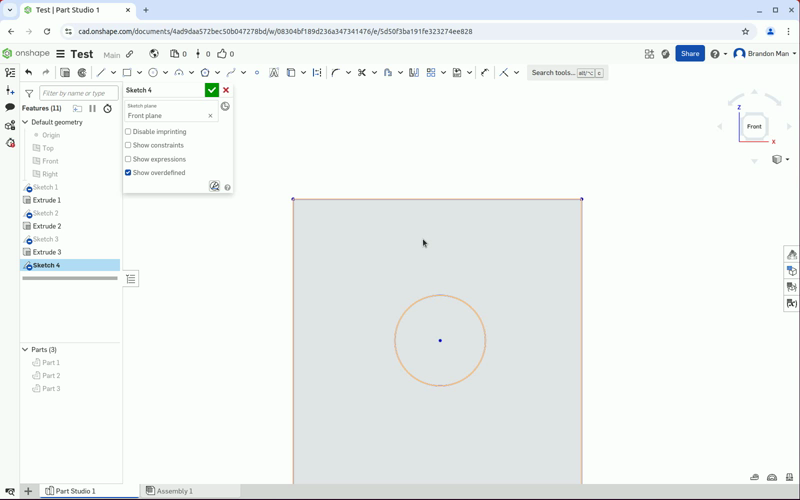
click(423, 238)
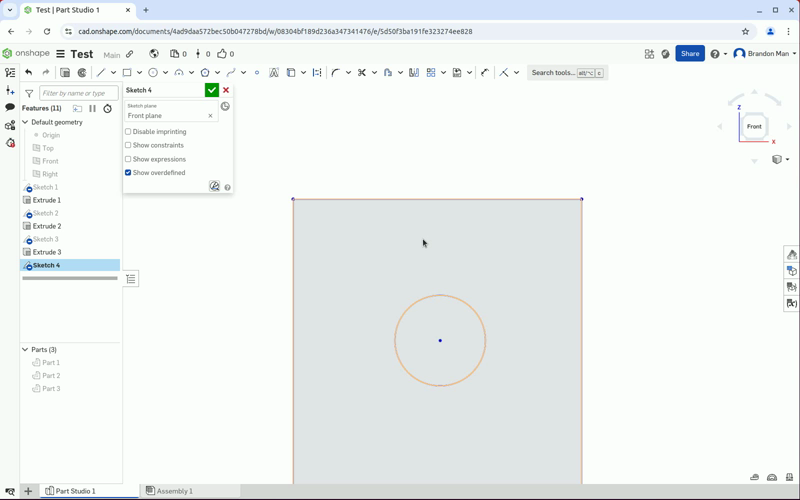
scroll(-6)
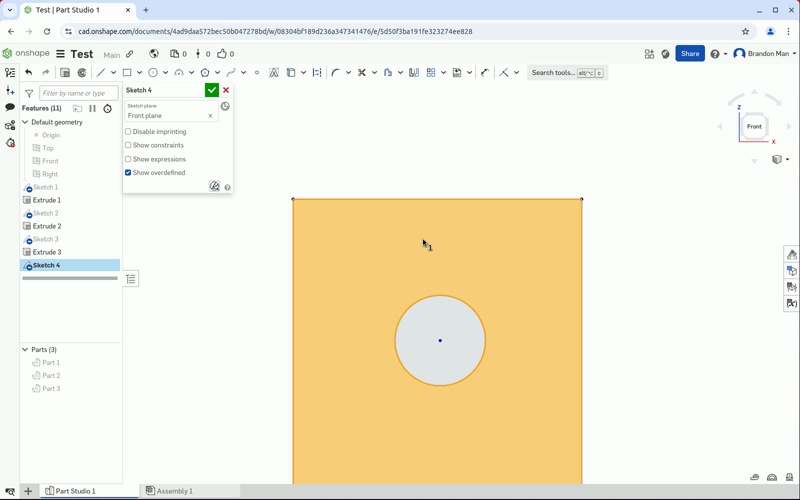
scroll(-6)
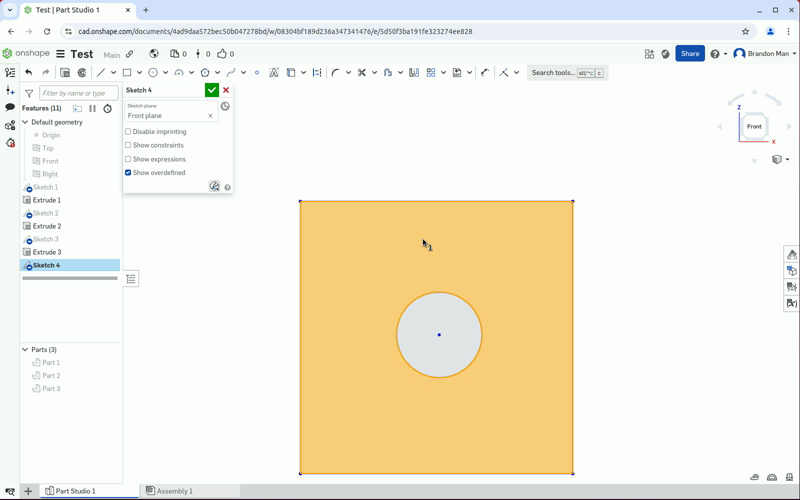
scroll(-6)
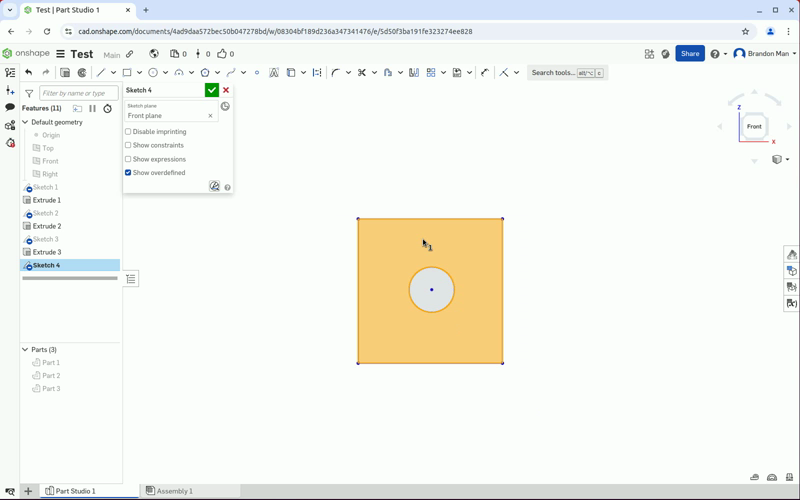
scroll(-6)
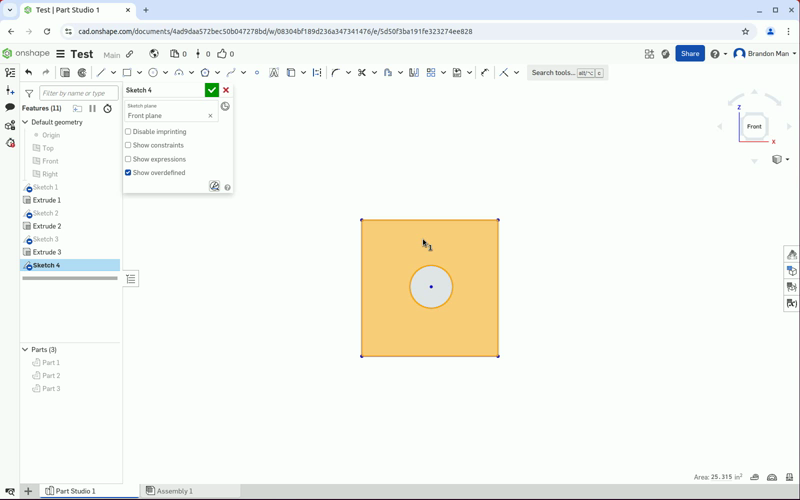
scroll(-6)
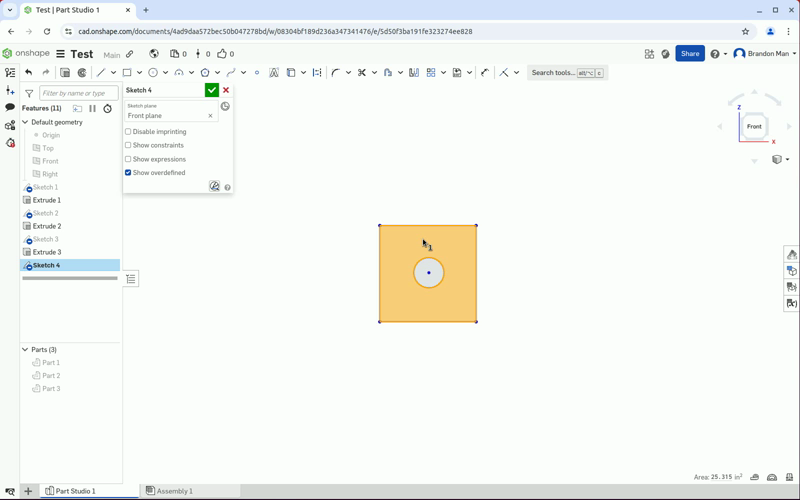
scroll(-6)
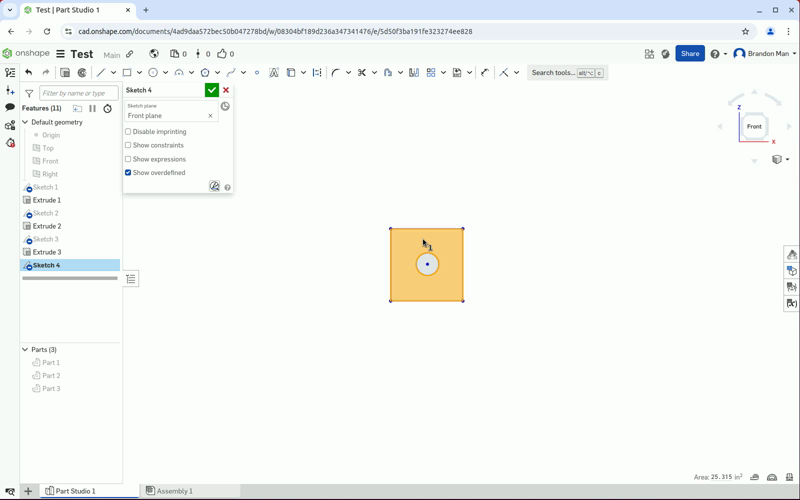
scroll(-6)
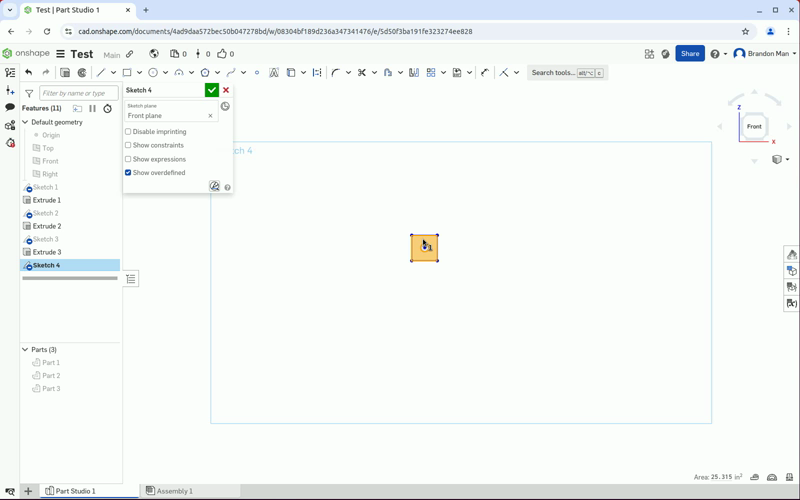
mouse_move(73, 352)
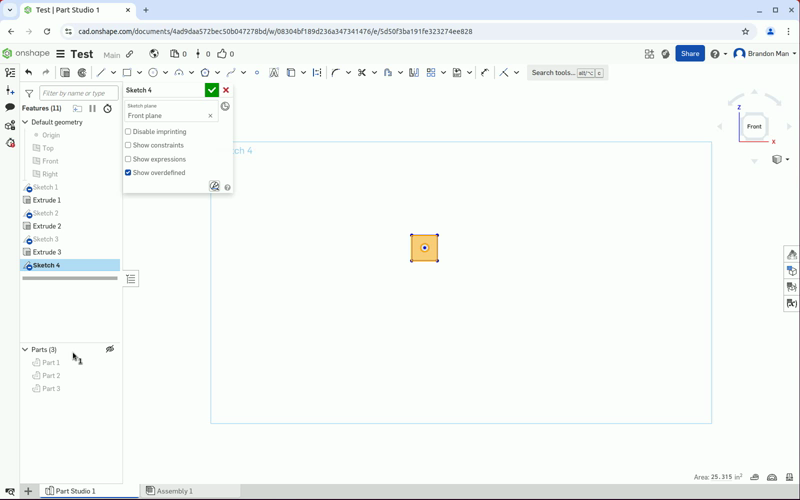
key(shift+y)
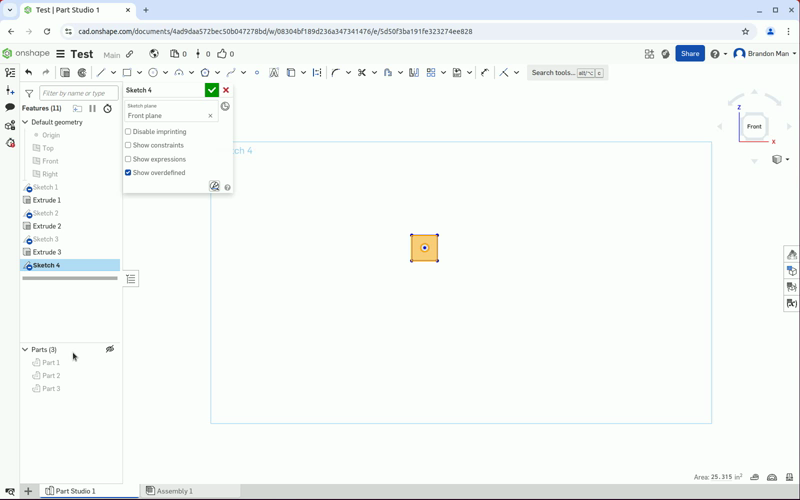
key(shift+e)
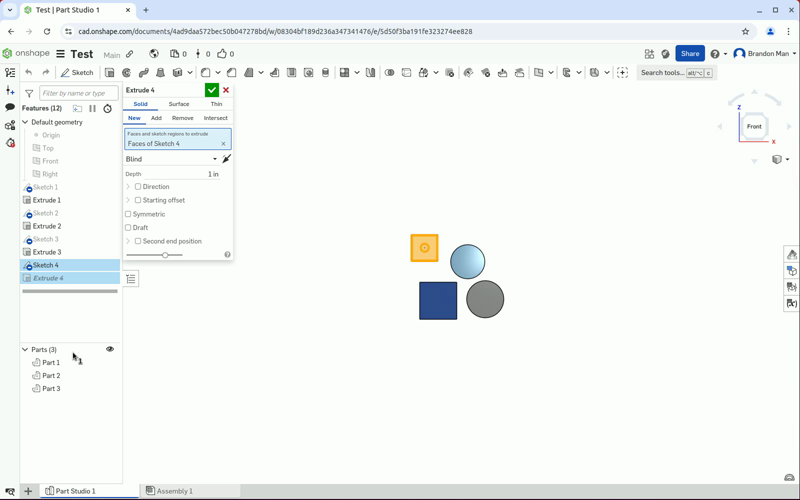
mouse_move(143, 106)
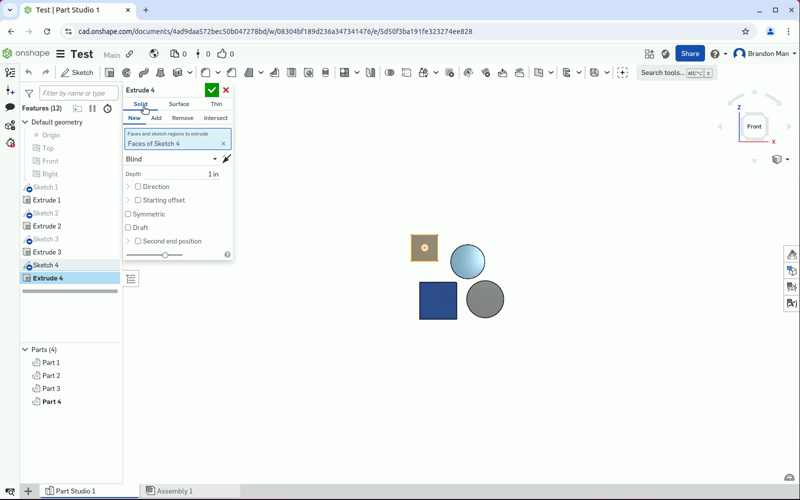
click(143, 106)
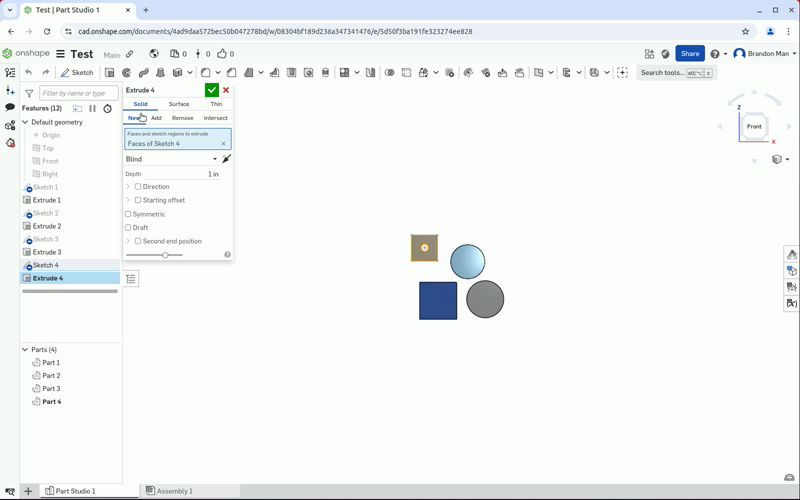
mouse_move(137, 120)
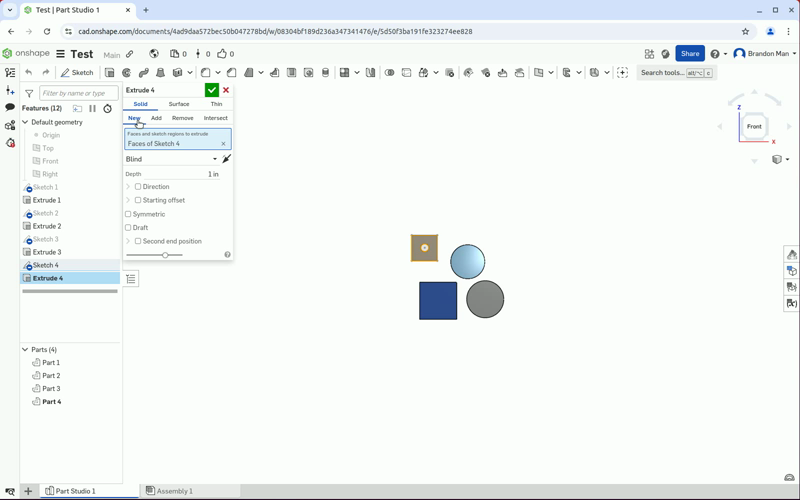
click(137, 120)
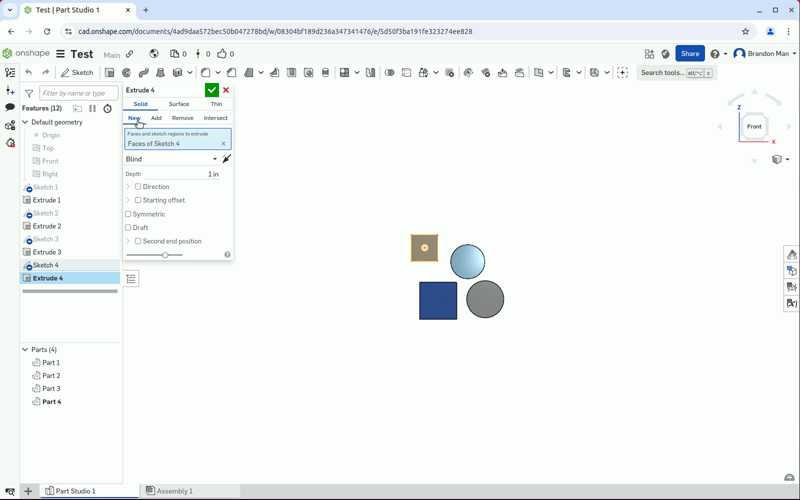
key(tab, 4)
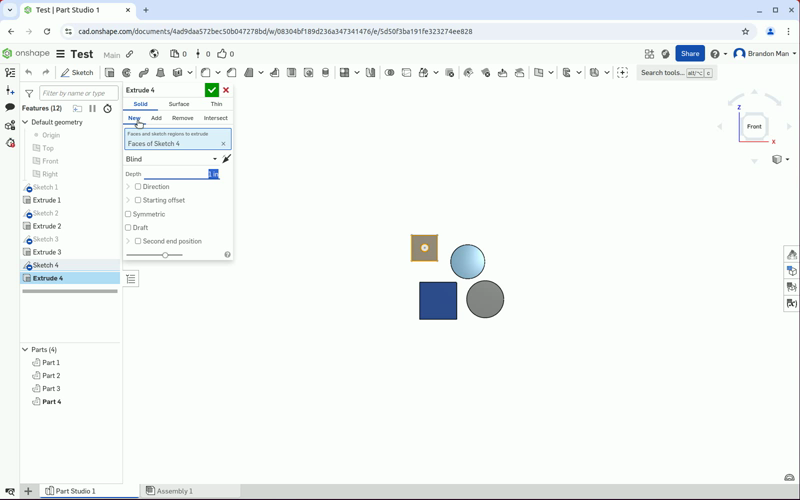
text(23.108)
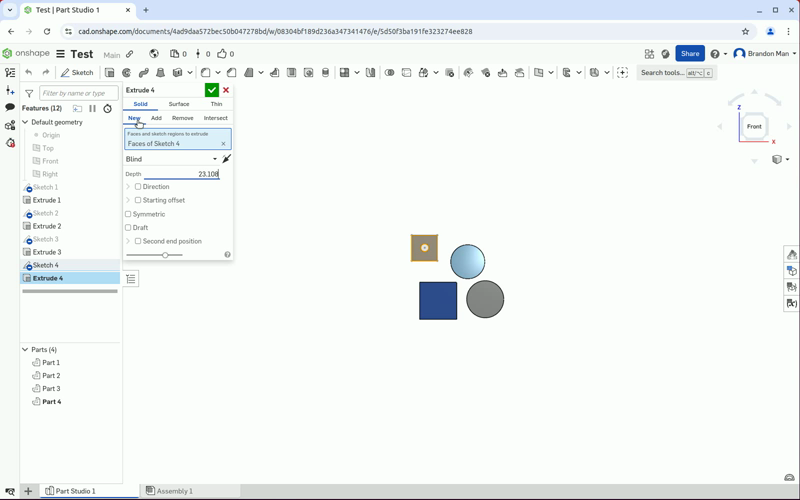
key(enter)
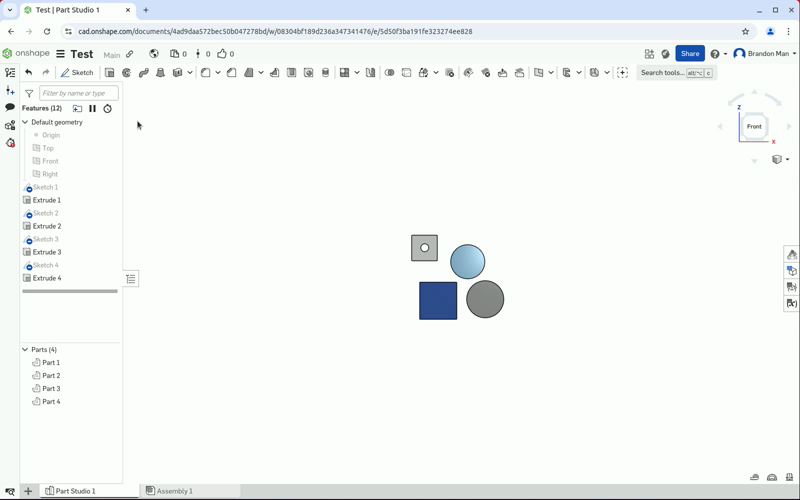
key(shift+h)
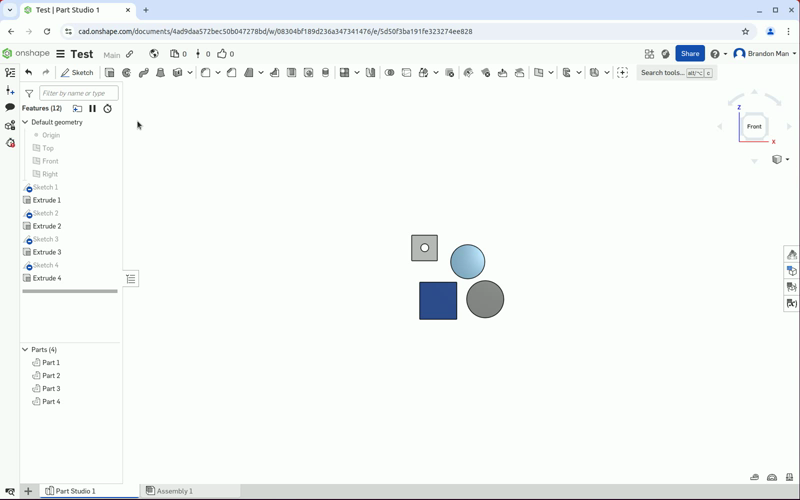
key(shift+h)
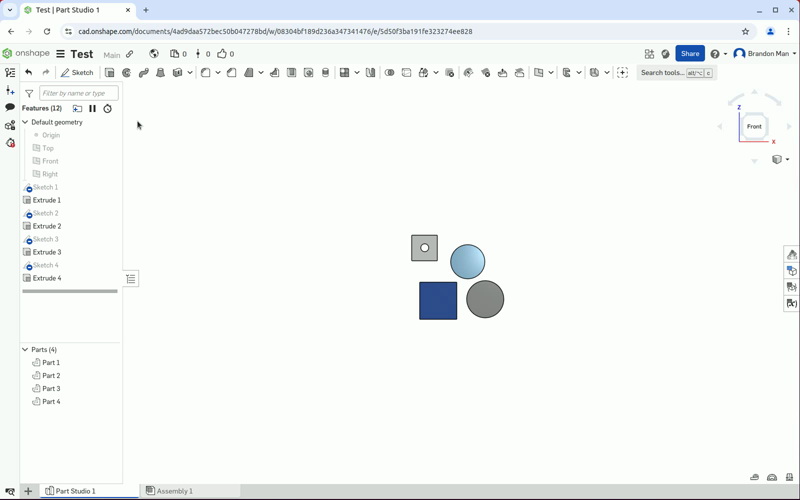
mouse_move(73, 189)
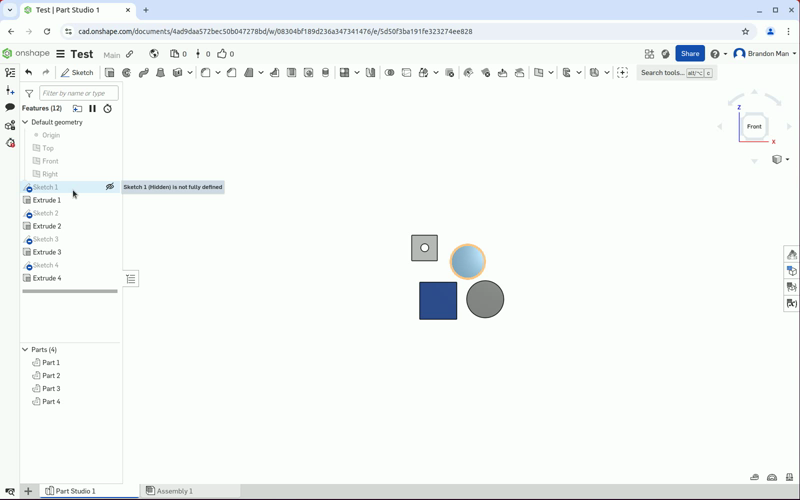
click(73, 189)
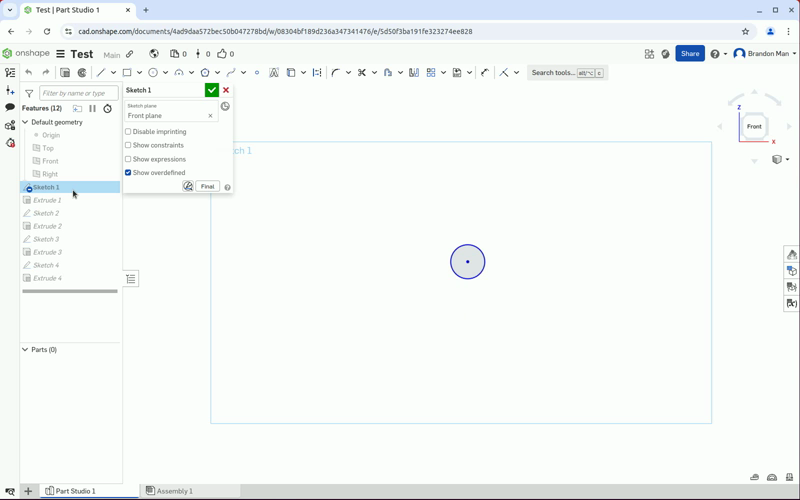
mouse_move(229, 92)
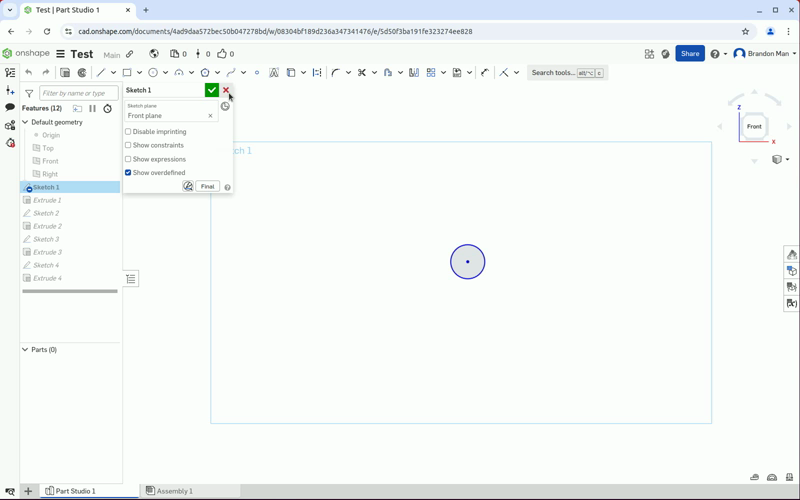
click(229, 92)
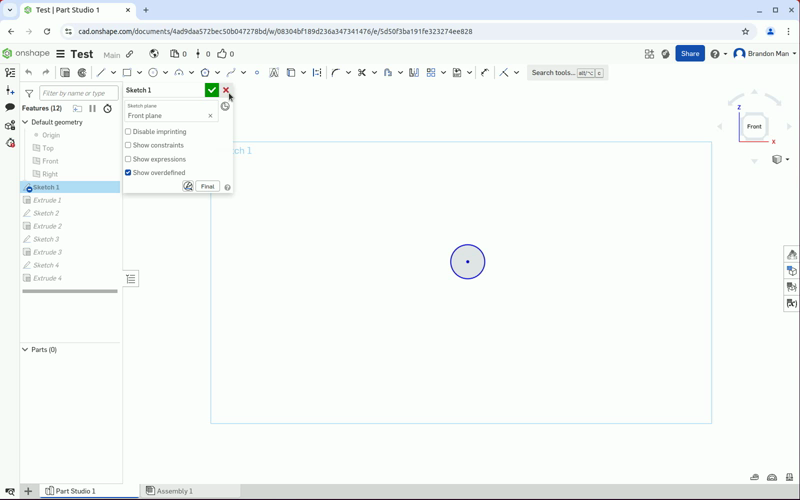
key(shift+s)
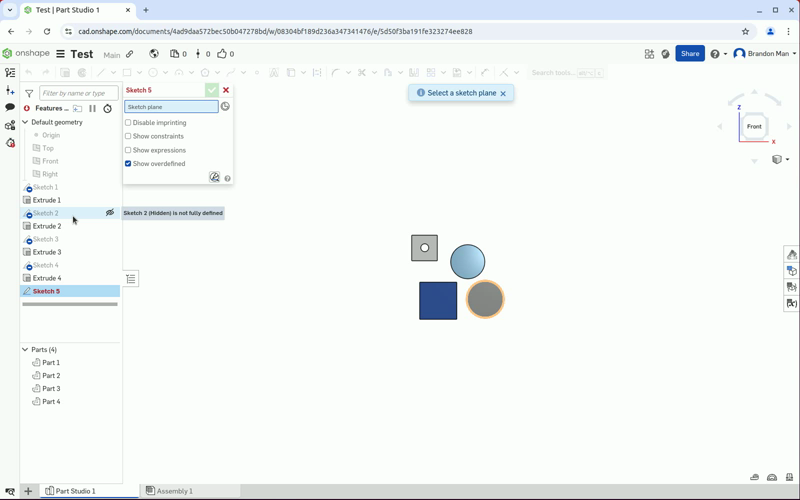
scroll(3)
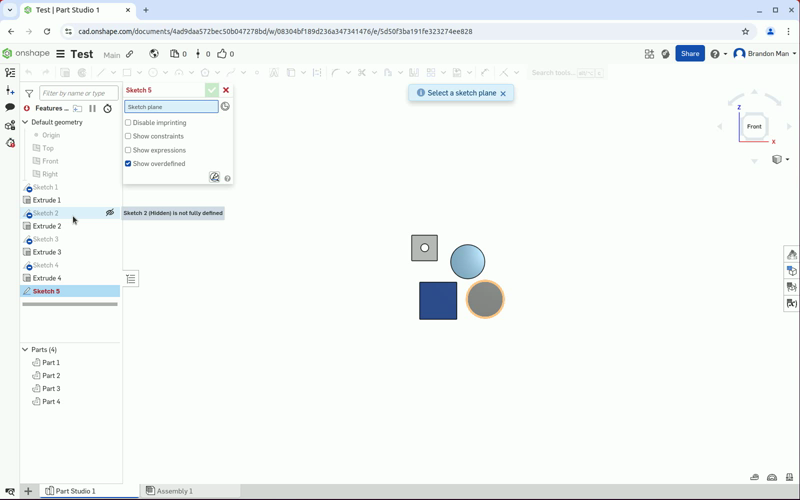
mouse_move(73, 163)
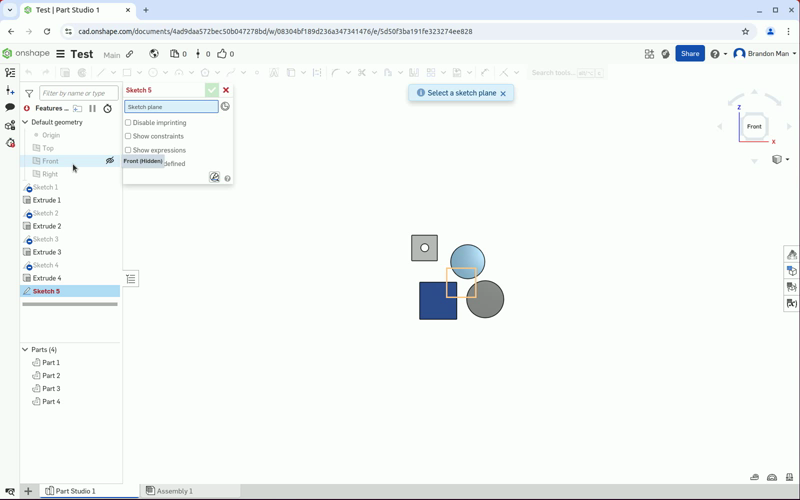
click(73, 163)
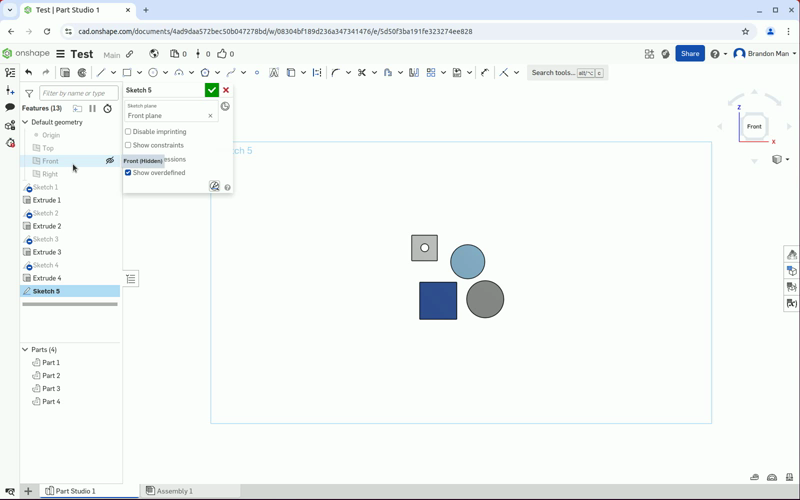
mouse_move(73, 352)
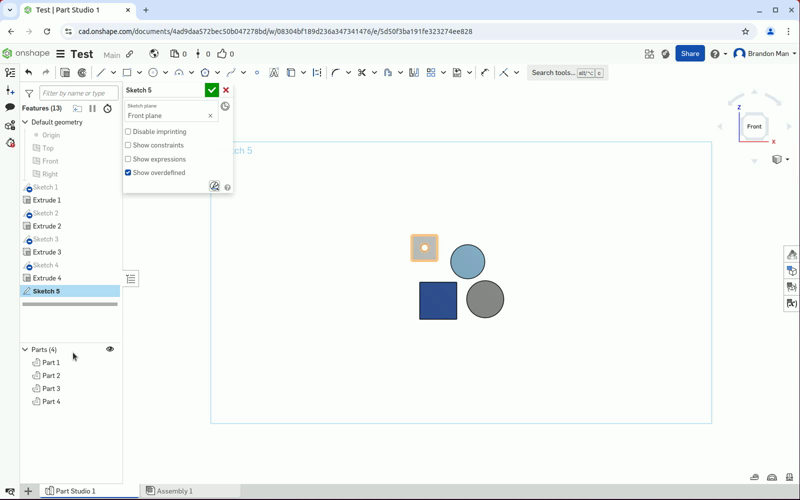
key(y)
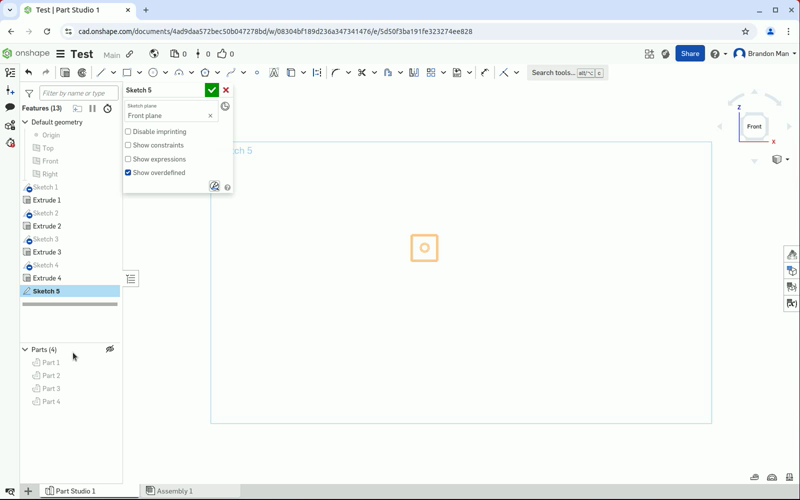
key(c)
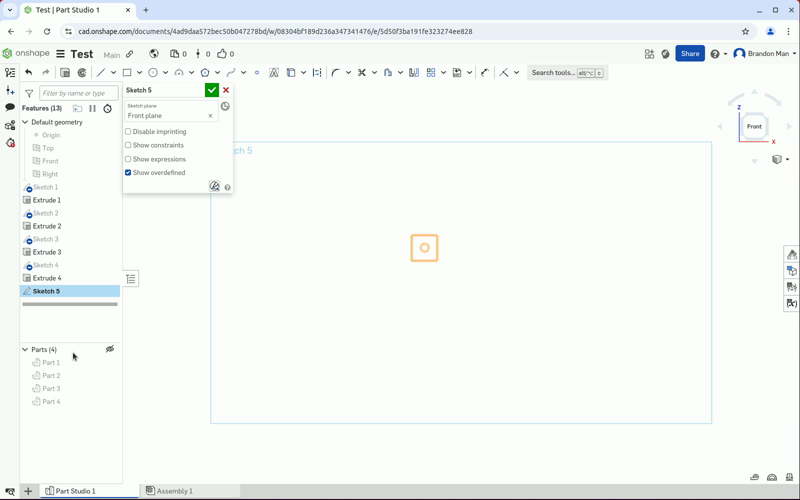
key_down(shift)
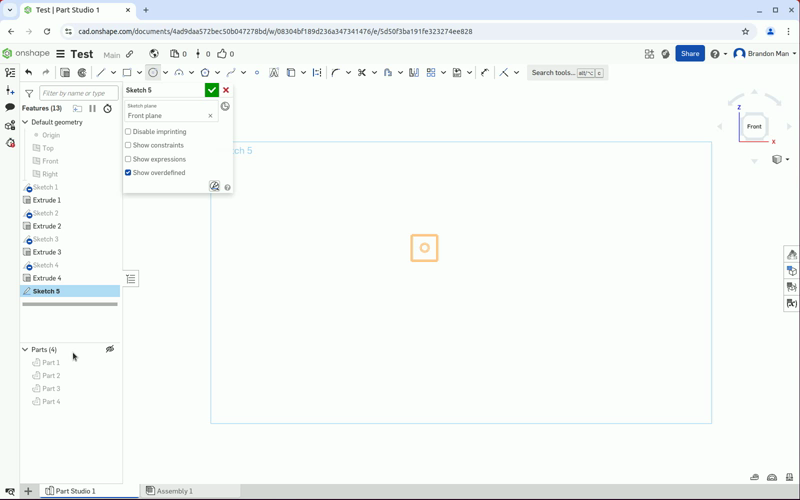
mouse_move(424, 247)
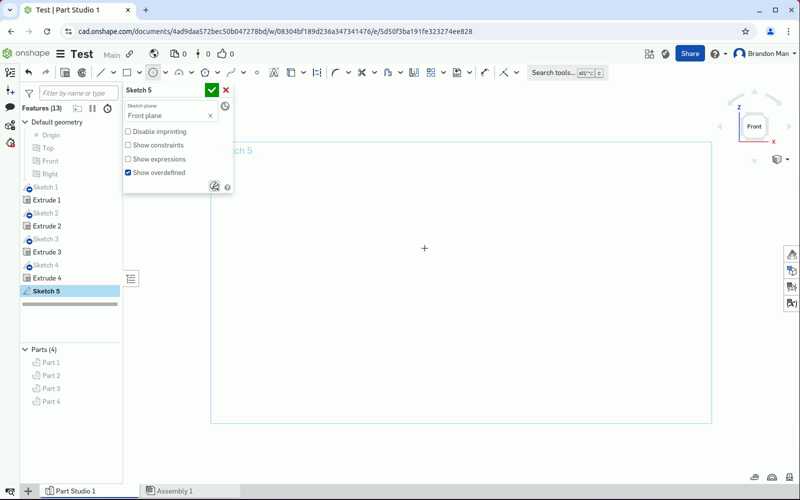
click(424, 247)
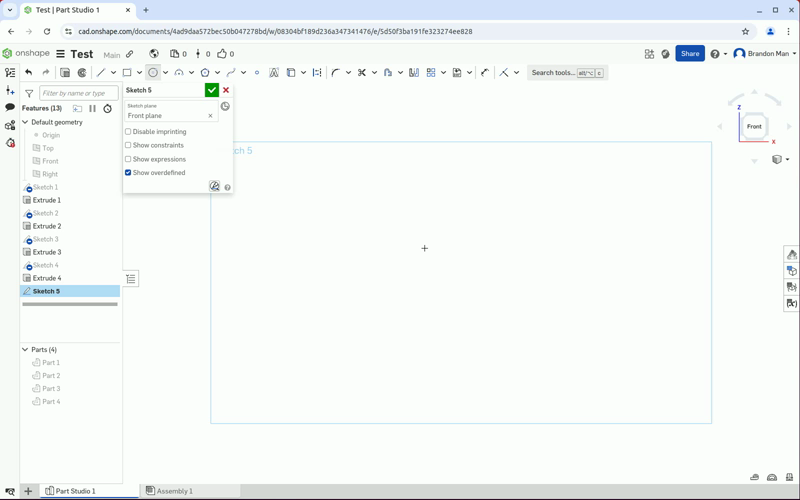
key_up(shift)
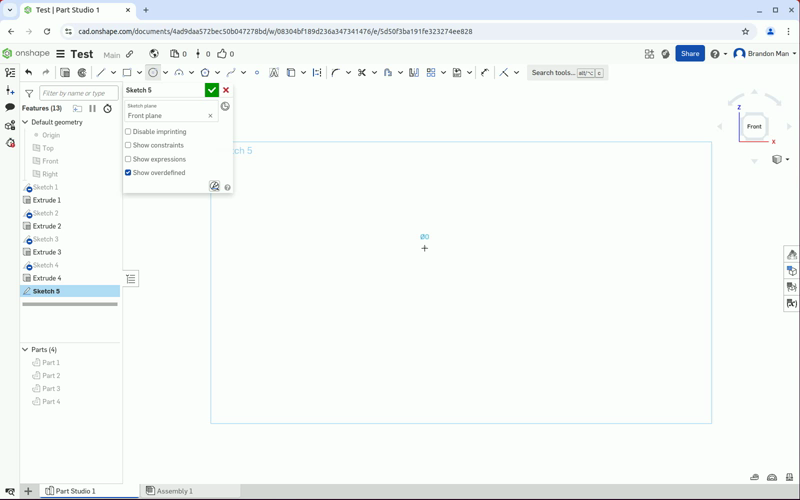
mouse_move(429, 247)
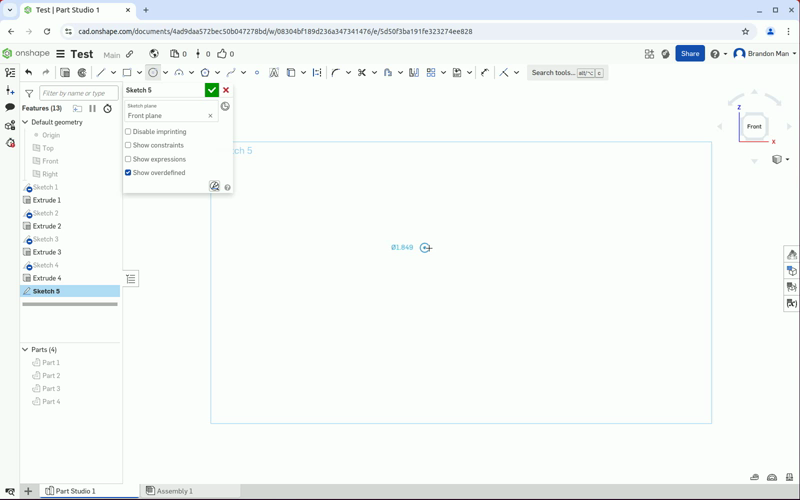
click(429, 247)
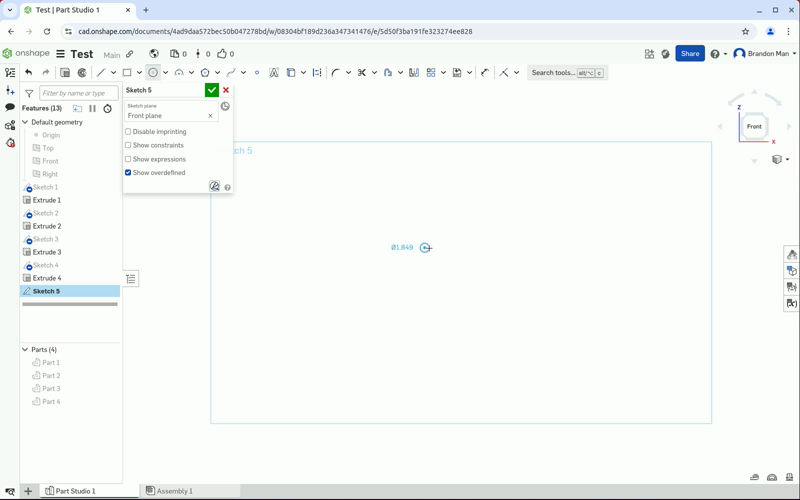
key(esc)
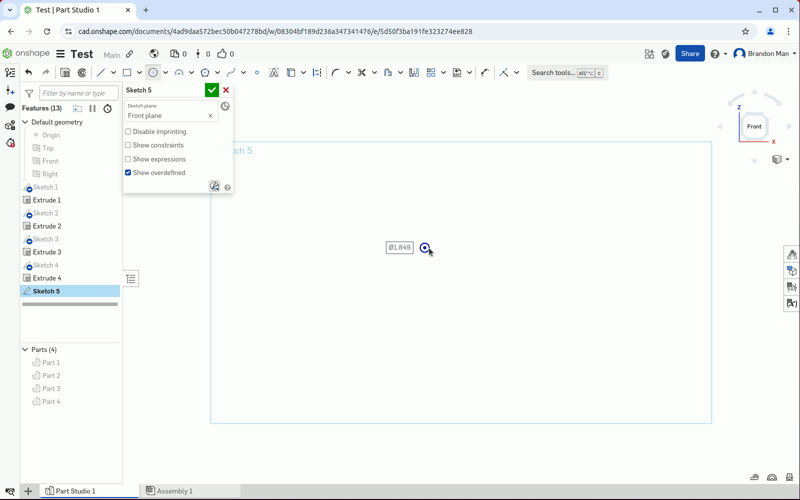
mouse_move(425, 249)
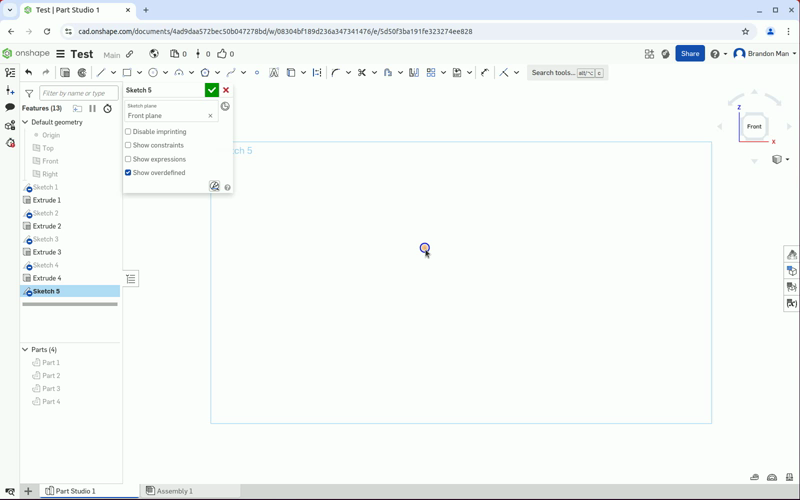
scroll(6)
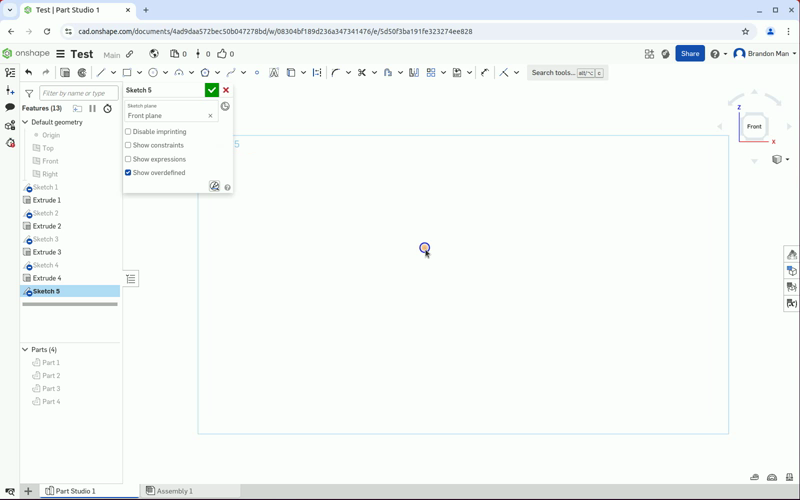
scroll(6)
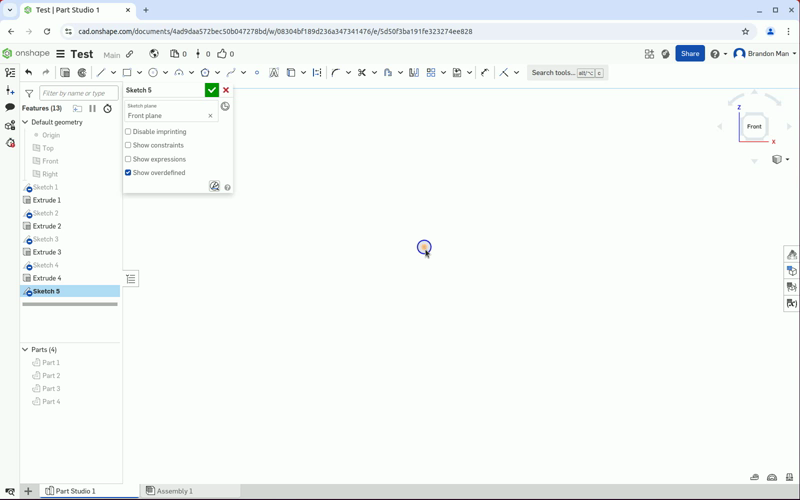
scroll(6)
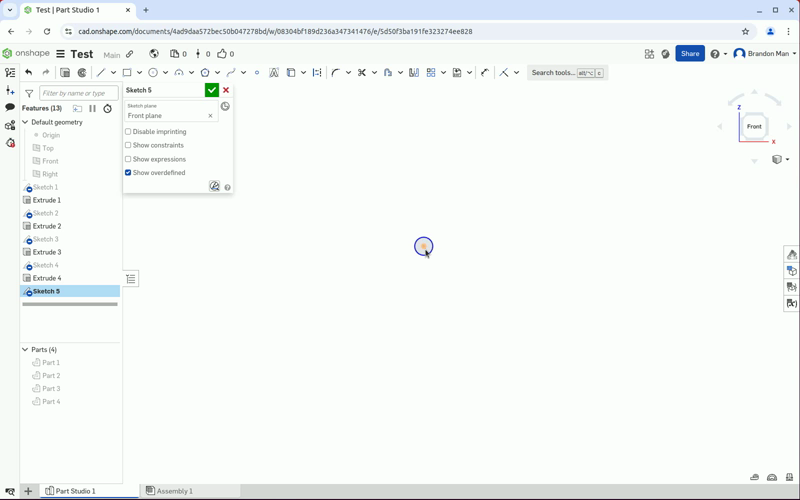
scroll(6)
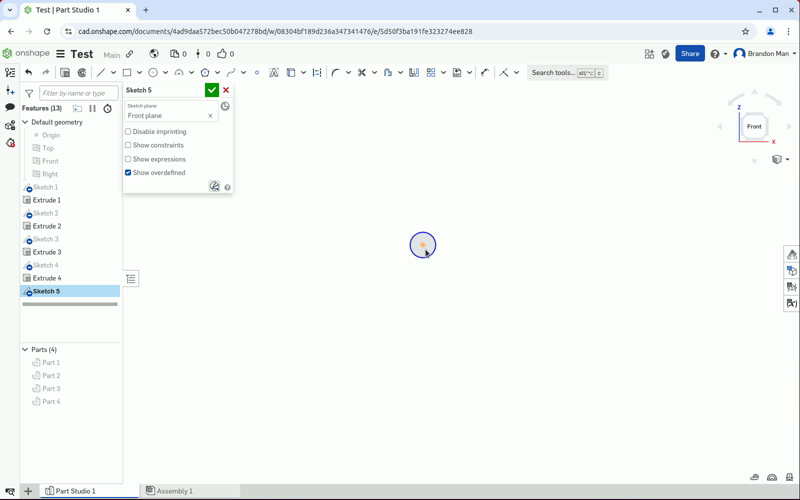
scroll(6)
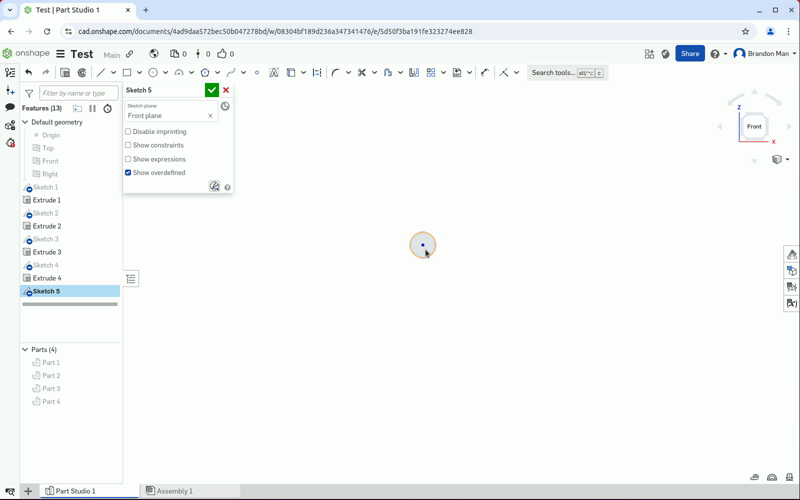
scroll(6)
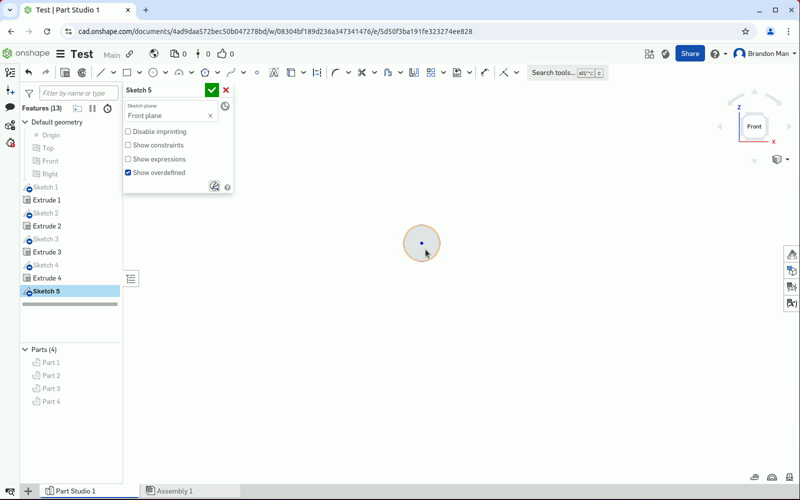
scroll(6)
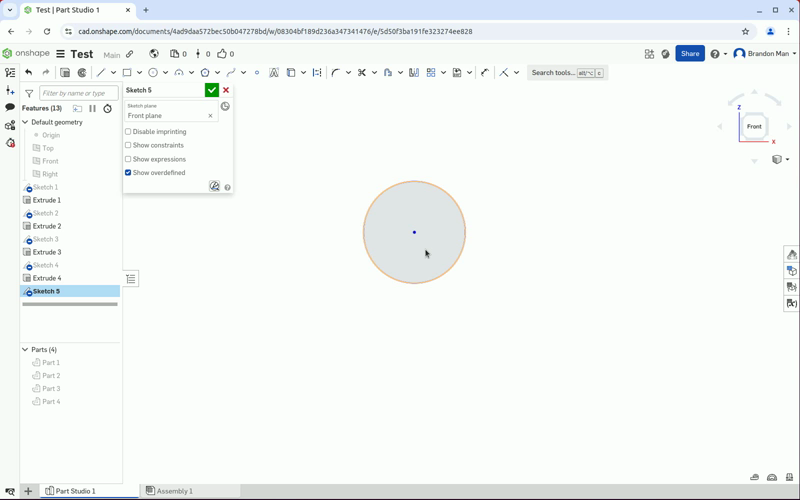
click(425, 249)
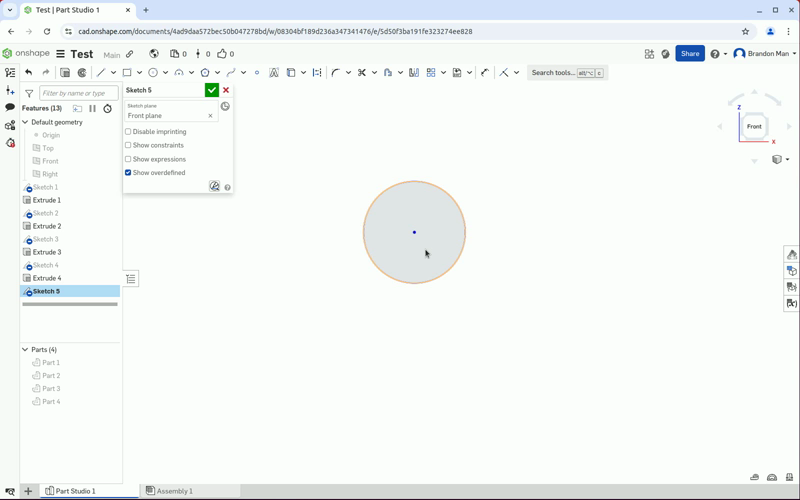
scroll(-6)
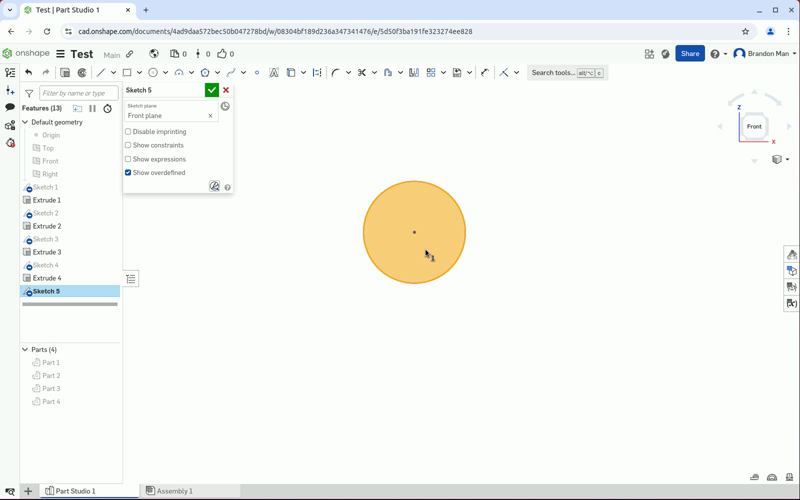
scroll(-6)
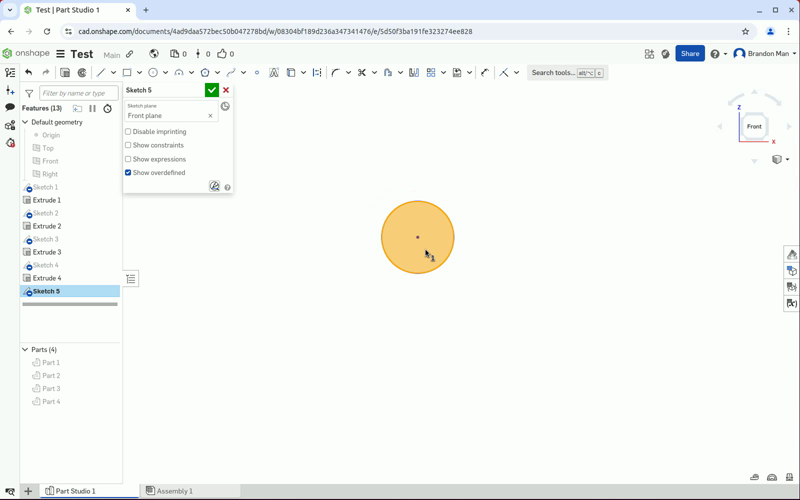
scroll(-6)
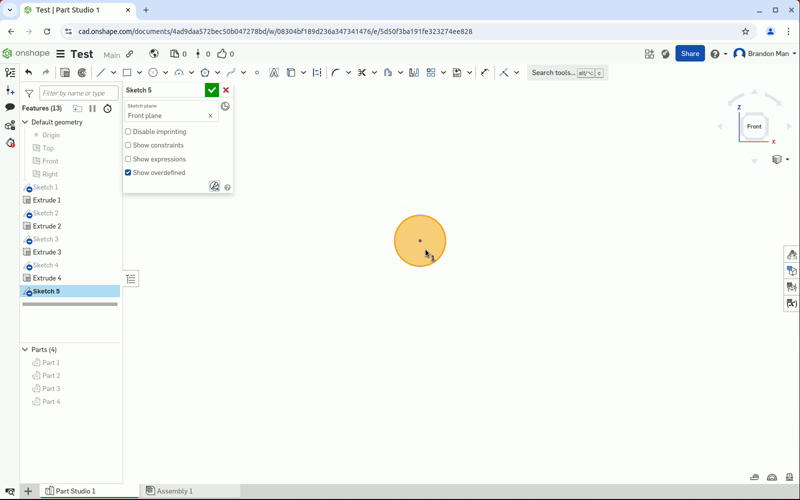
scroll(-6)
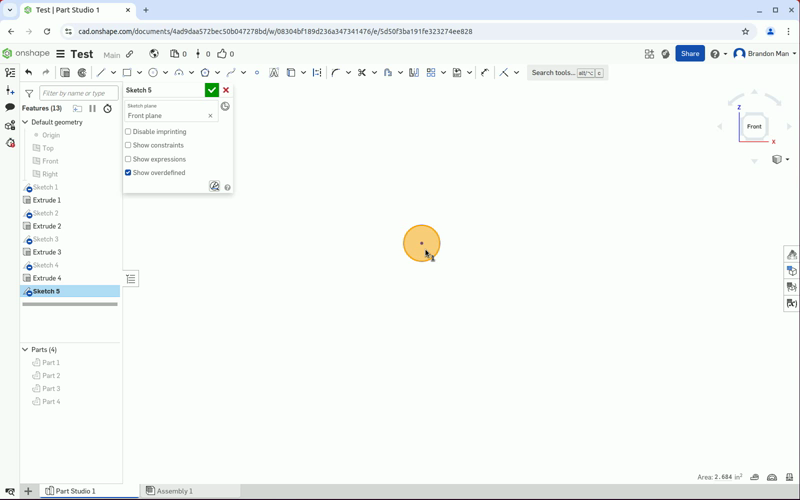
scroll(-6)
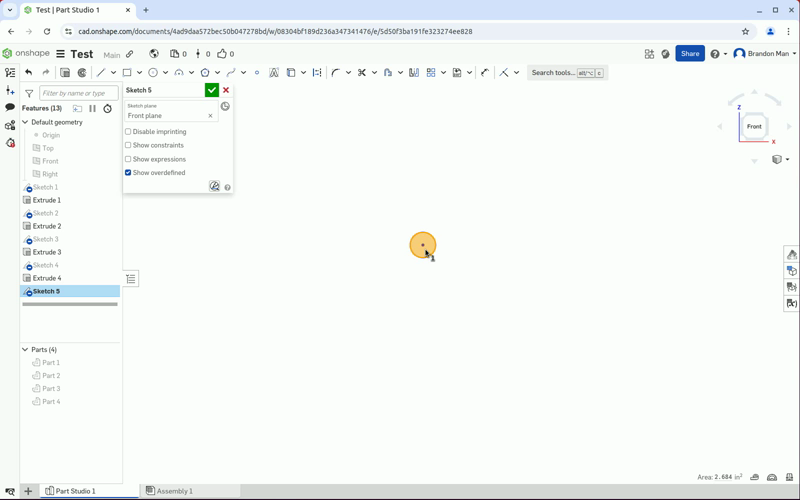
scroll(-6)
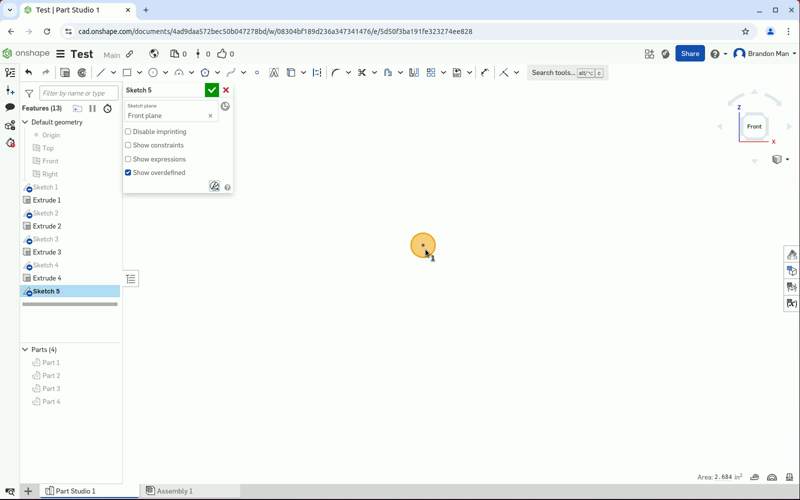
scroll(-6)
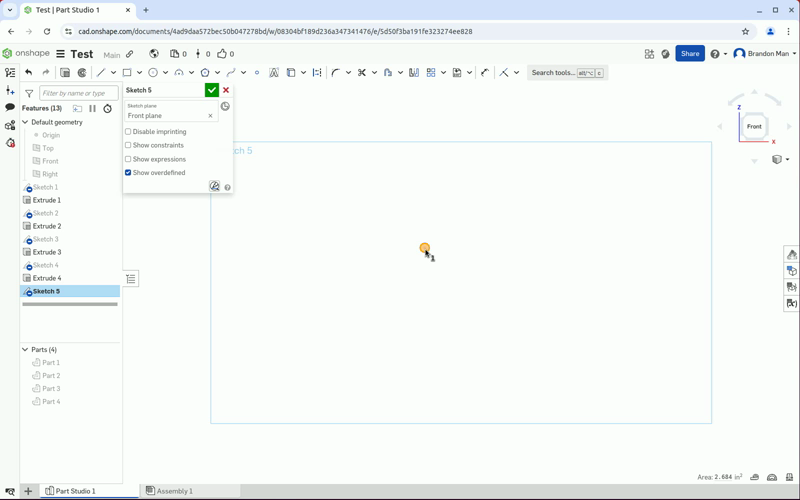
mouse_move(73, 352)
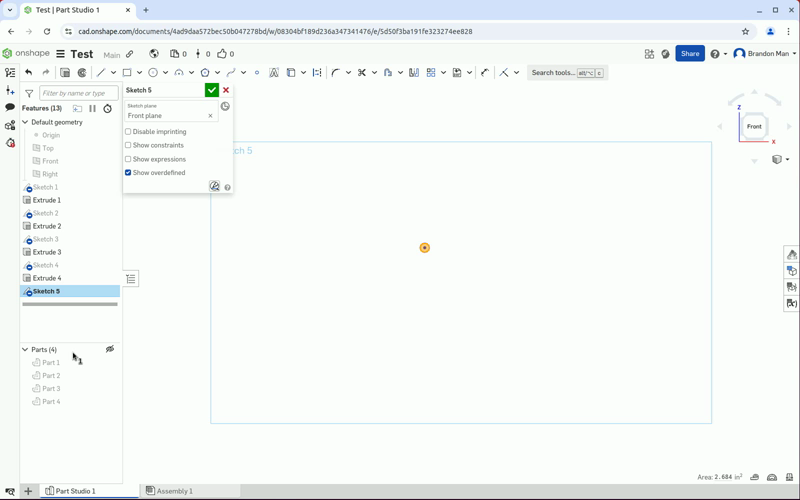
key(shift+y)
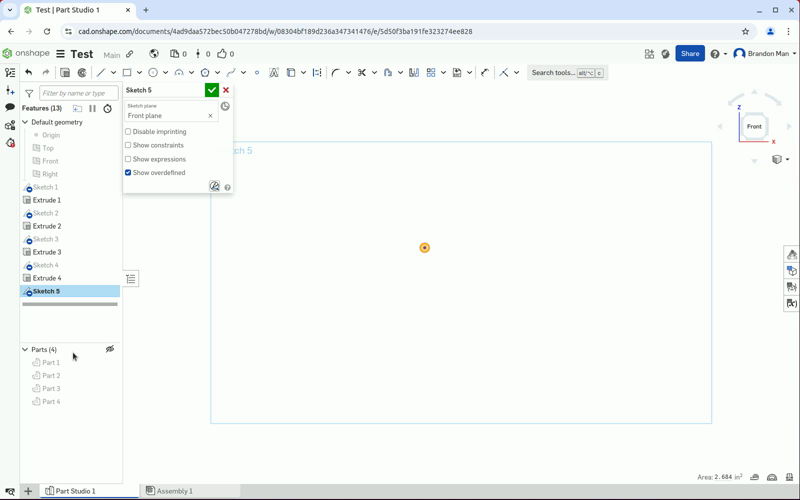
key(shift+e)
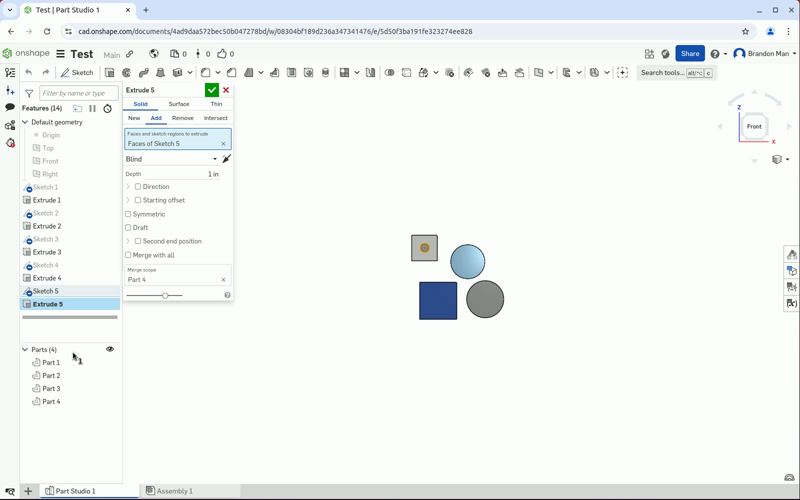
mouse_move(143, 106)
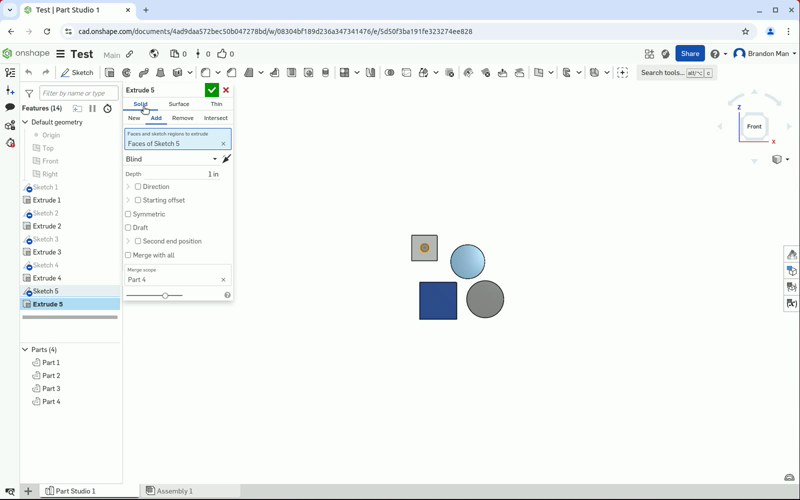
click(143, 106)
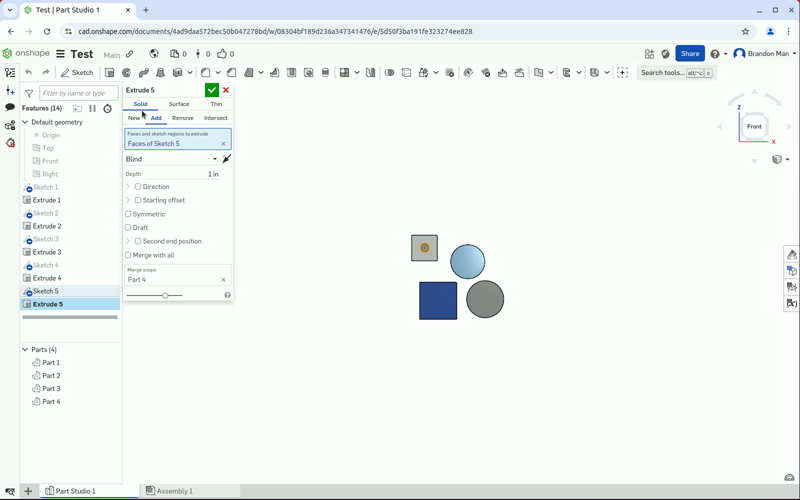
mouse_move(137, 120)
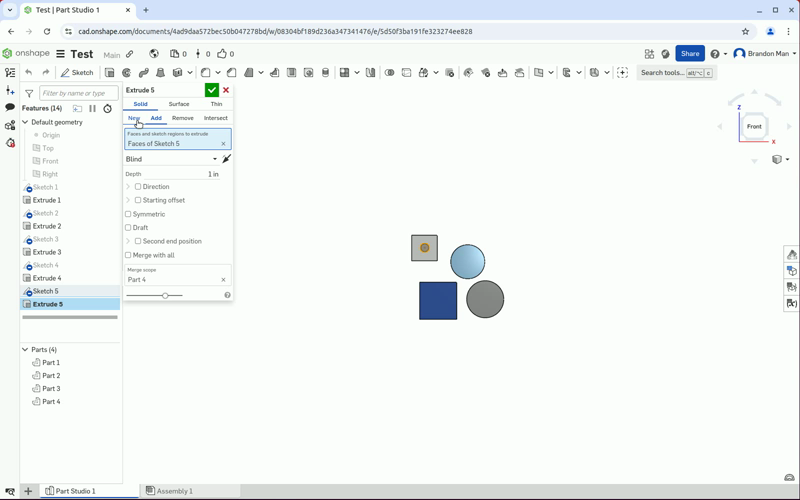
click(137, 120)
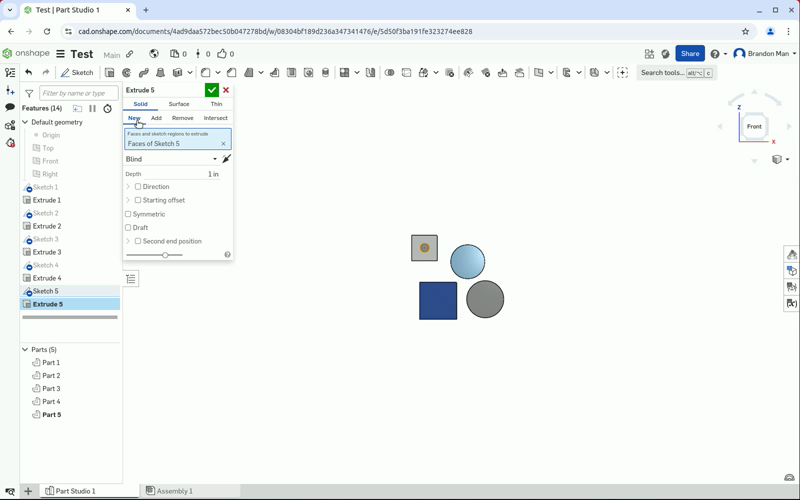
key(tab, 4)
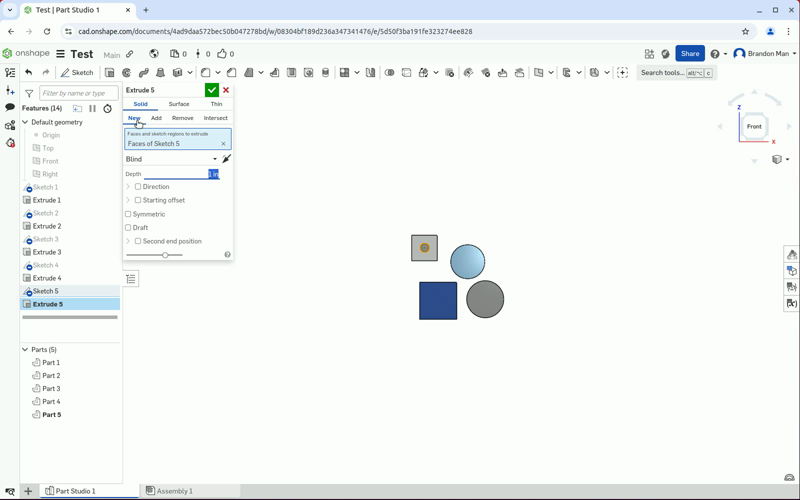
text(23.108)
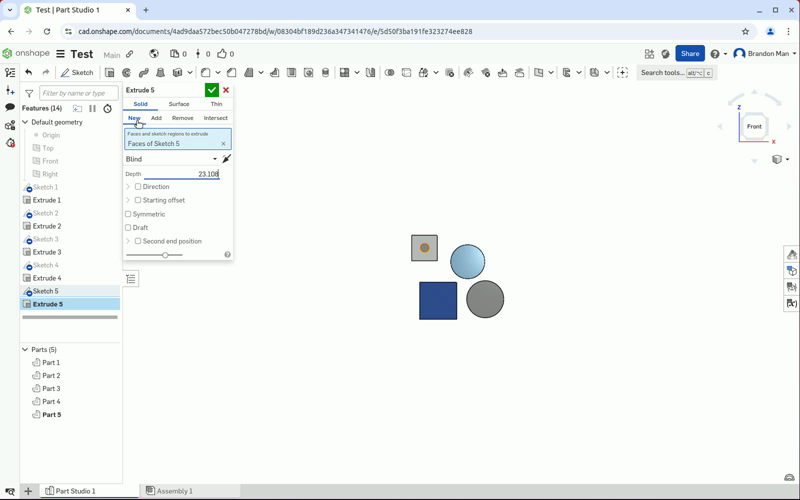
key(enter)
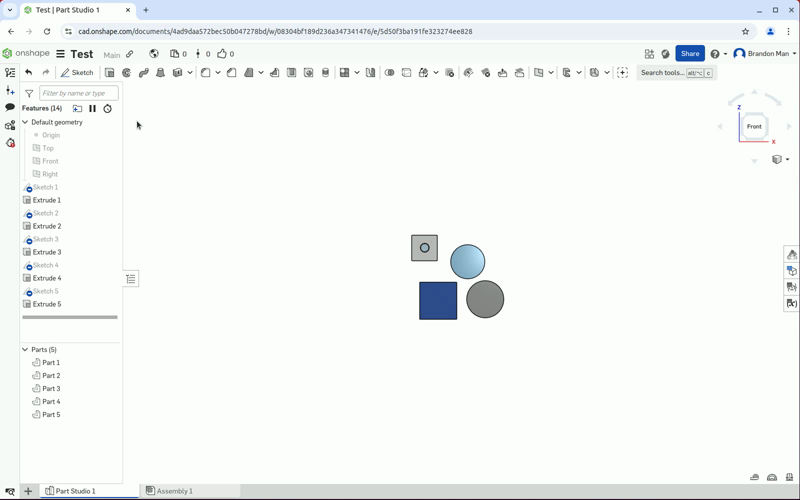
key(shift+h)
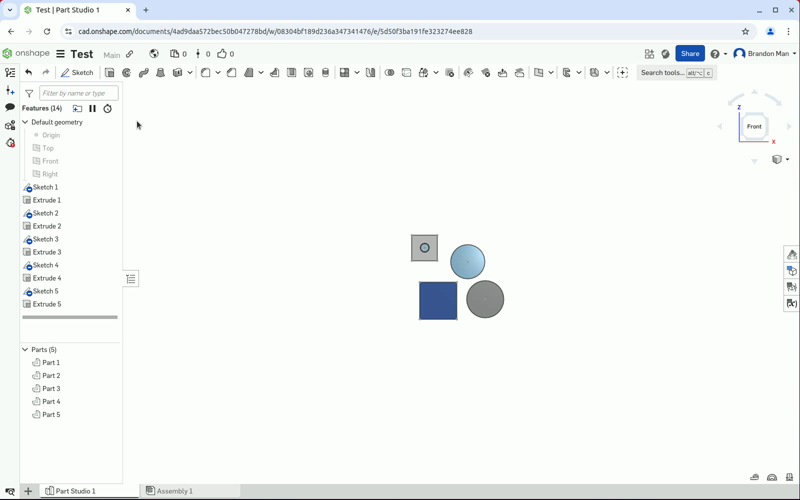
key(shift+h)
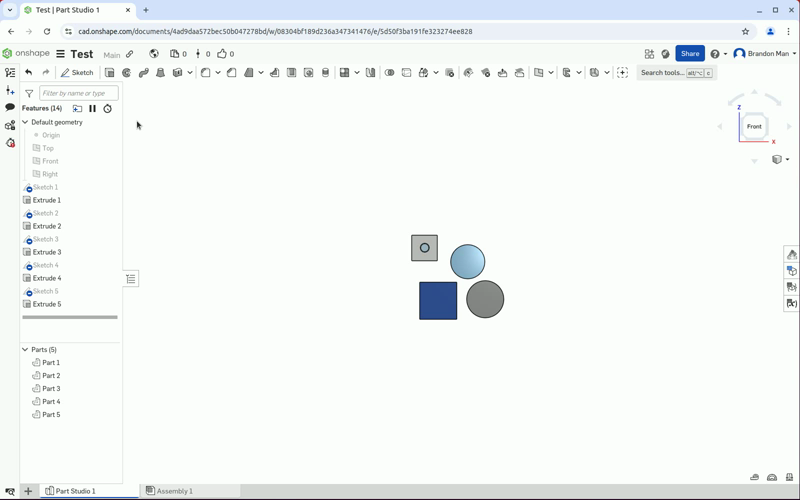
mouse_move(73, 189)
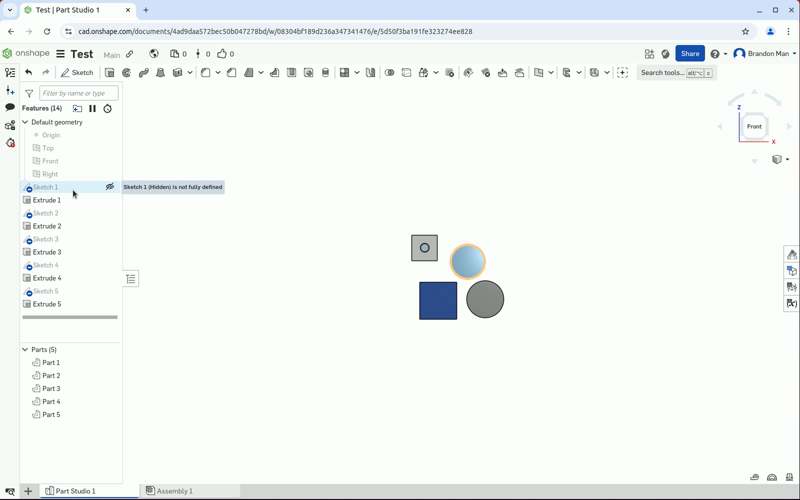
click(73, 189)
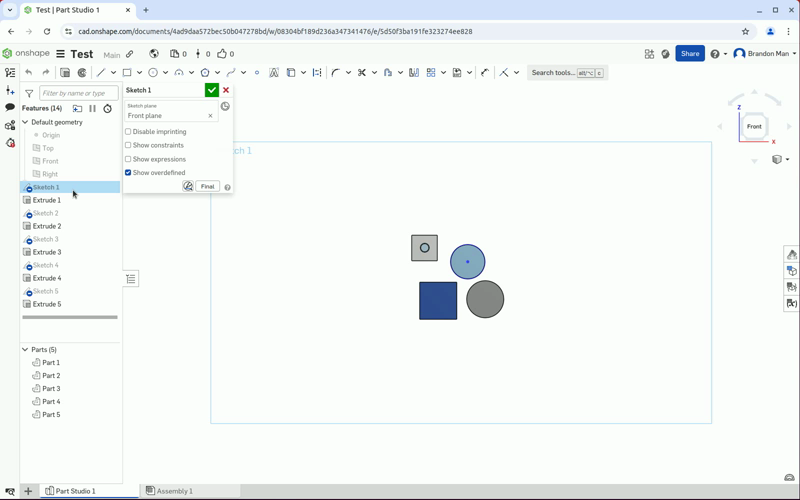
mouse_move(229, 92)
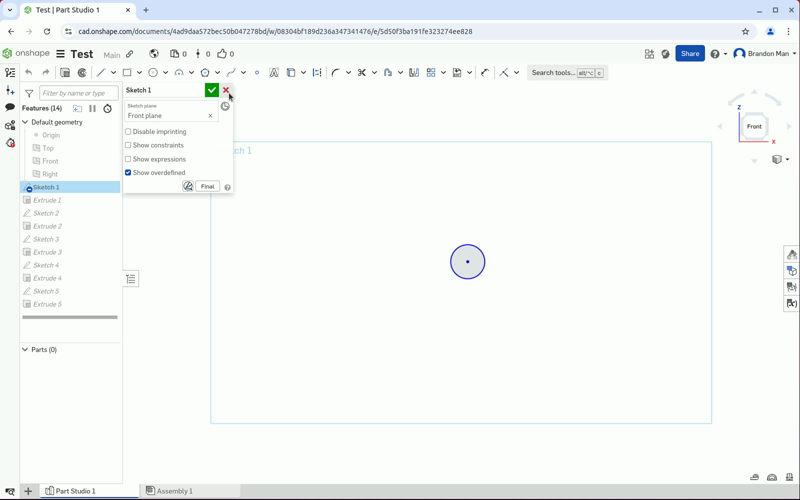
click(229, 92)
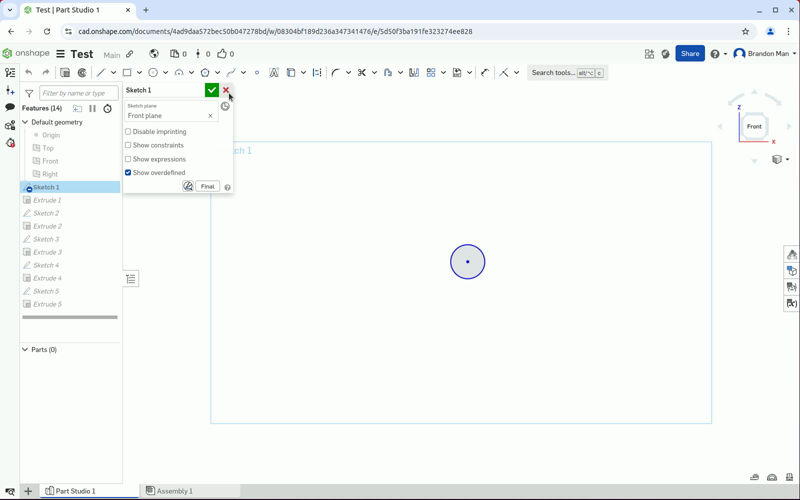
key(shift+s)
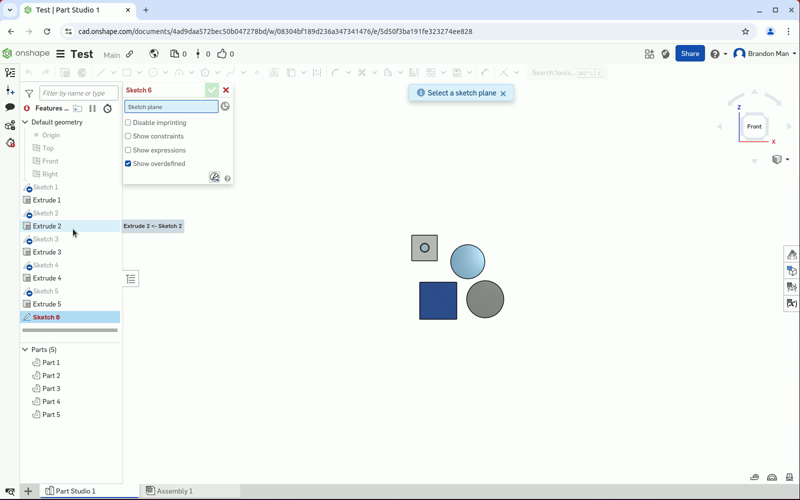
scroll(3)
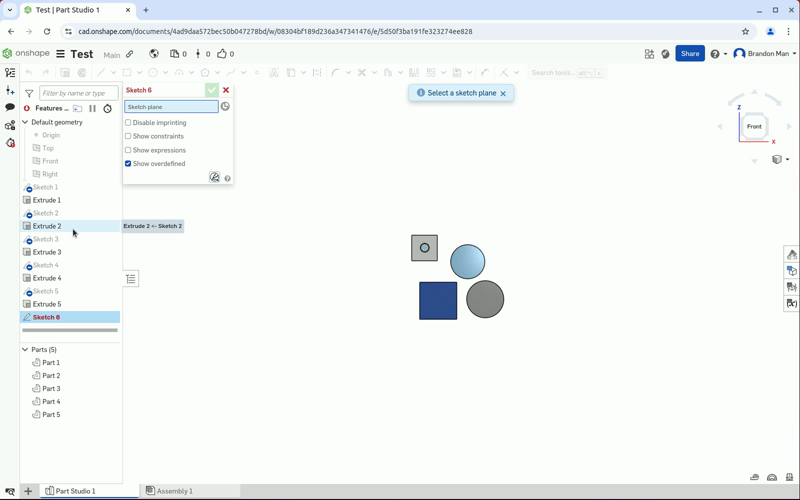
mouse_move(73, 163)
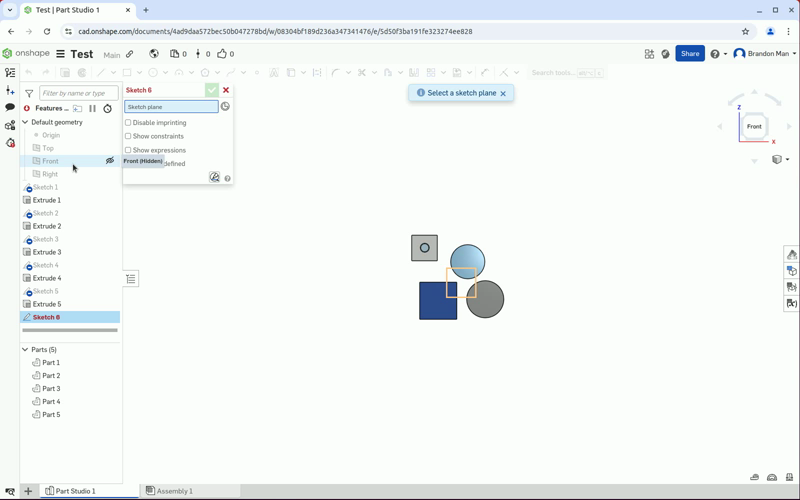
click(73, 163)
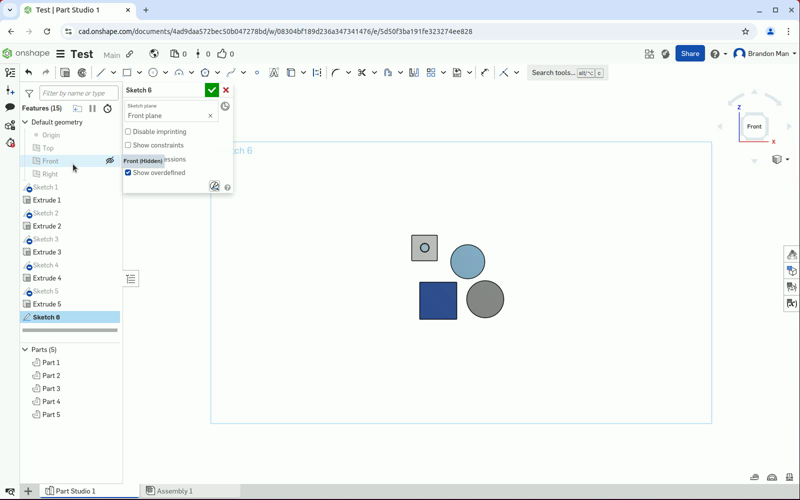
mouse_move(73, 352)
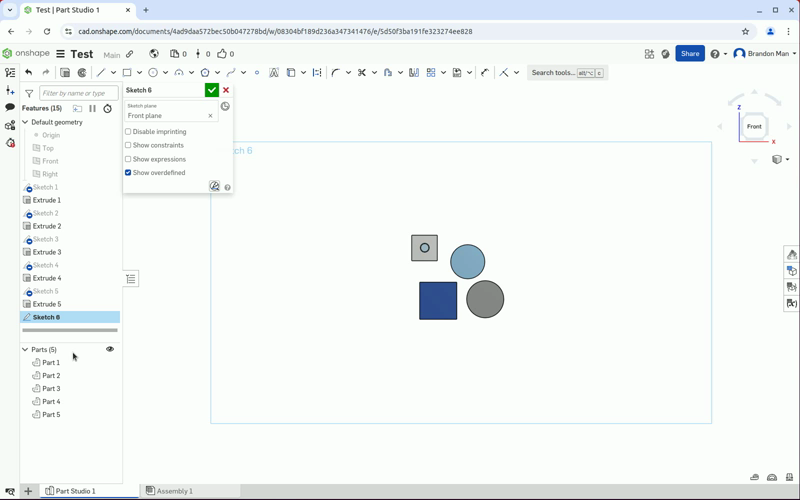
key(y)
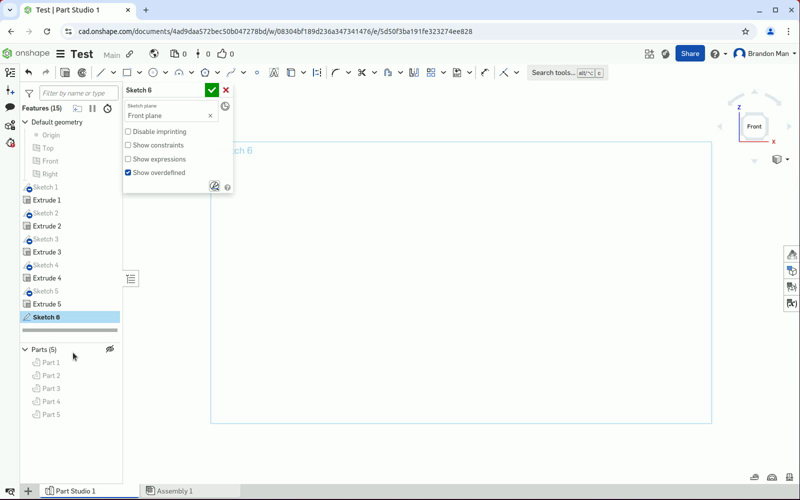
key(l)
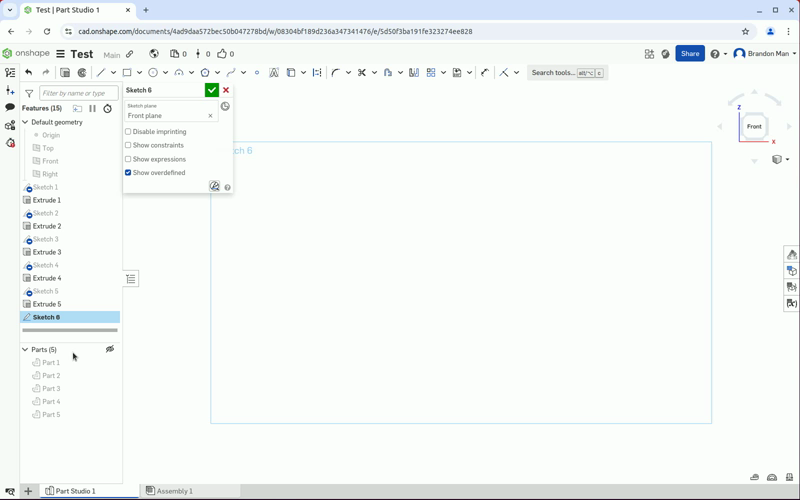
key_down(shift)
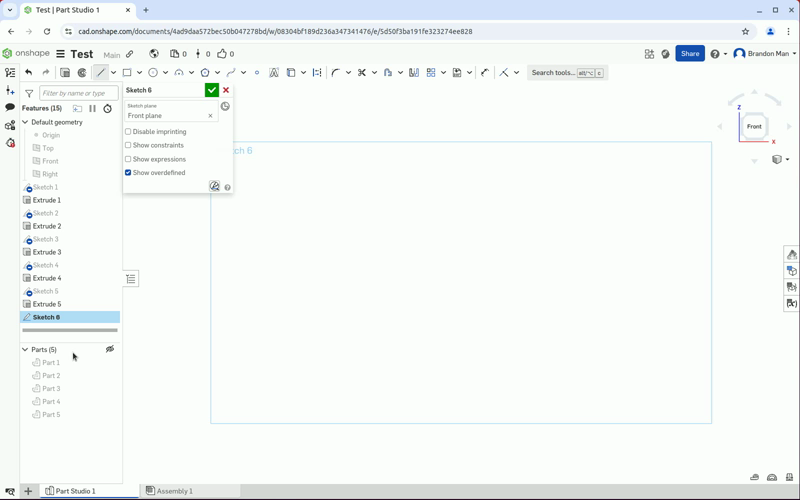
mouse_move(406, 264)
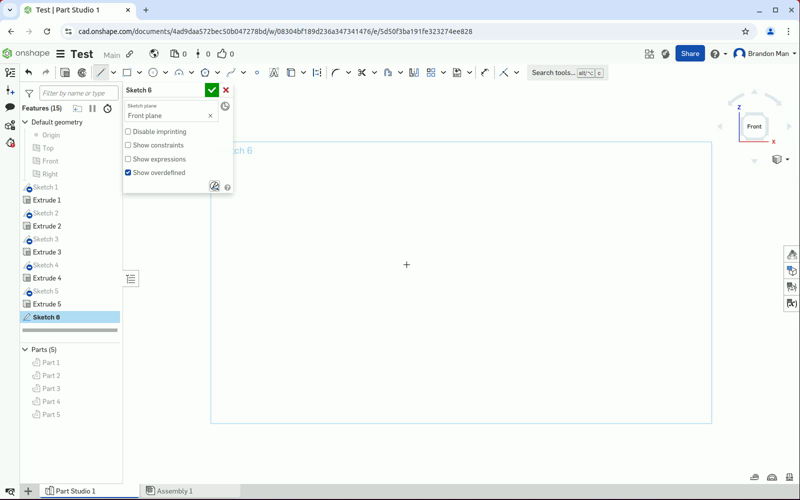
click(406, 264)
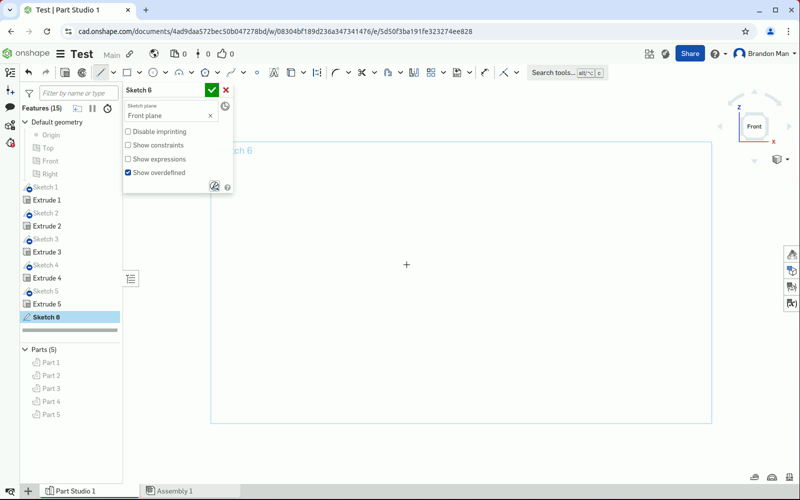
key_up(shift)
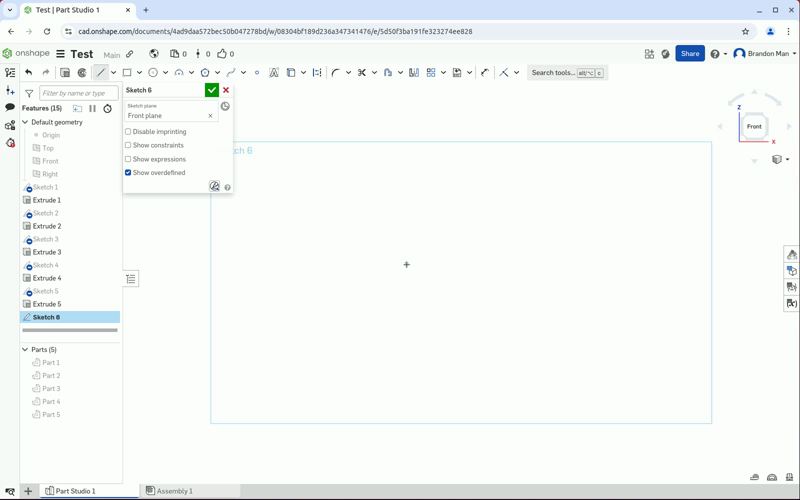
key_down(shift)
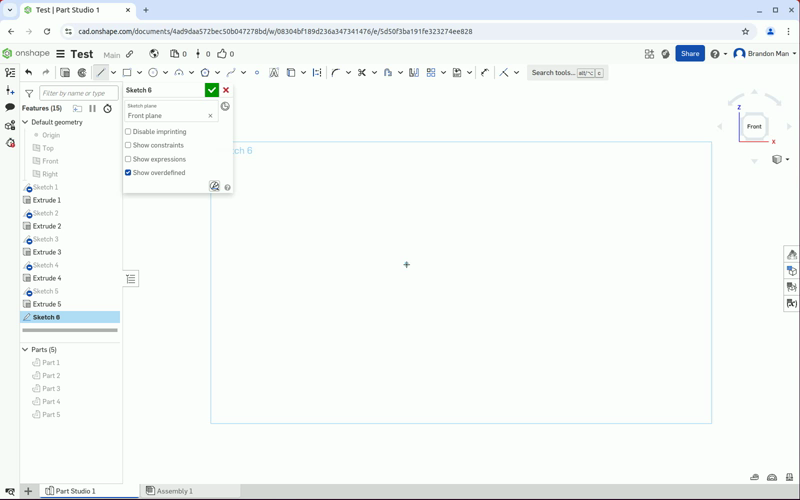
mouse_move(436, 264)
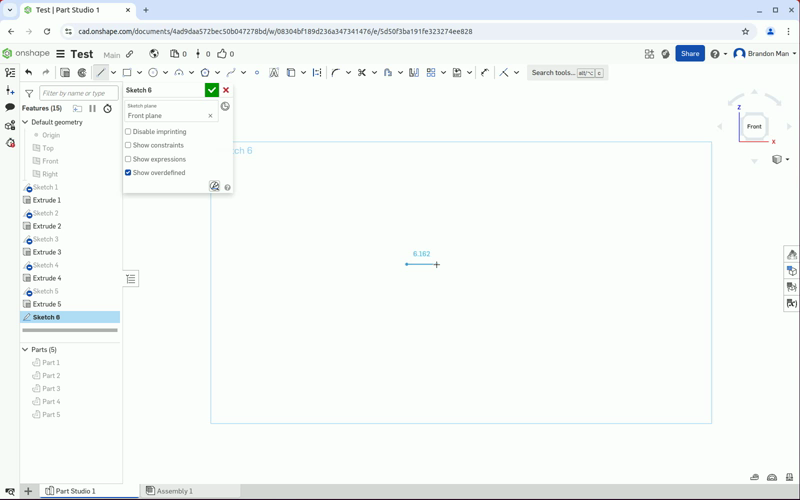
mouse_move(439, 264)
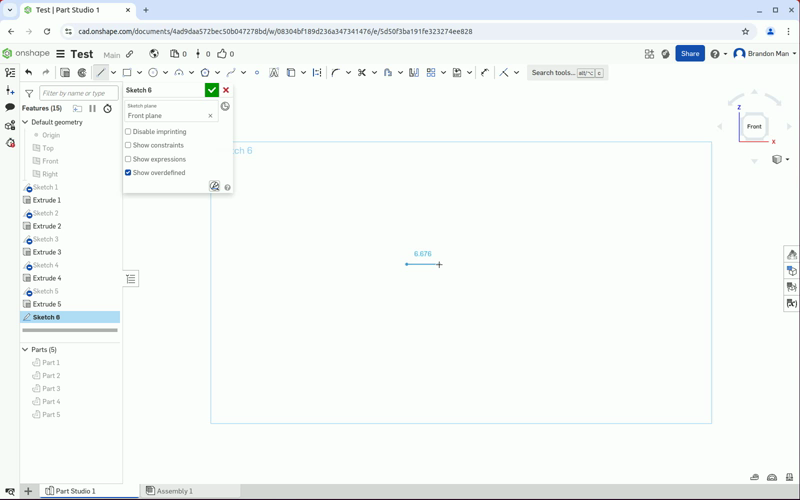
click(439, 264)
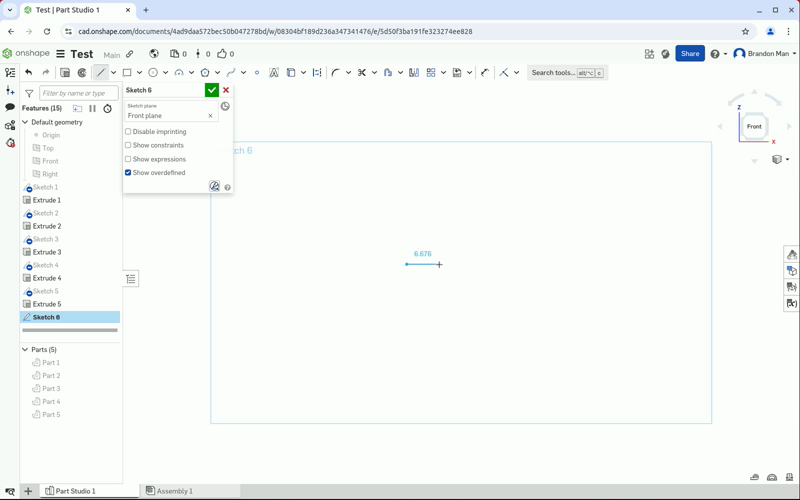
key_up(shift)
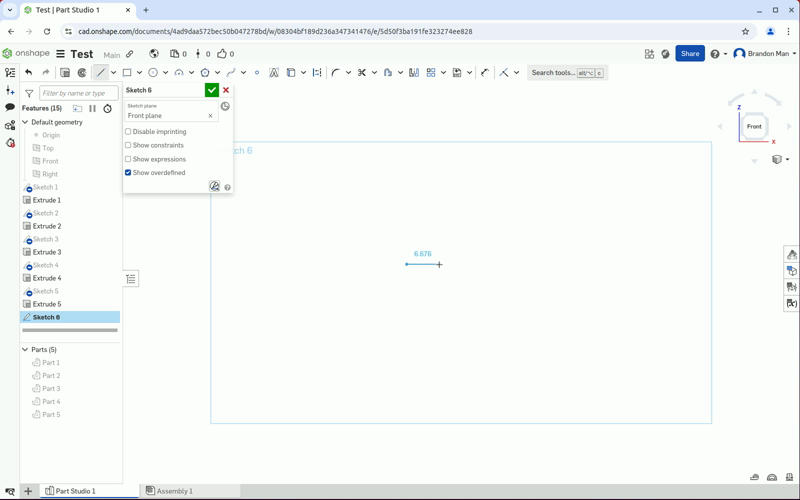
key_down(shift)
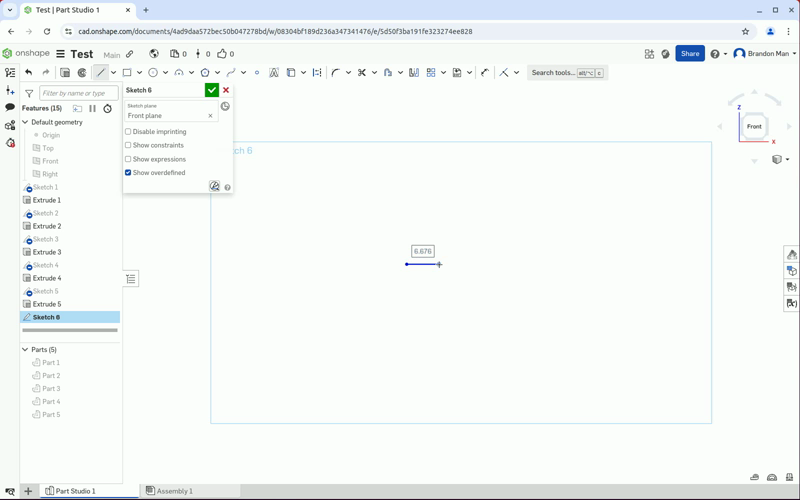
mouse_move(469, 264)
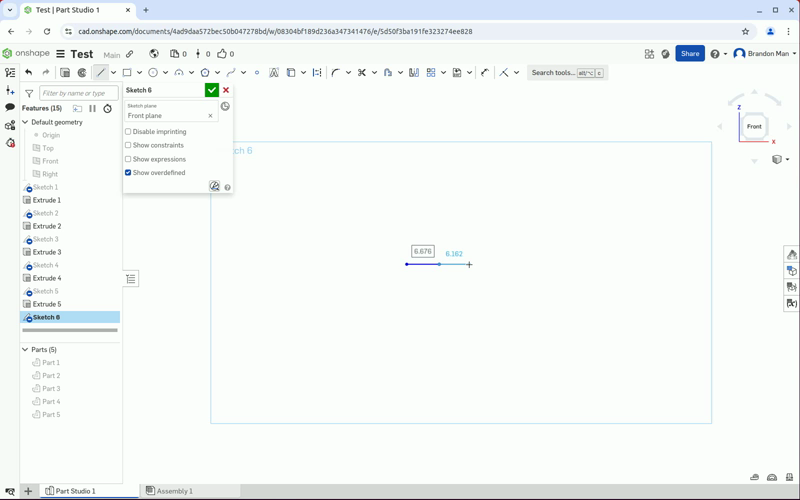
mouse_move(439, 231)
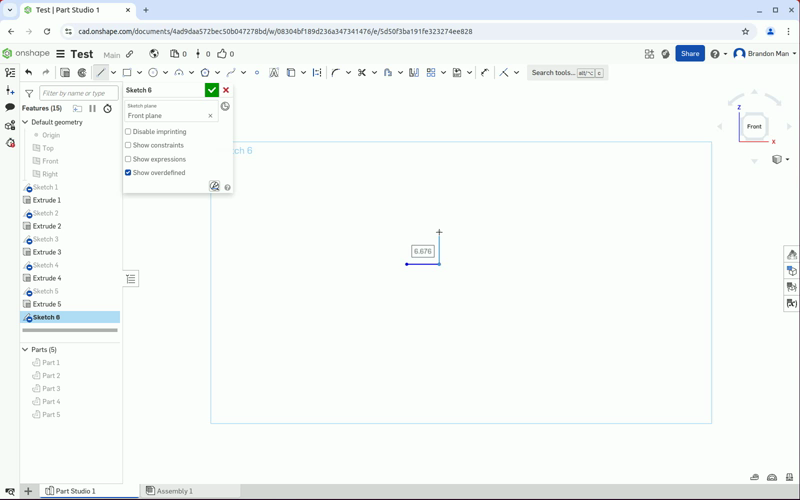
click(439, 231)
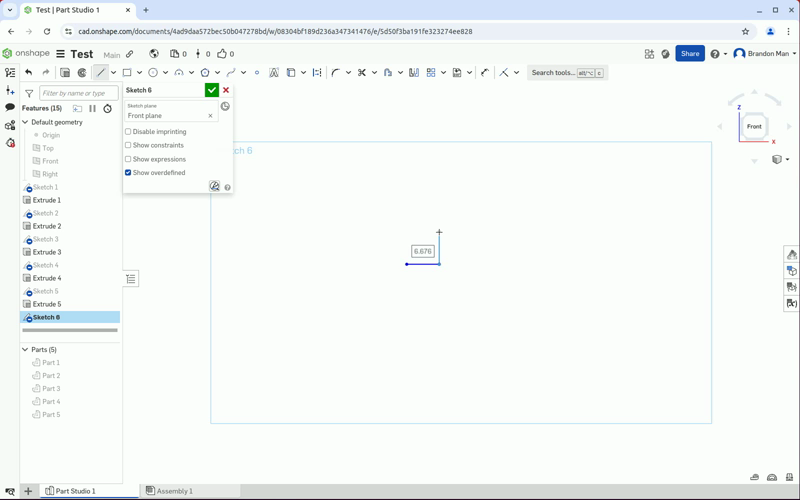
key_up(shift)
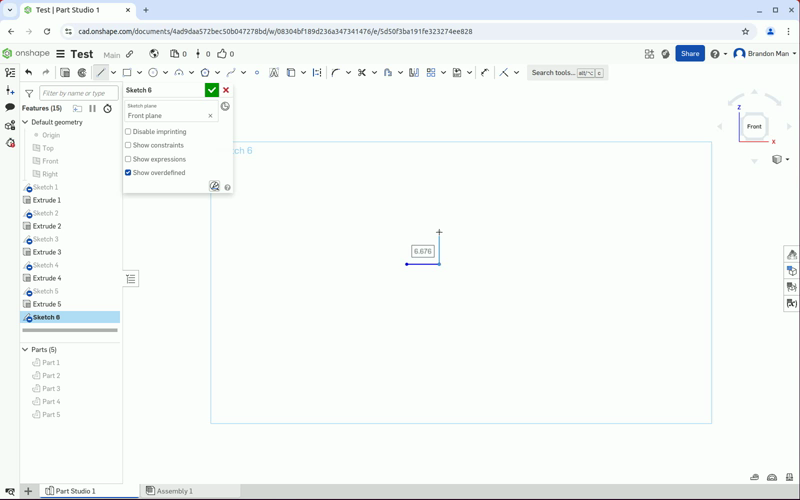
key_down(shift)
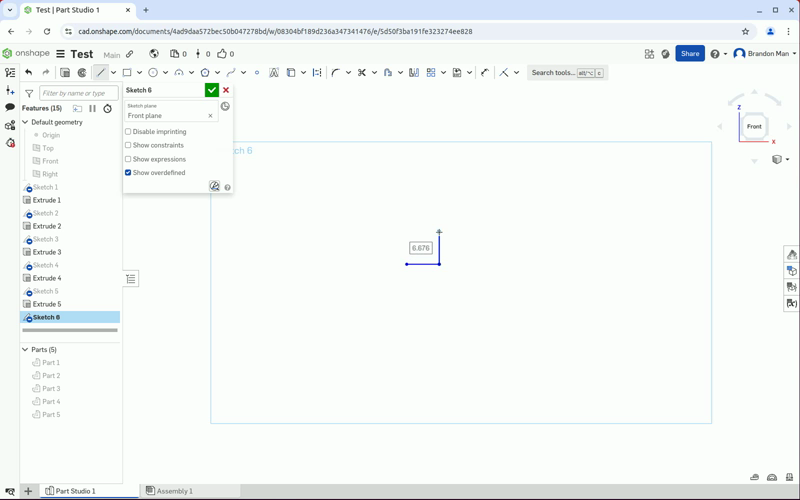
mouse_move(469, 231)
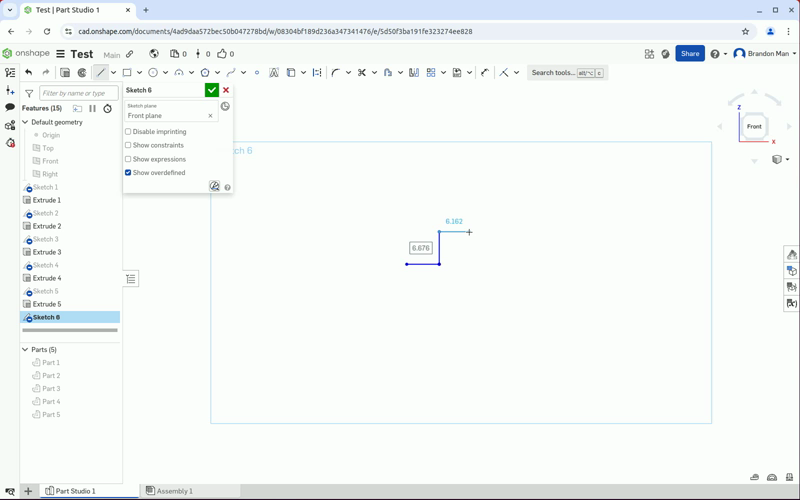
mouse_move(406, 231)
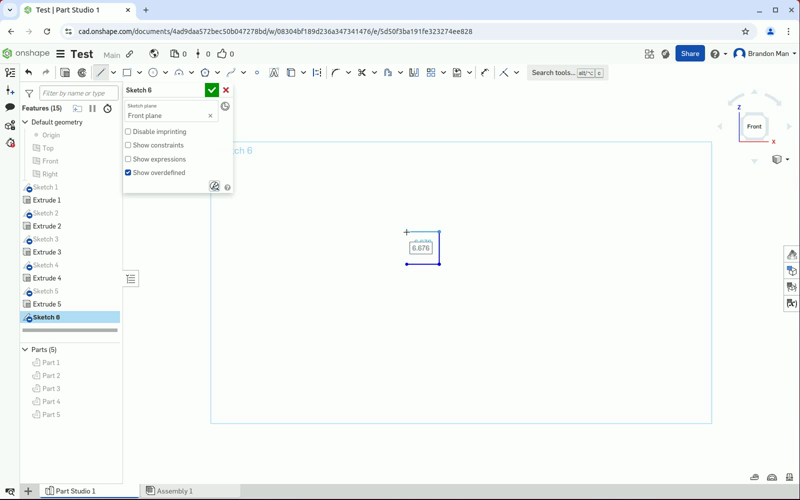
click(406, 231)
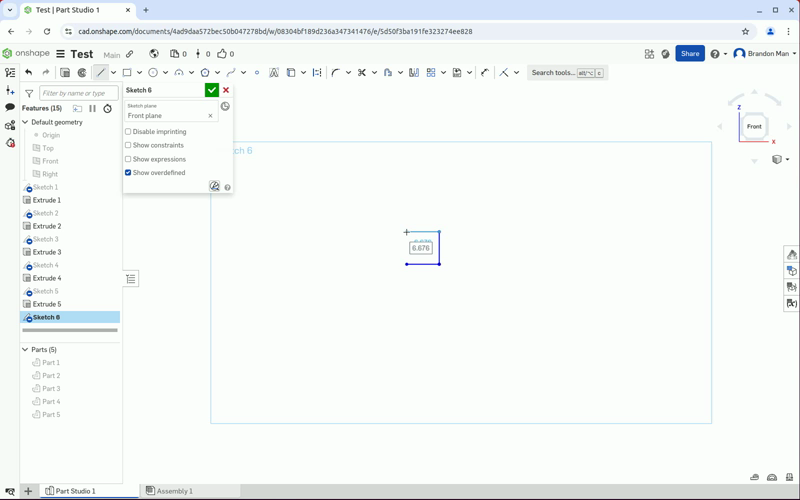
key_up(shift)
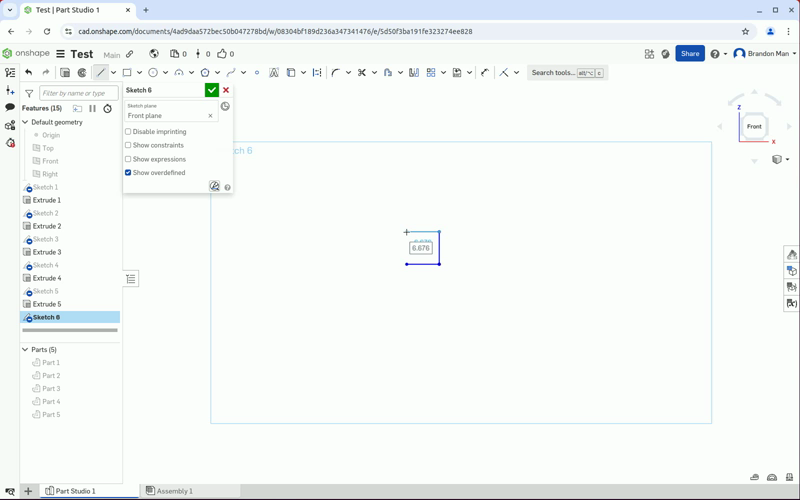
mouse_move(436, 231)
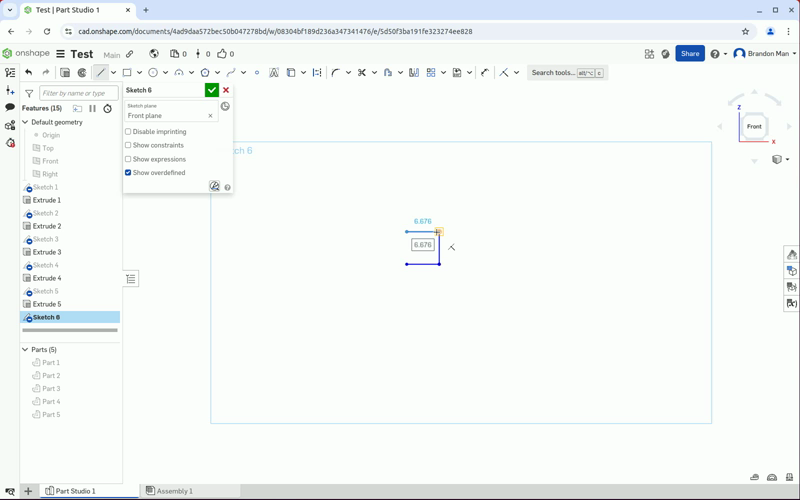
key_down(shift)
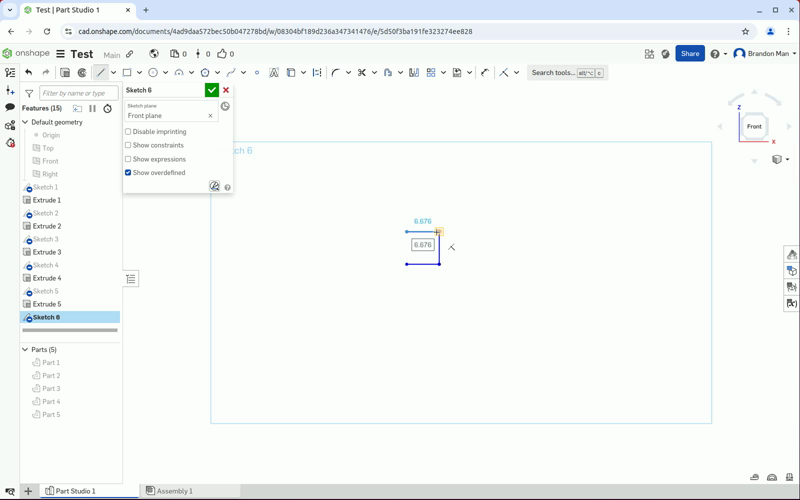
mouse_move(406, 264)
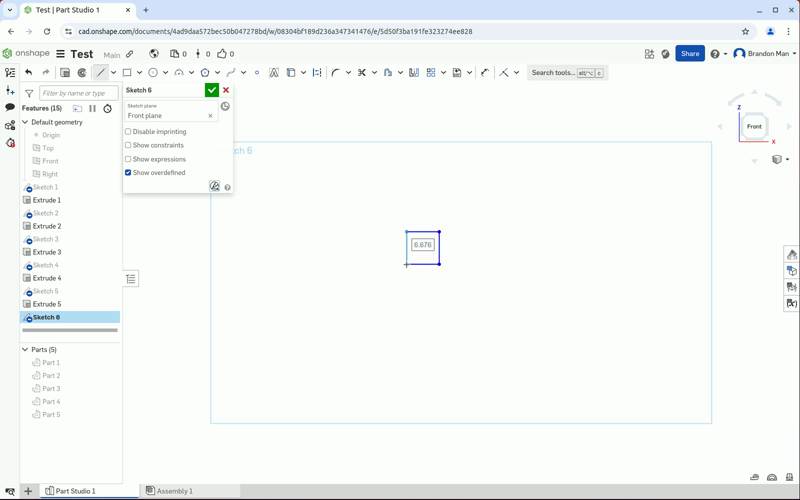
key_up(shift)
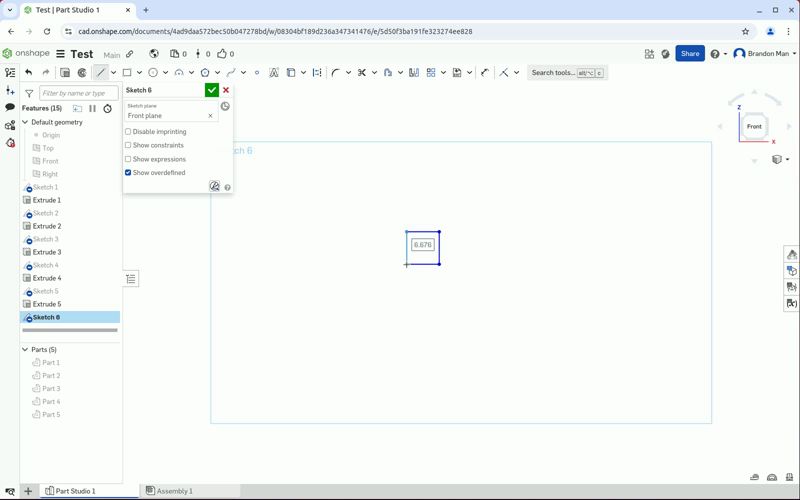
click(406, 264)
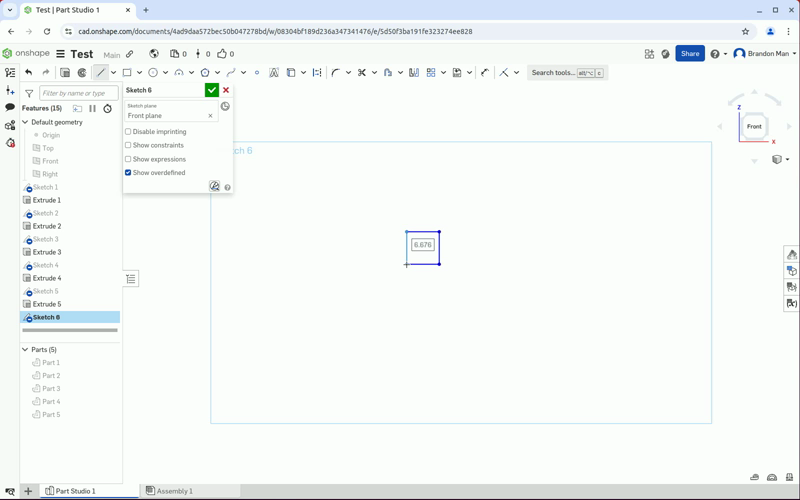
key(esc)
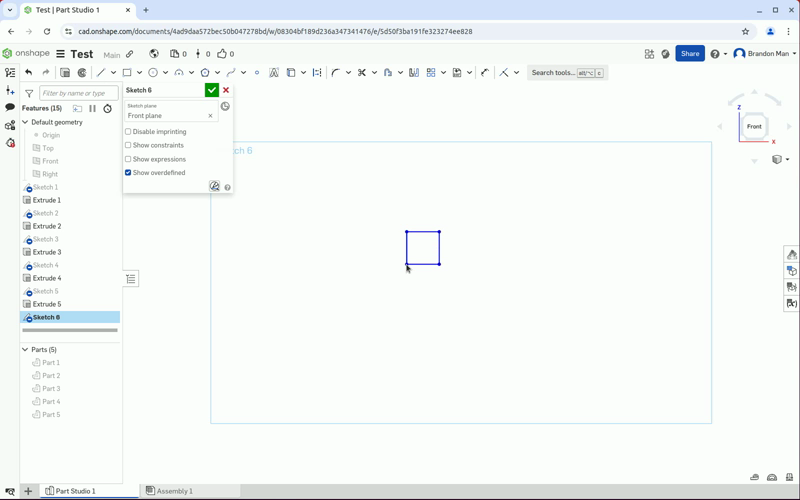
key(l)
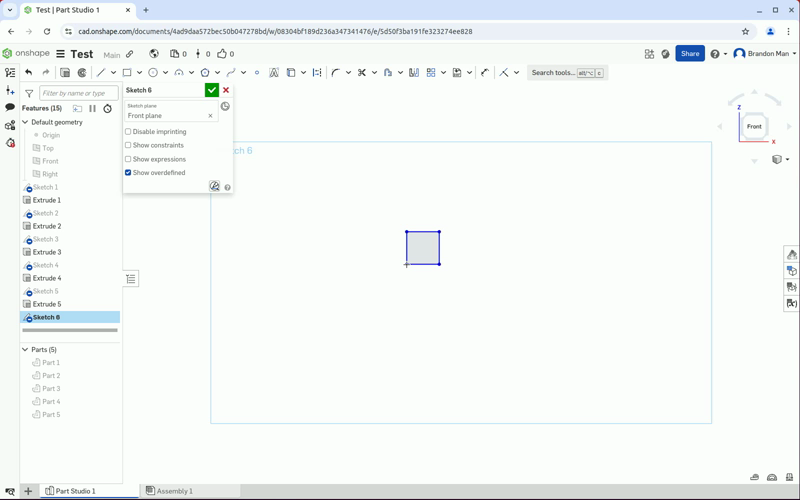
key_down(shift)
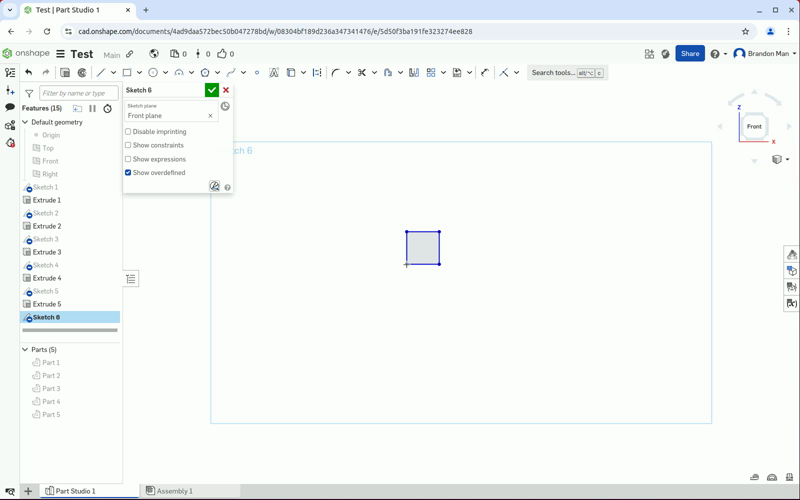
mouse_move(410, 260)
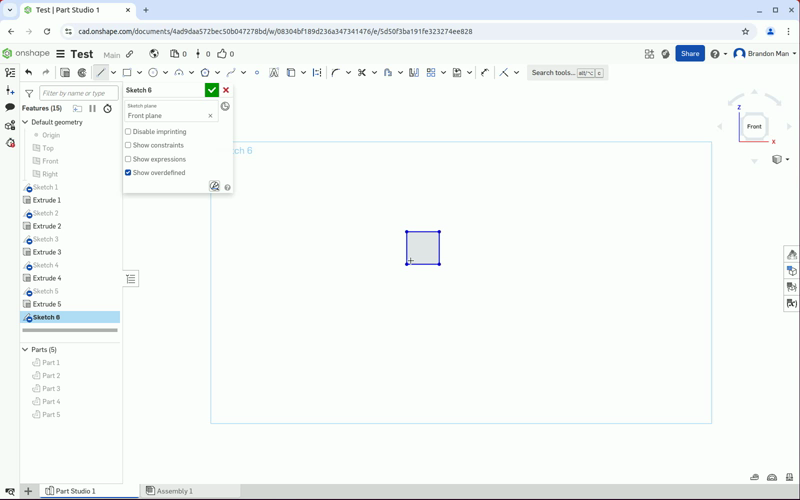
click(410, 260)
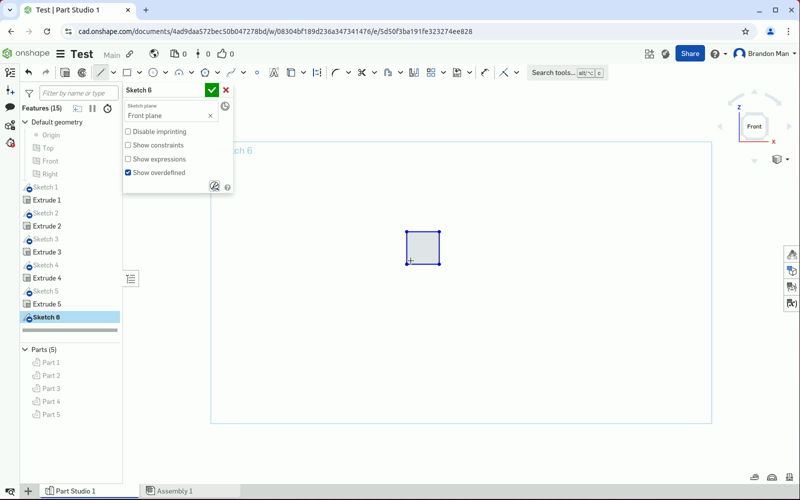
key_up(shift)
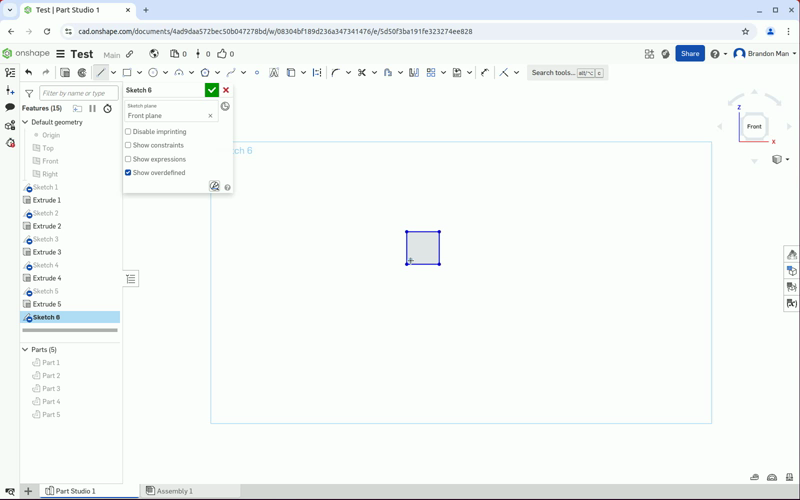
key_down(shift)
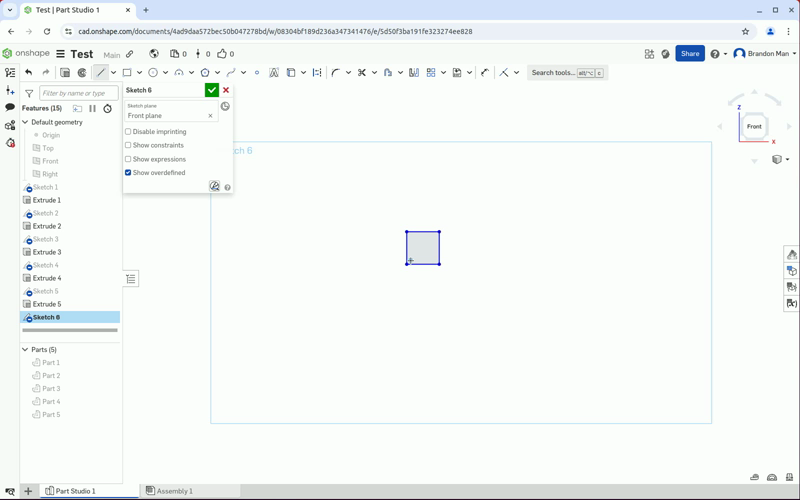
mouse_move(440, 260)
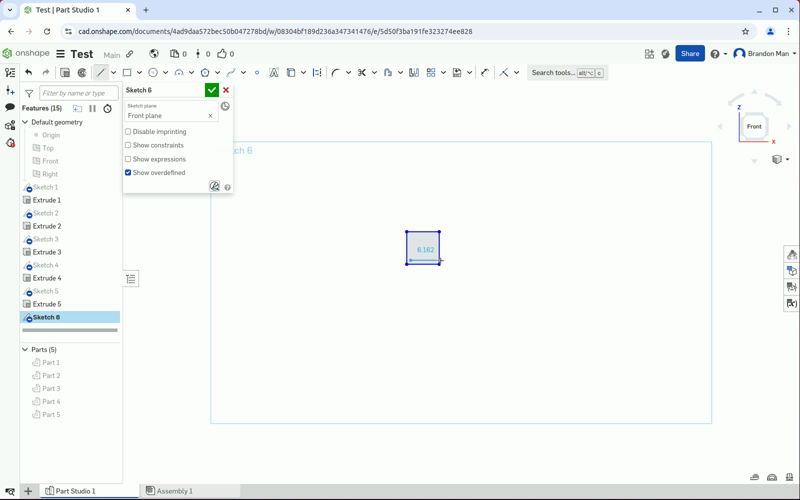
mouse_move(435, 260)
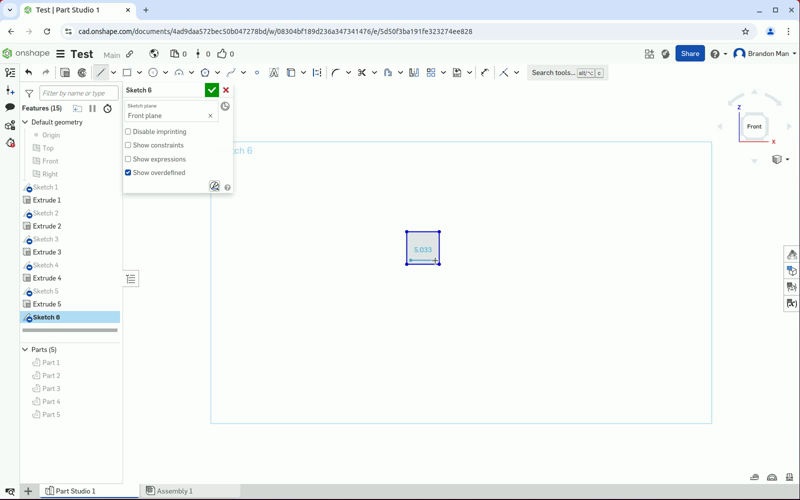
click(435, 260)
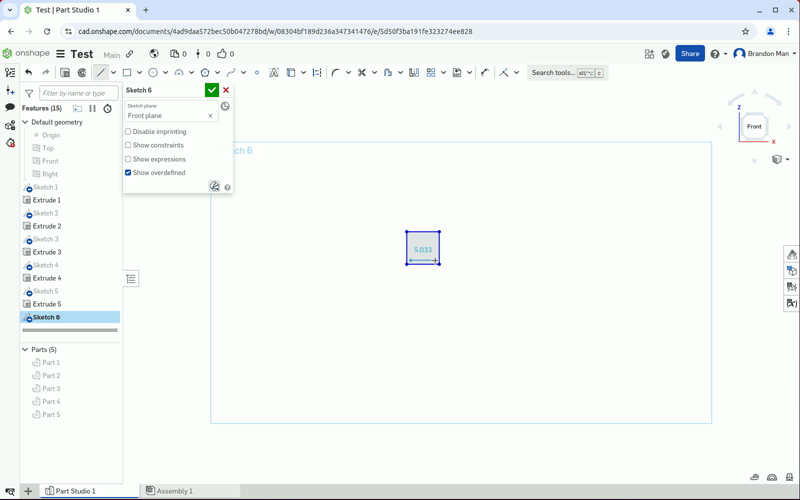
key_up(shift)
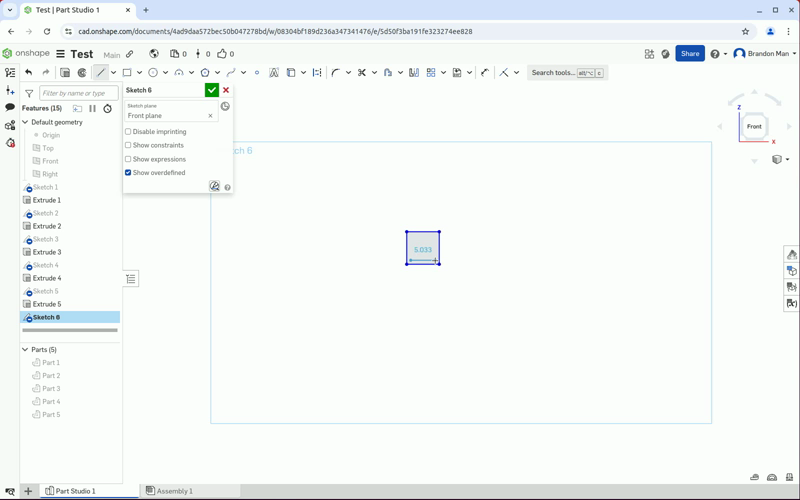
key_down(shift)
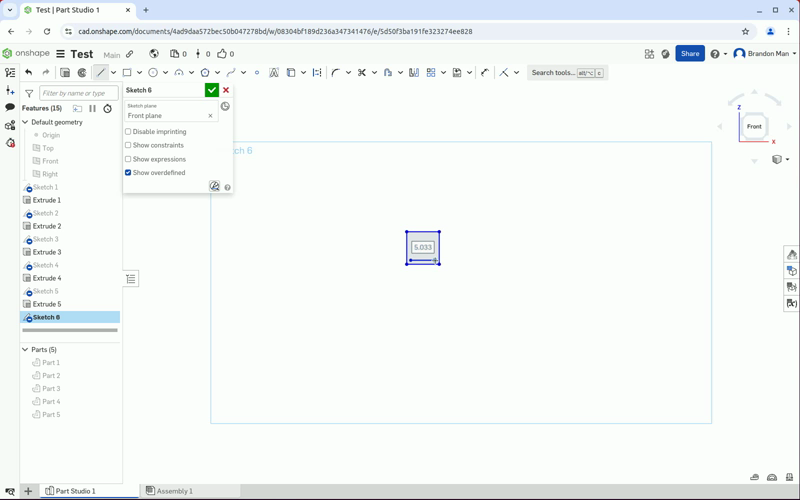
mouse_move(465, 260)
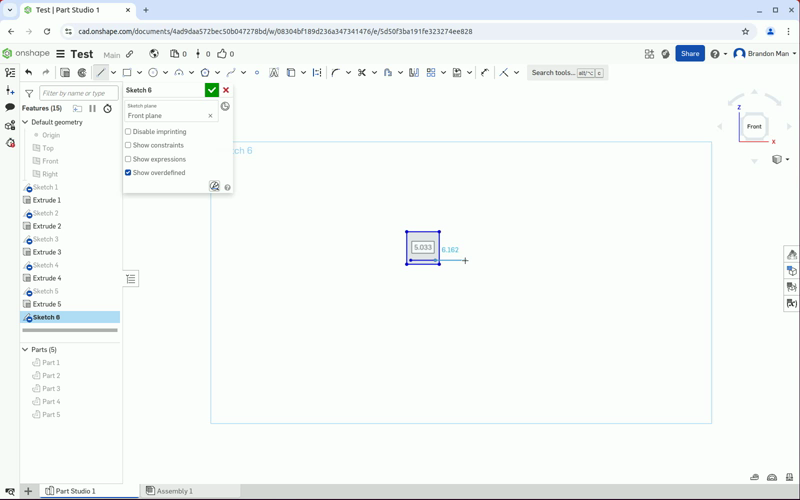
mouse_move(435, 235)
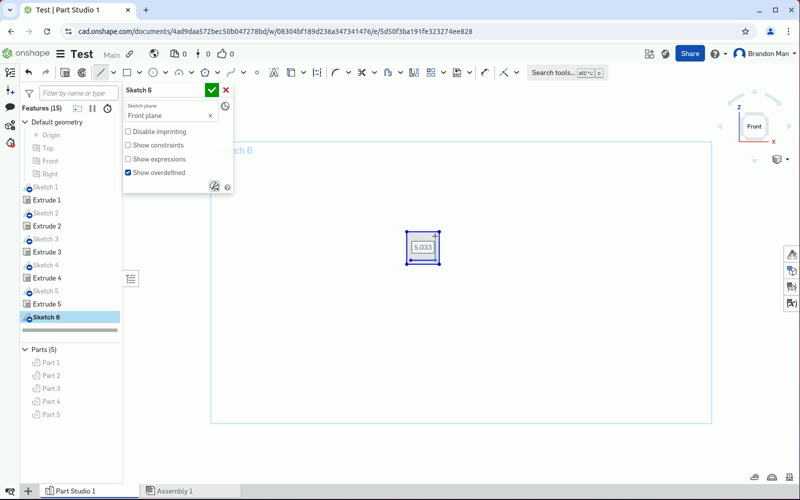
click(435, 235)
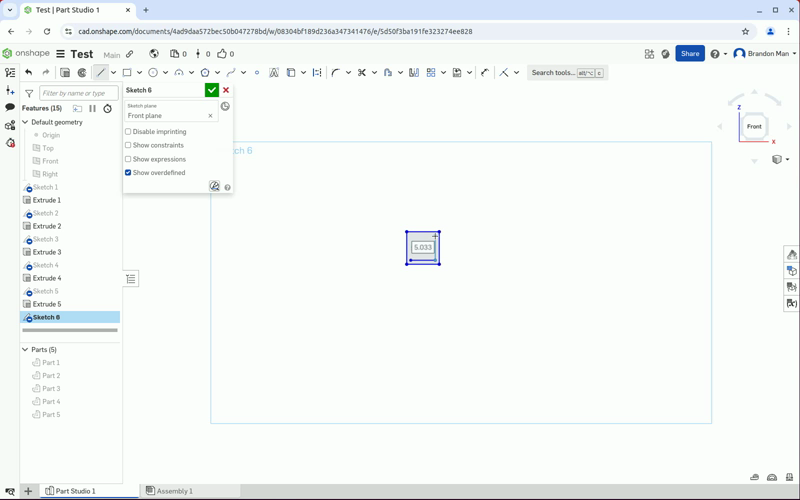
key_up(shift)
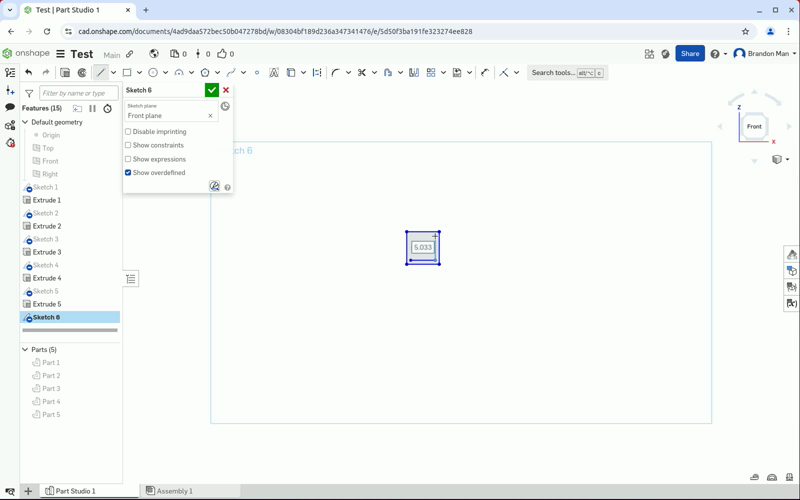
key_down(shift)
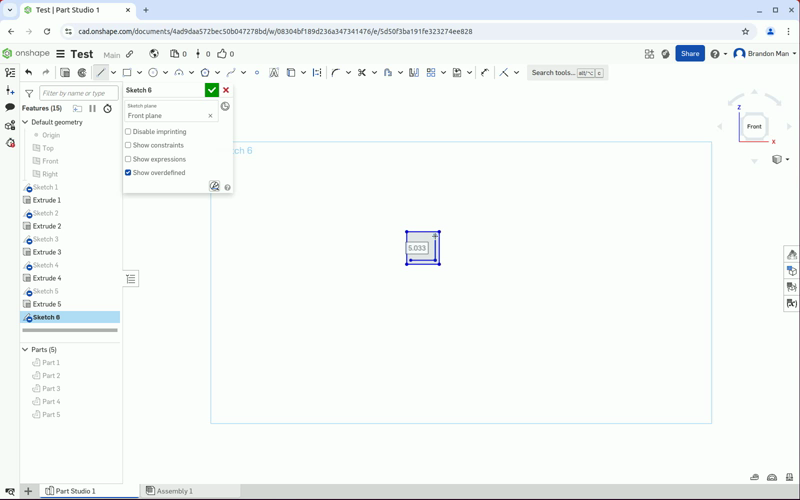
mouse_move(465, 235)
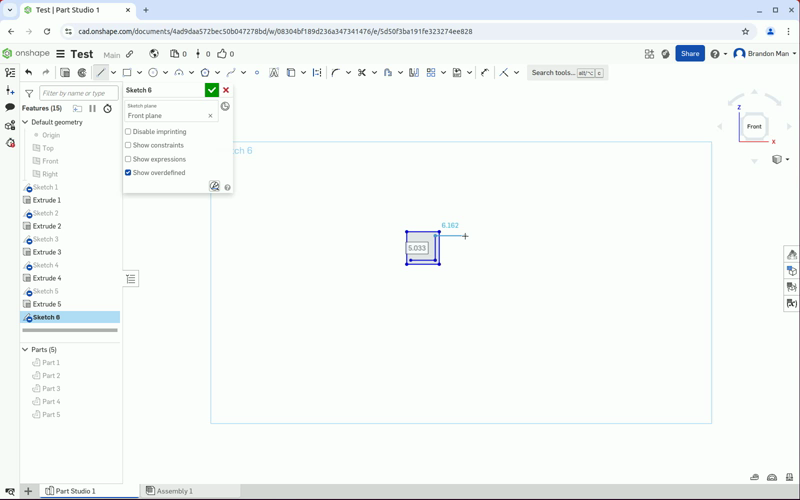
mouse_move(410, 235)
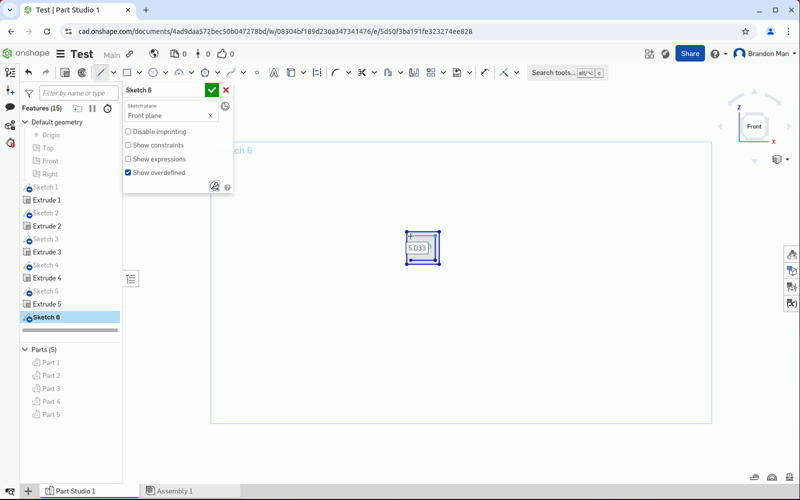
click(410, 235)
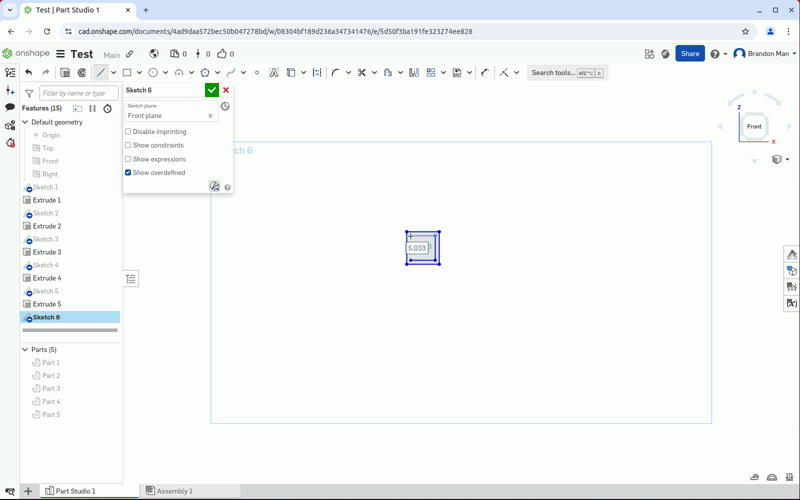
key_up(shift)
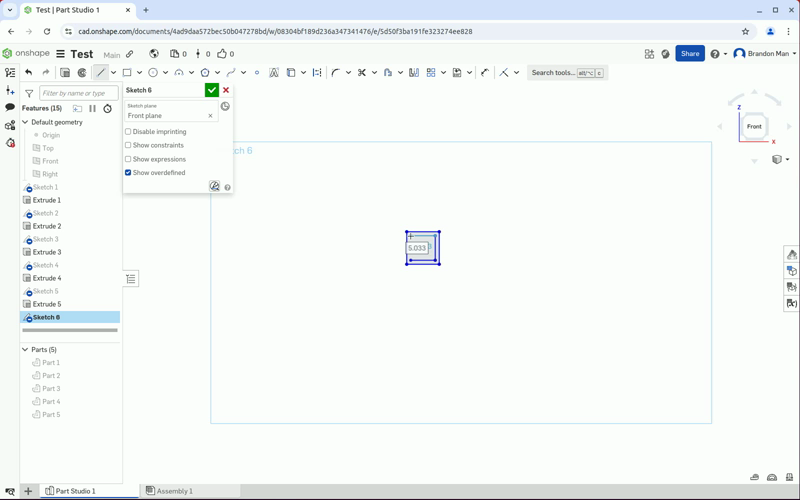
mouse_move(440, 235)
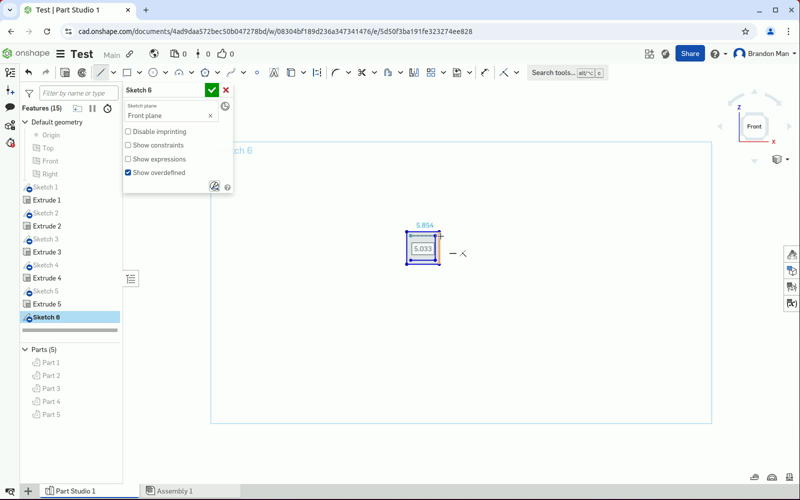
key_down(shift)
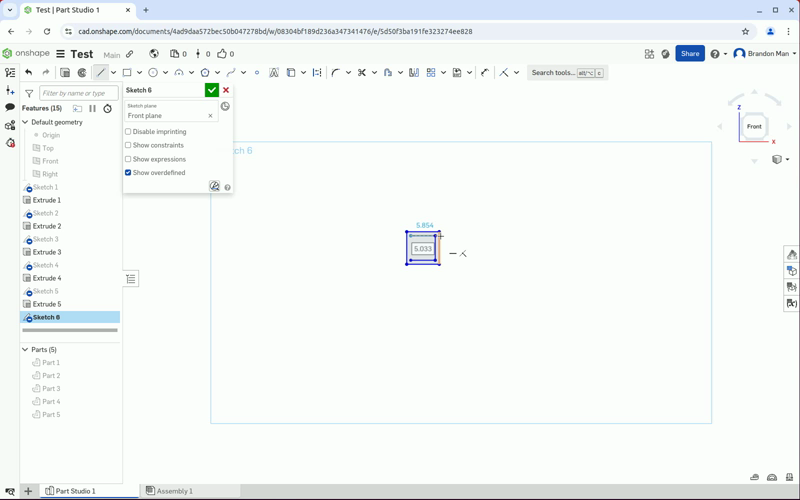
mouse_move(410, 260)
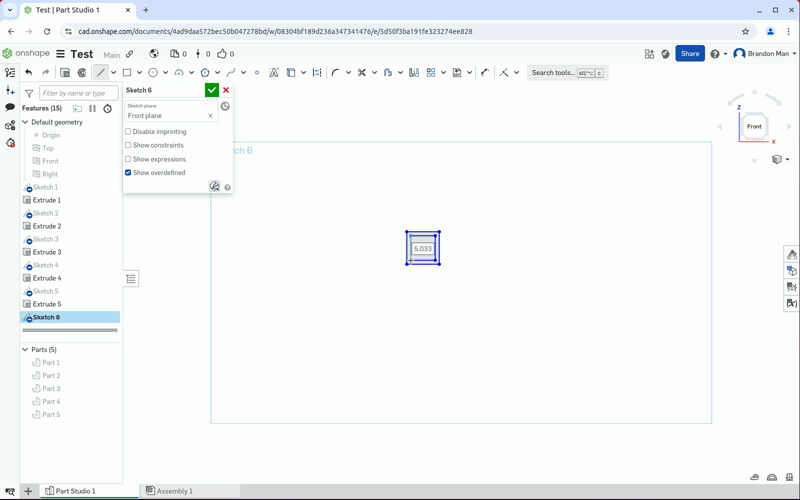
key_up(shift)
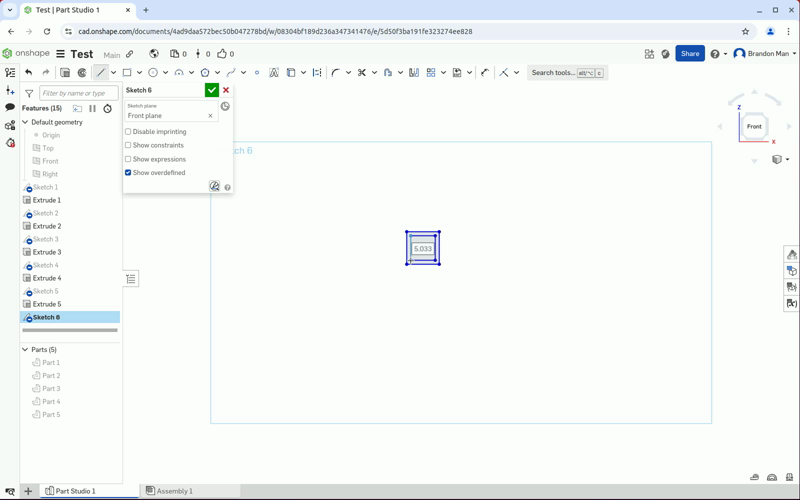
click(410, 260)
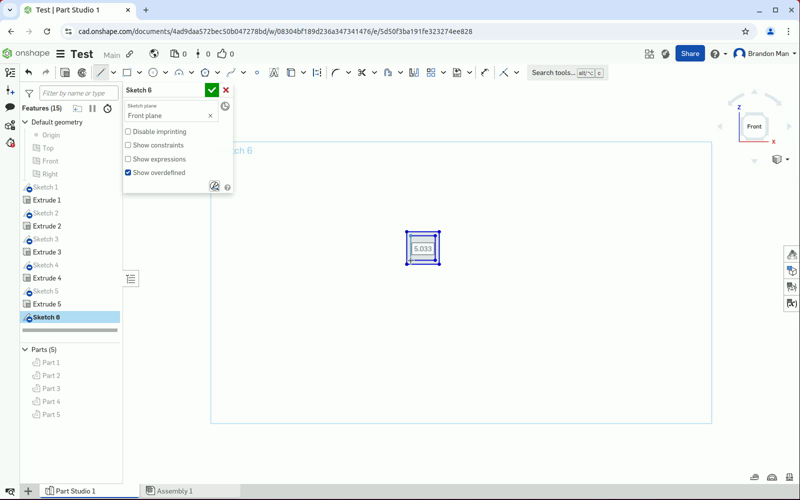
key(esc)
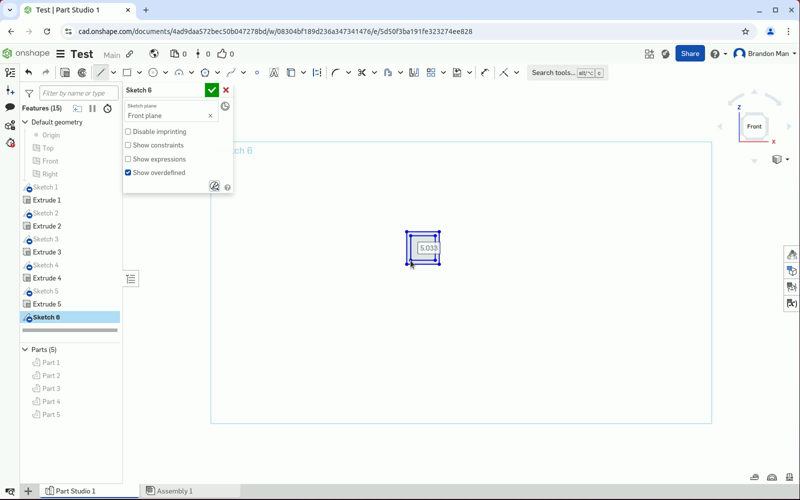
mouse_move(425, 263)
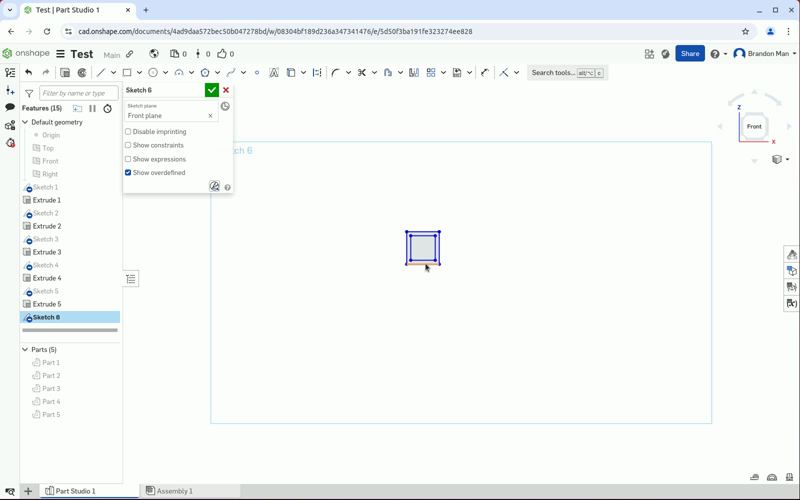
scroll(6)
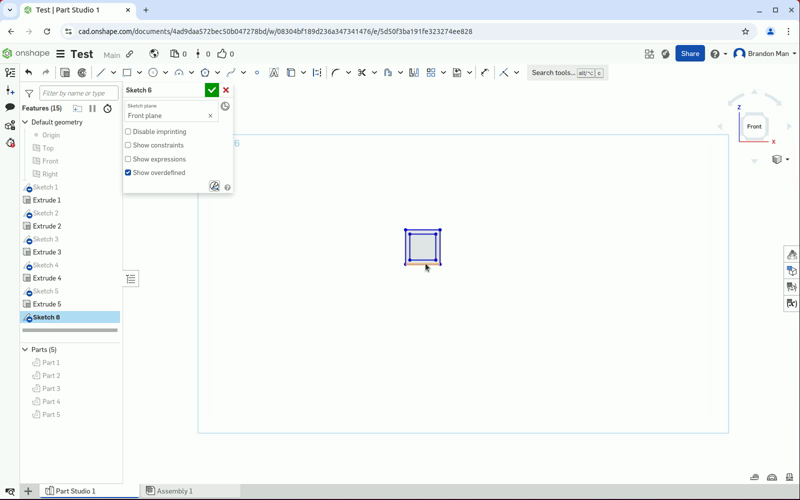
scroll(6)
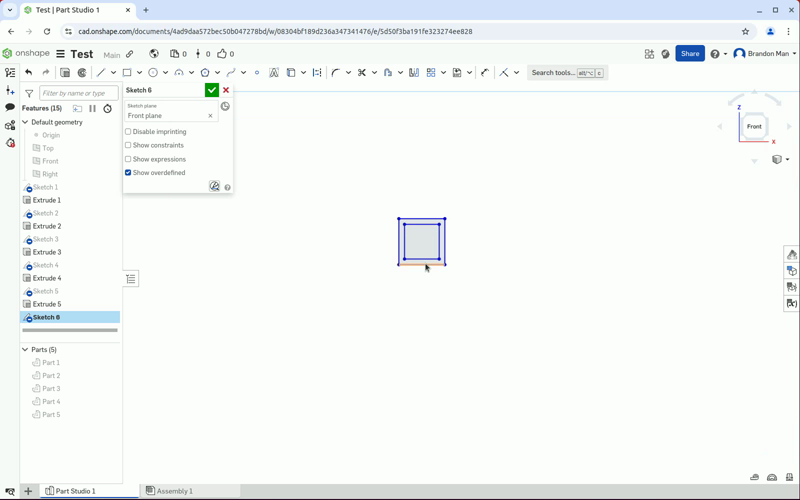
scroll(6)
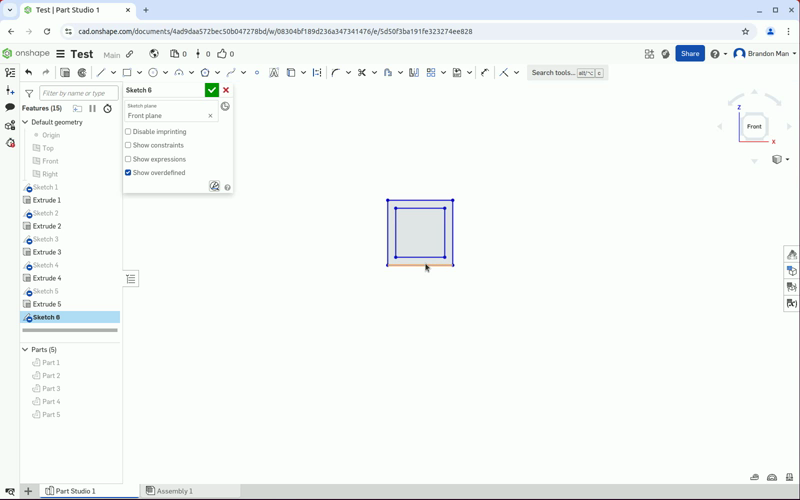
scroll(6)
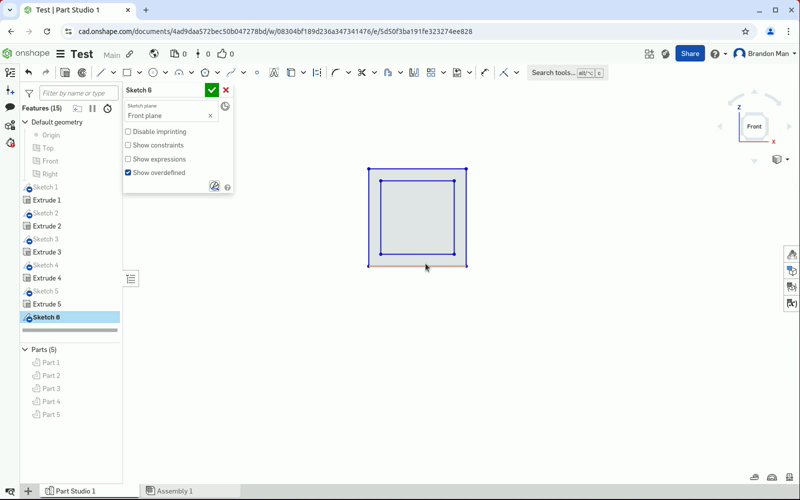
scroll(6)
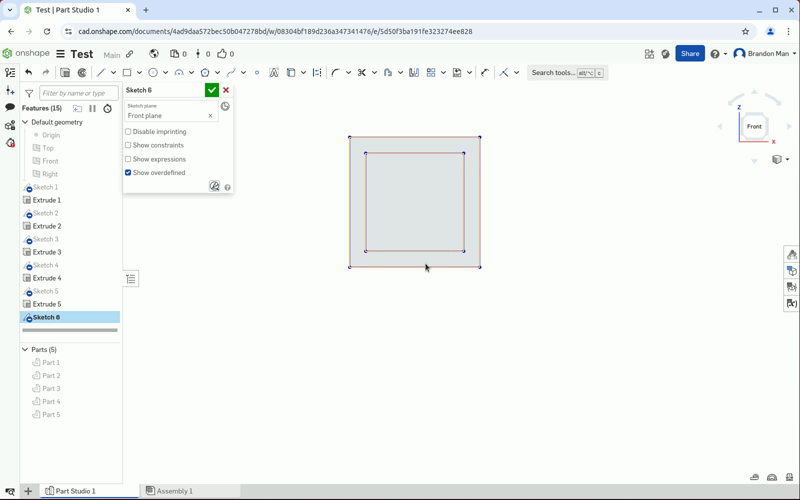
scroll(6)
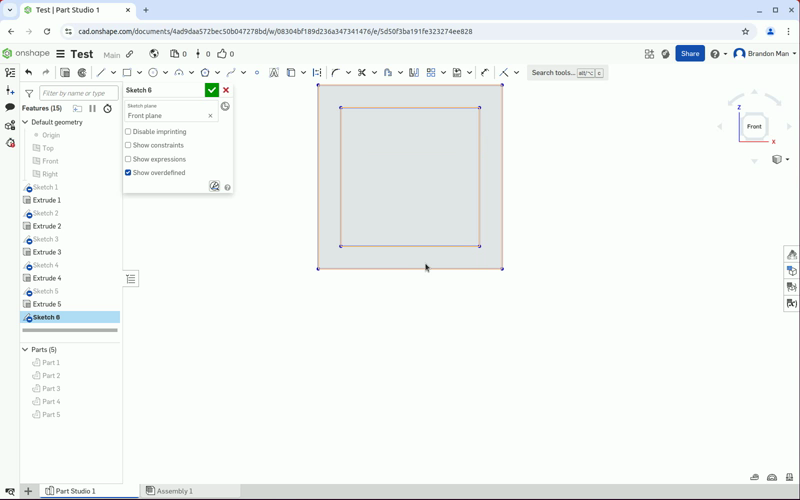
scroll(6)
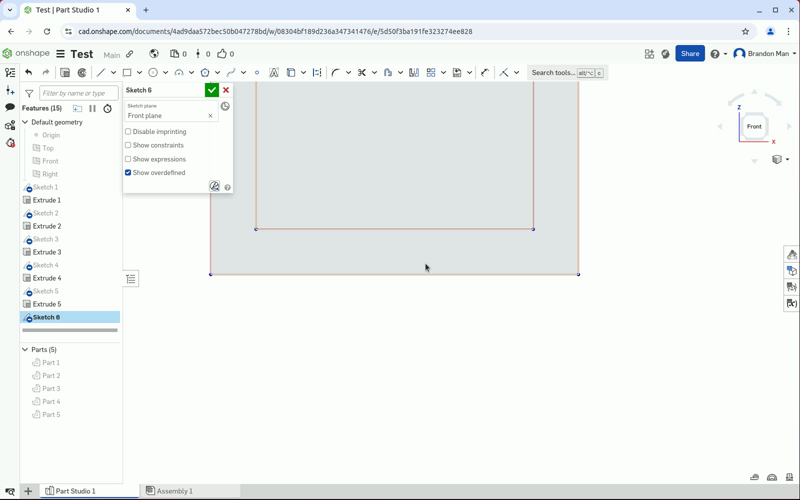
click(425, 263)
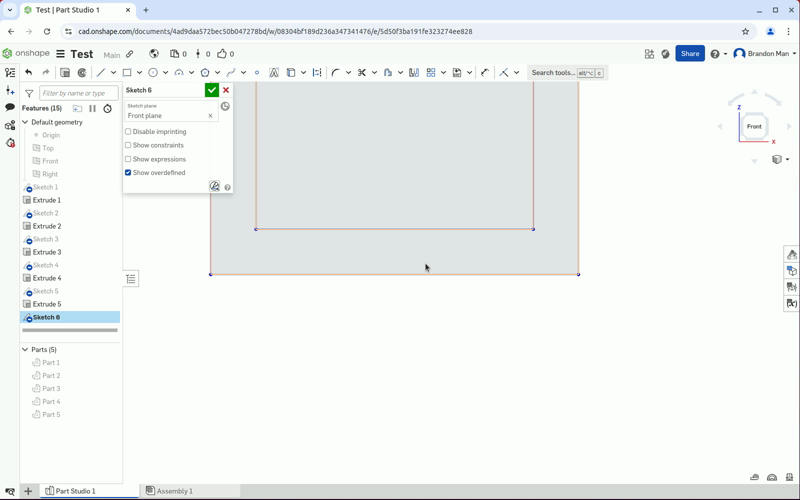
scroll(-6)
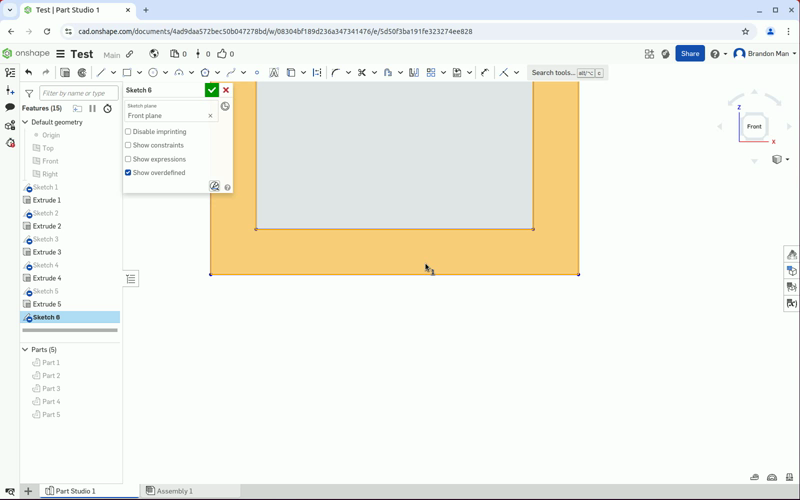
scroll(-6)
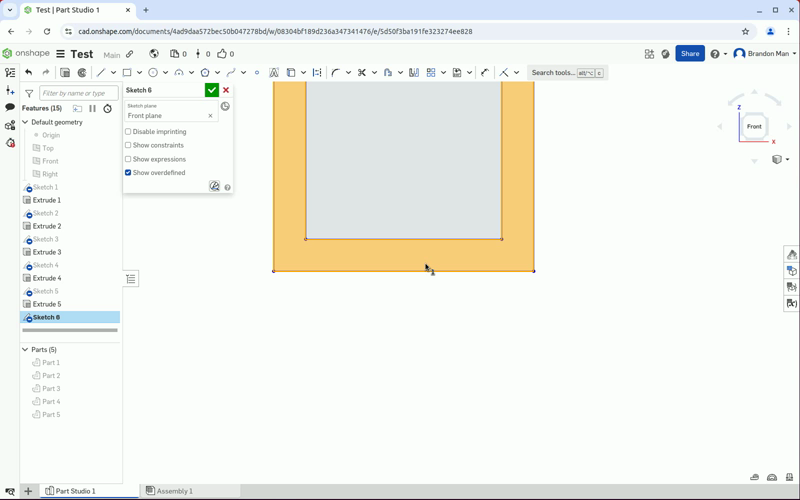
scroll(-6)
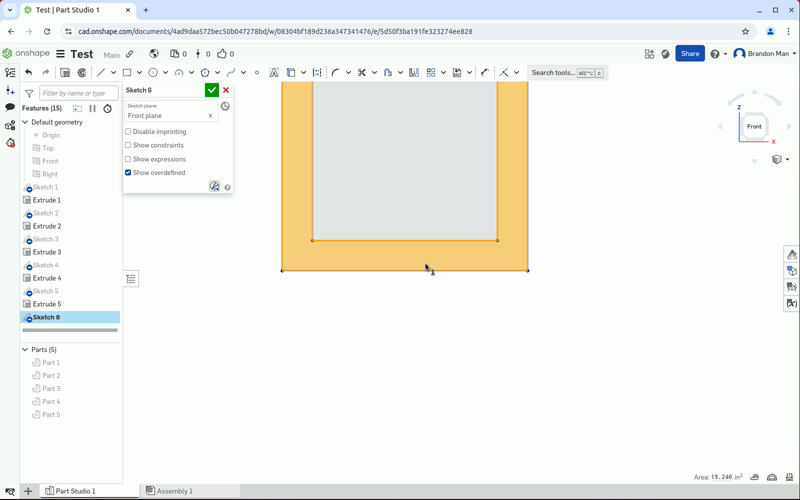
scroll(-6)
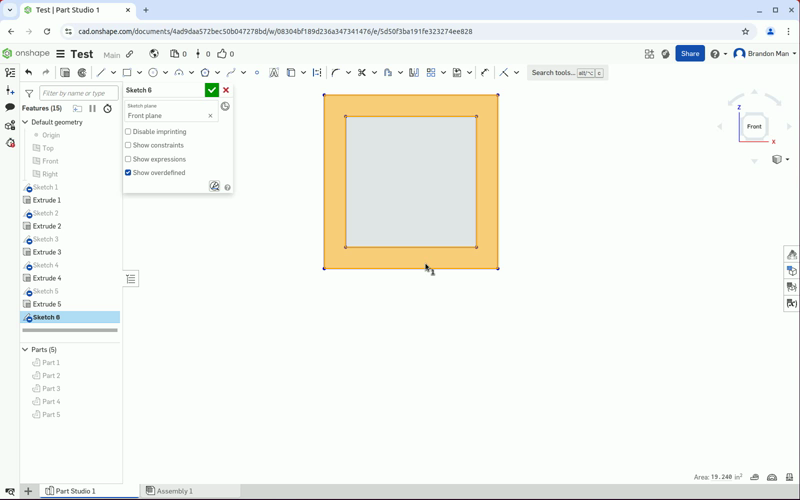
scroll(-6)
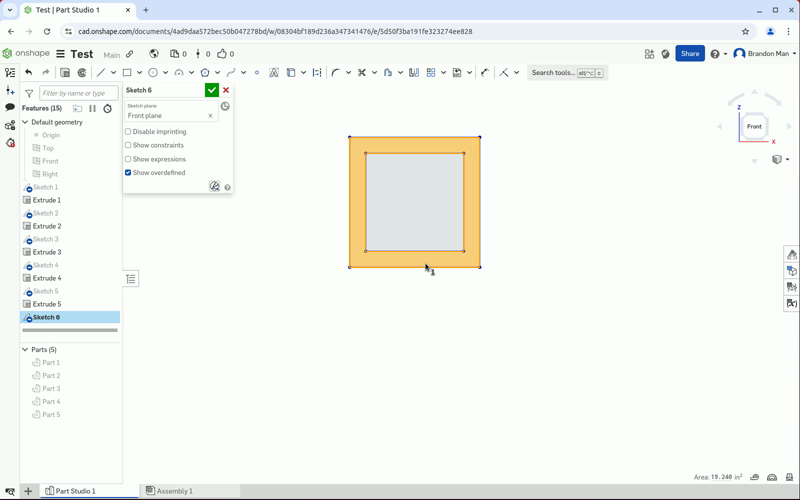
scroll(-6)
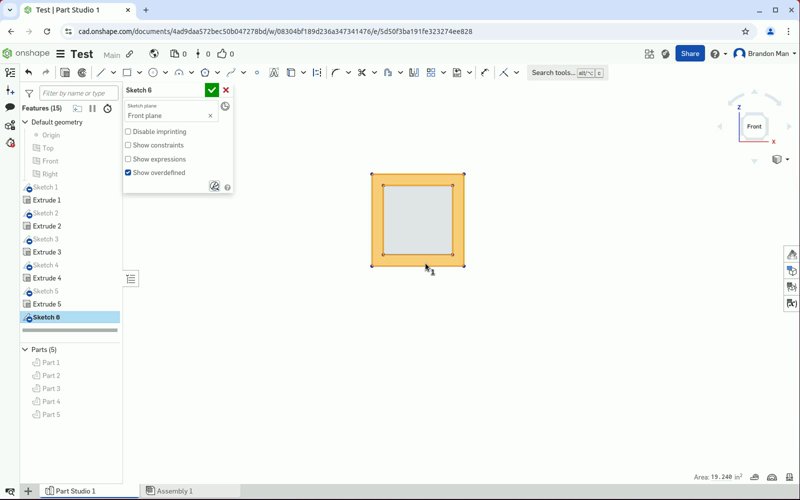
scroll(-6)
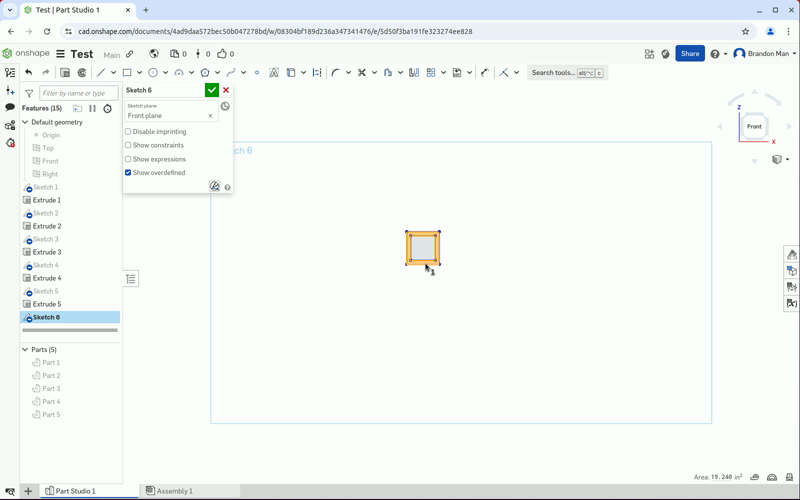
mouse_move(73, 352)
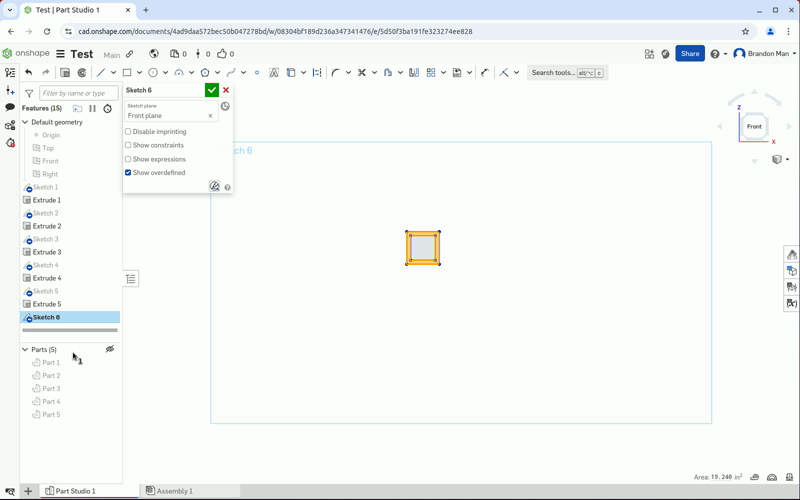
key(shift+y)
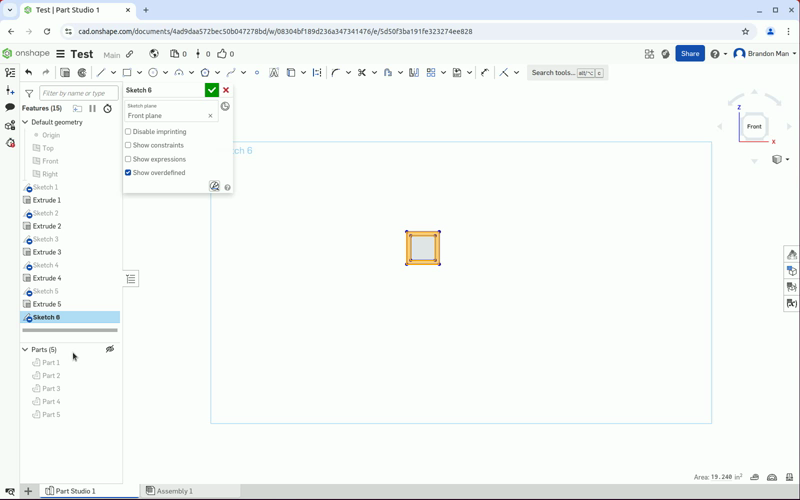
key(shift+e)
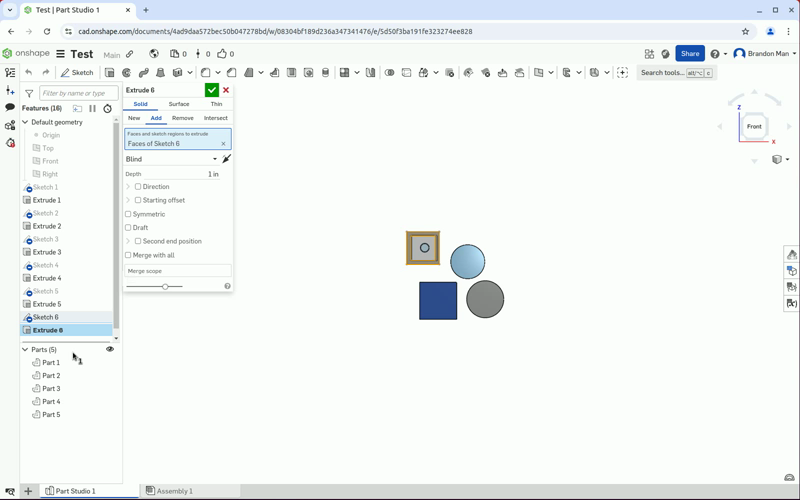
mouse_move(143, 106)
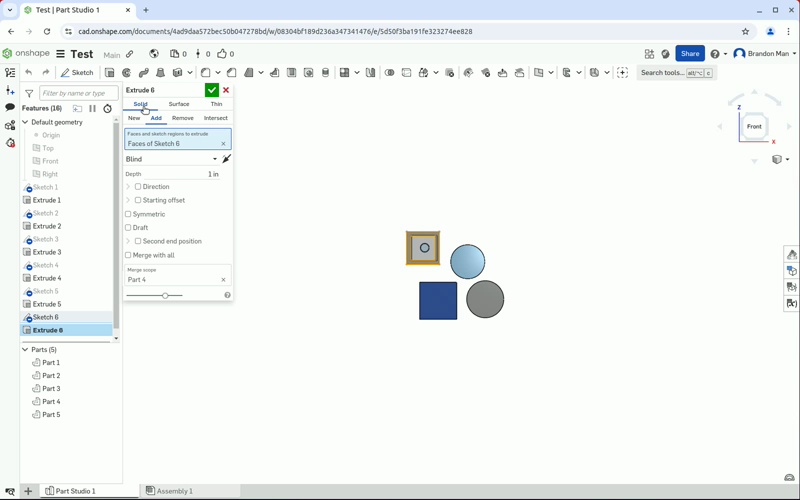
click(143, 106)
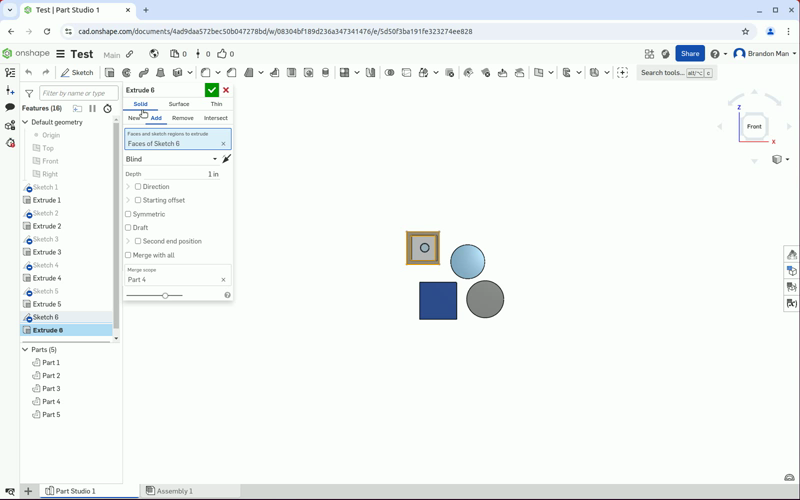
mouse_move(137, 120)
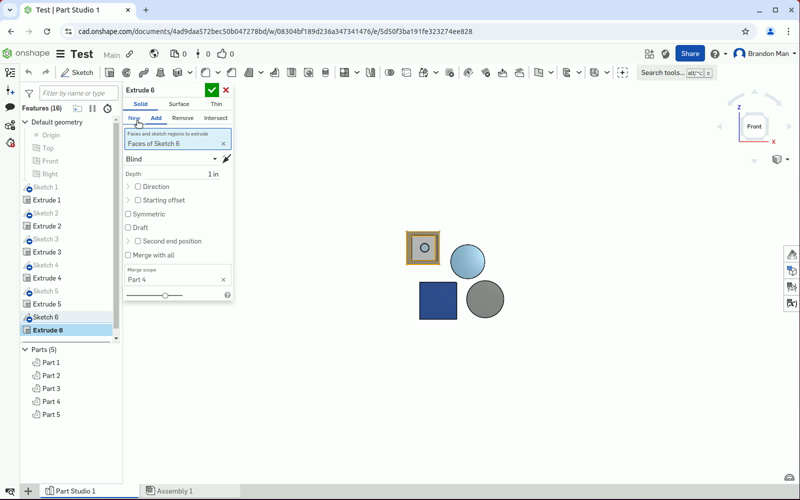
click(137, 120)
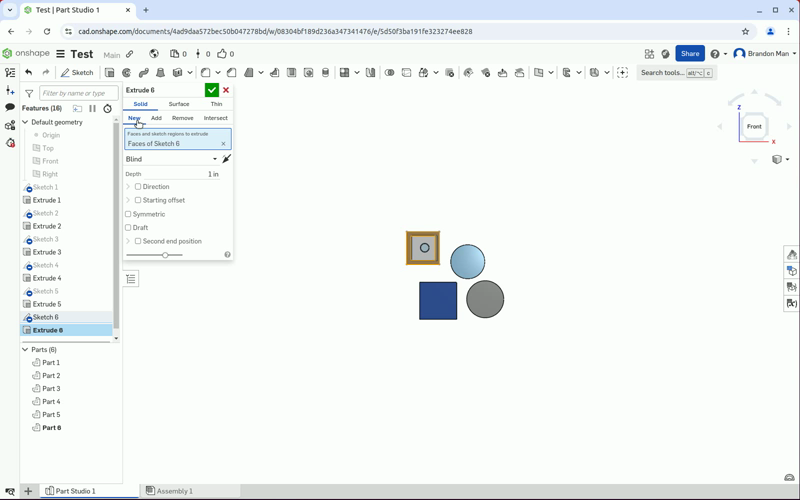
key(tab, 4)
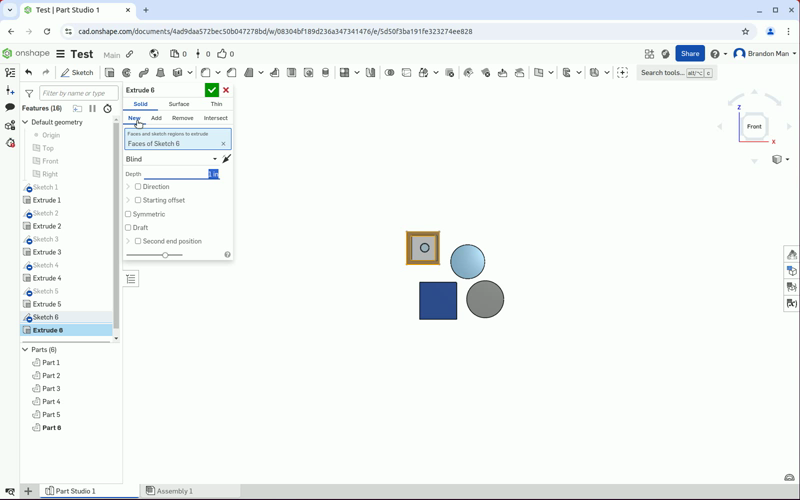
text(8.184)
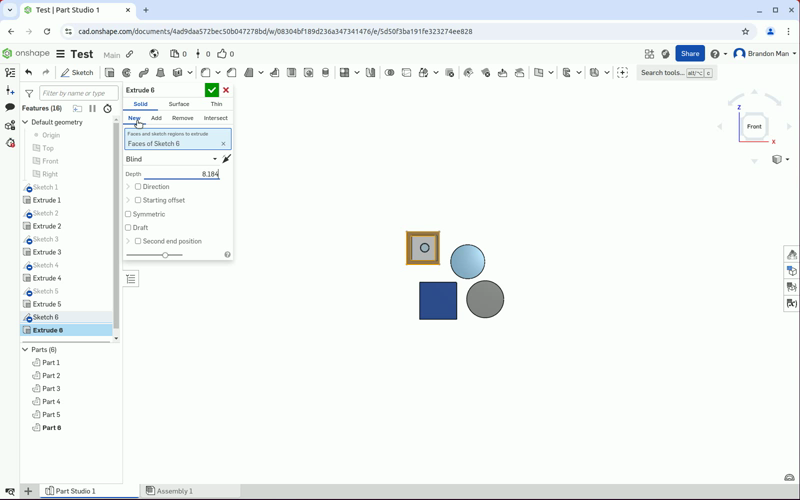
key(enter)
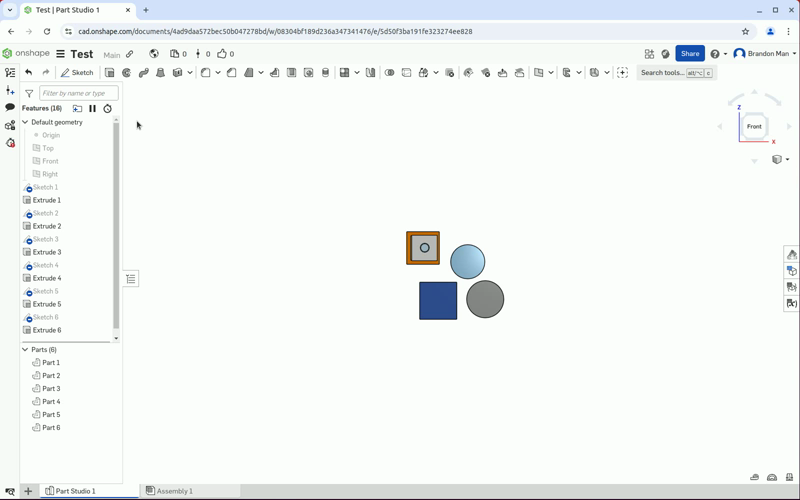
key(shift+h)
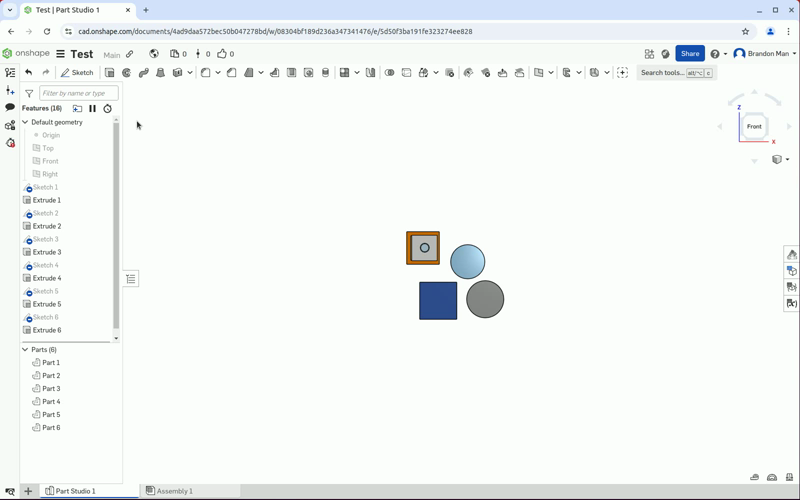
key(shift+h)
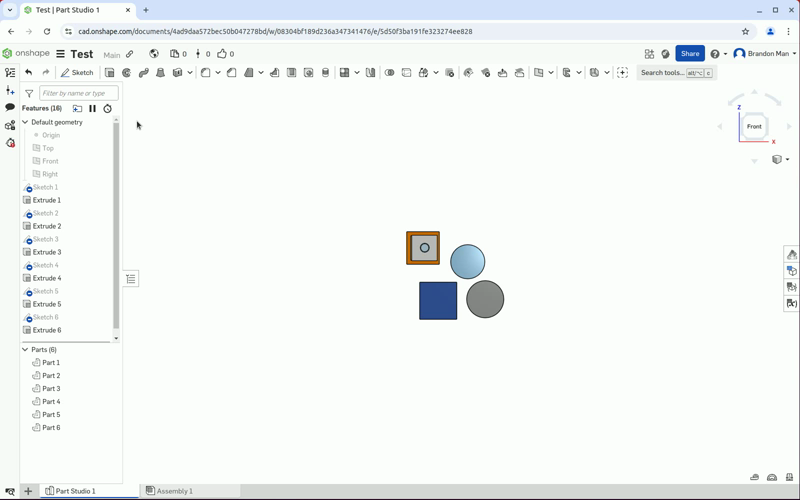
mouse_move(69, 189)
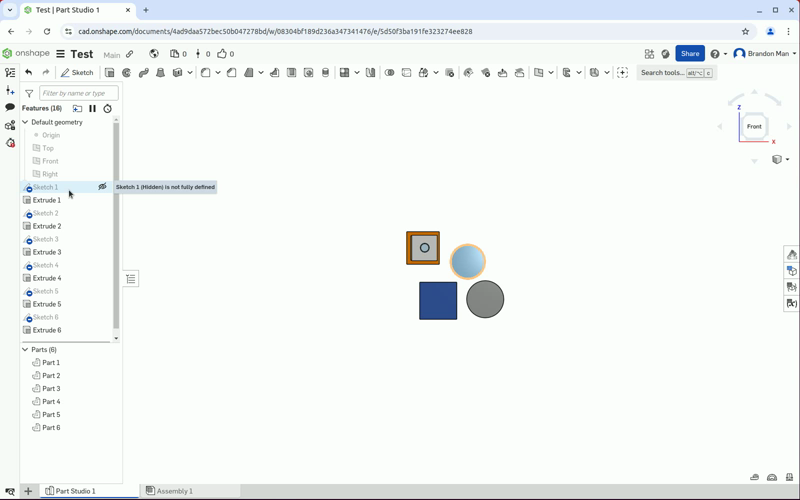
click(69, 189)
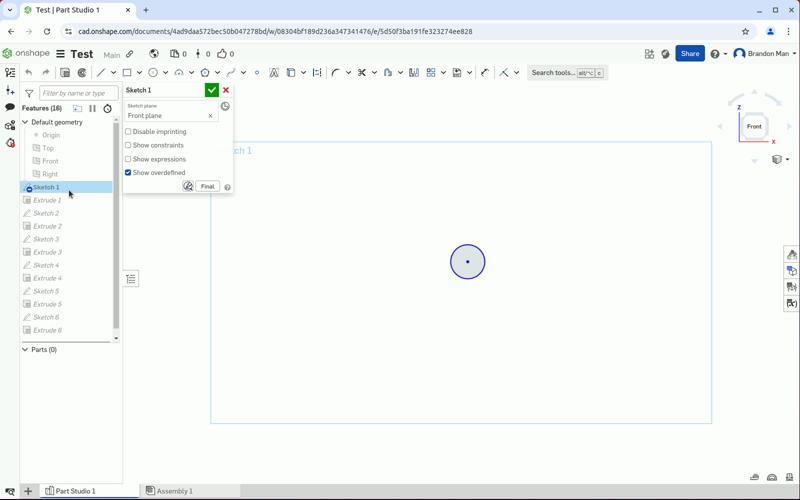
mouse_move(229, 92)
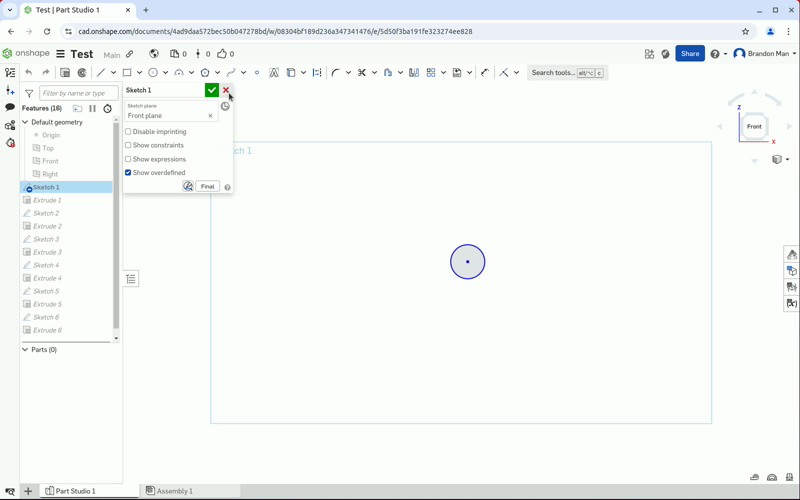
click(229, 92)
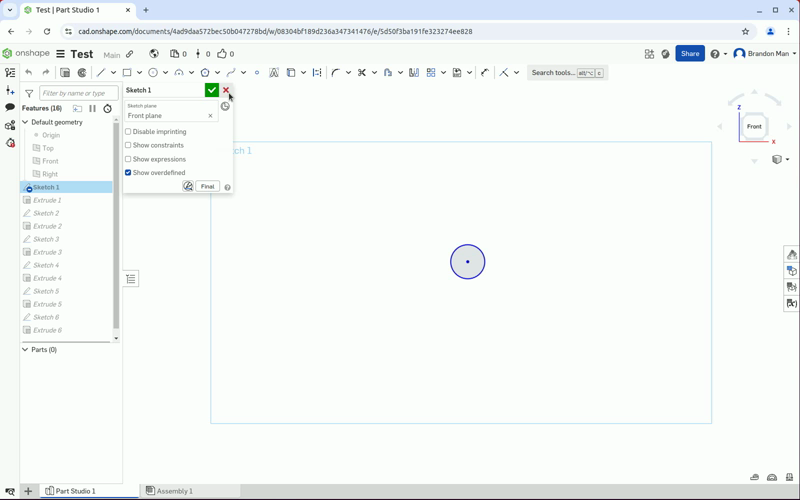
key(shift+s)
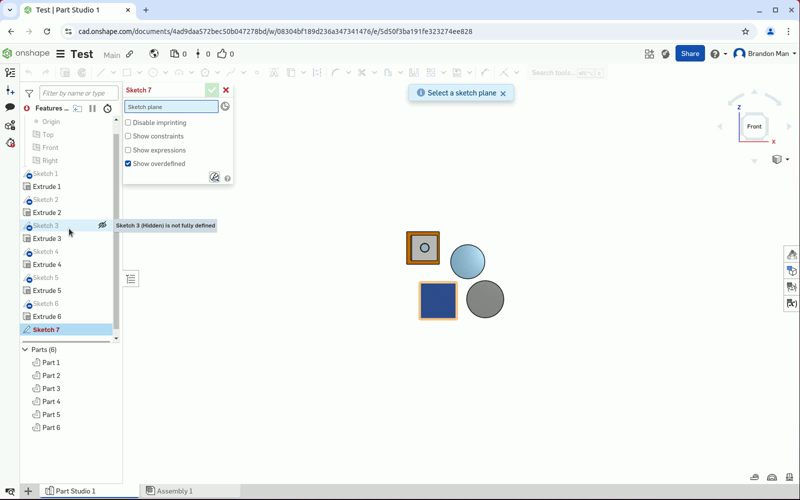
scroll(3)
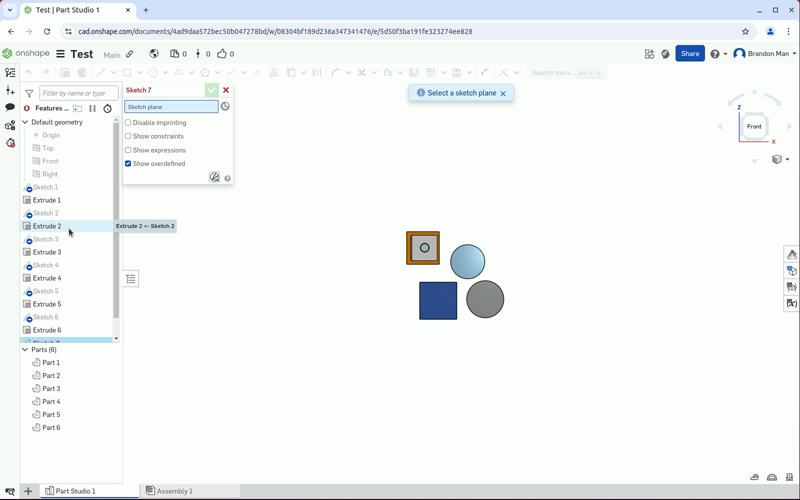
mouse_move(69, 163)
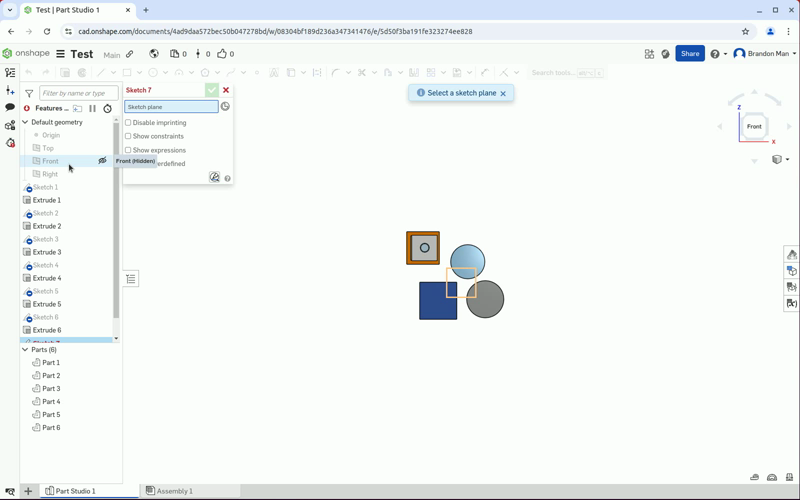
click(69, 163)
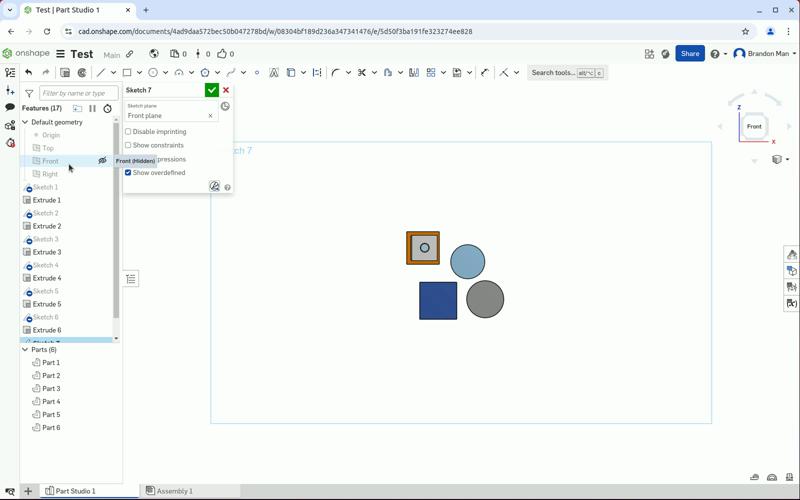
mouse_move(73, 352)
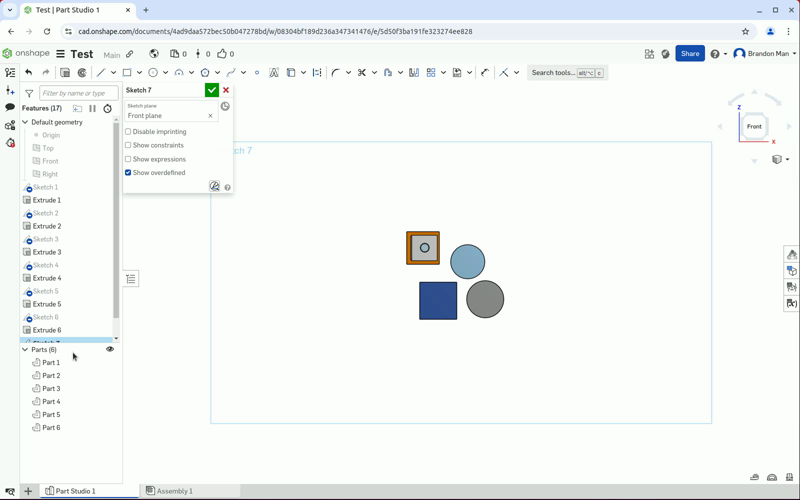
key(y)
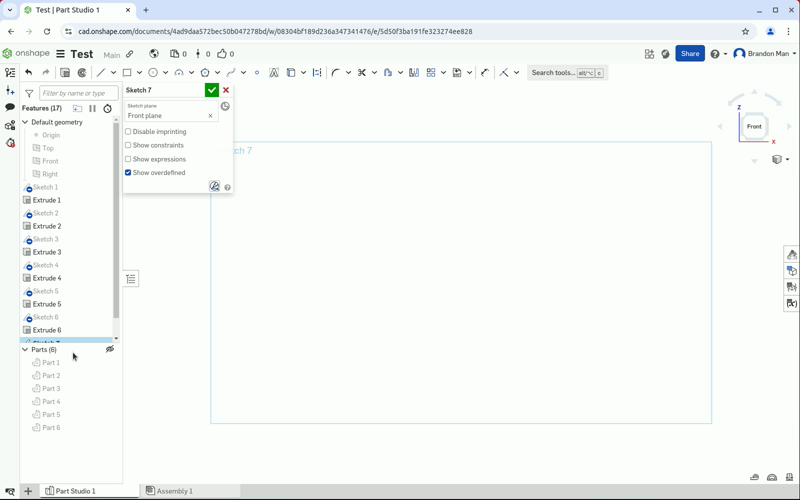
key(c)
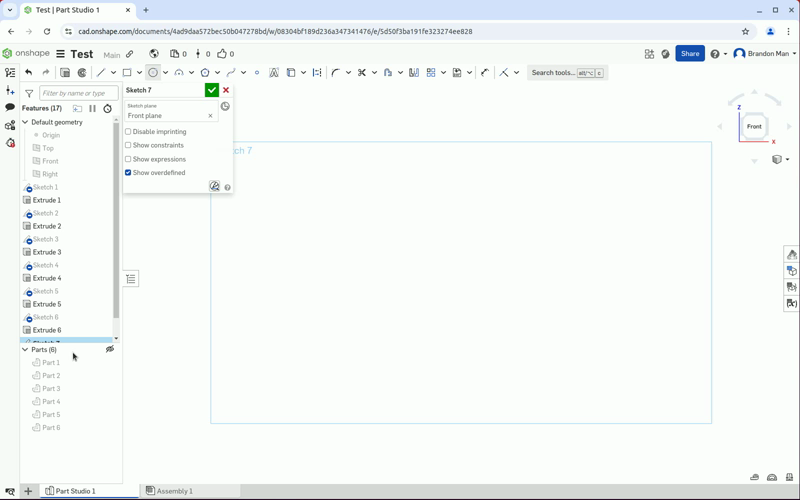
key_down(shift)
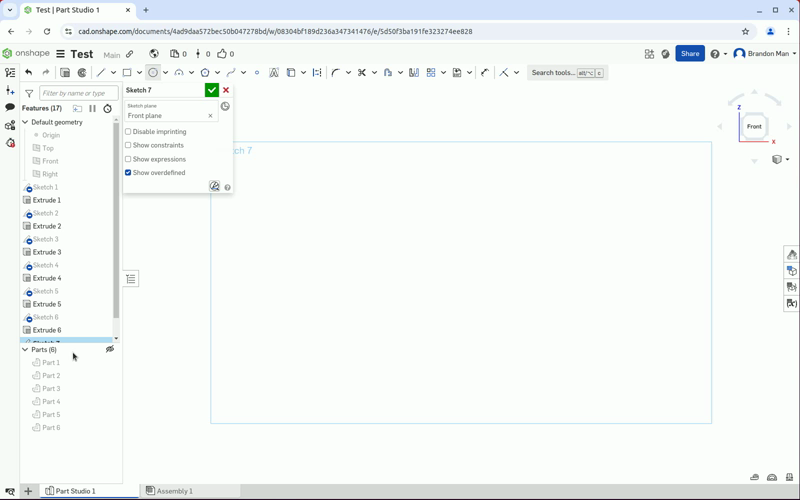
mouse_move(424, 247)
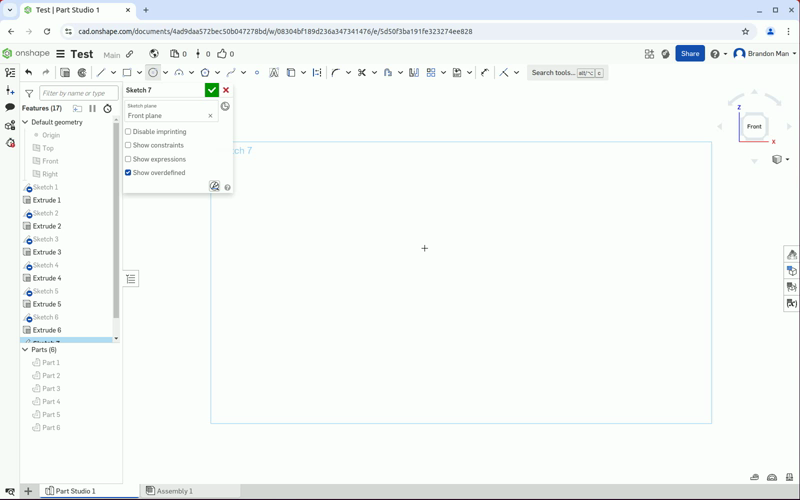
click(424, 247)
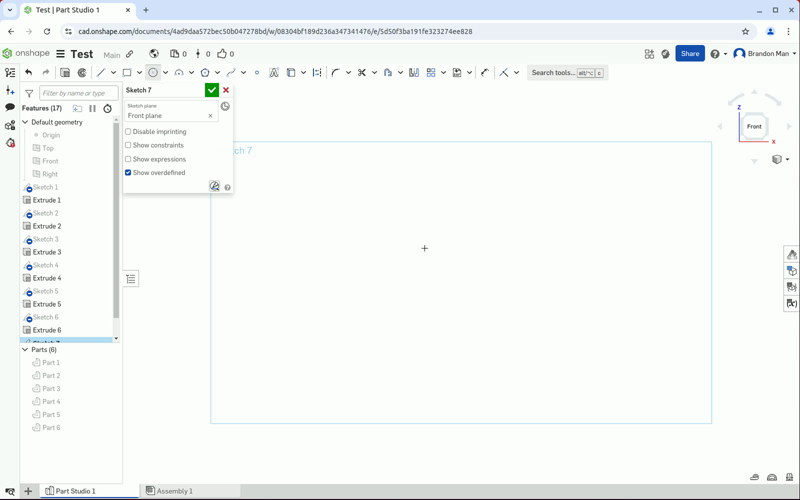
key_up(shift)
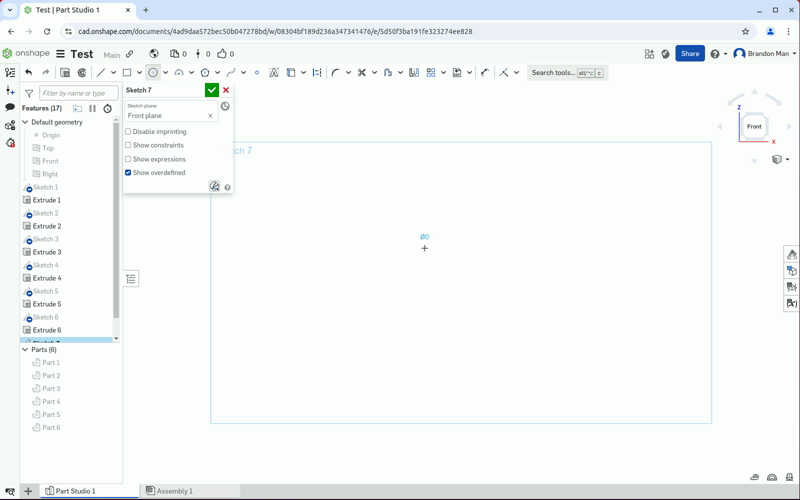
mouse_move(429, 247)
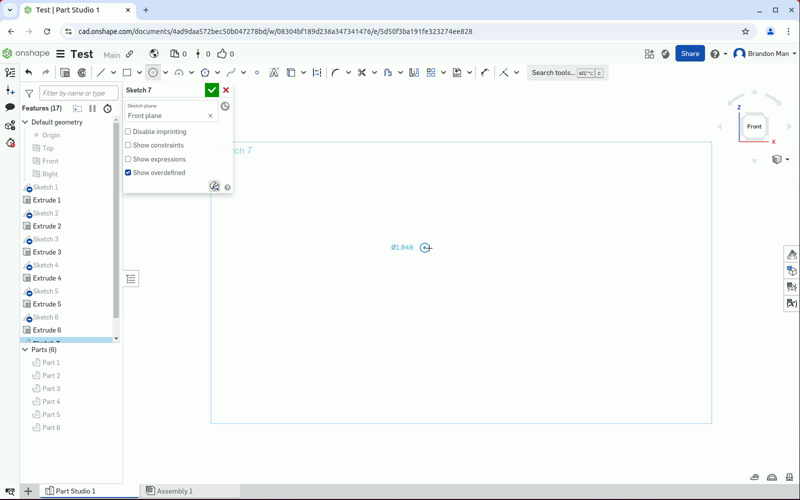
click(429, 247)
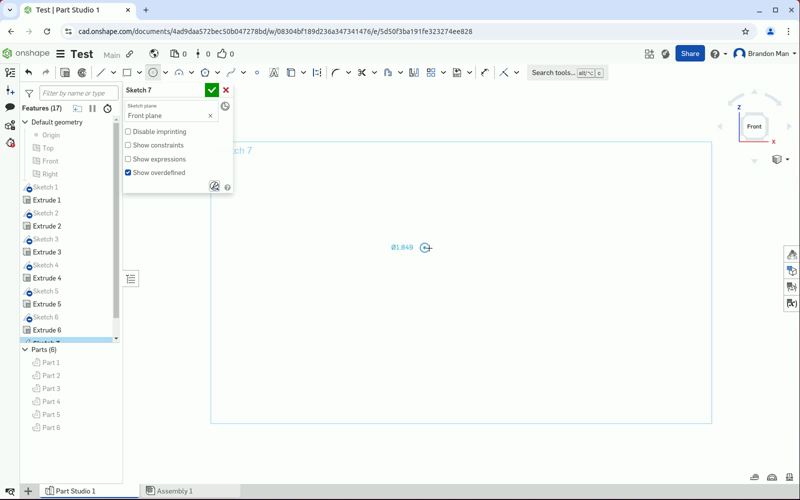
key(esc)
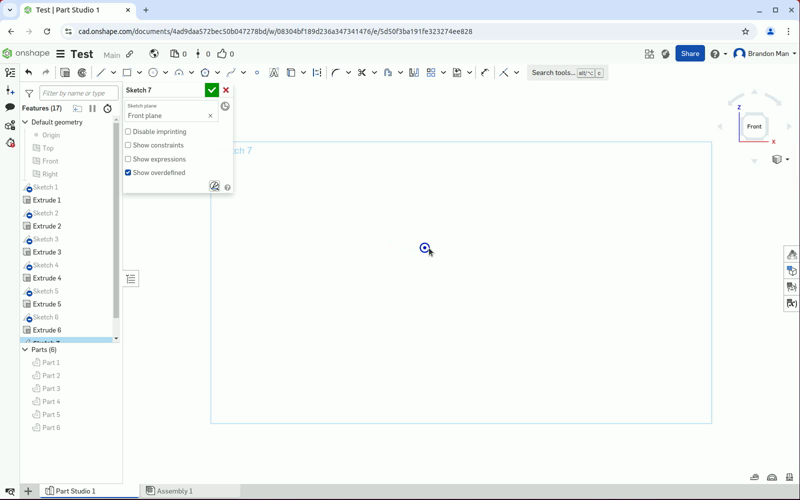
mouse_move(423, 246)
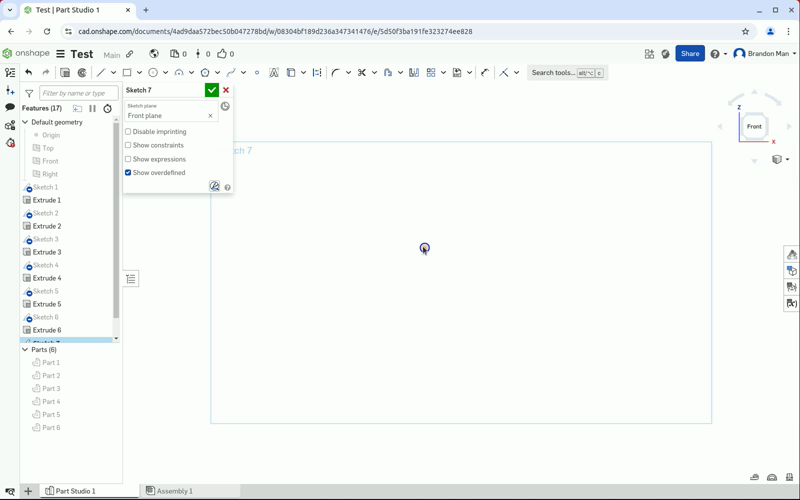
scroll(6)
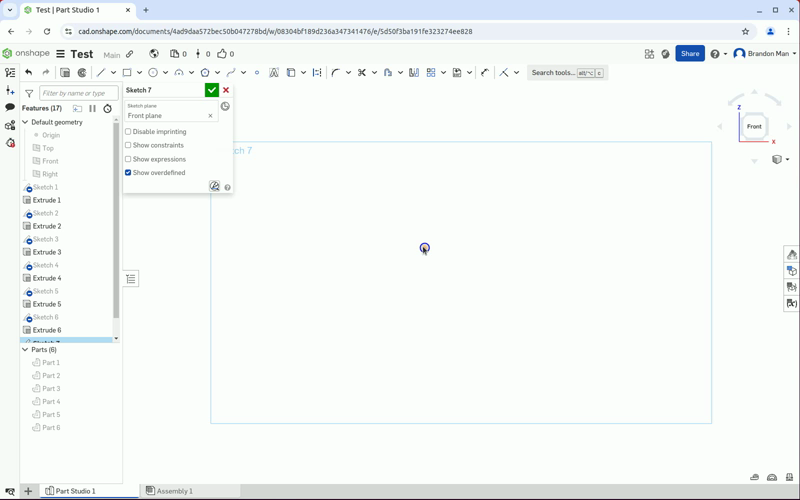
scroll(6)
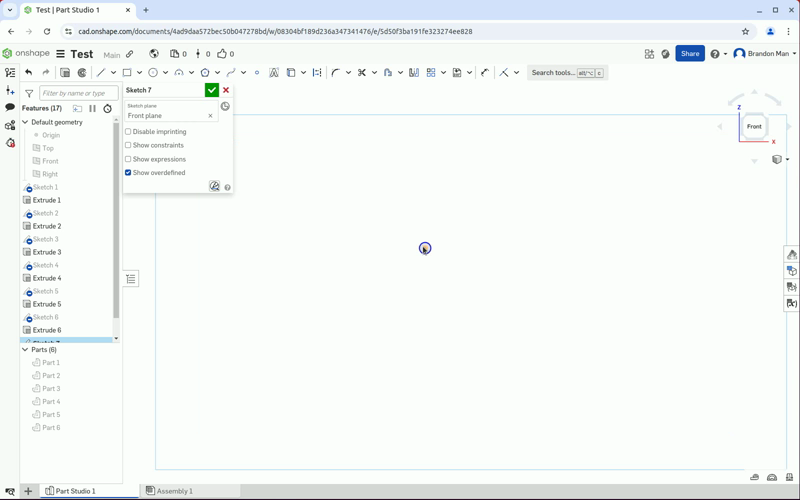
scroll(6)
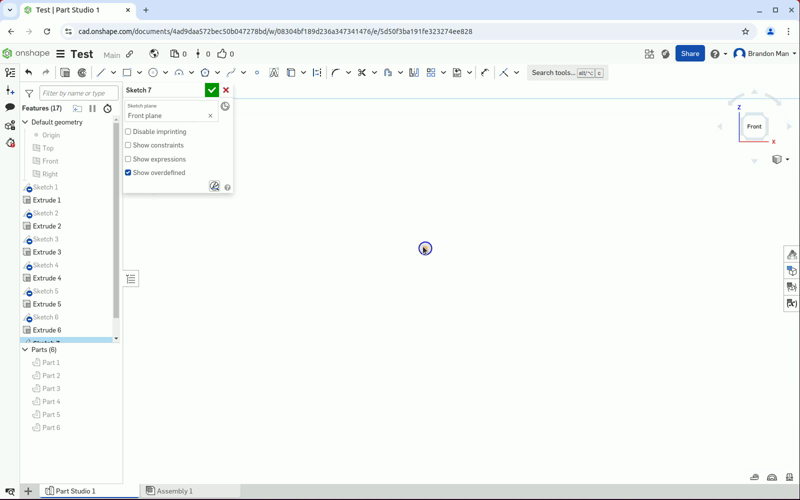
scroll(6)
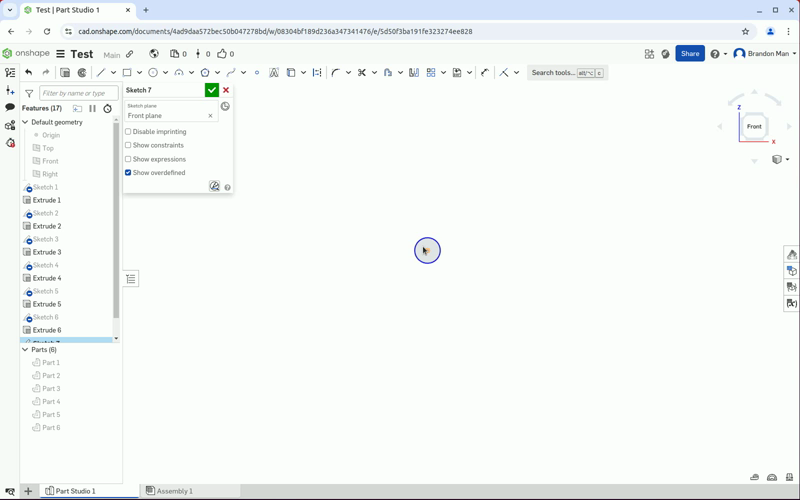
scroll(6)
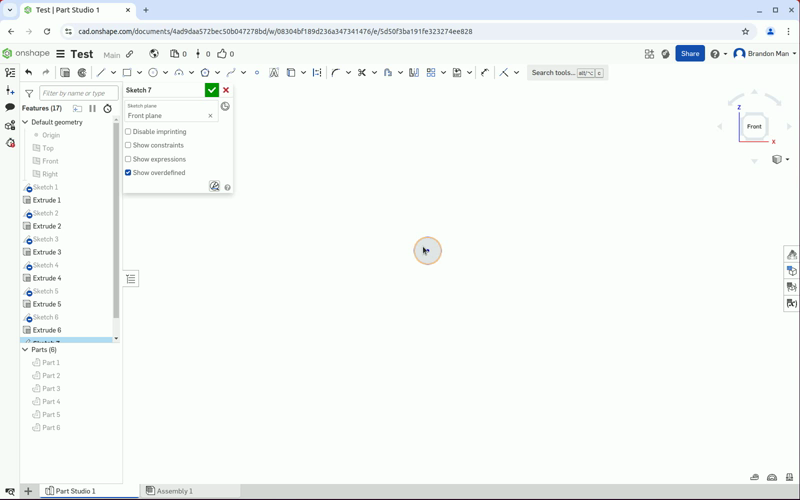
scroll(6)
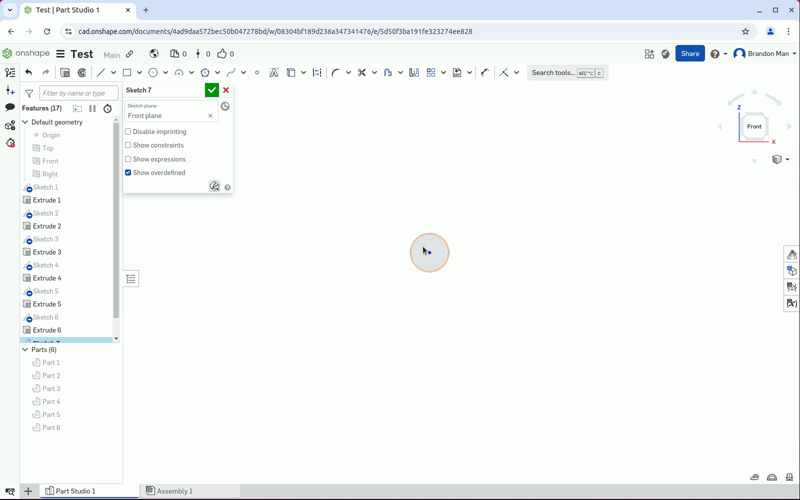
scroll(6)
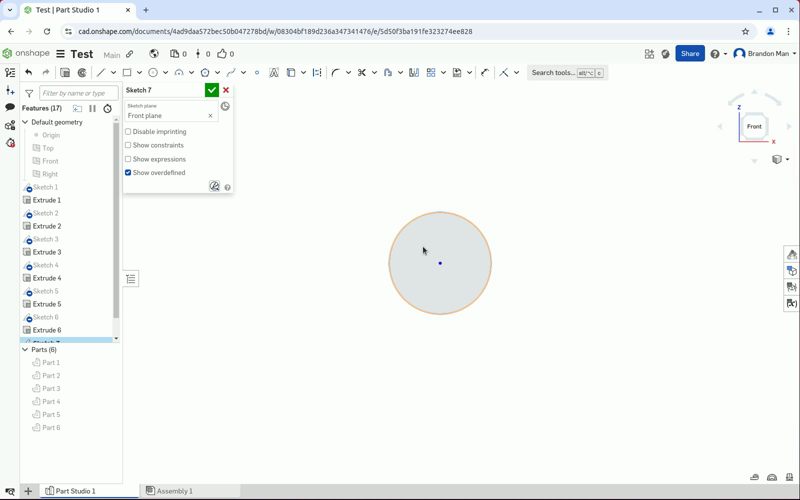
click(423, 246)
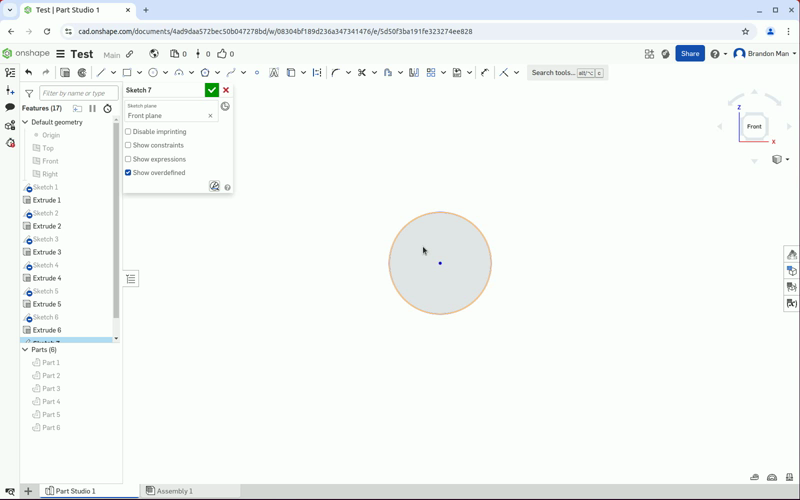
scroll(-6)
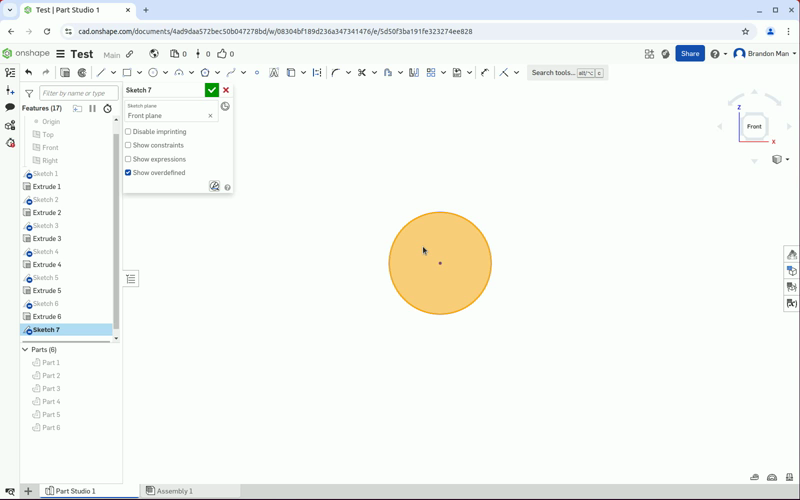
scroll(-6)
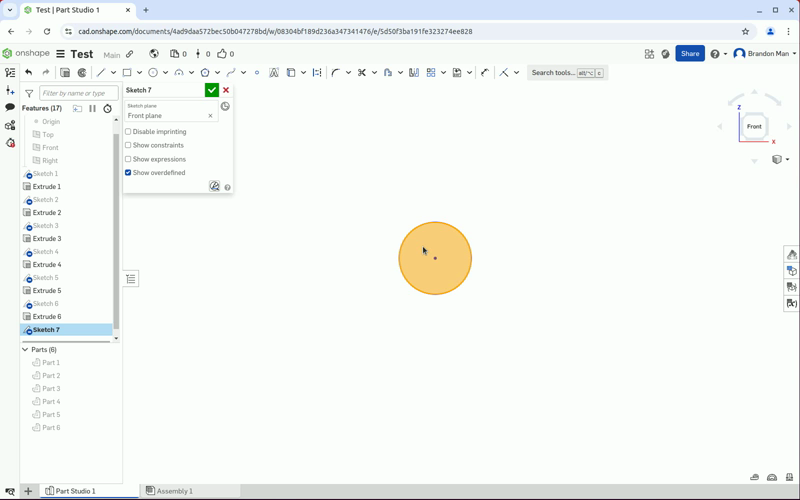
scroll(-6)
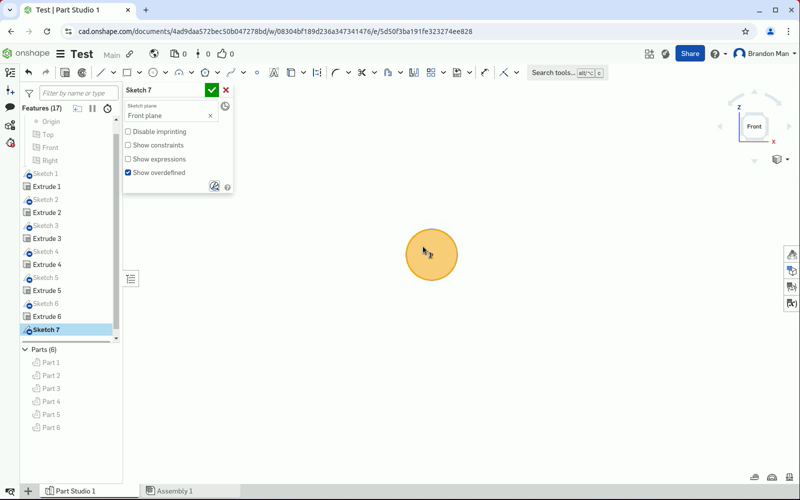
scroll(-6)
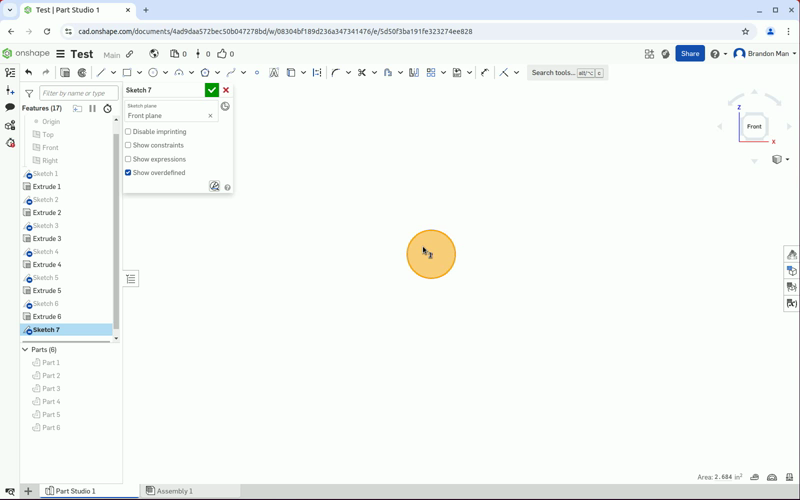
scroll(-6)
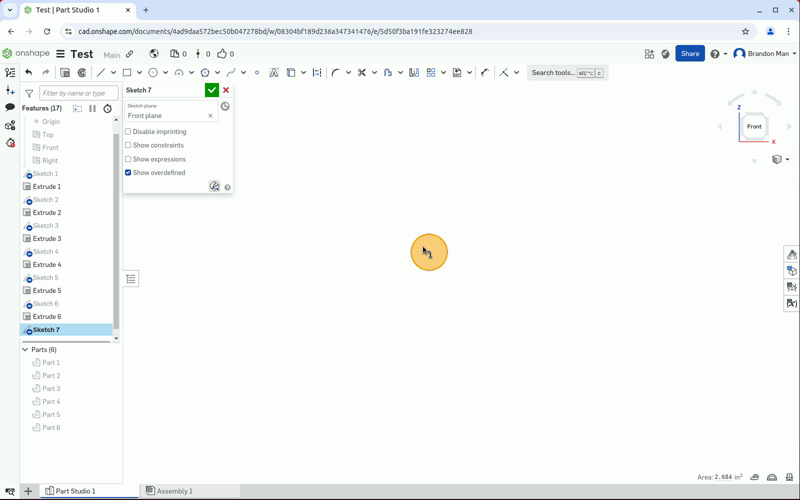
scroll(-6)
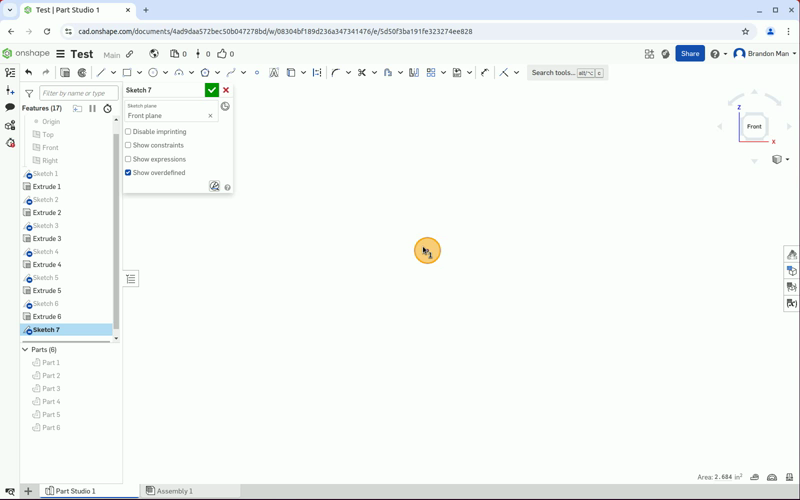
scroll(-6)
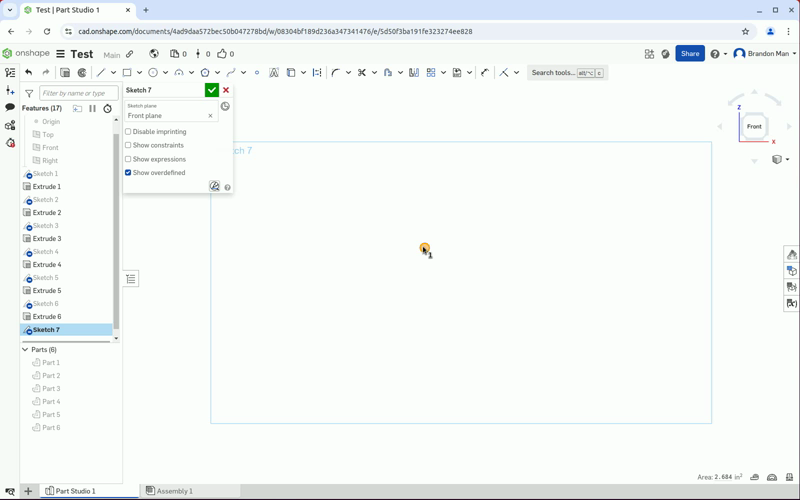
mouse_move(73, 352)
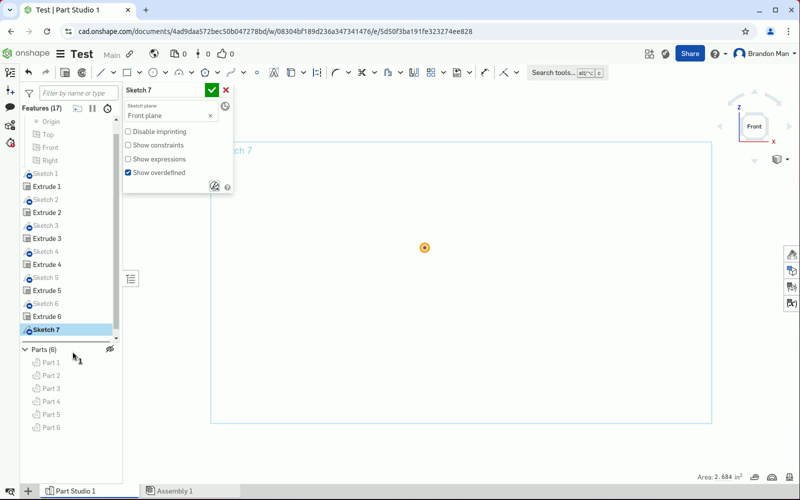
key(shift+y)
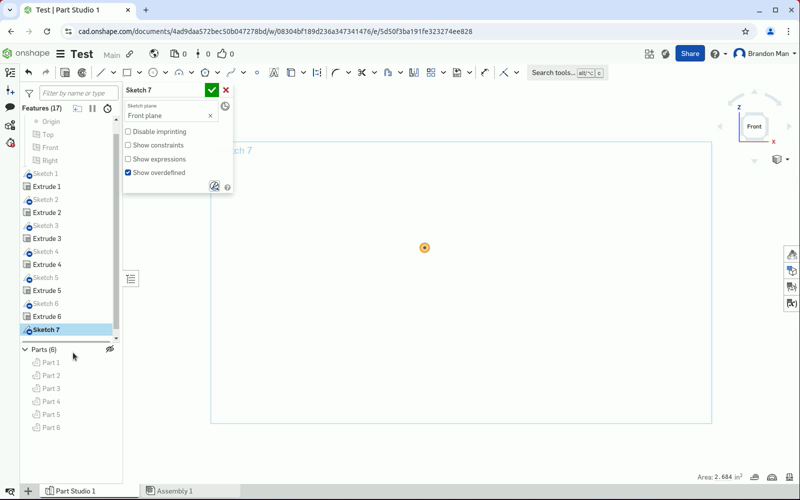
key(shift+e)
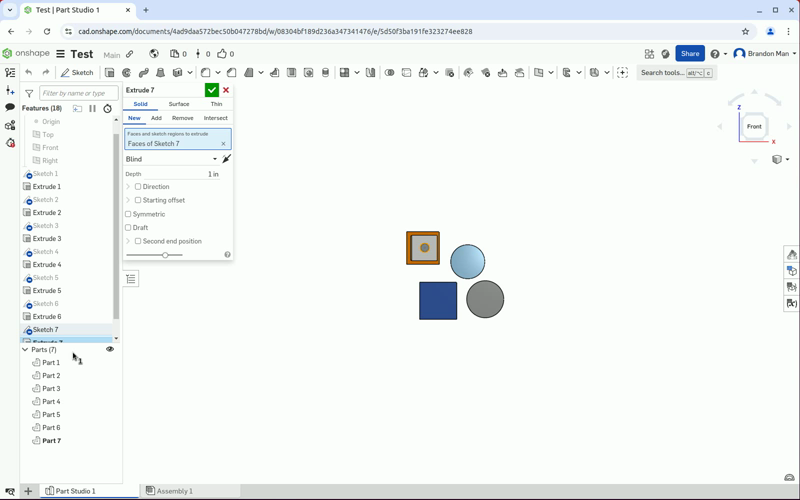
mouse_move(143, 106)
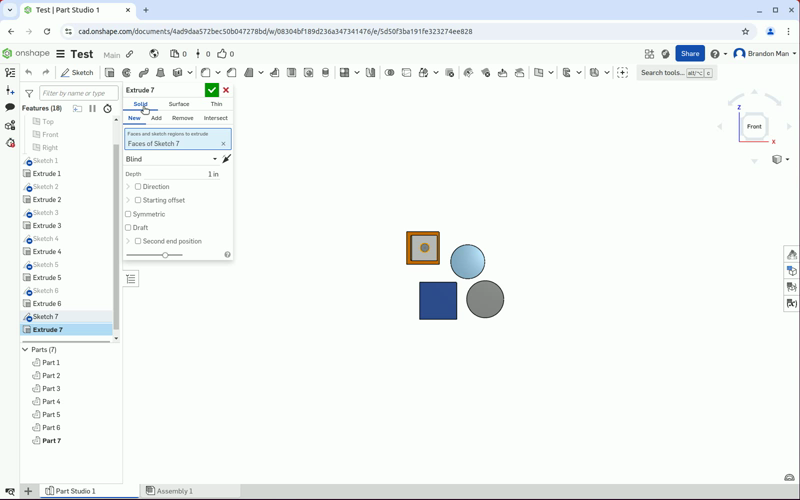
click(143, 106)
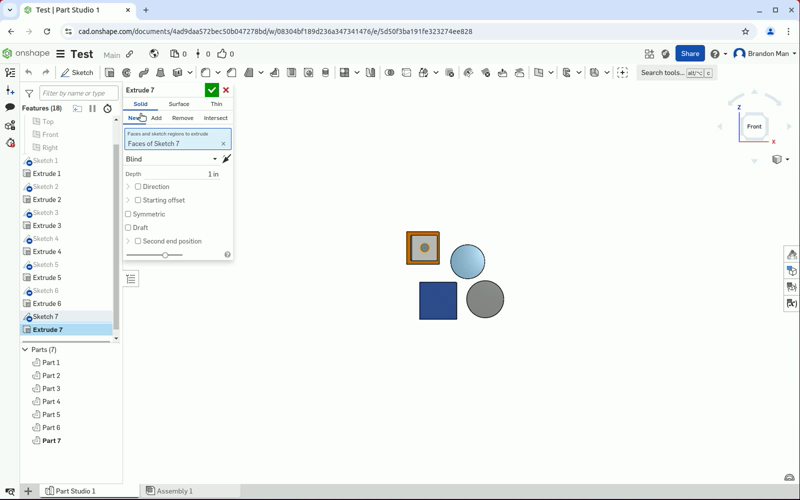
mouse_move(137, 120)
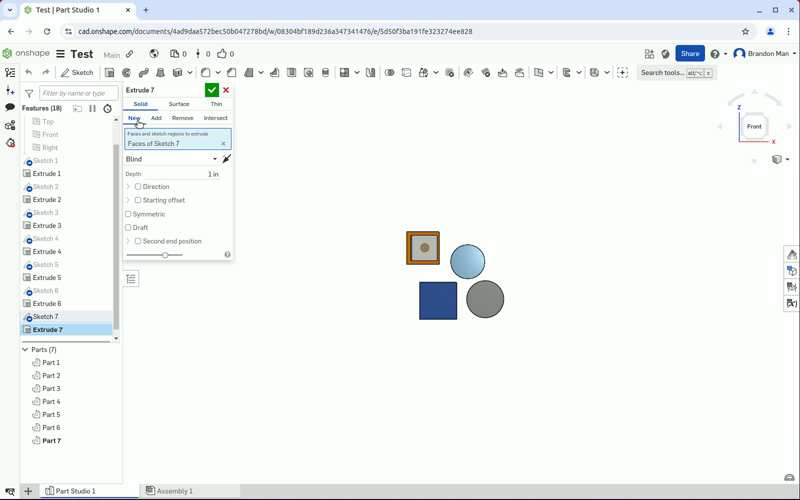
click(137, 120)
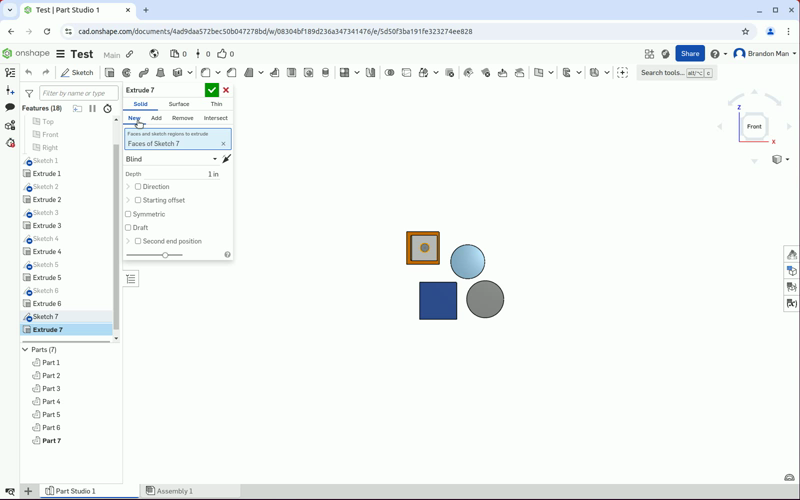
key(tab, 4)
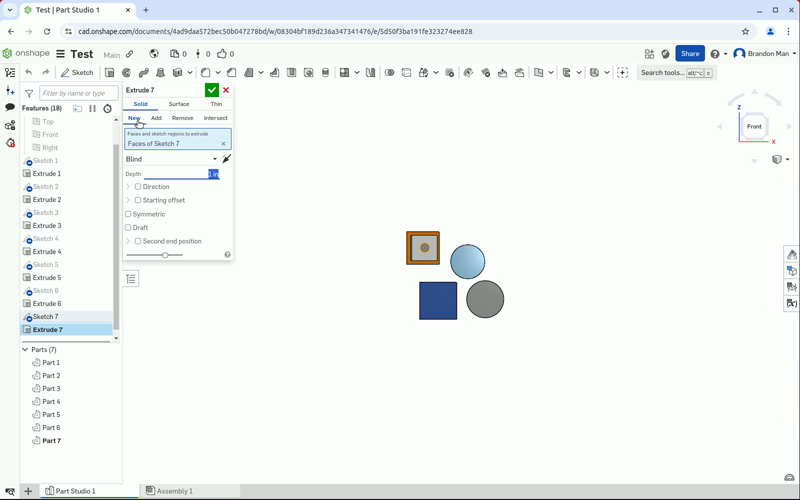
text(-2.407)
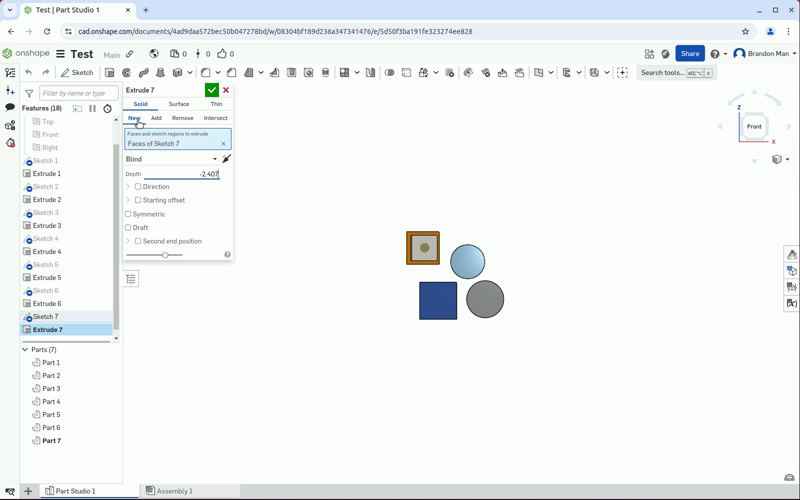
key(enter)
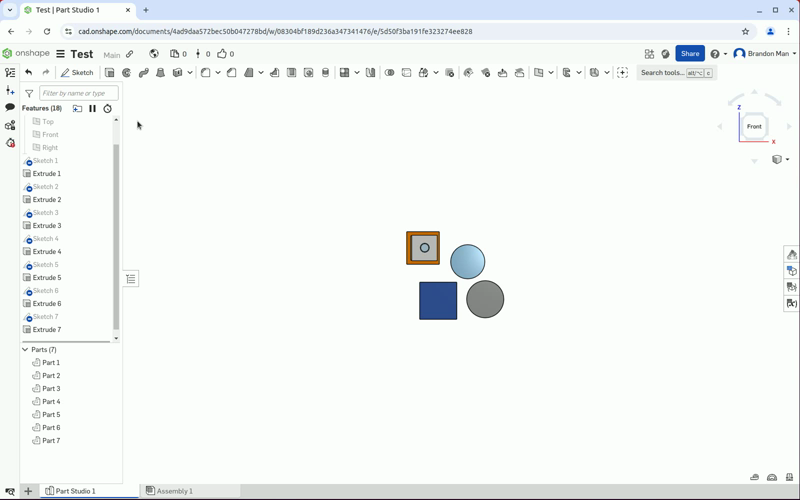
key(shift+h)
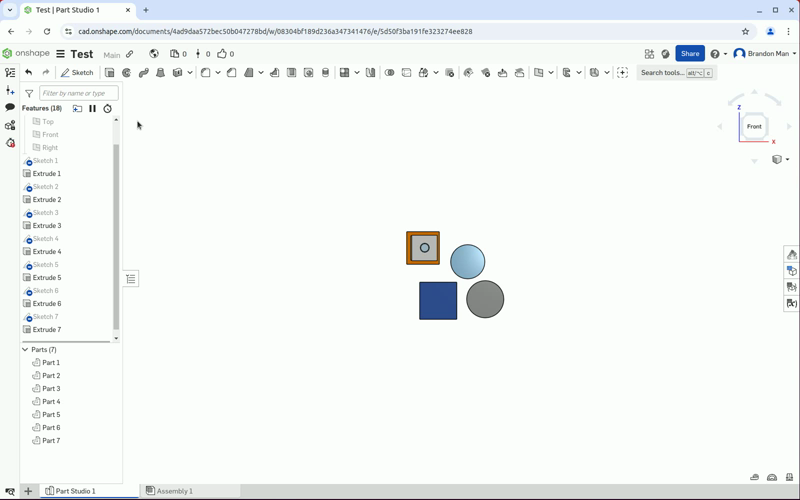
key(shift+h)
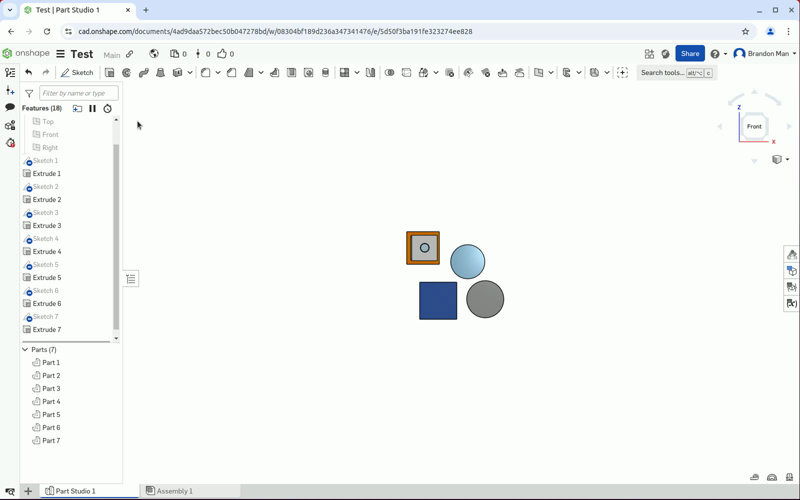
mouse_move(69, 163)
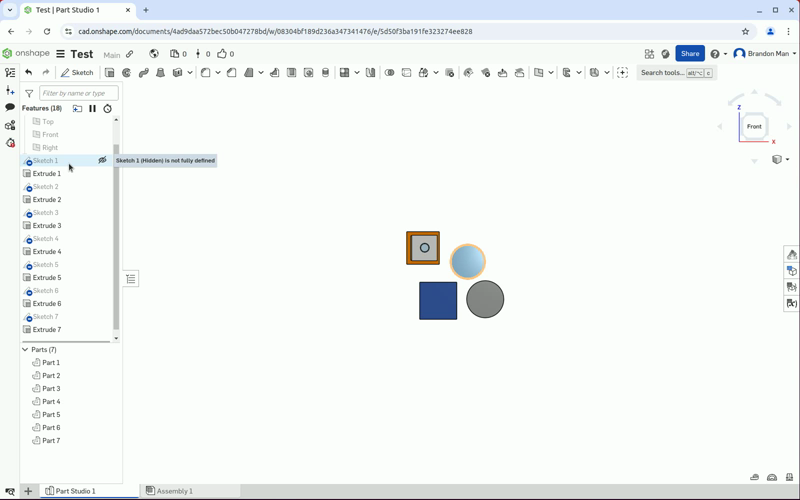
click(69, 163)
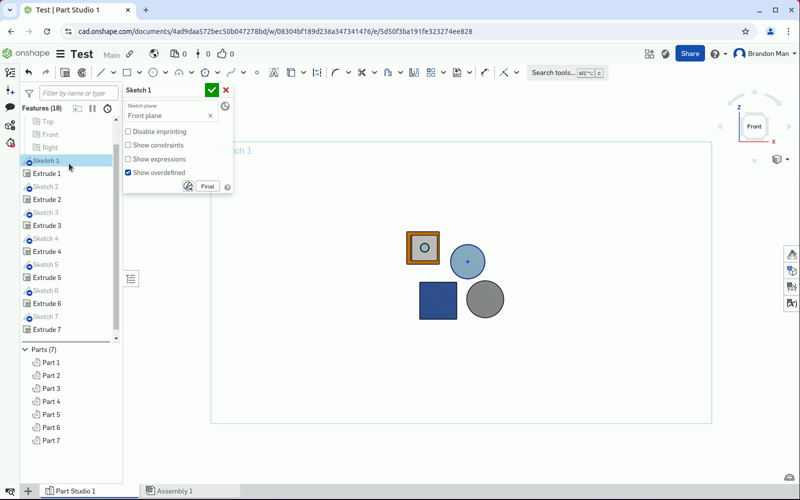
mouse_move(229, 92)
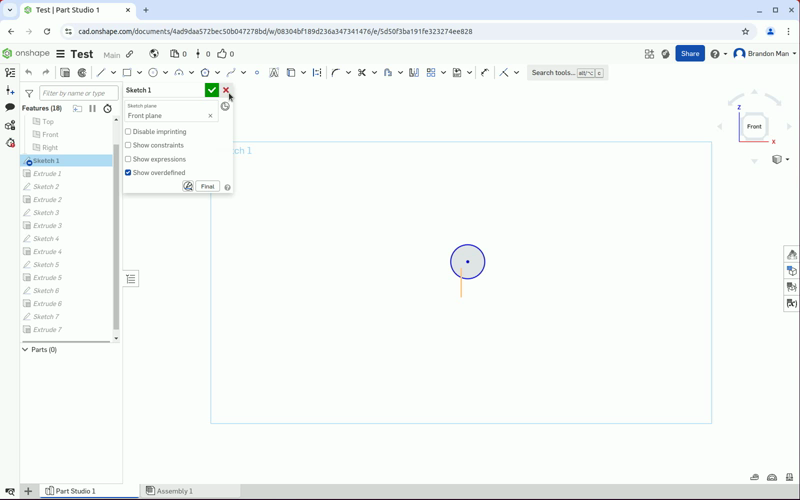
click(229, 92)
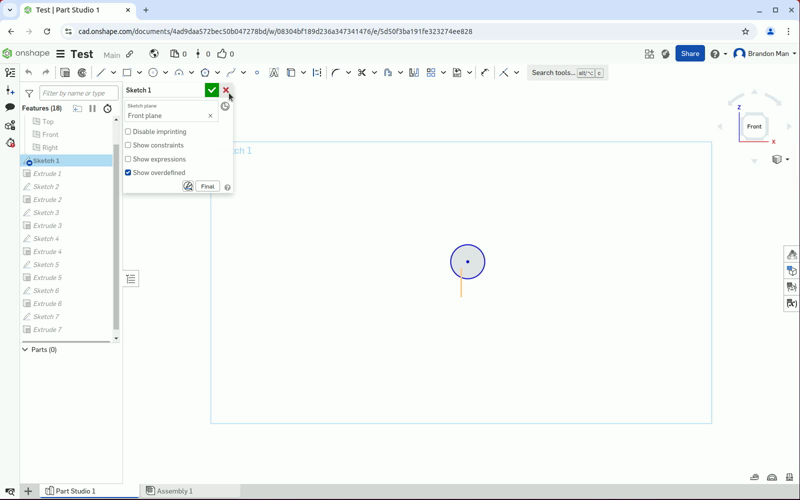
key(shift+s)
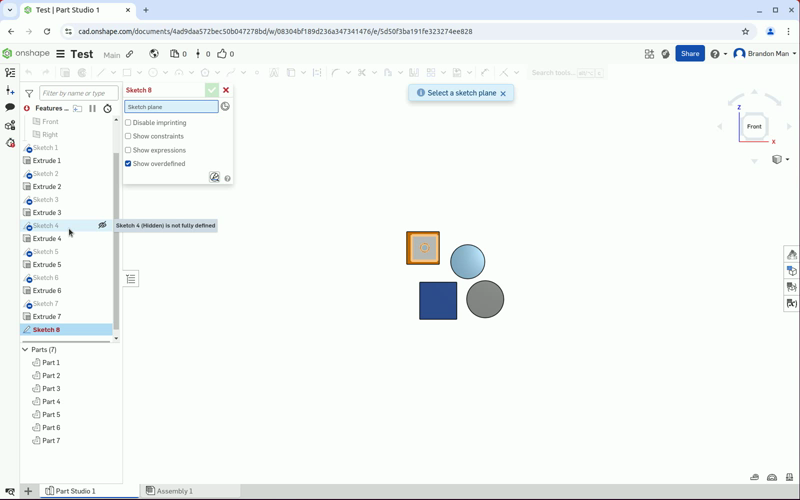
scroll(3)
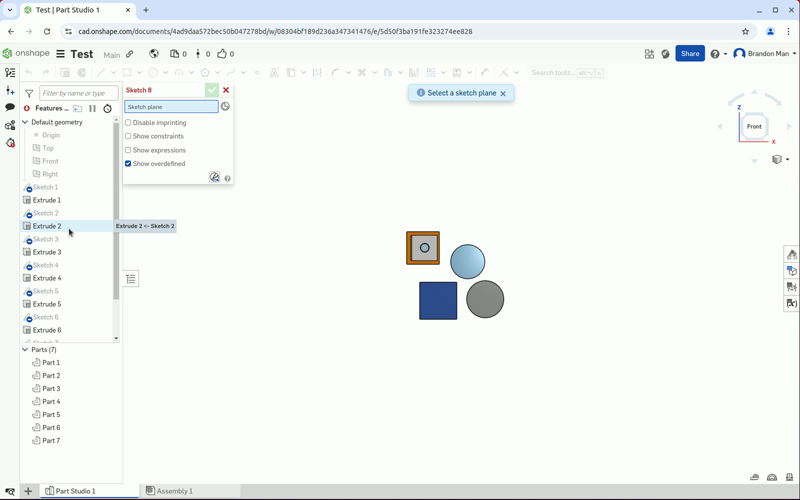
mouse_move(69, 163)
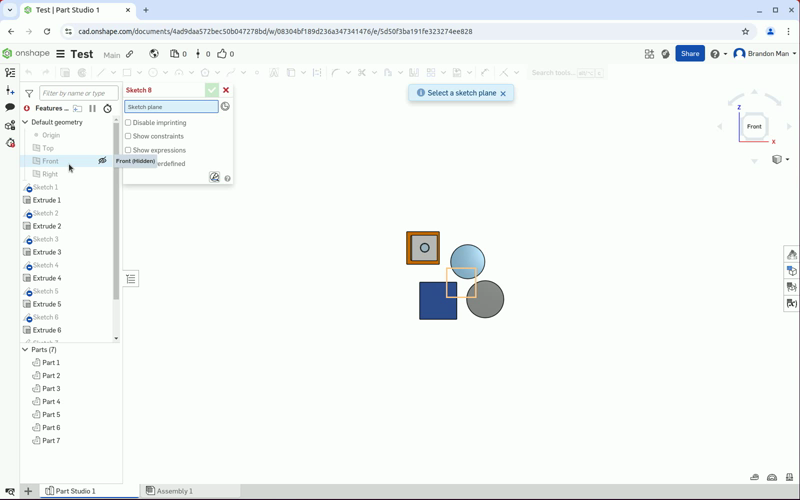
click(69, 163)
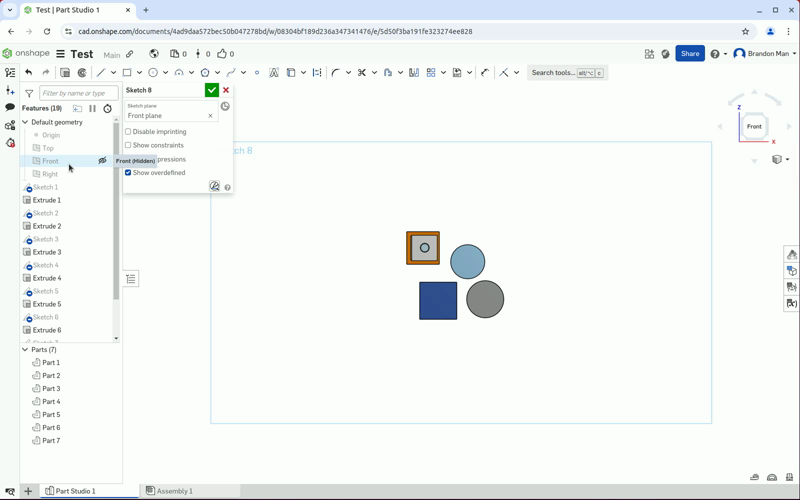
mouse_move(73, 352)
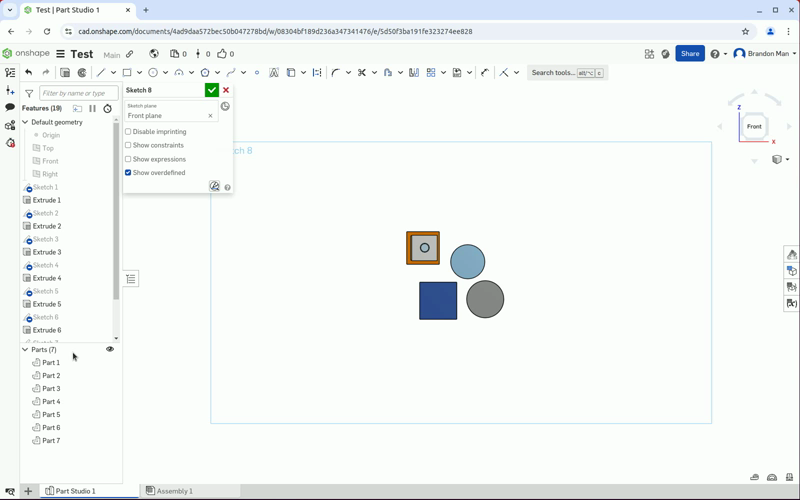
key(y)
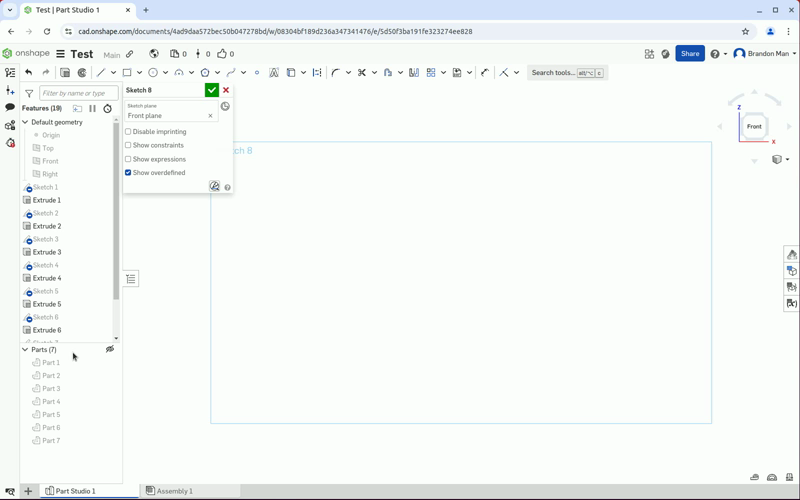
key(c)
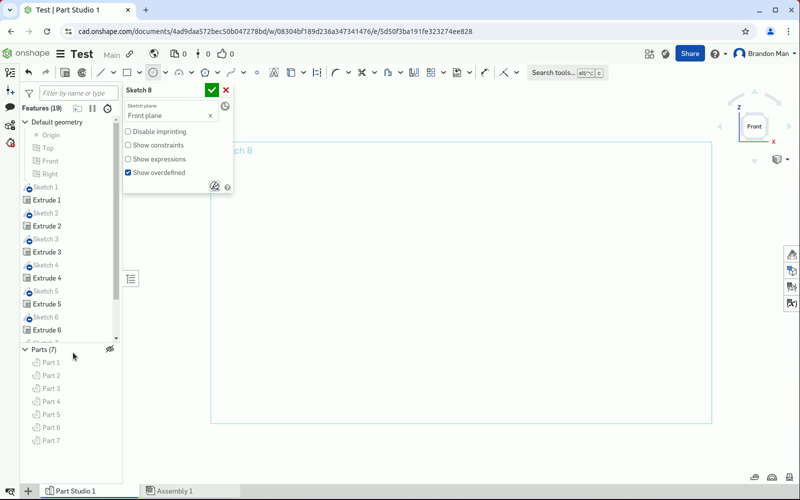
key_down(shift)
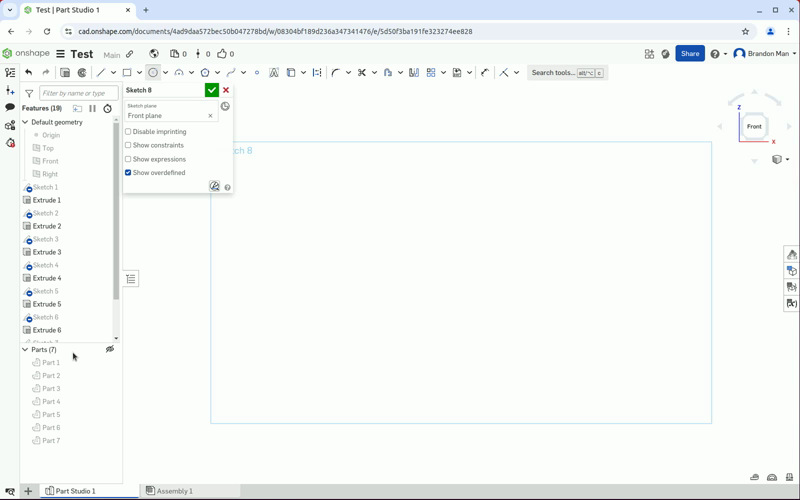
mouse_move(521, 245)
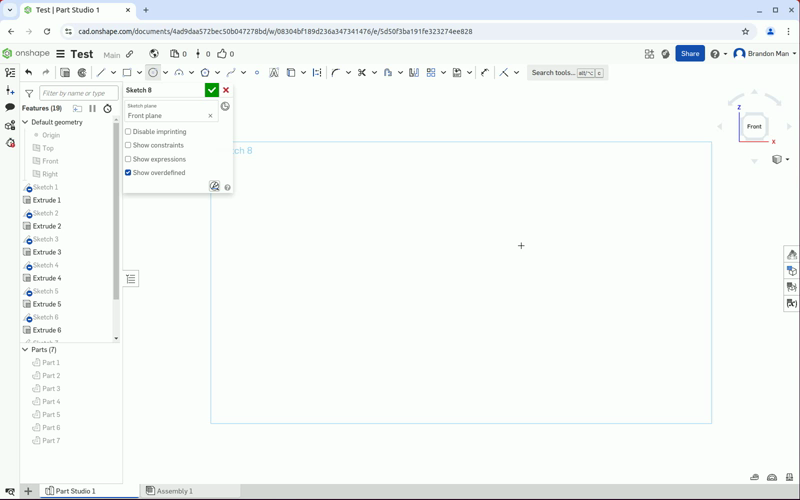
click(521, 245)
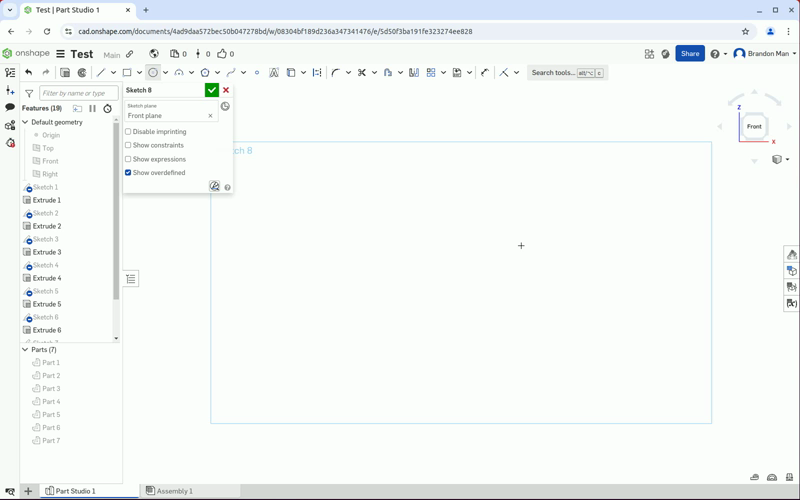
key_up(shift)
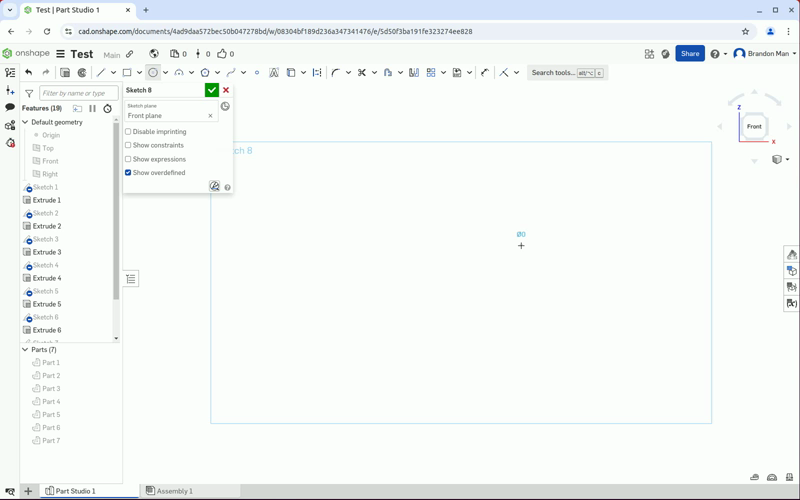
mouse_move(535, 245)
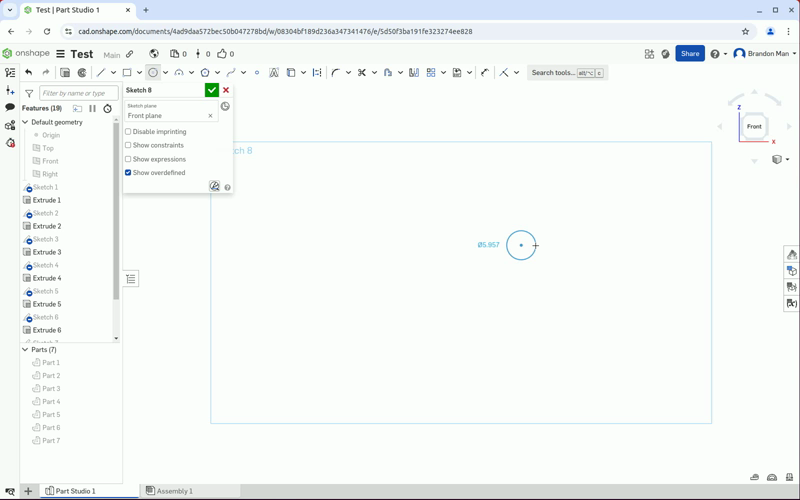
click(535, 245)
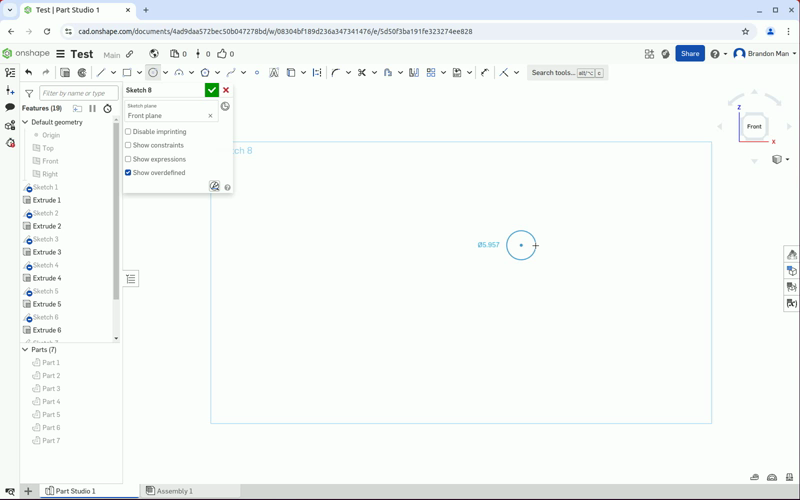
key(esc)
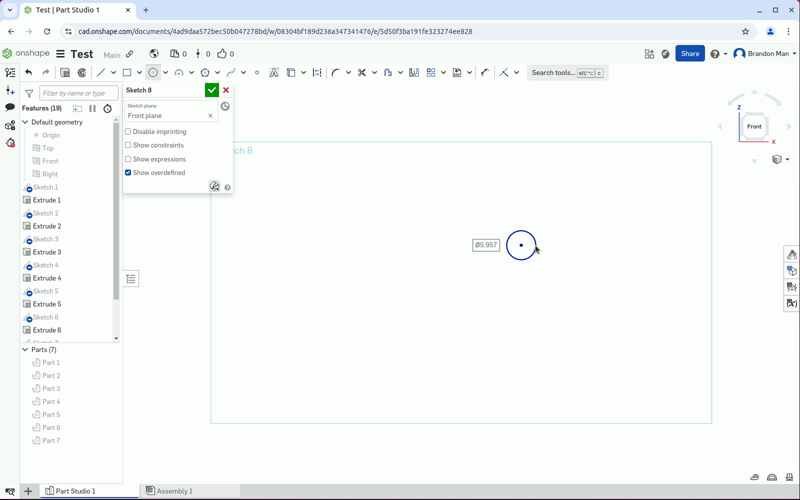
mouse_move(514, 247)
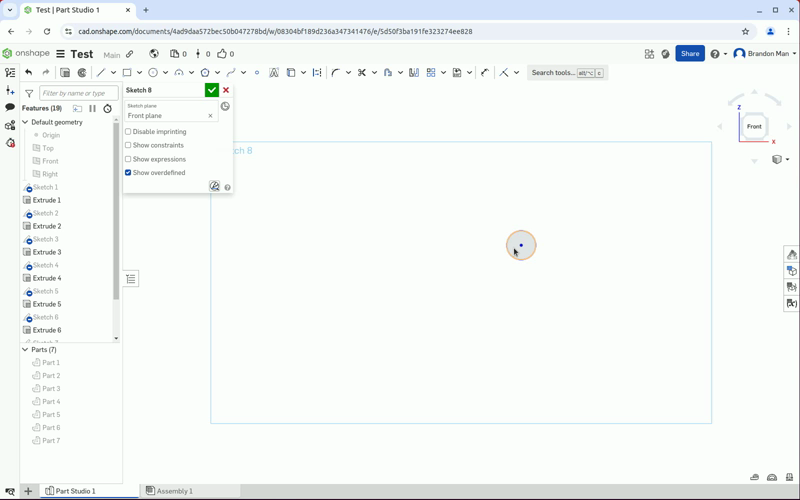
scroll(6)
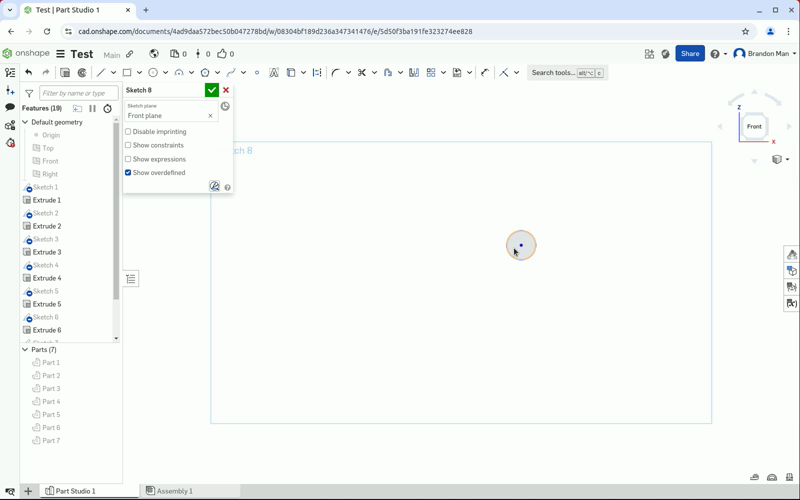
scroll(6)
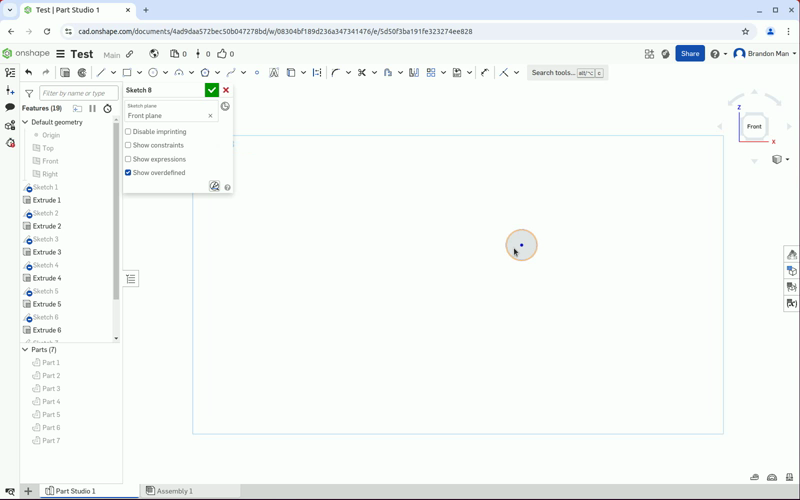
scroll(6)
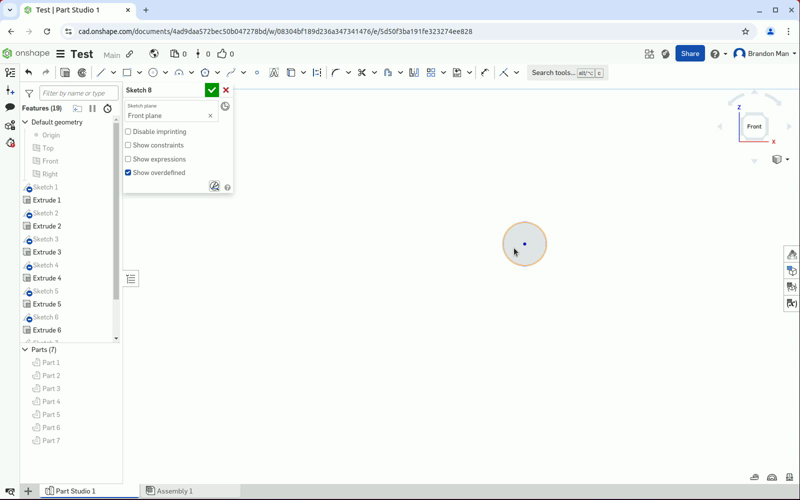
scroll(6)
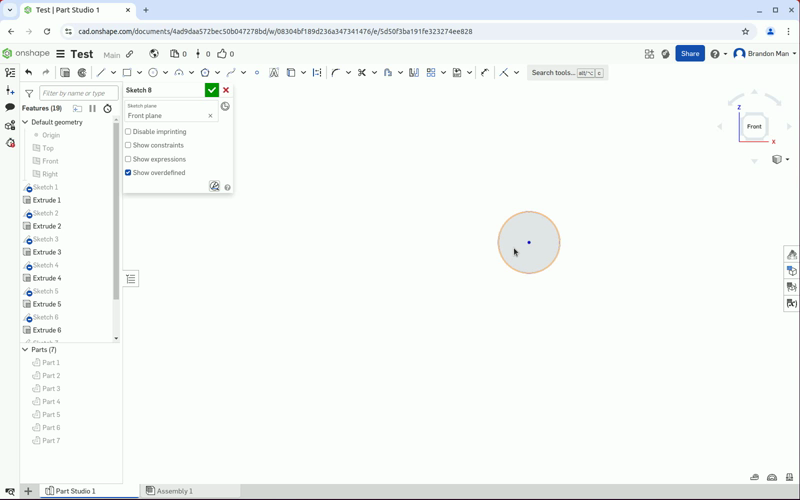
scroll(6)
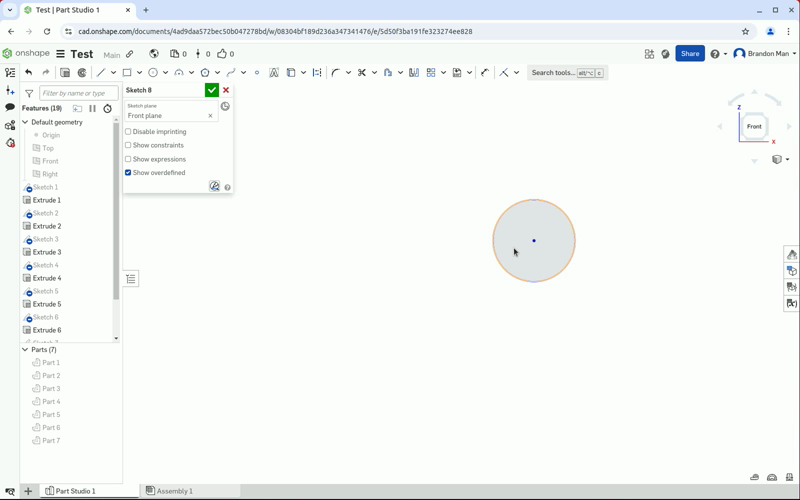
scroll(6)
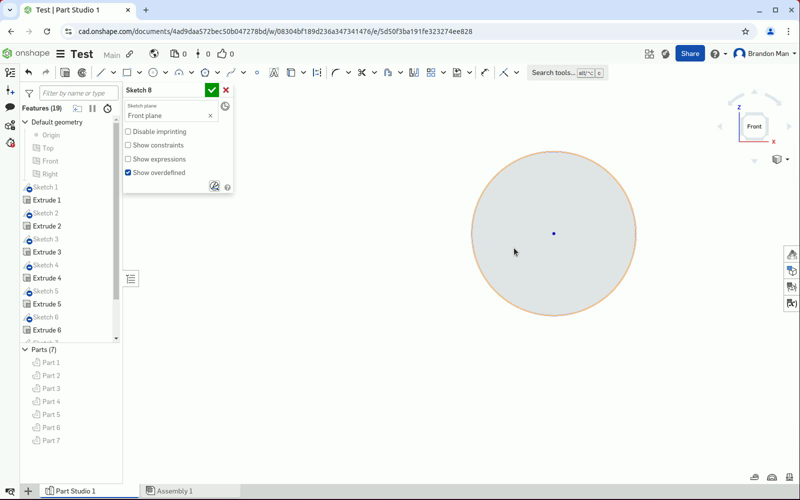
scroll(6)
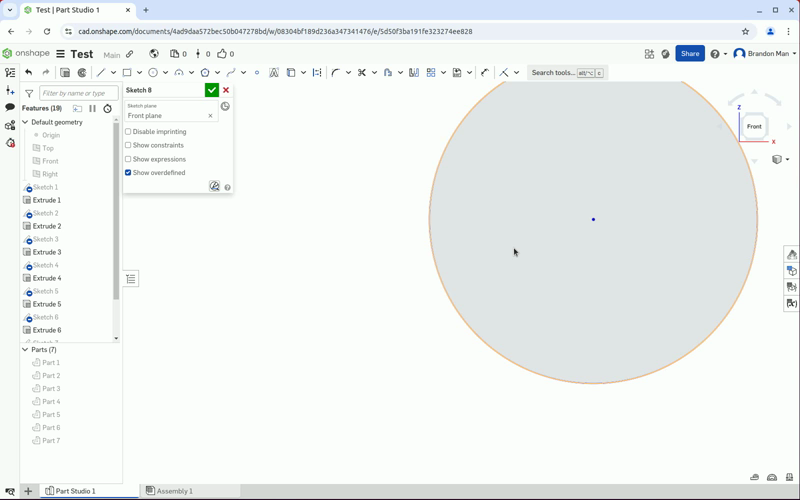
click(514, 247)
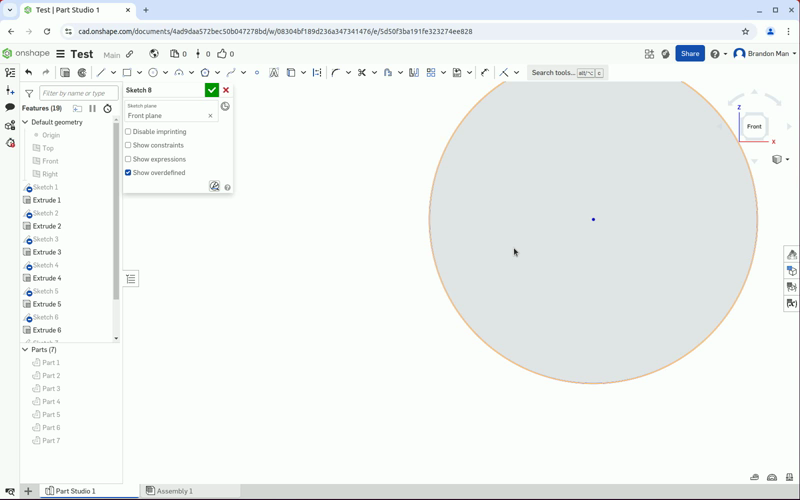
scroll(-6)
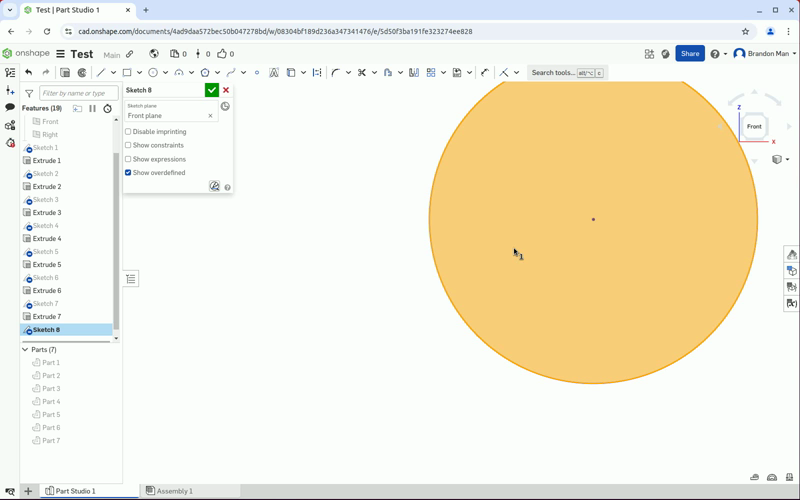
scroll(-6)
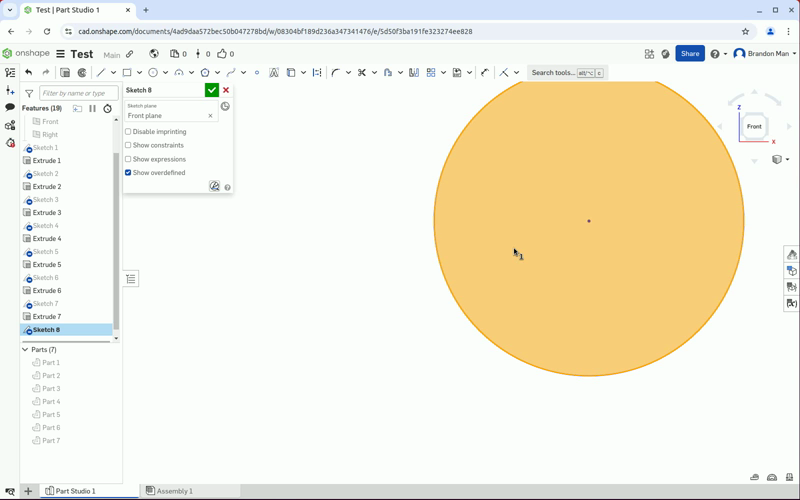
scroll(-6)
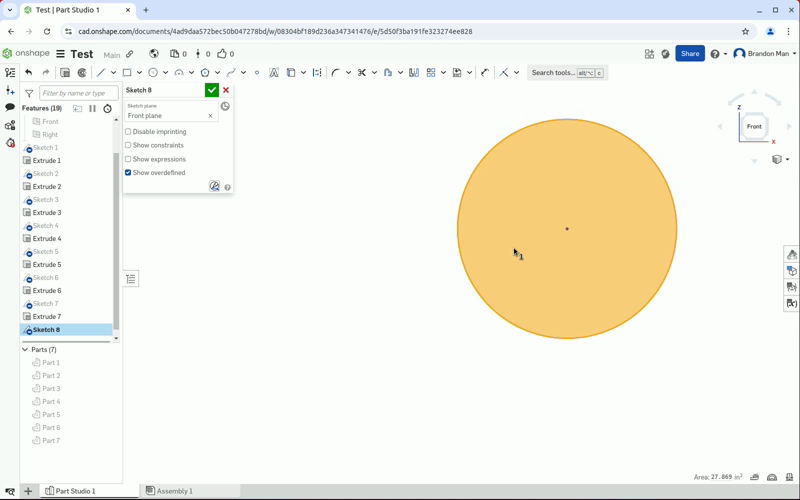
scroll(-6)
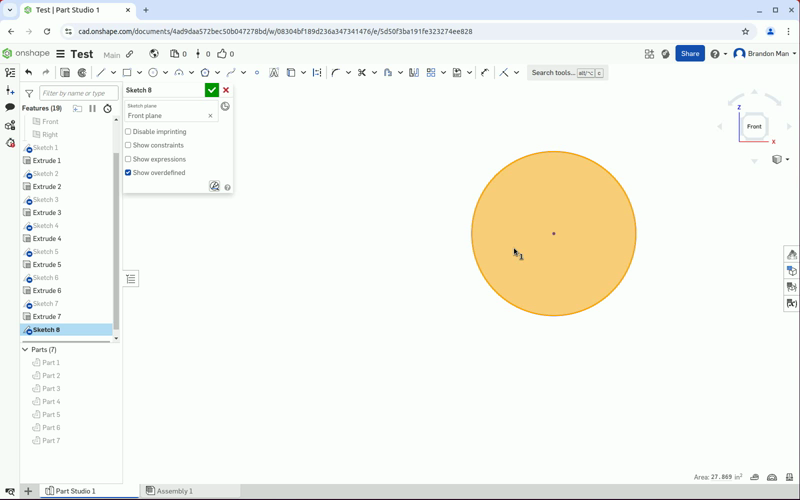
scroll(-6)
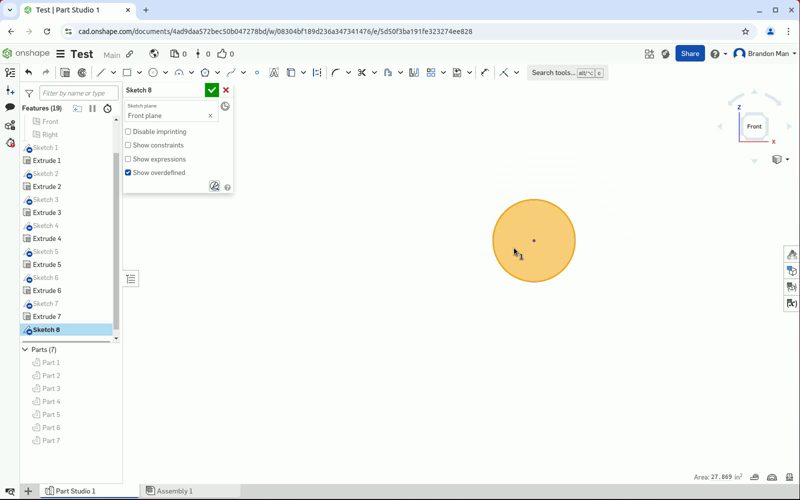
scroll(-6)
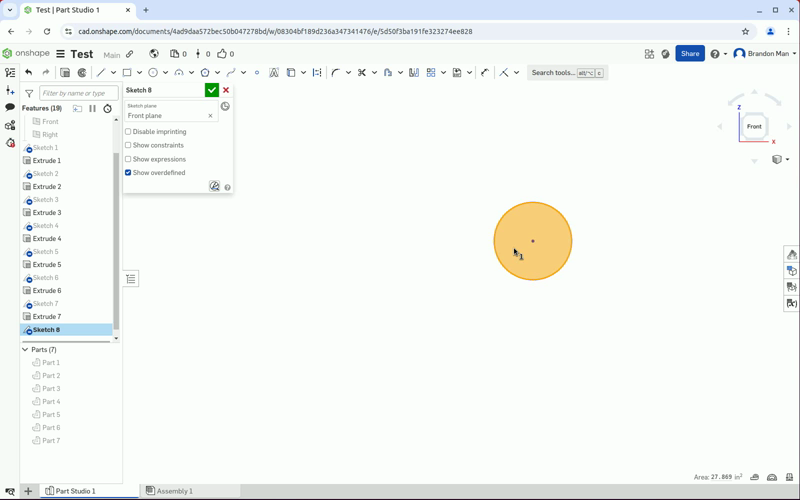
scroll(-6)
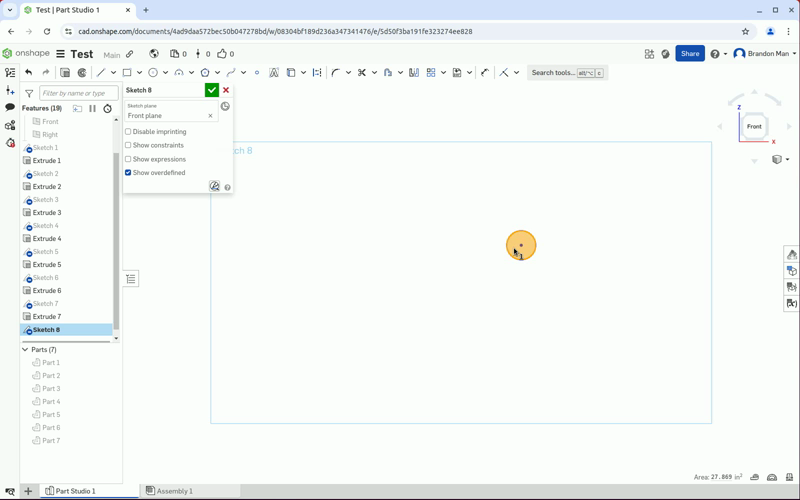
mouse_move(73, 352)
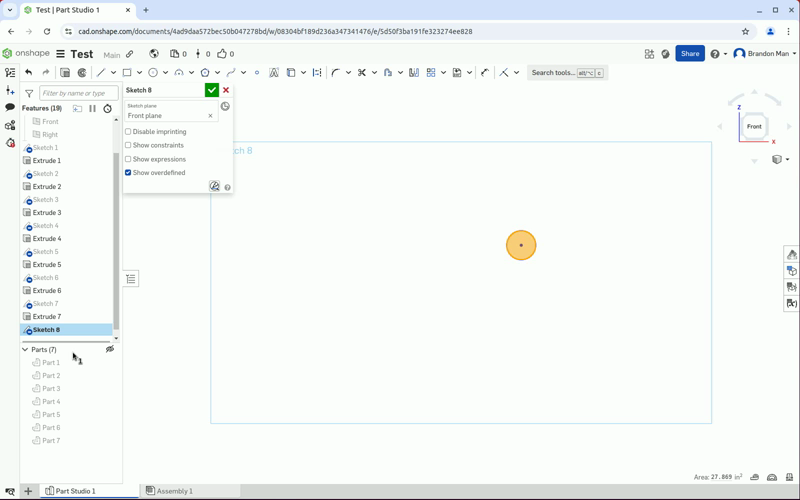
key(shift+y)
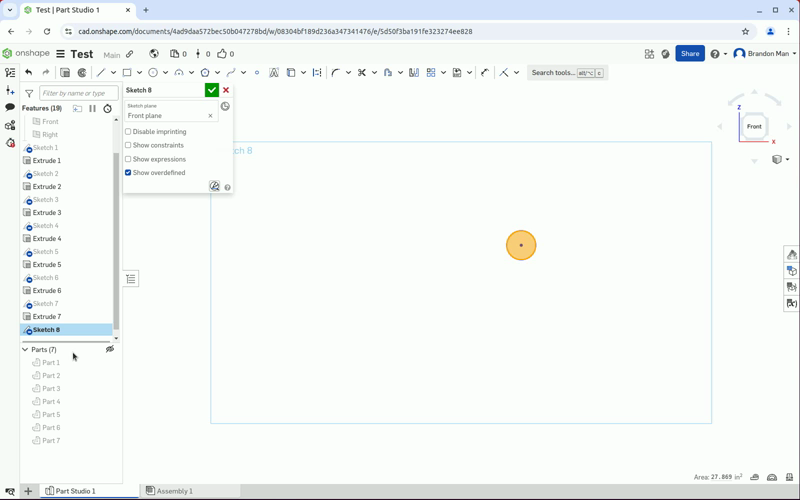
key(shift+e)
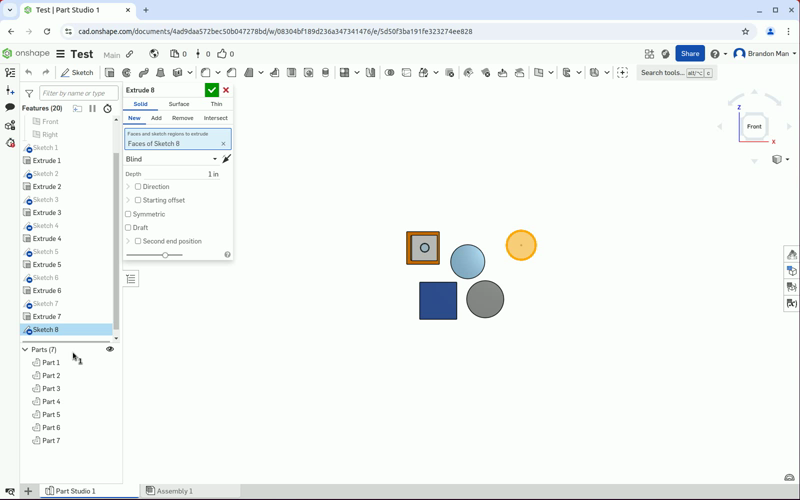
mouse_move(143, 106)
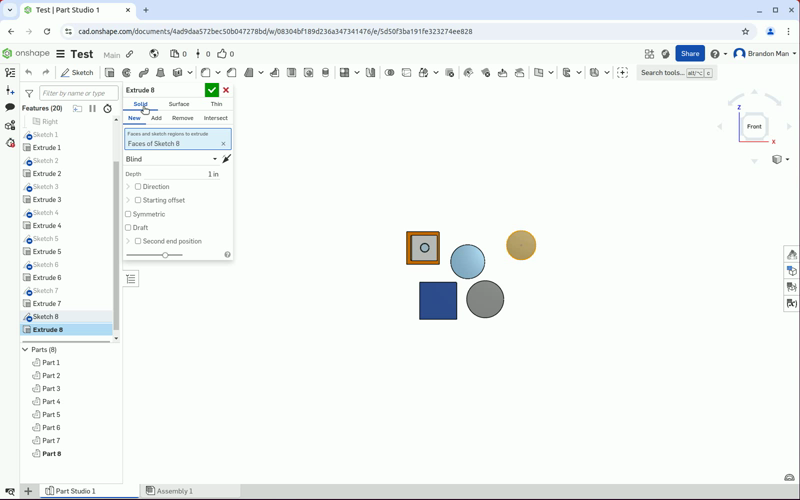
click(143, 106)
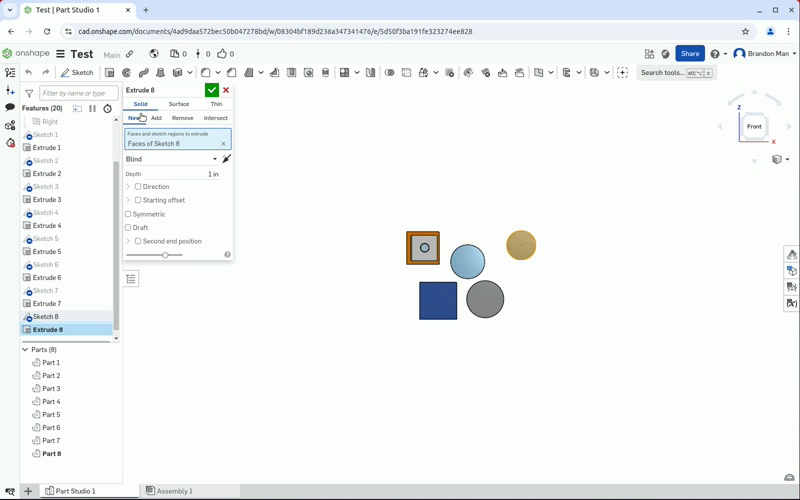
mouse_move(137, 120)
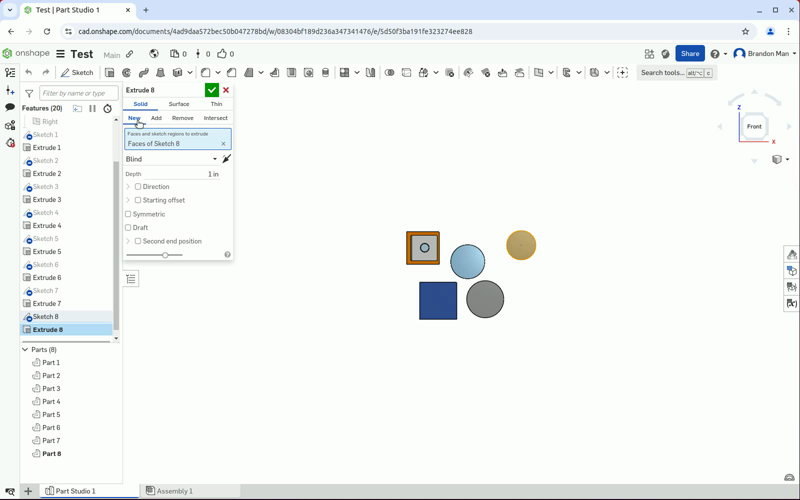
click(137, 120)
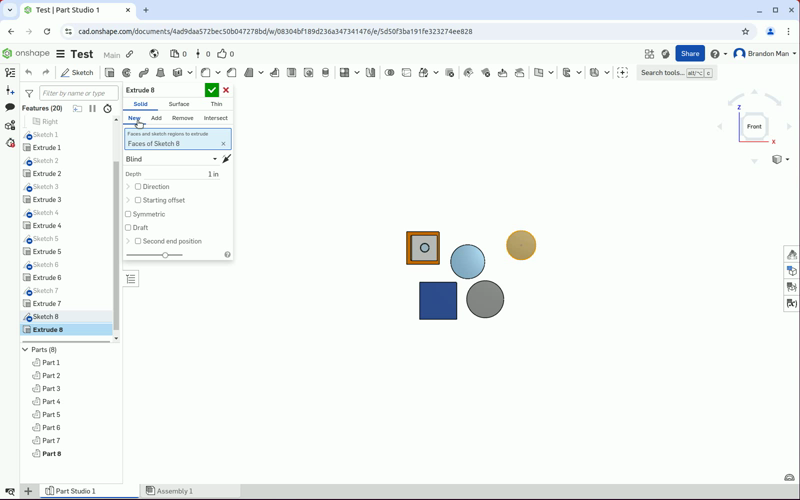
key(tab, 4)
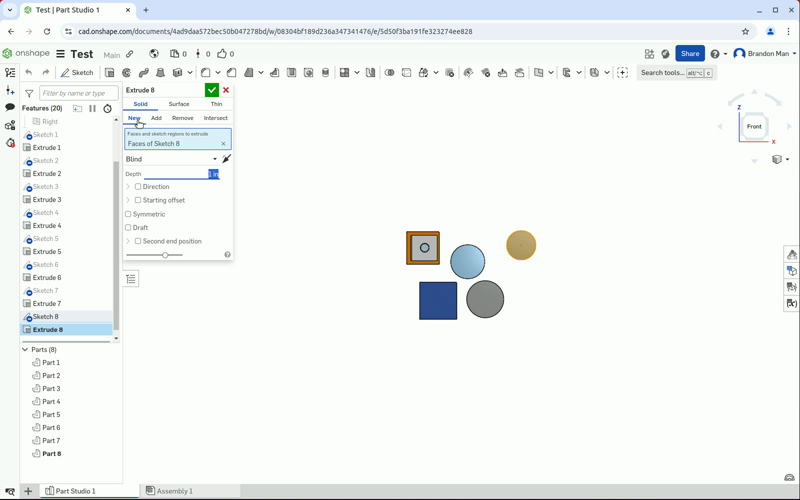
text(6.499)
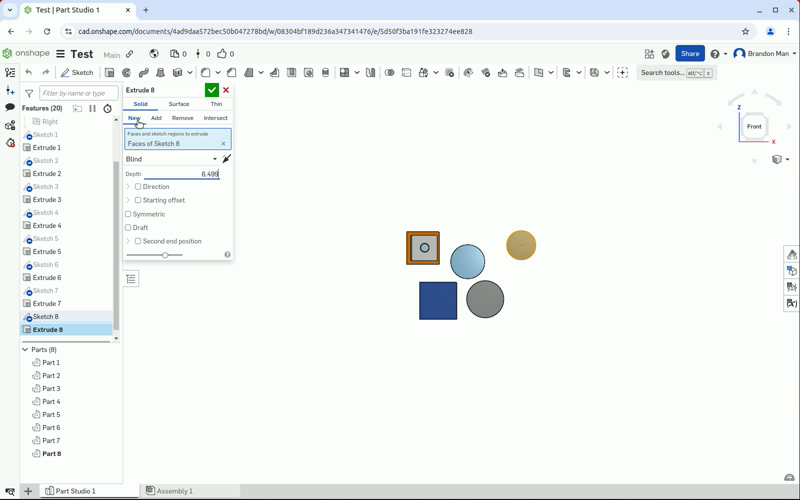
key(enter)
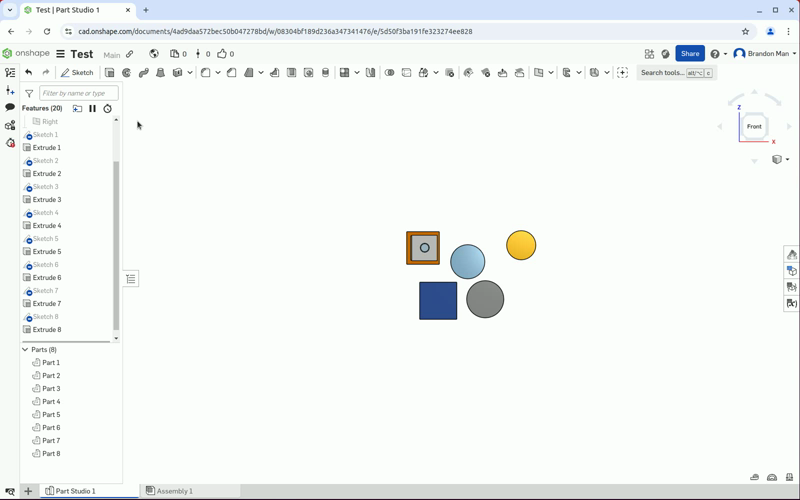
key(shift+h)
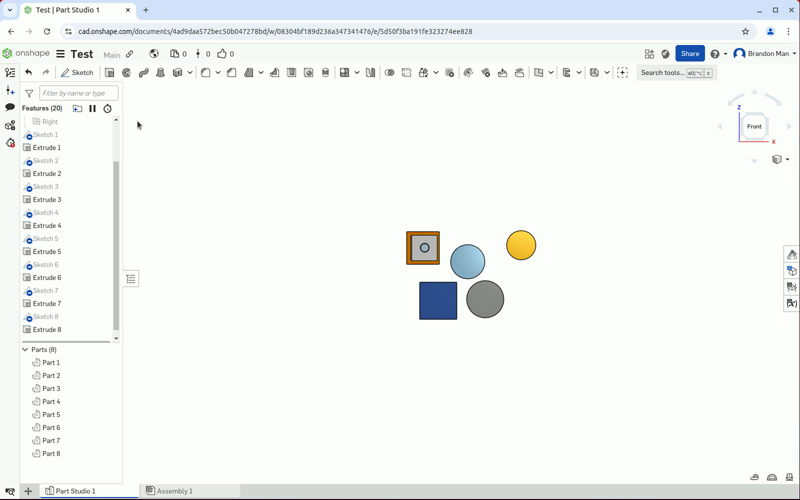
key(shift+h)
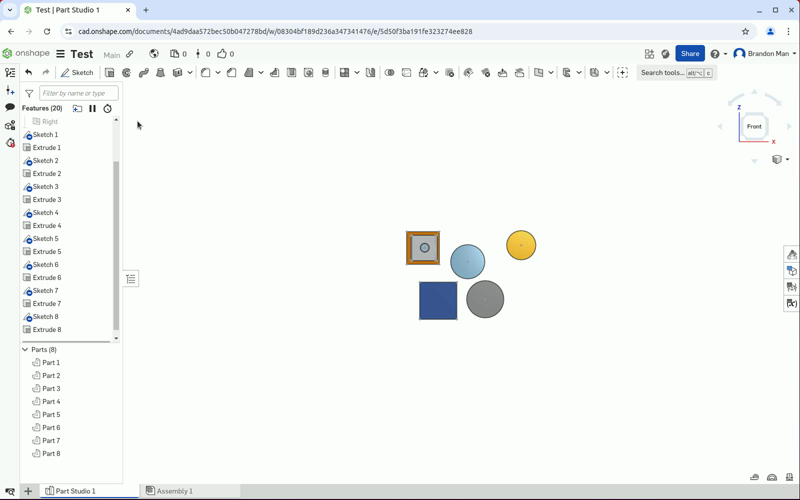
key(shift+7)
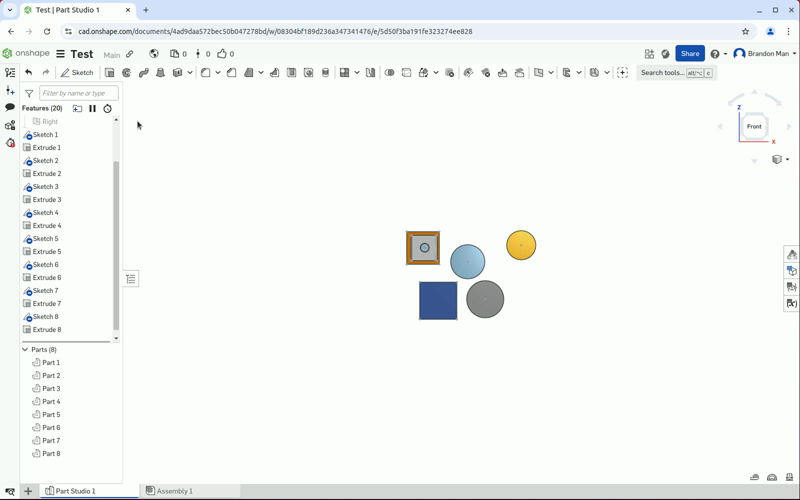
key(left, 2)
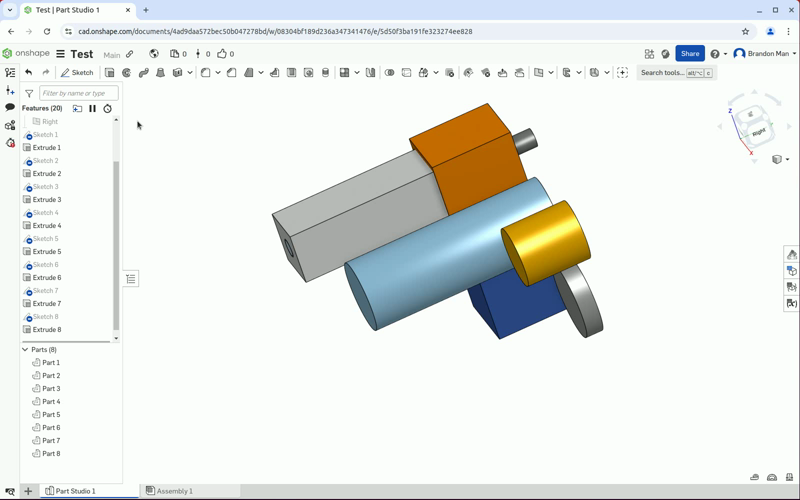
key(down, 2)
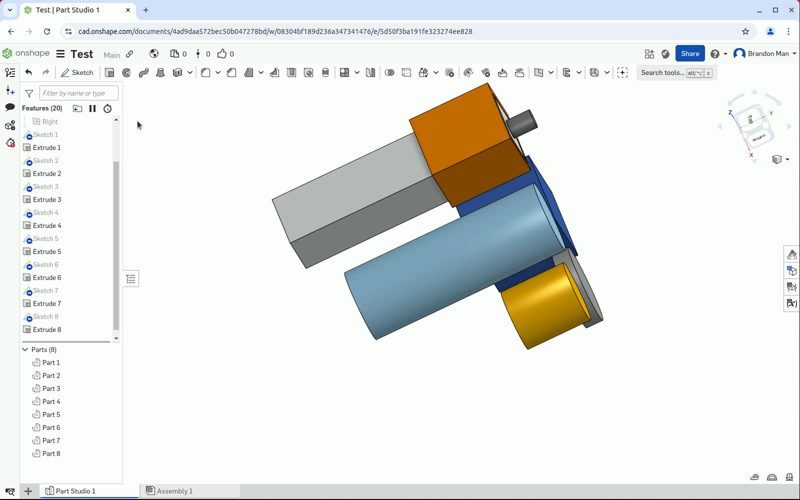
key(up, 2)
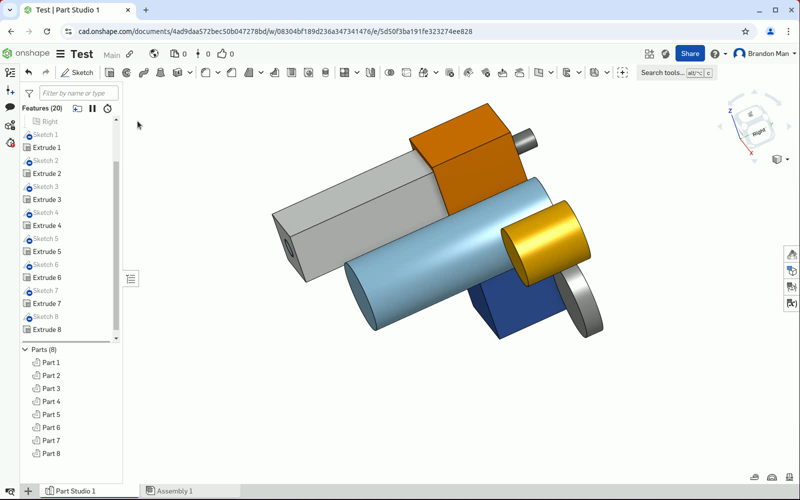
key(right, 2)
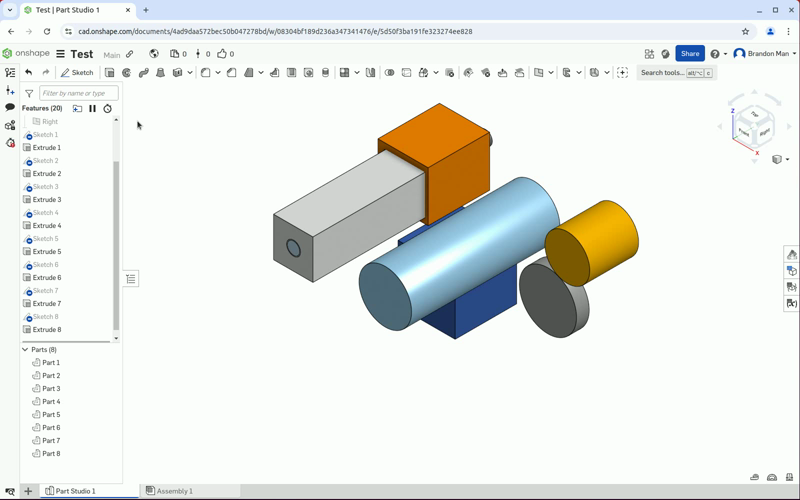
mouse_move(69, 137)
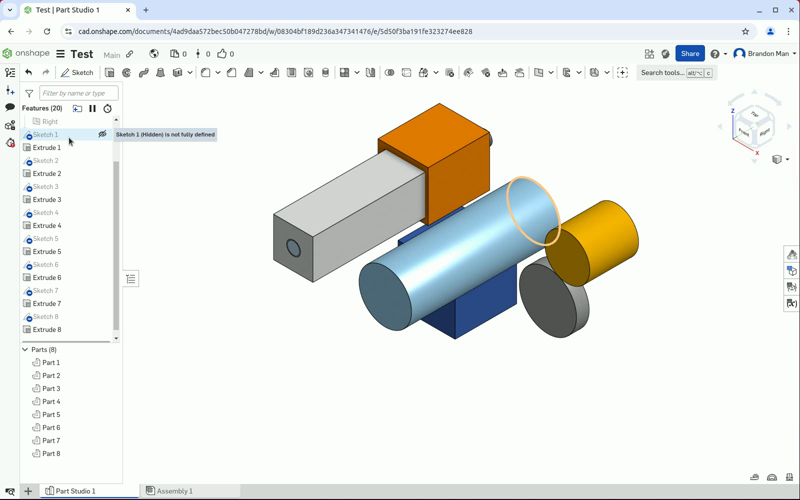
click(69, 137)